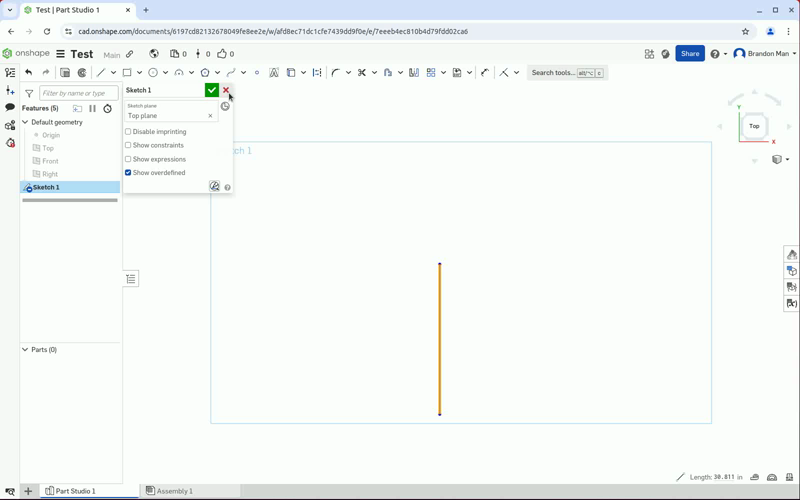
key(shift+h)
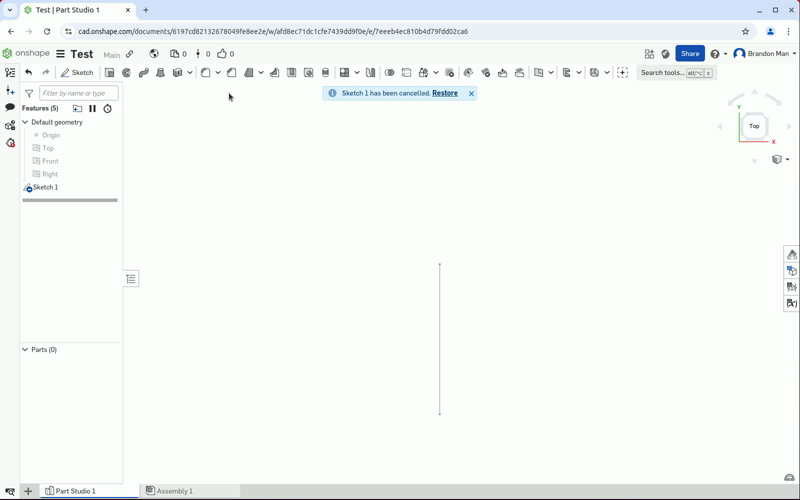
mouse_move(73, 352)
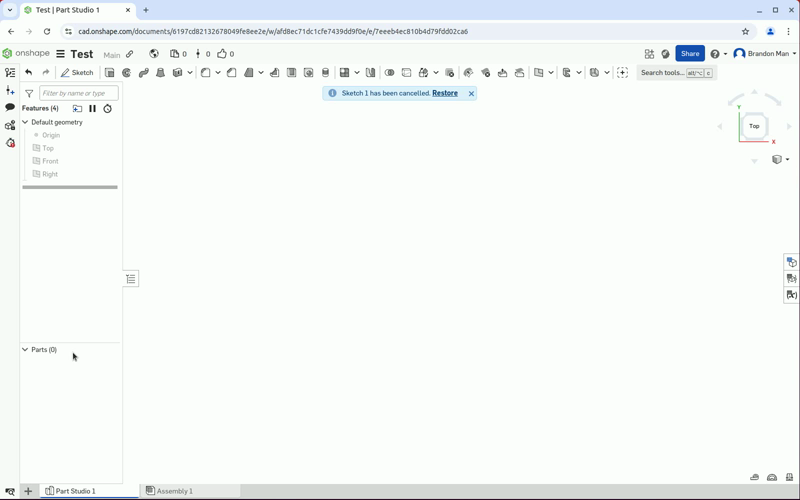
key(y)
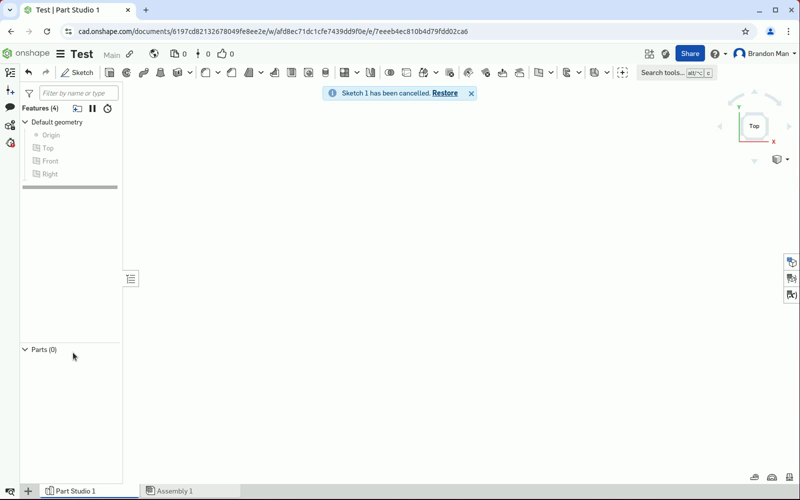
key(shift+p)
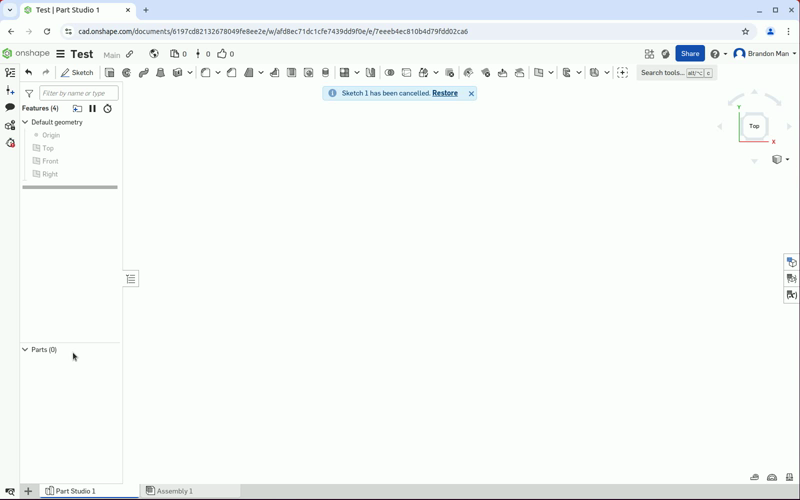
key(space)
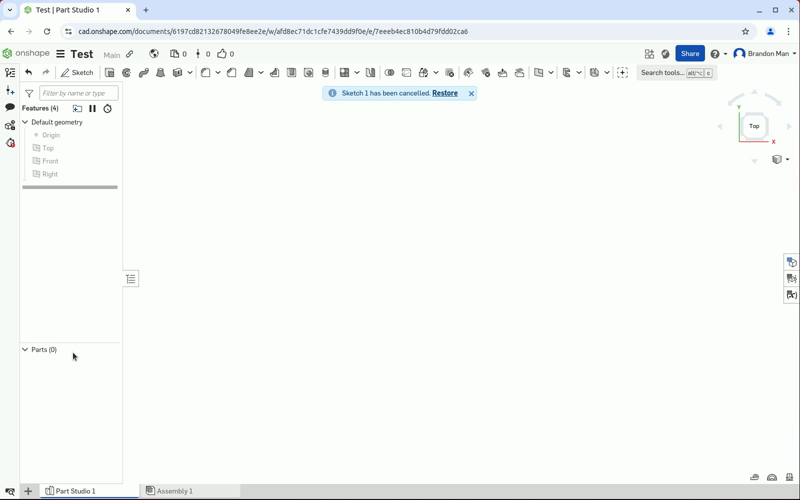
key_down(shift)
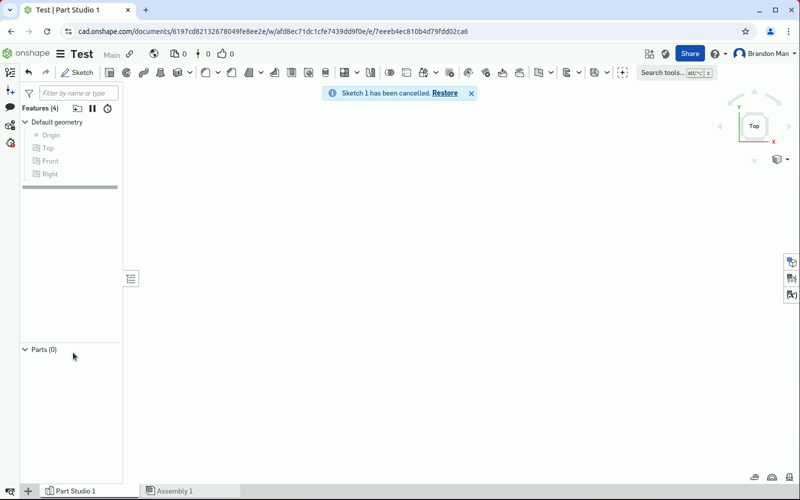
key(up)
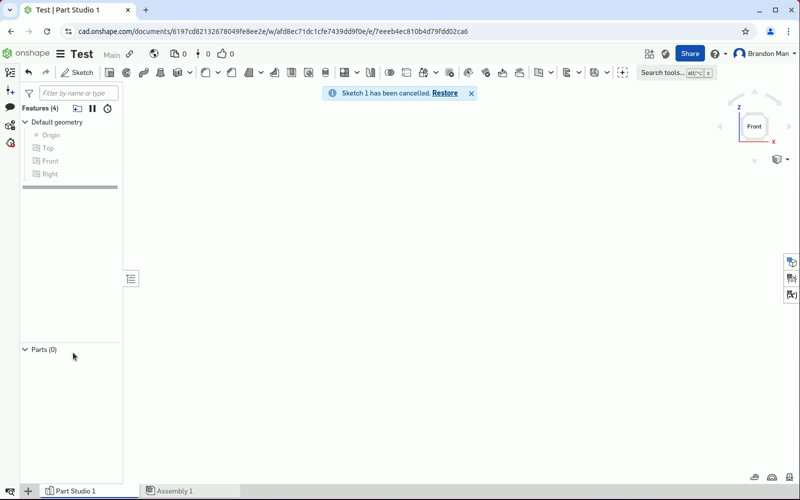
key_up(shift)
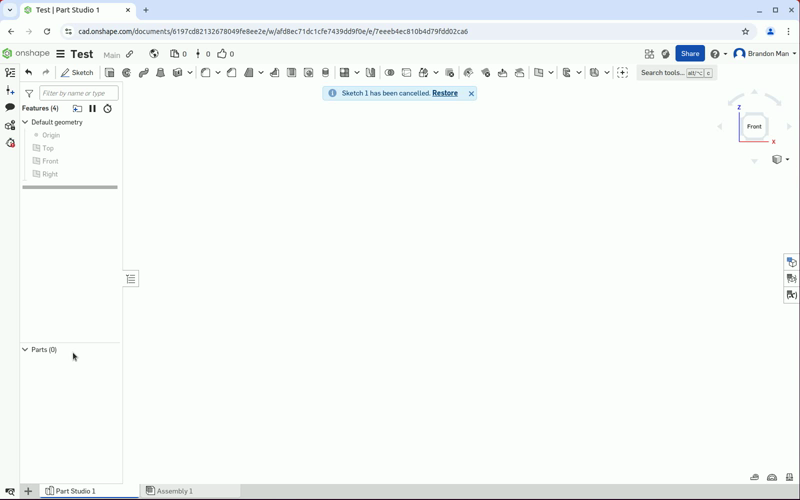
key(space)
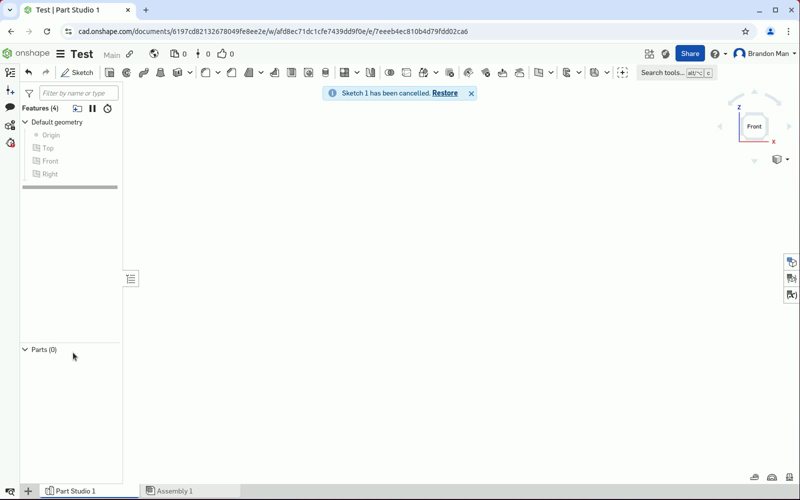
key_down(shift)
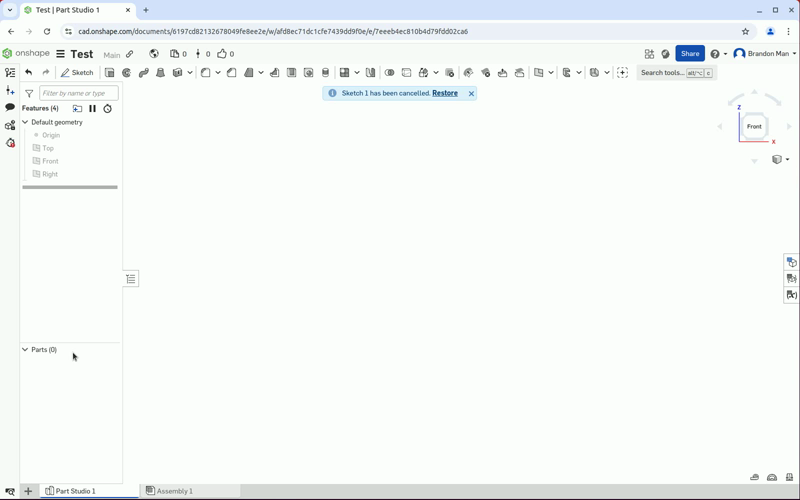
key(left)
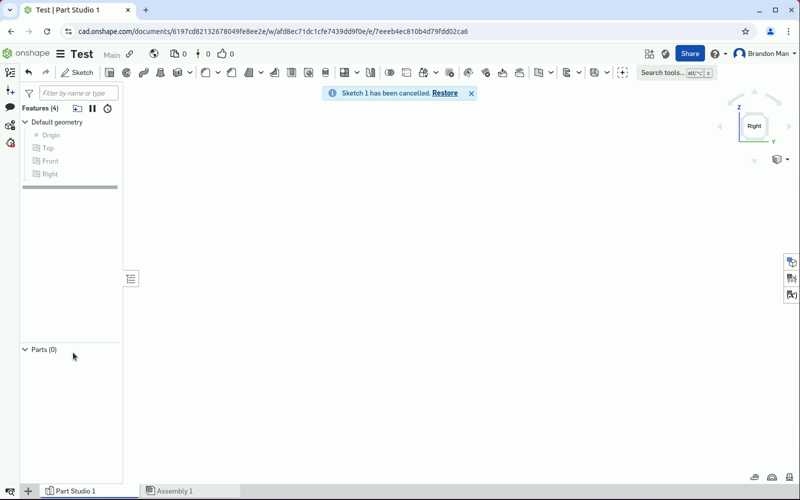
key_up(shift)
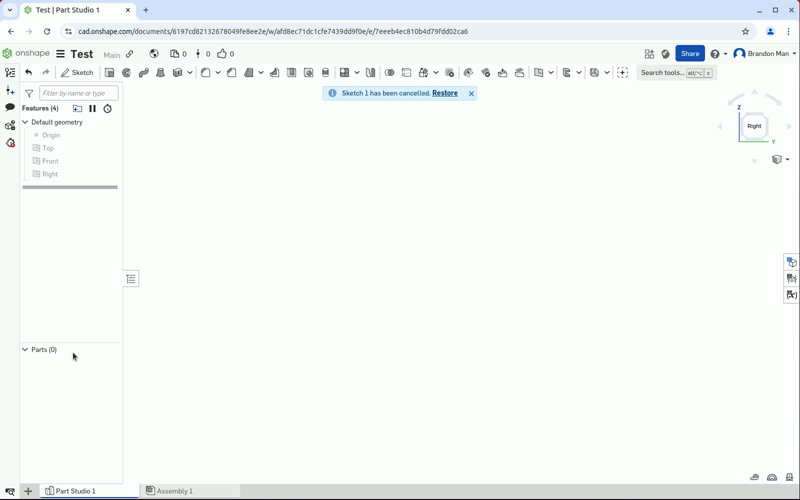
mouse_move(73, 352)
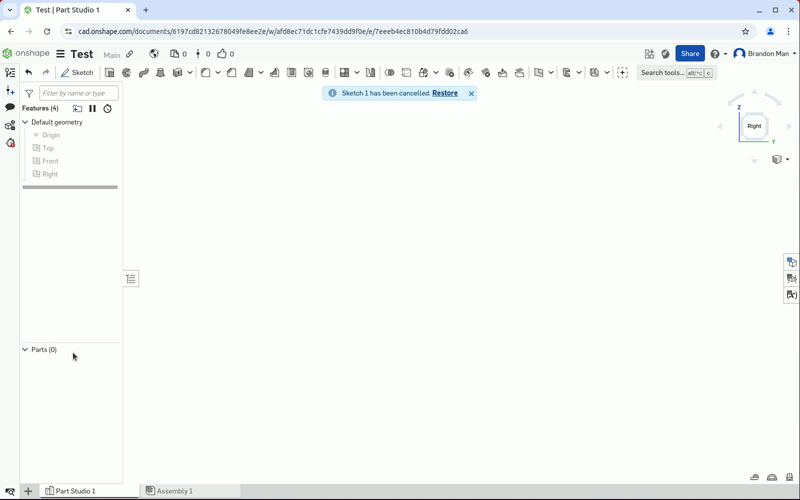
key(shift+y)
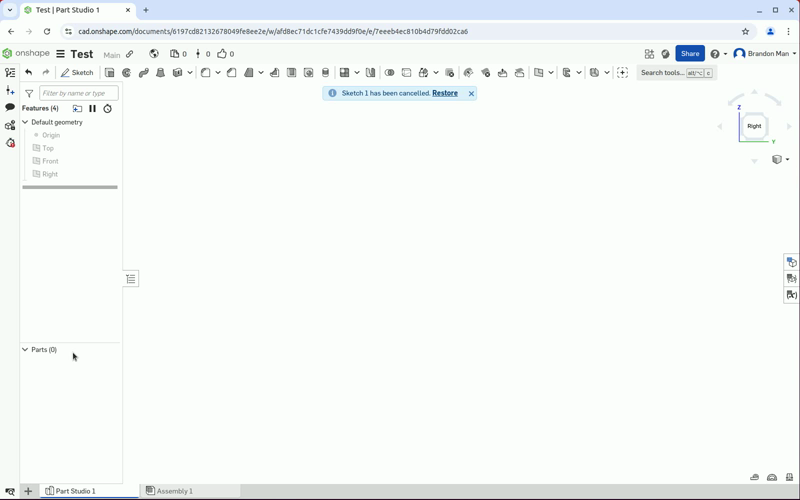
key(shift+s)
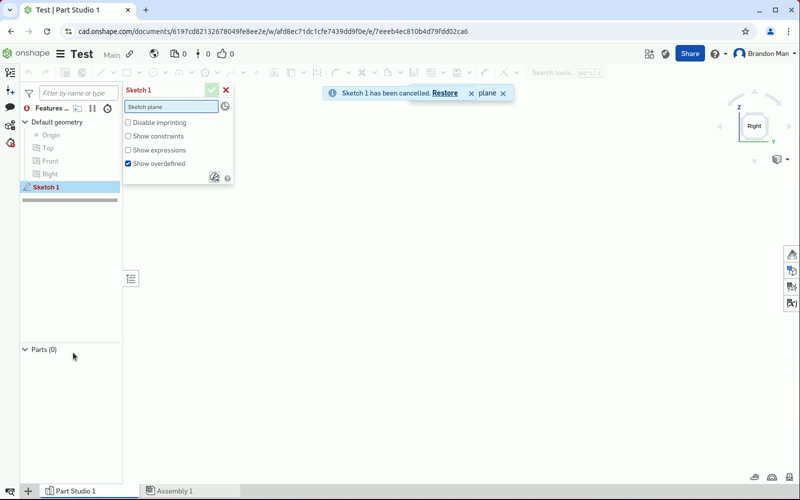
mouse_move(73, 176)
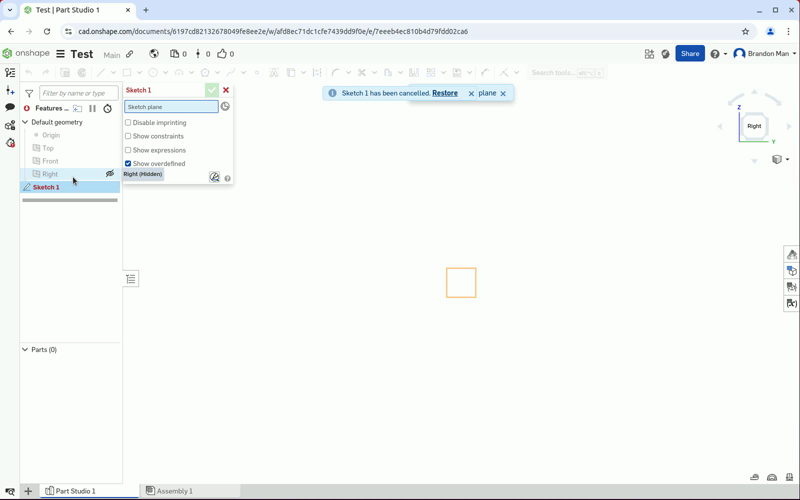
click(73, 176)
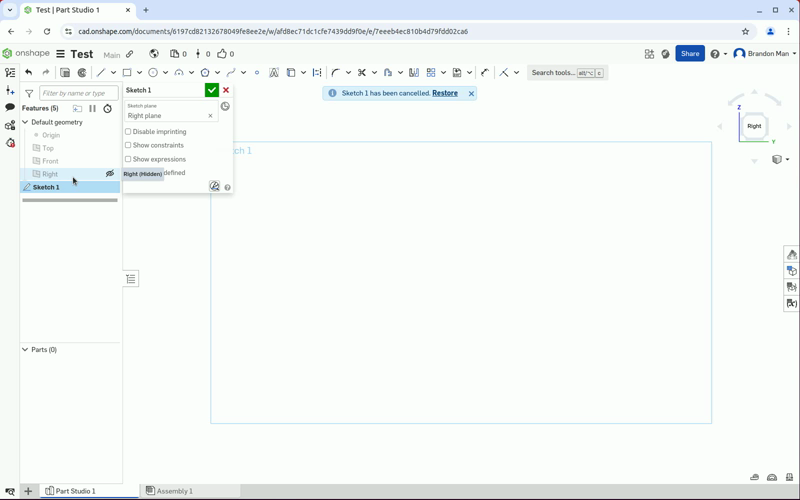
mouse_move(73, 352)
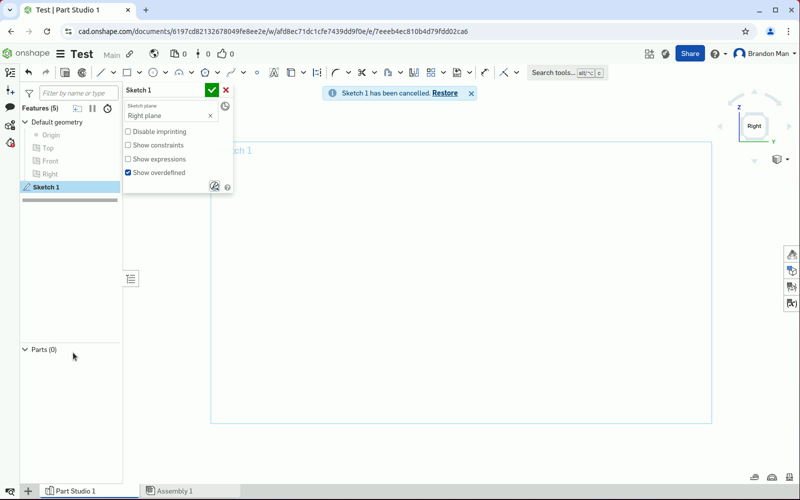
key(y)
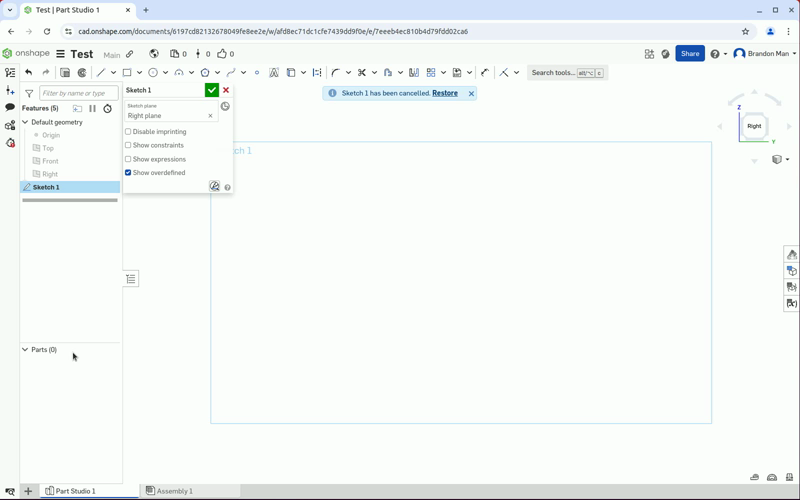
key(l)
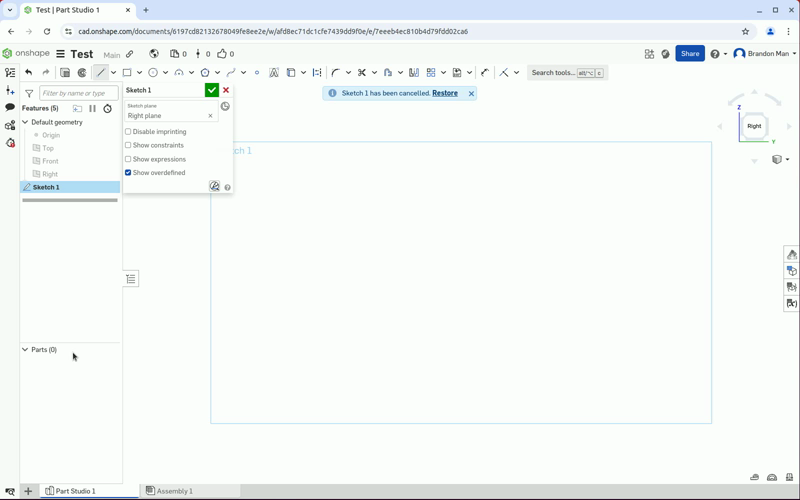
key_down(shift)
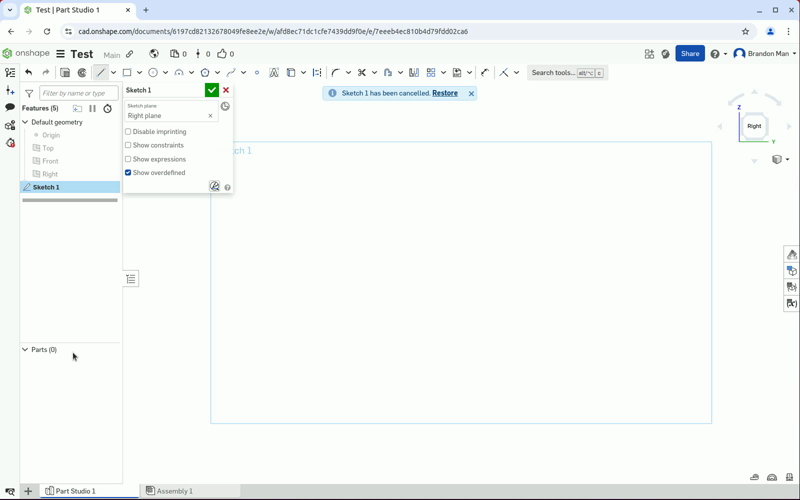
mouse_move(370, 395)
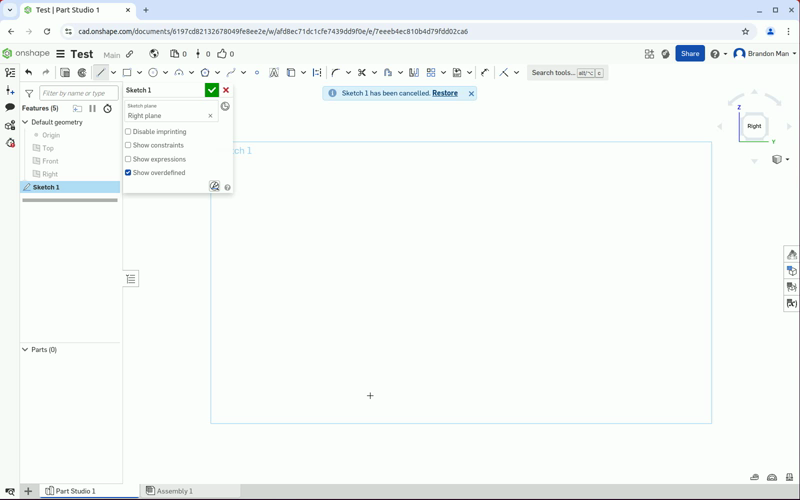
click(370, 395)
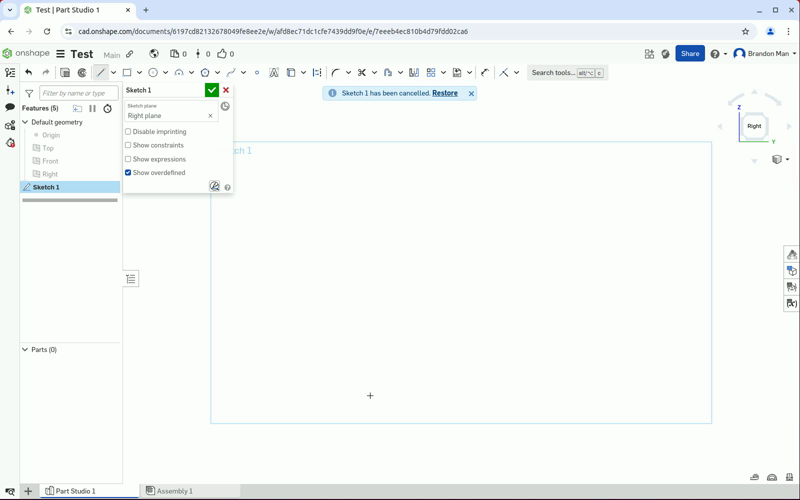
key_up(shift)
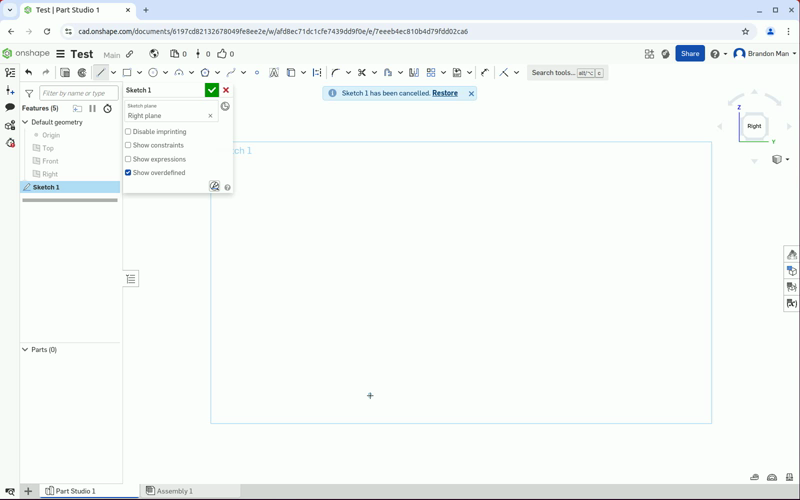
key_down(shift)
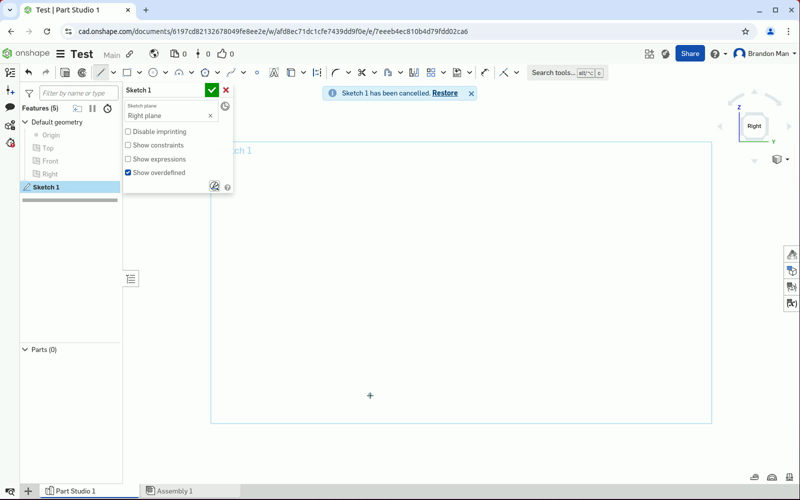
mouse_move(400, 395)
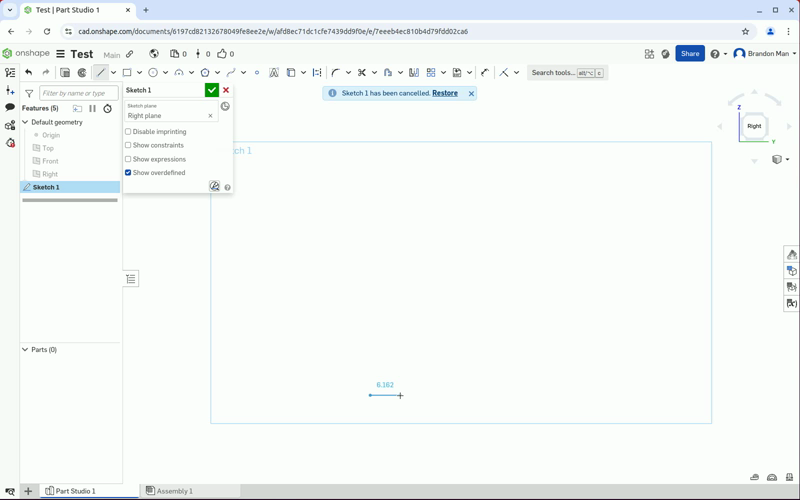
mouse_move(417, 395)
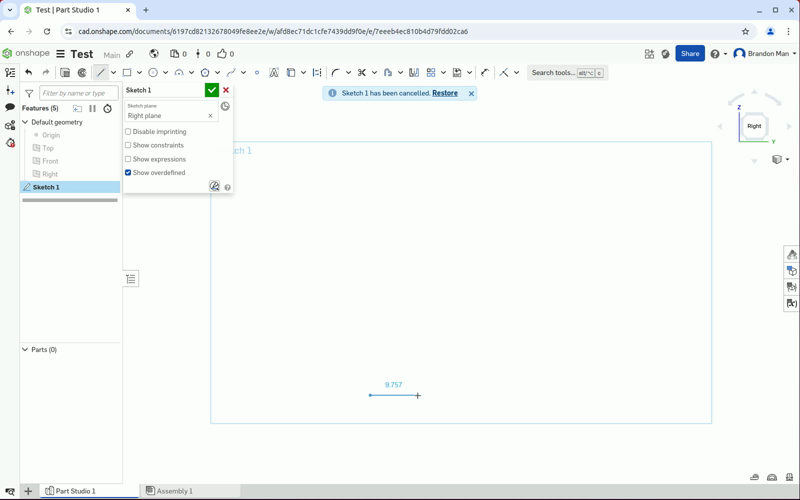
click(417, 395)
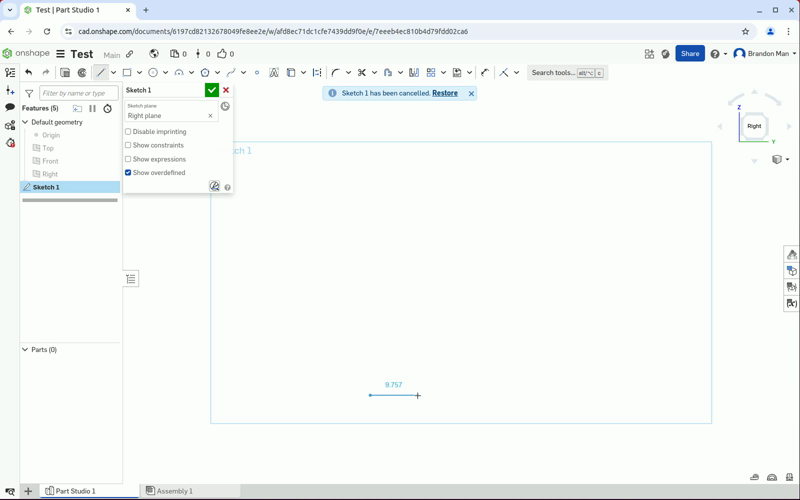
key_up(shift)
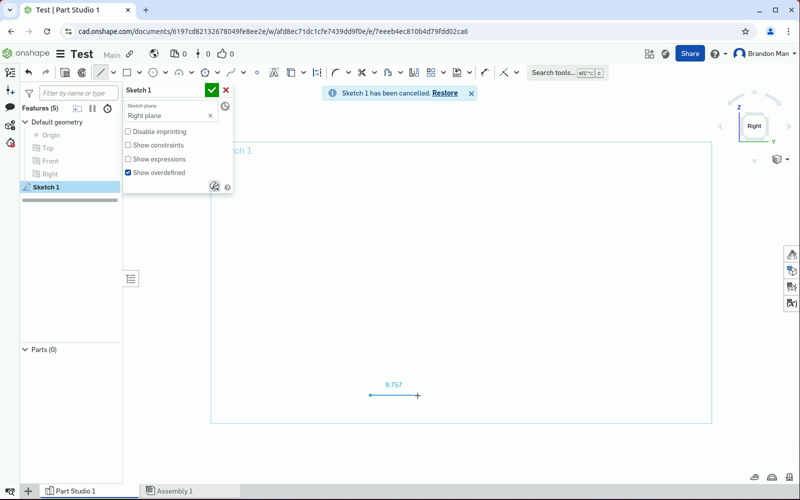
key_down(shift)
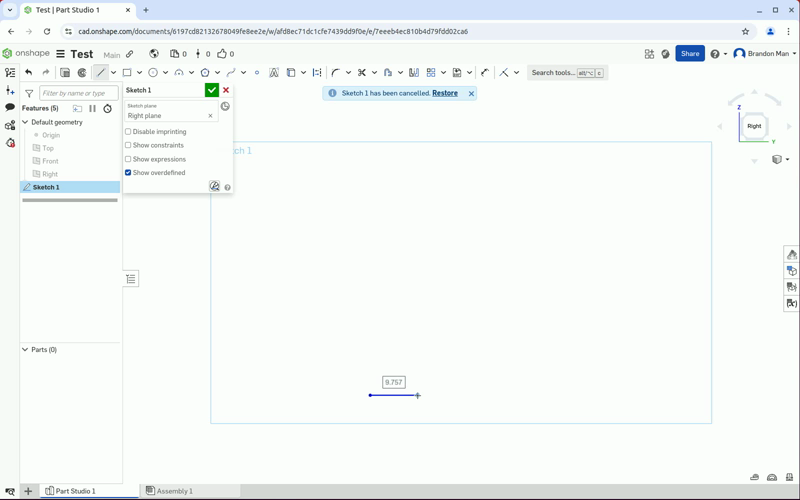
mouse_move(447, 395)
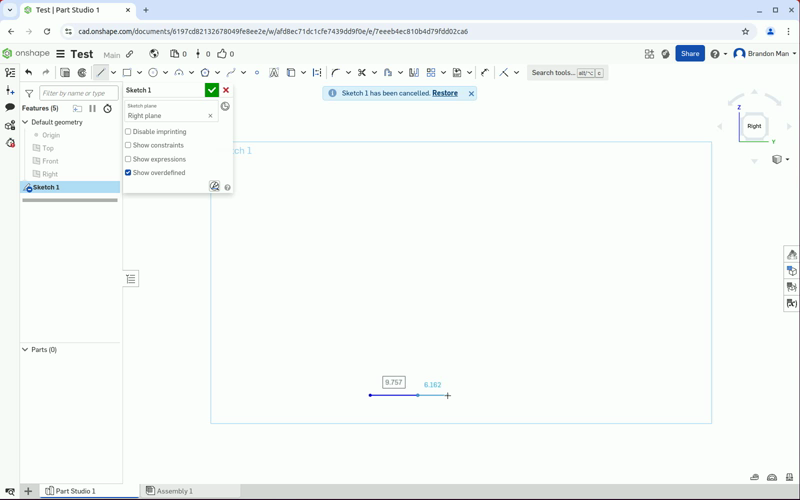
mouse_move(417, 349)
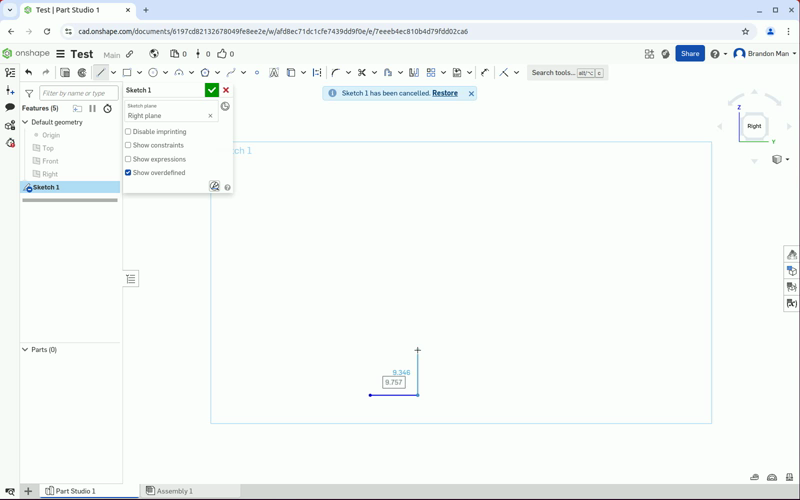
click(417, 349)
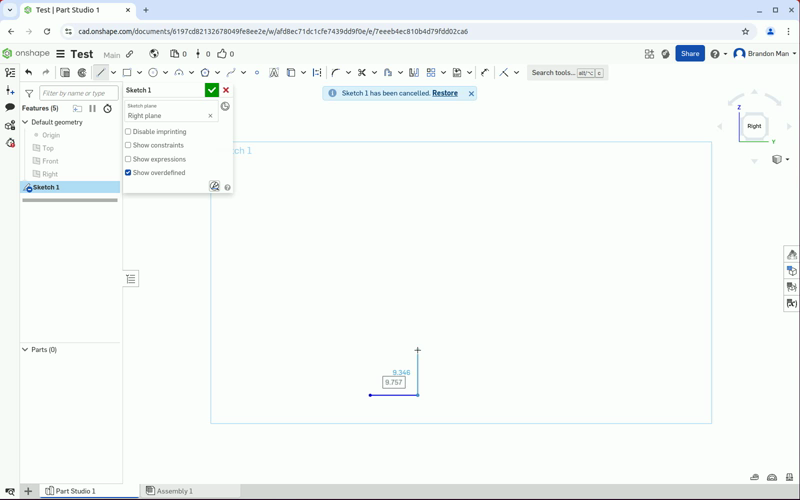
key_up(shift)
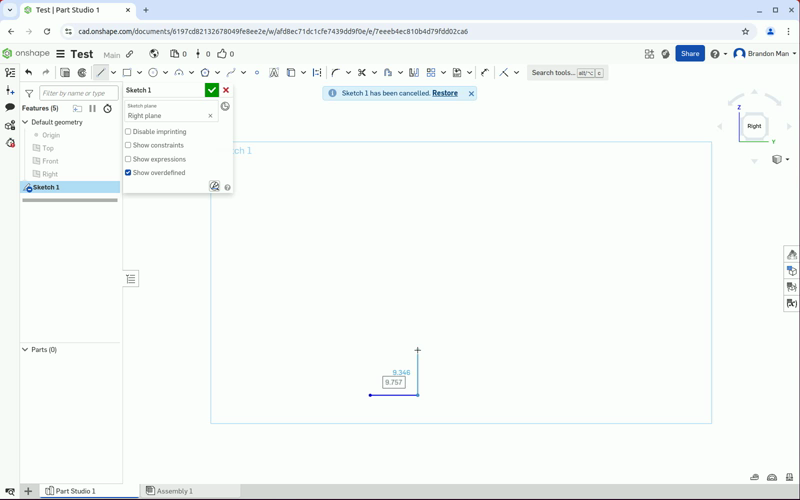
key_down(shift)
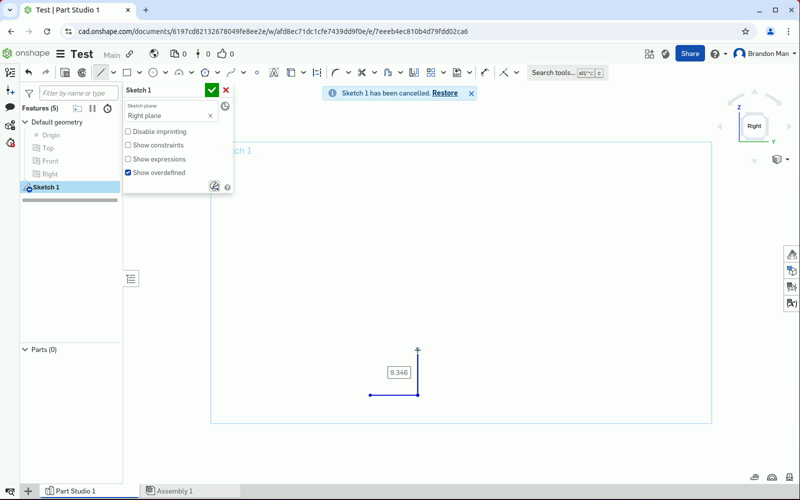
mouse_move(447, 349)
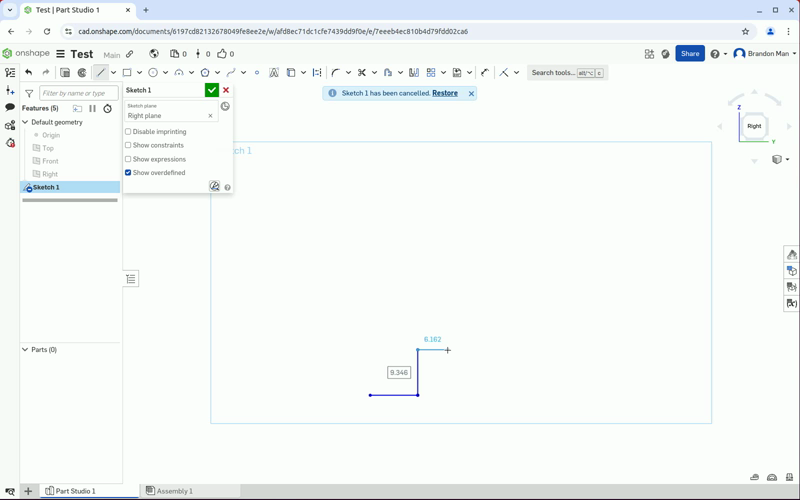
mouse_move(370, 349)
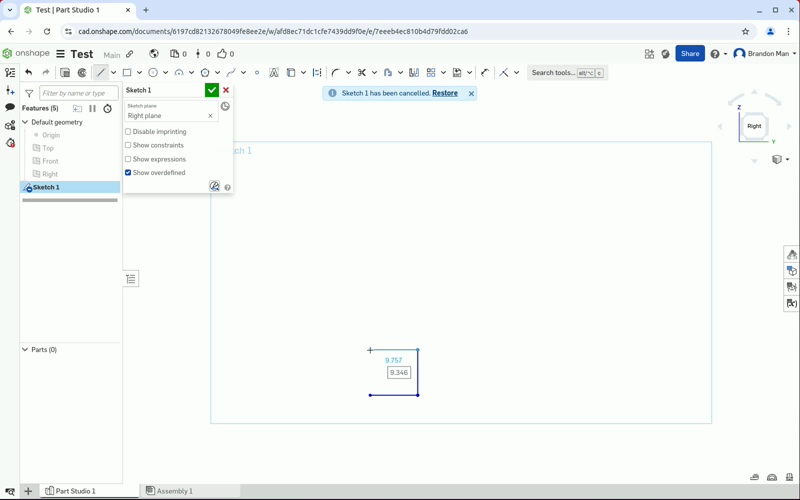
click(370, 349)
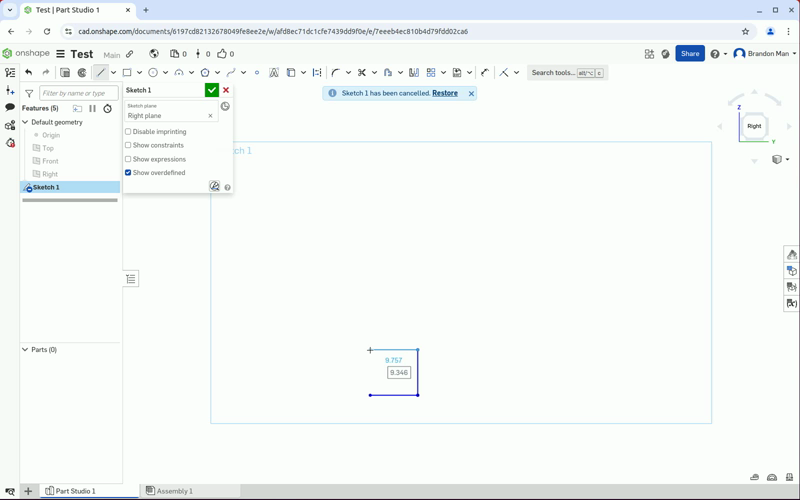
key_up(shift)
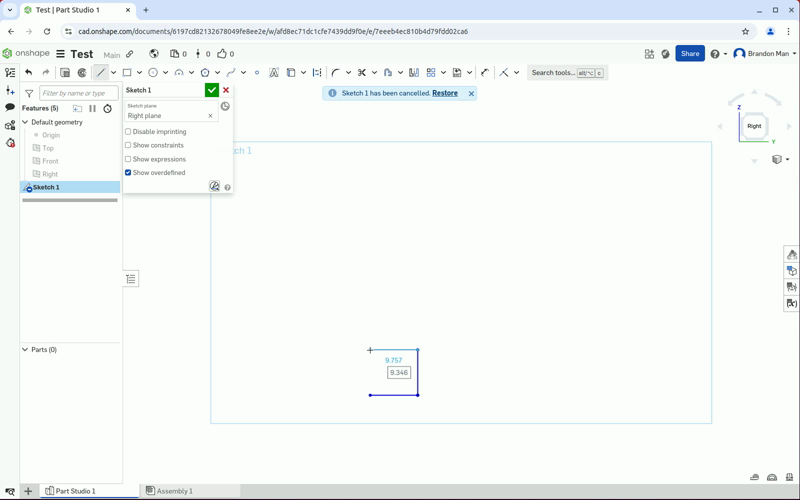
mouse_move(400, 349)
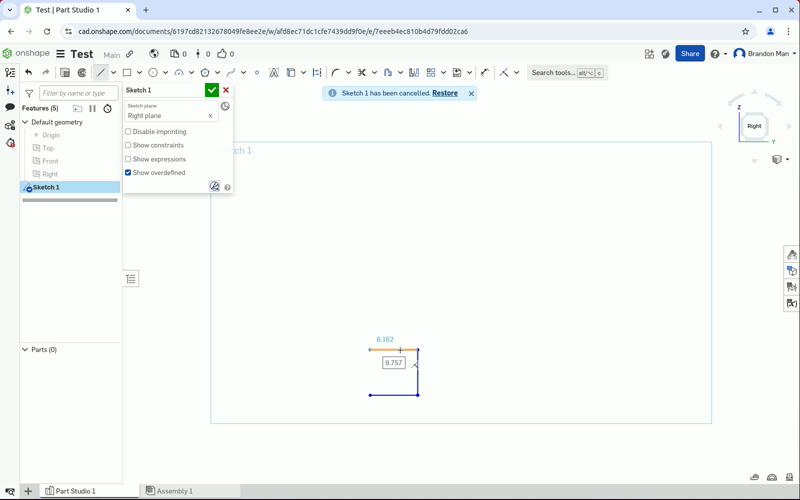
key_down(shift)
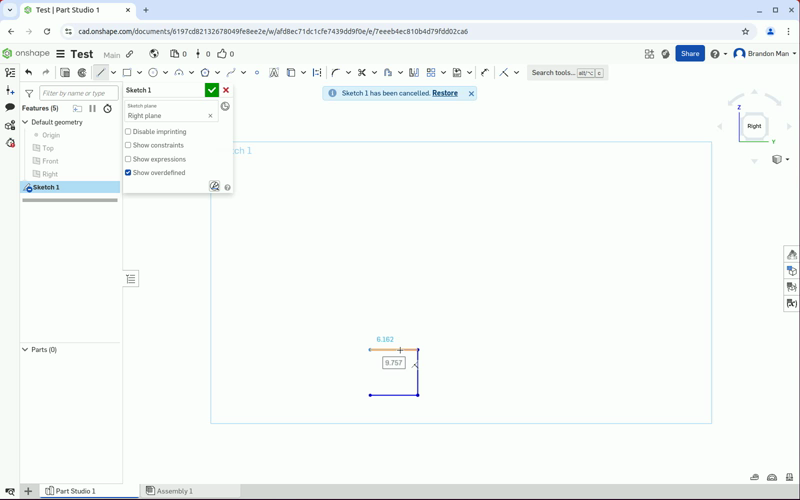
mouse_move(370, 395)
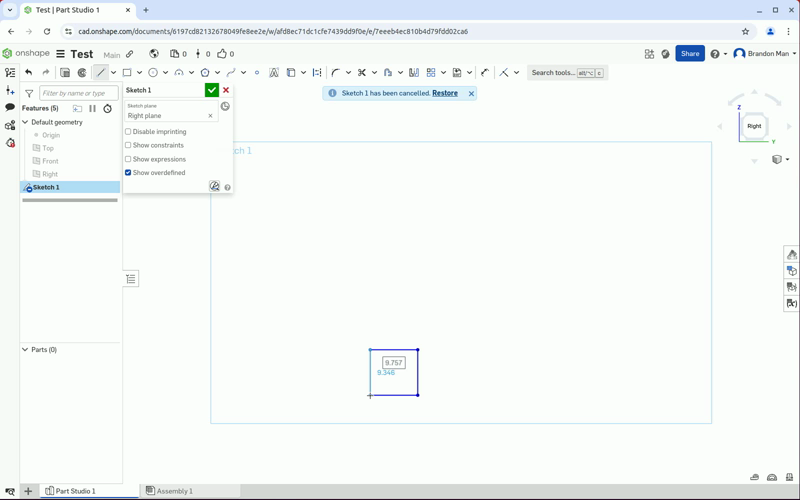
key_up(shift)
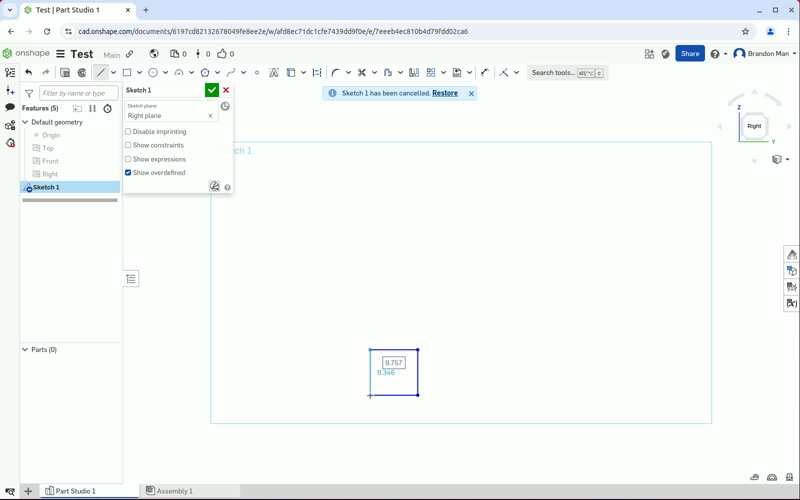
click(370, 395)
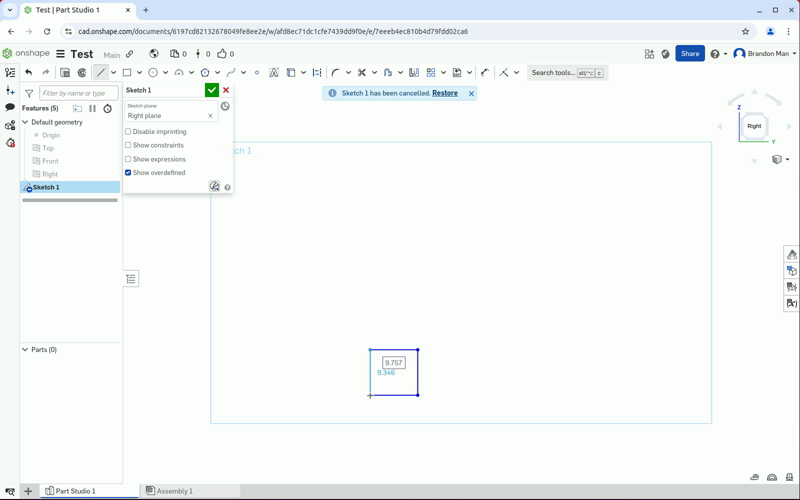
key(esc)
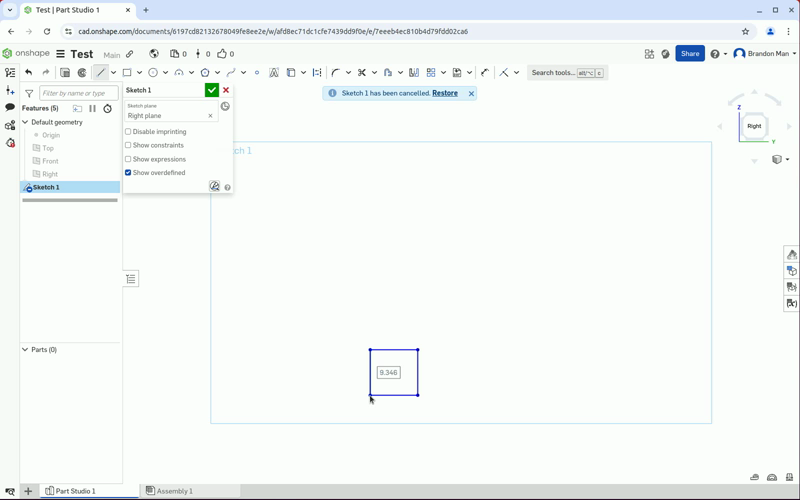
key(l)
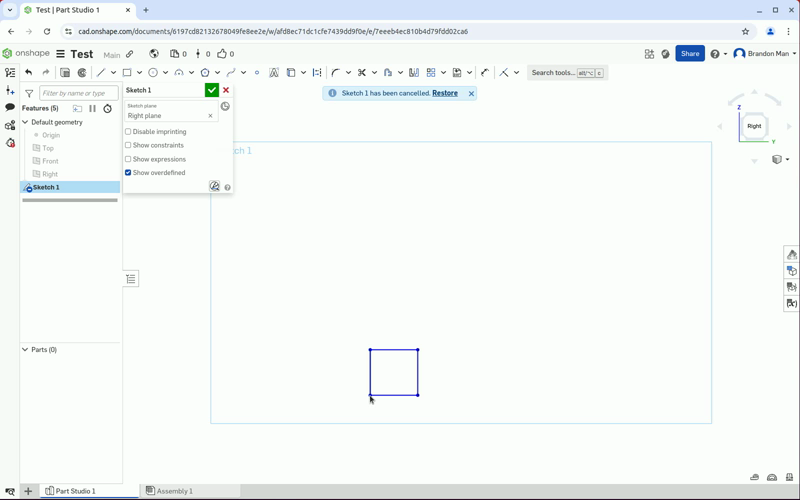
key_down(shift)
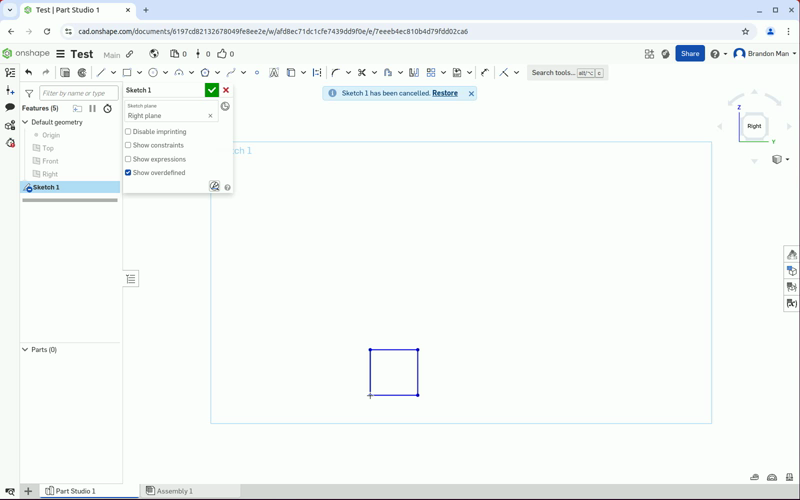
mouse_move(376, 389)
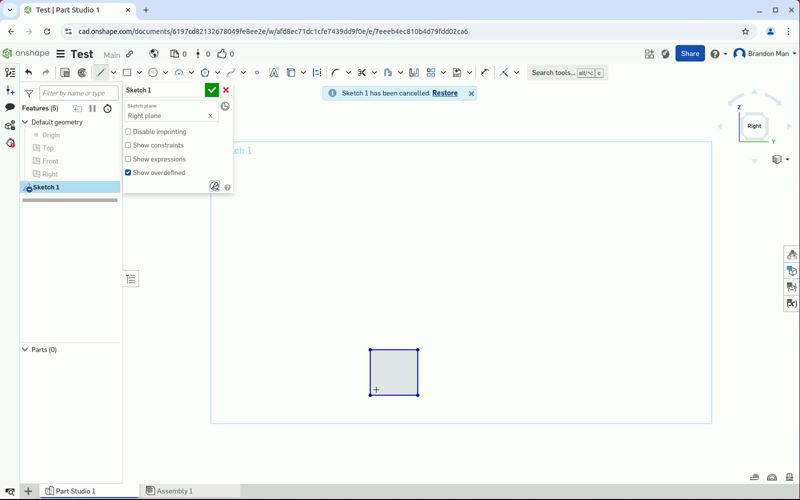
click(376, 389)
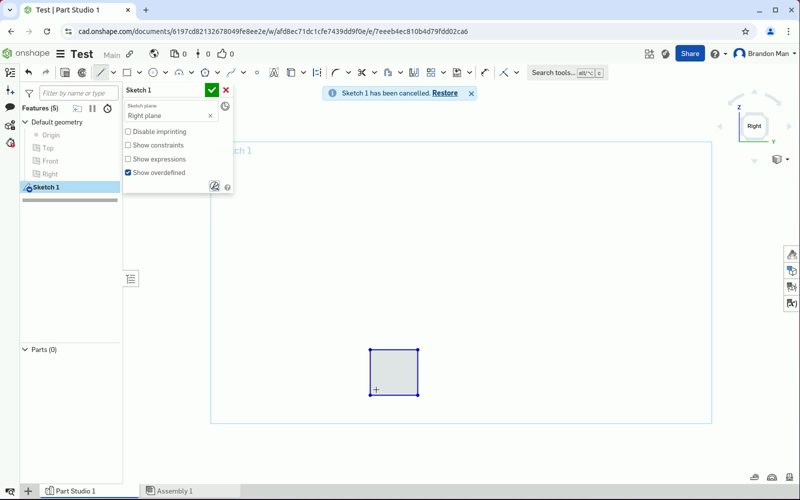
key_up(shift)
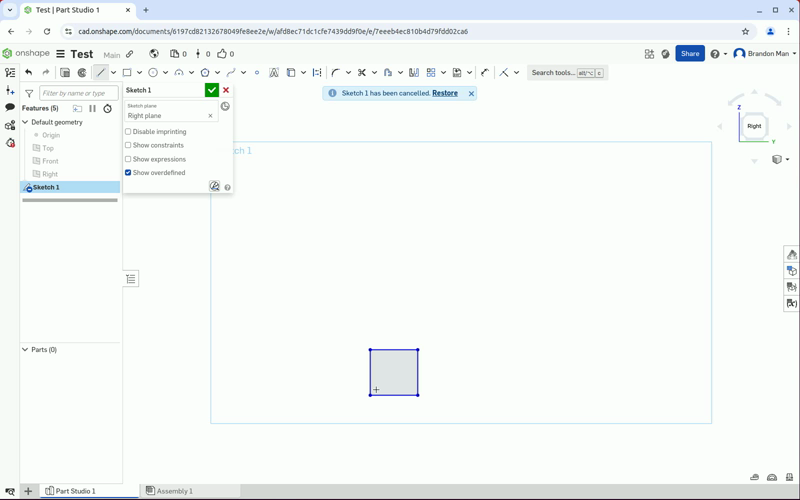
key_down(shift)
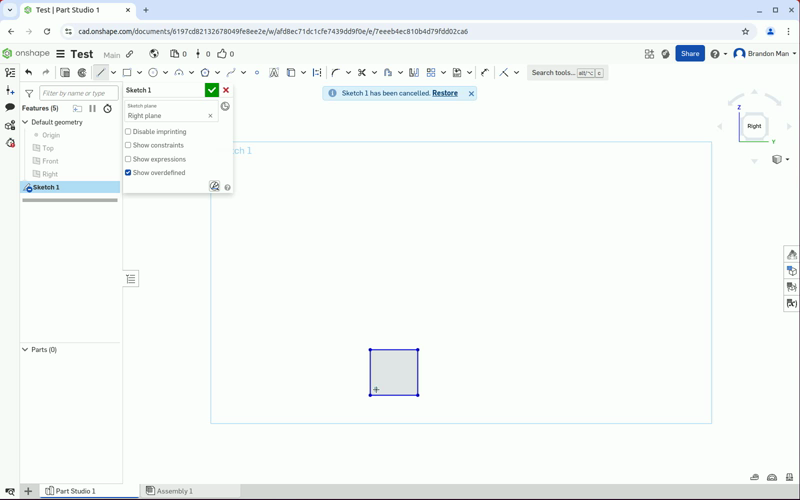
mouse_move(406, 389)
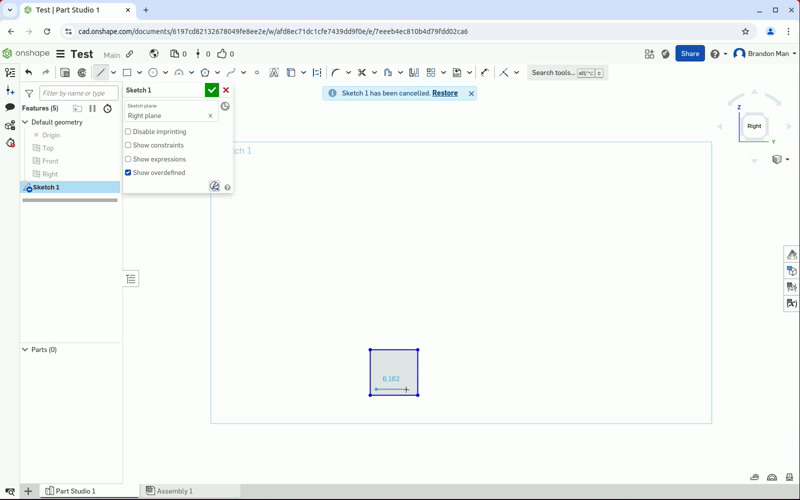
mouse_move(391, 389)
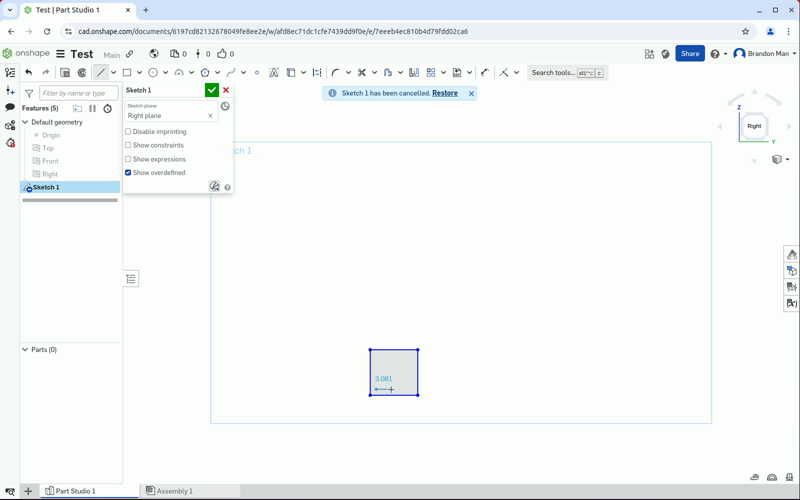
click(391, 389)
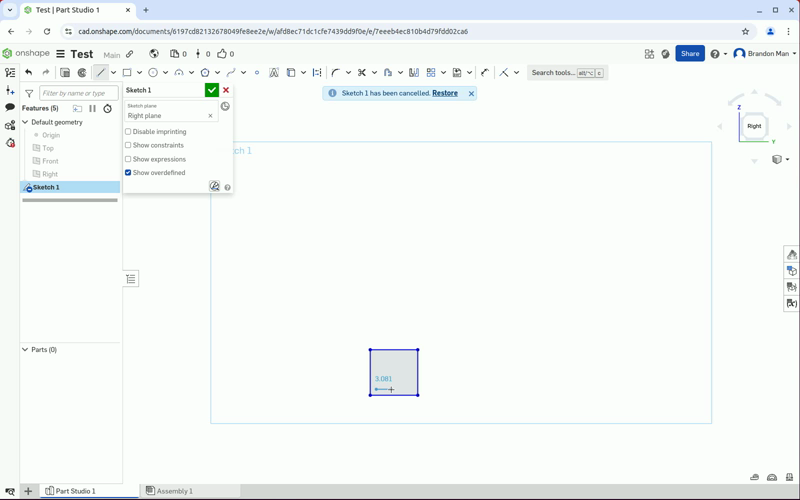
key_up(shift)
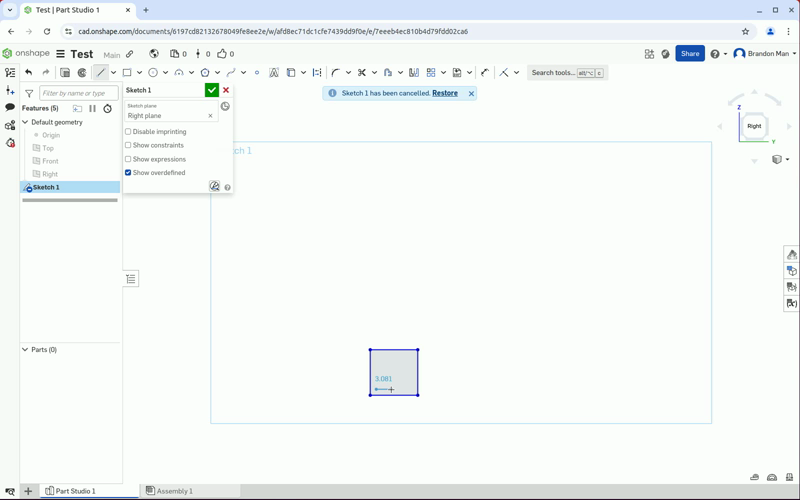
key_down(shift)
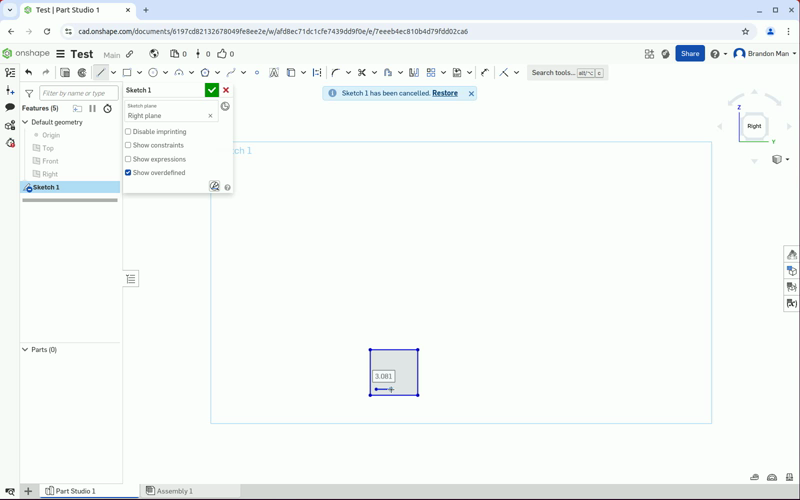
mouse_move(421, 389)
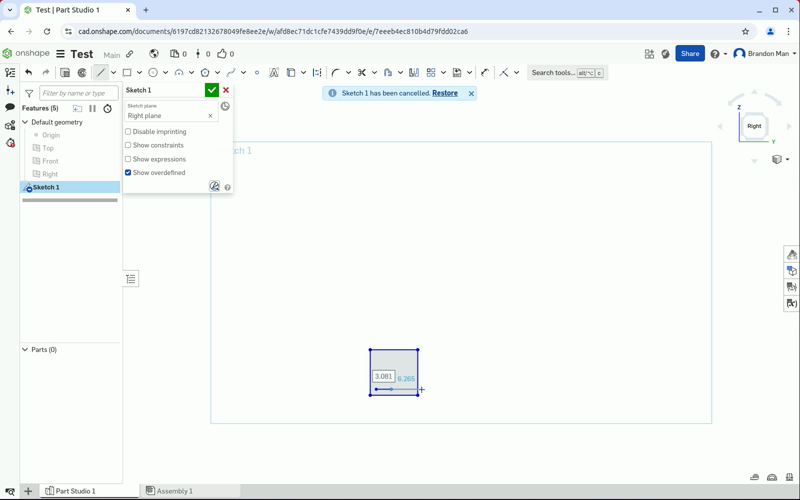
mouse_move(396, 389)
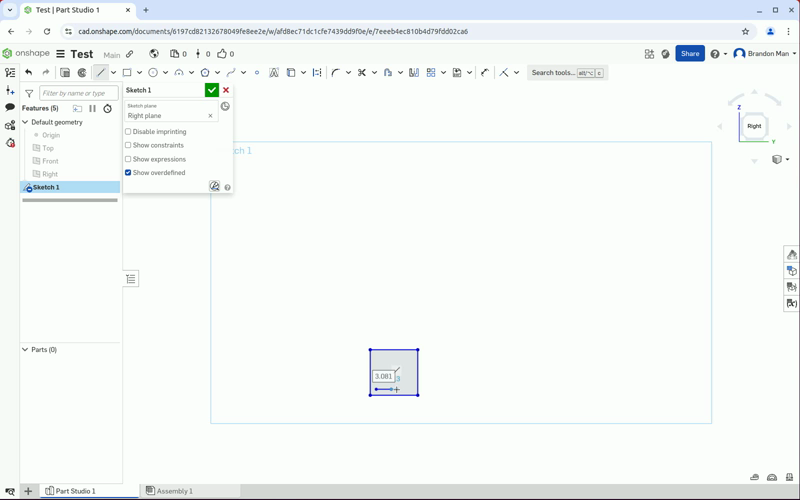
scroll(6)
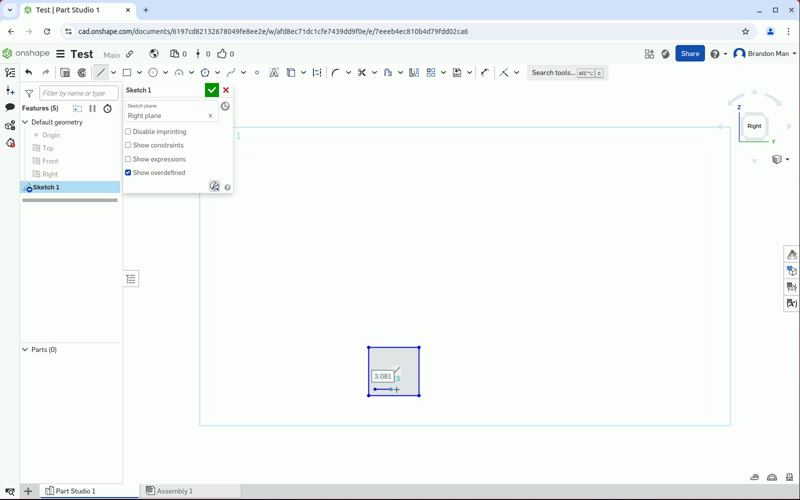
scroll(6)
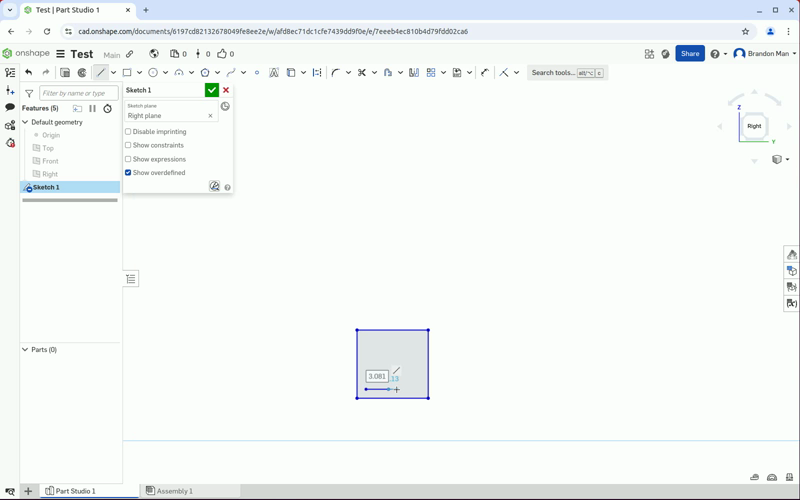
scroll(6)
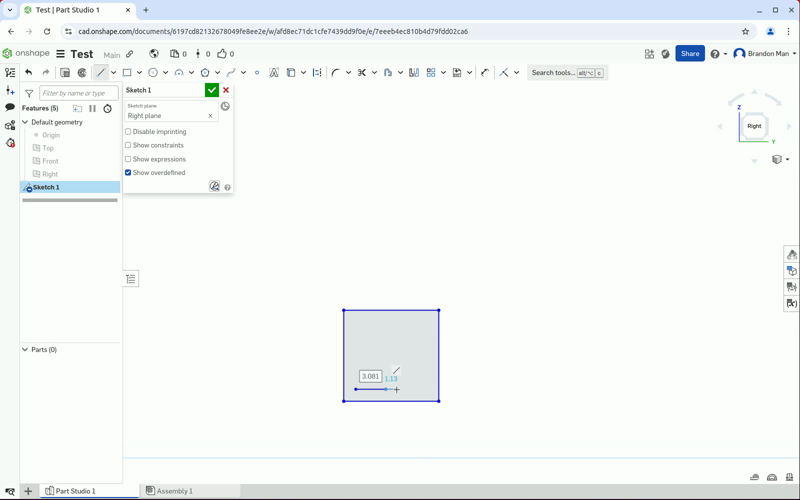
scroll(6)
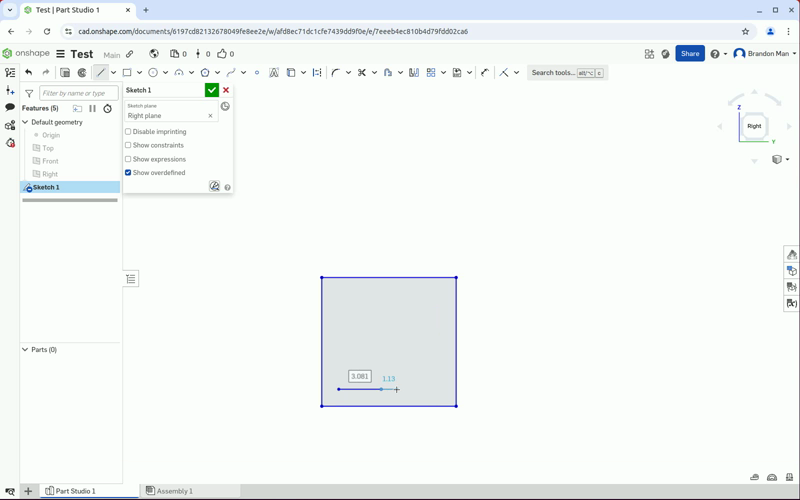
scroll(6)
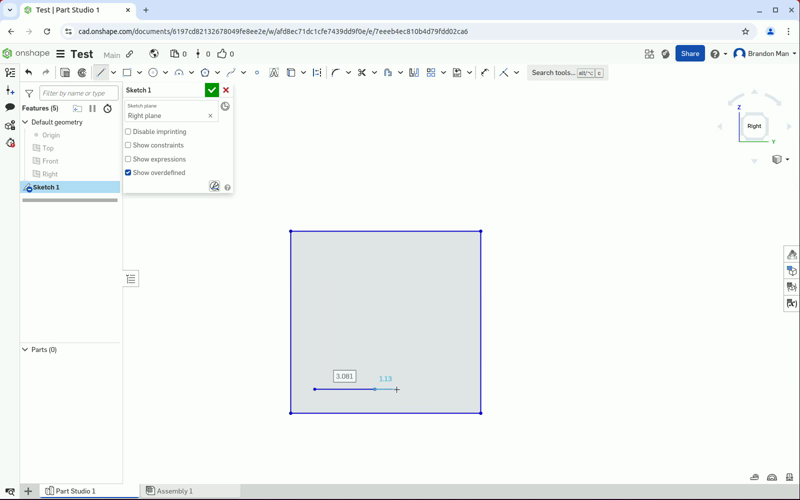
scroll(6)
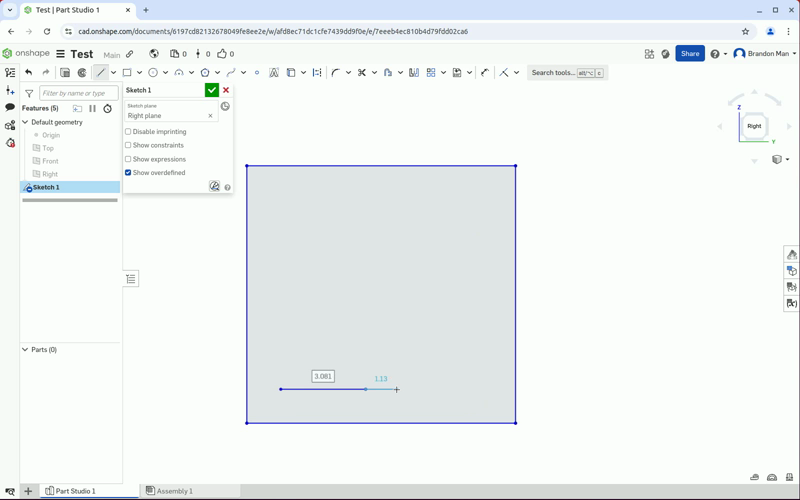
scroll(6)
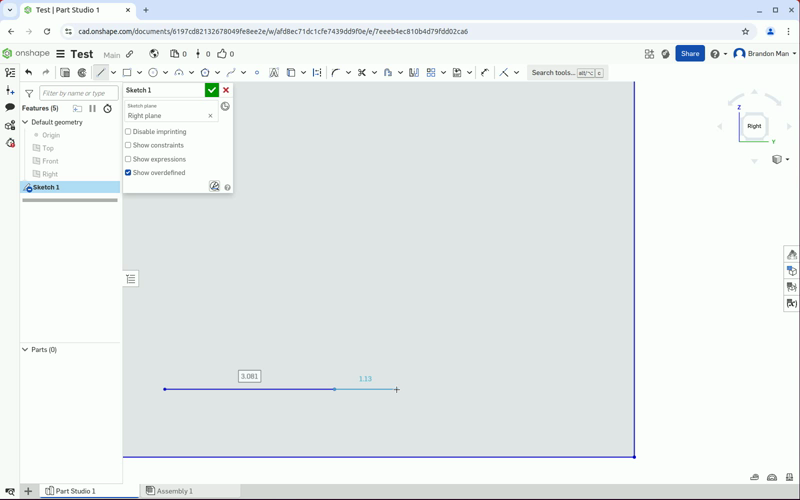
click(396, 389)
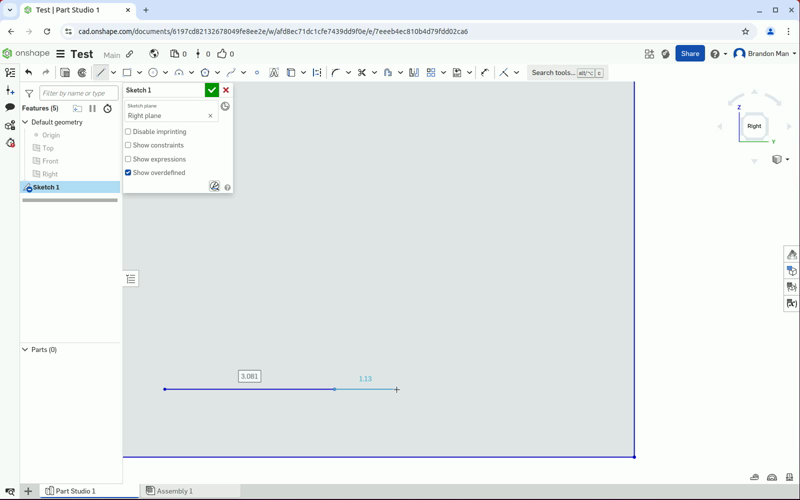
scroll(-6)
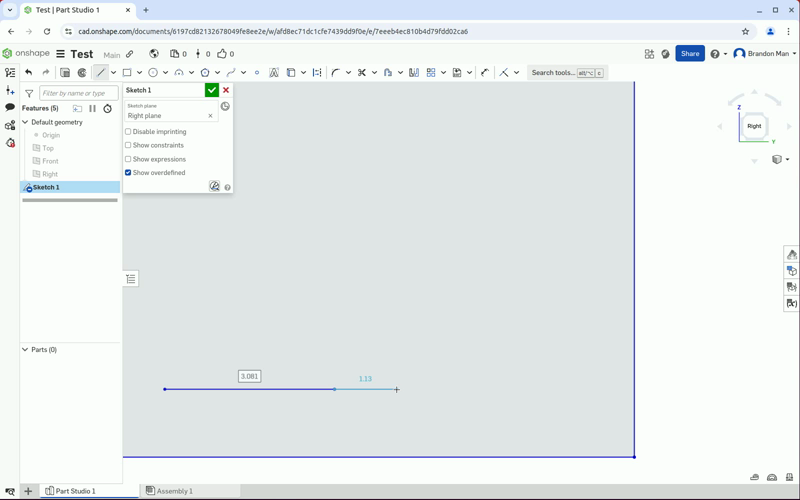
scroll(-6)
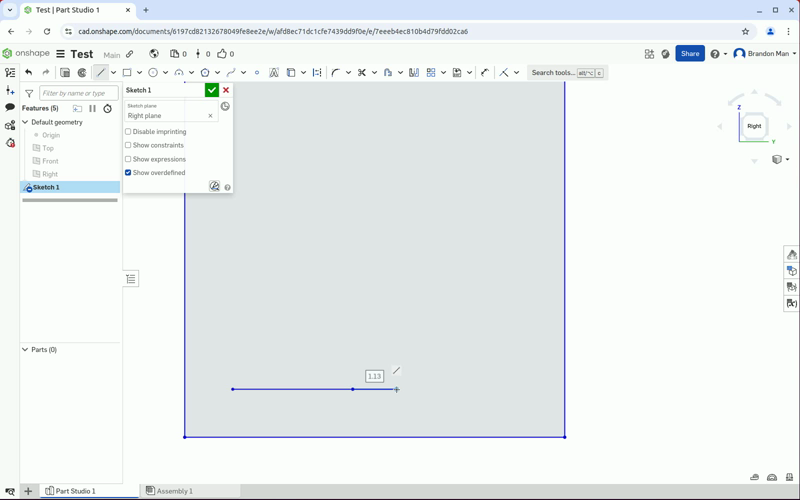
scroll(-6)
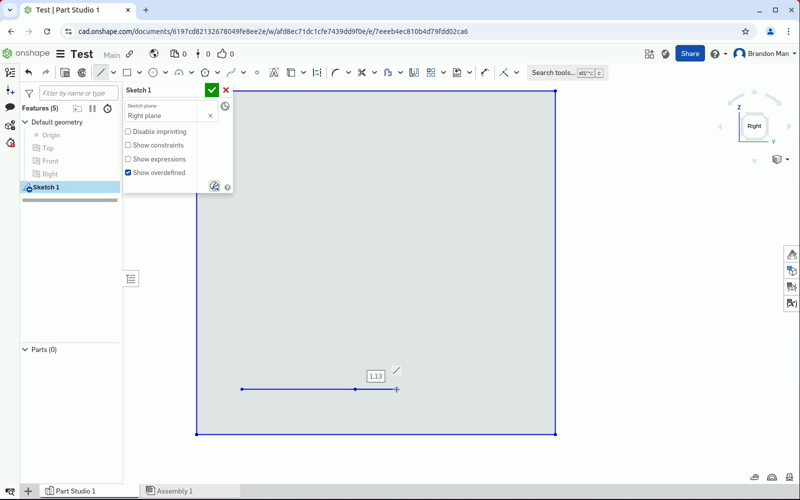
scroll(-6)
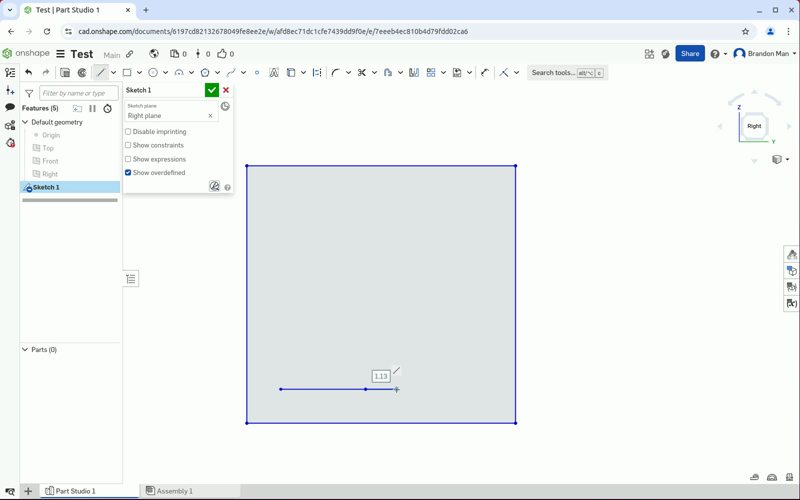
scroll(-6)
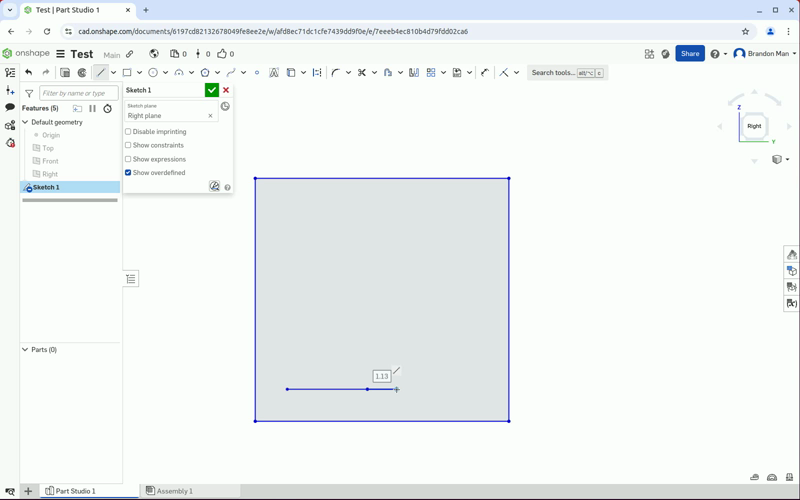
scroll(-6)
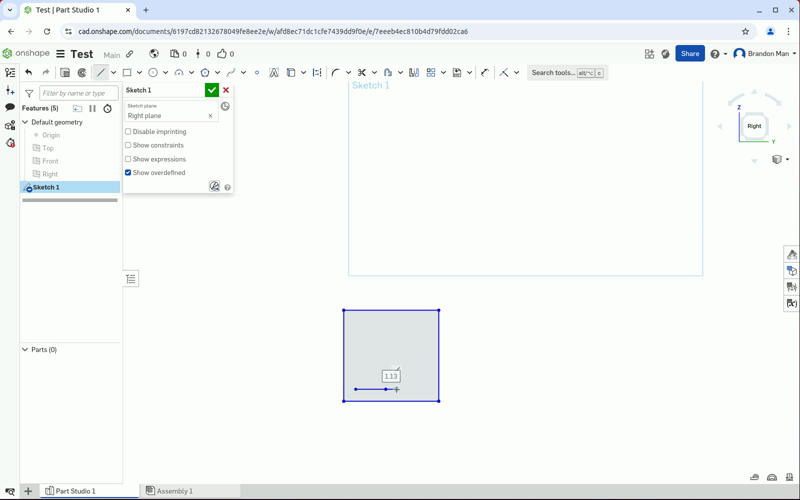
scroll(-6)
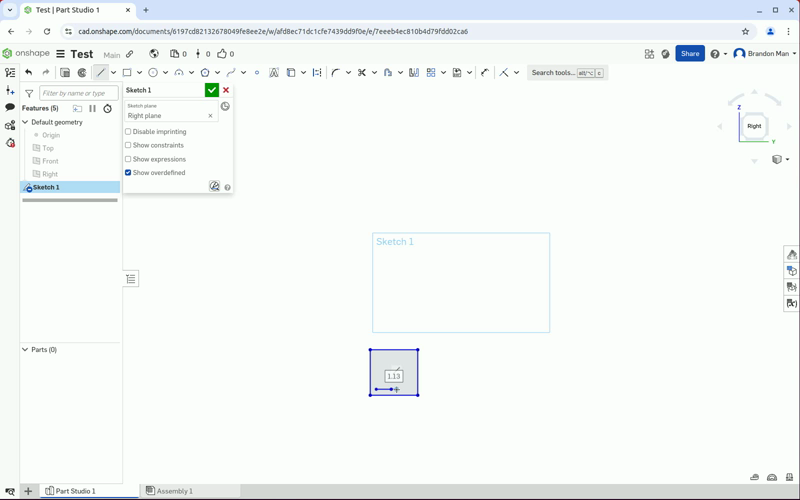
key_up(shift)
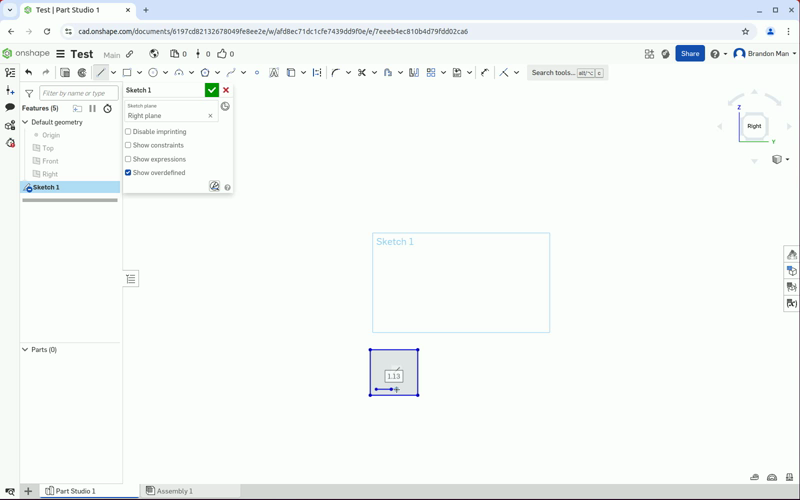
key_down(shift)
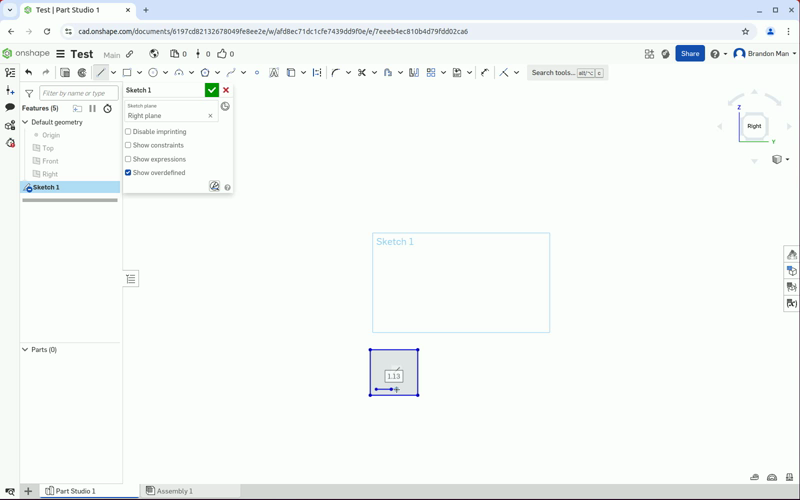
mouse_move(426, 389)
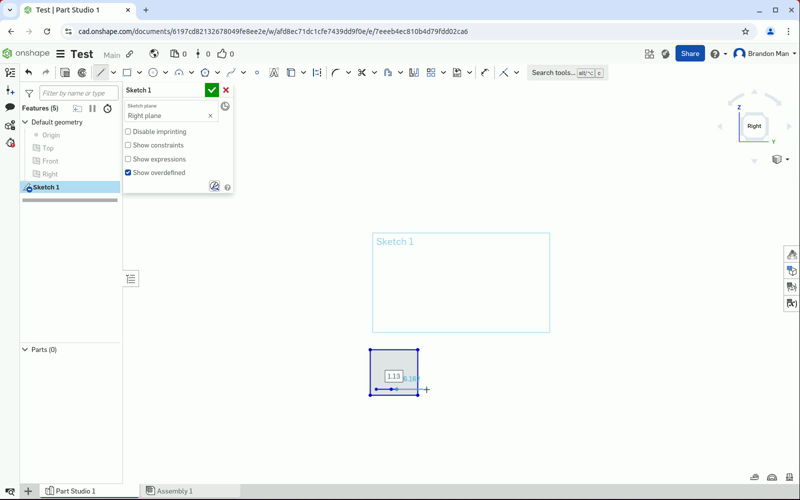
mouse_move(411, 389)
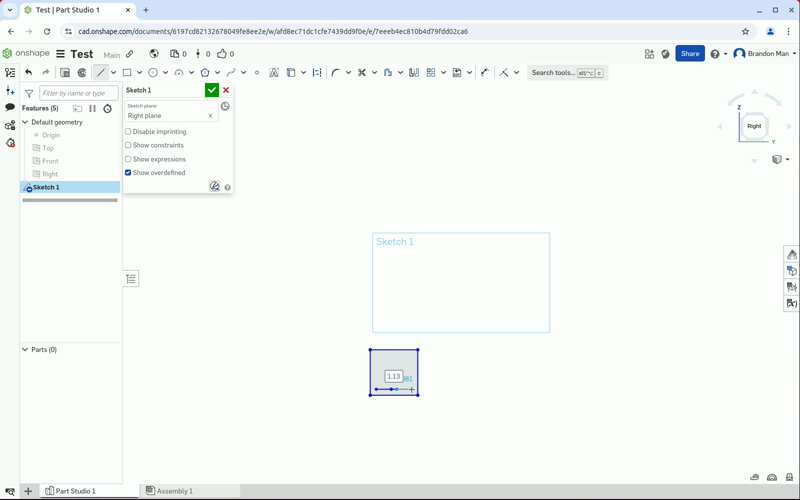
click(411, 389)
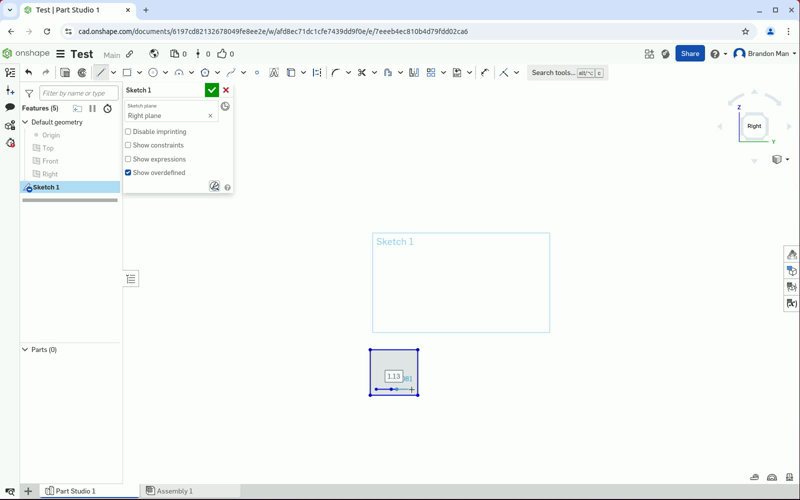
key_up(shift)
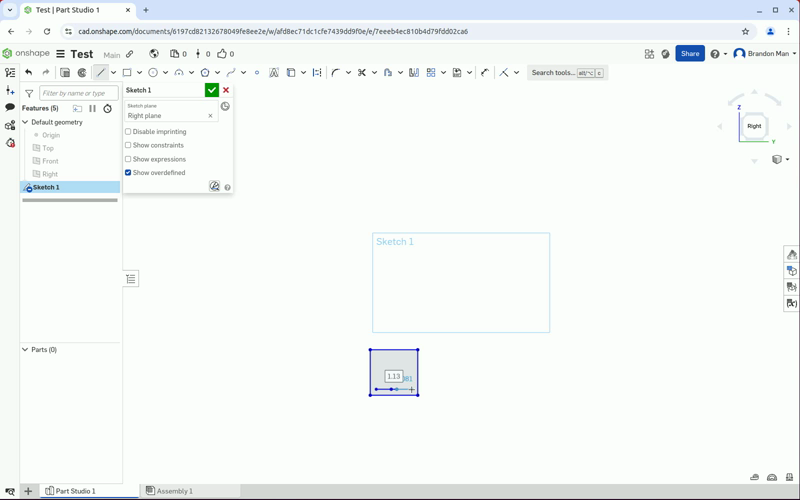
key_down(shift)
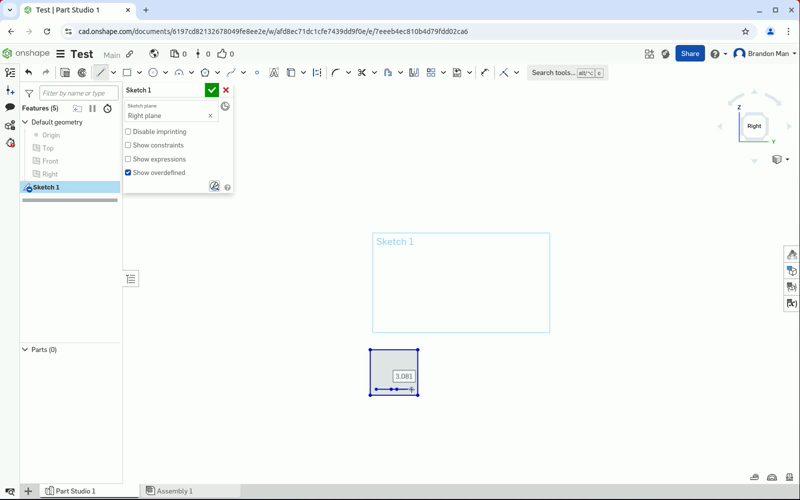
mouse_move(441, 389)
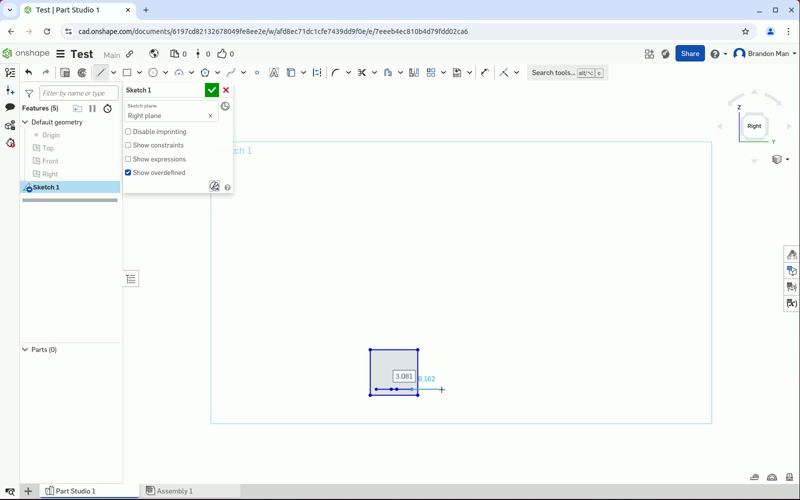
mouse_move(411, 375)
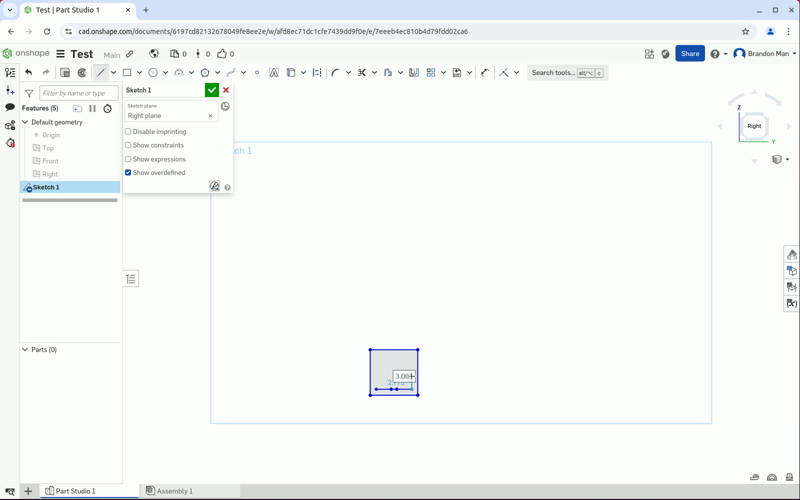
click(411, 375)
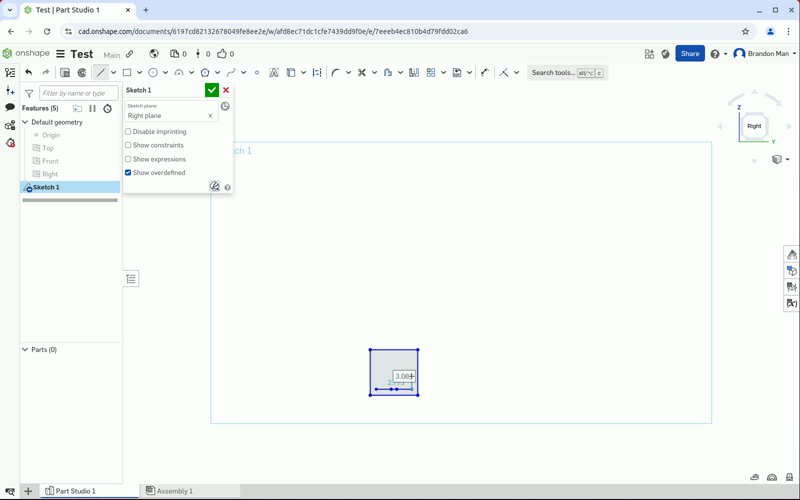
key_up(shift)
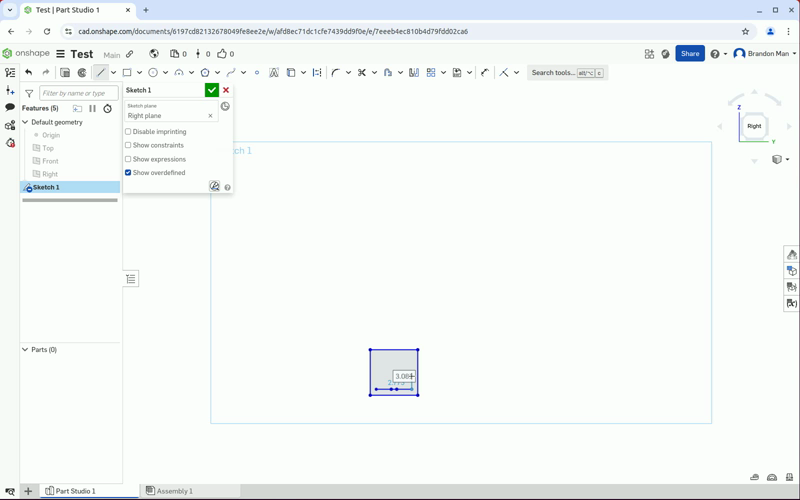
key_down(shift)
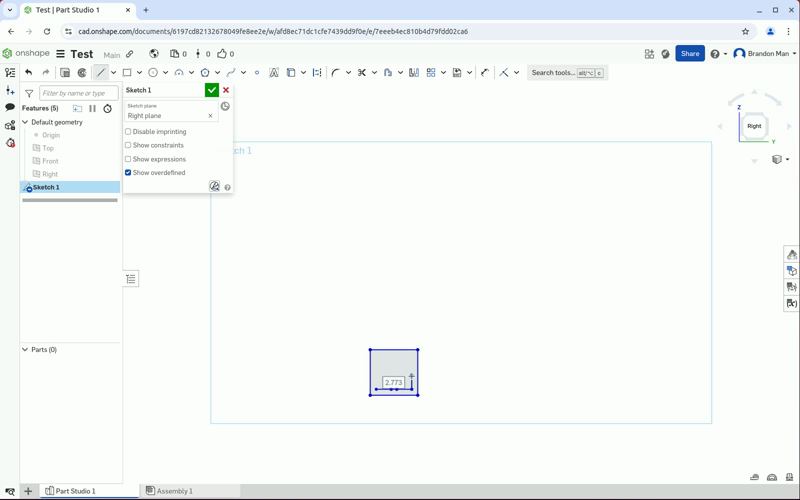
mouse_move(441, 375)
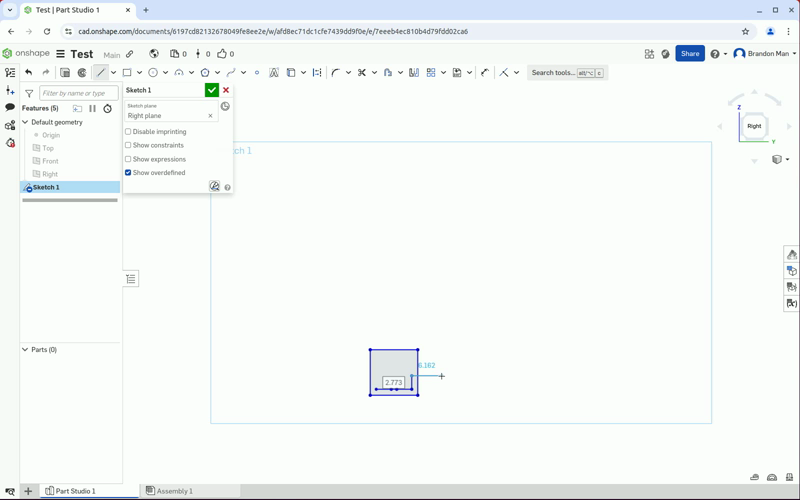
mouse_move(411, 369)
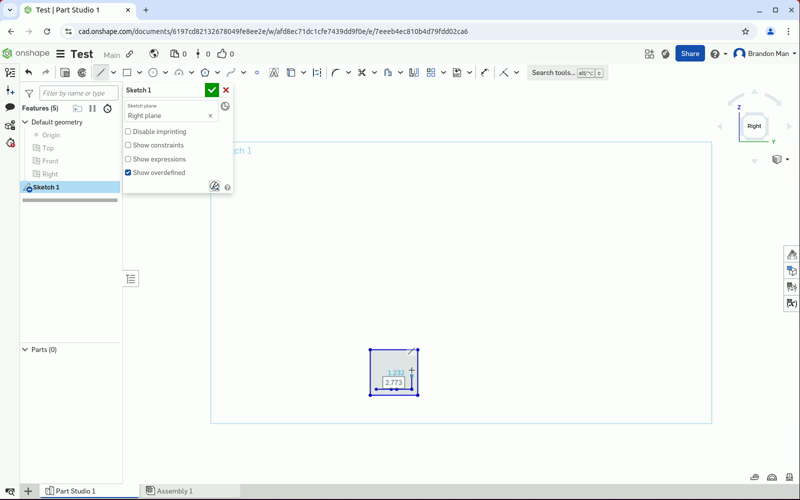
scroll(6)
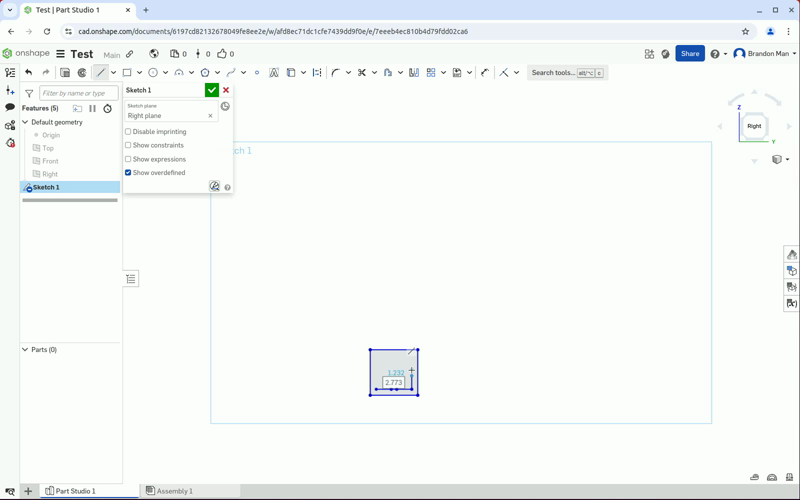
scroll(6)
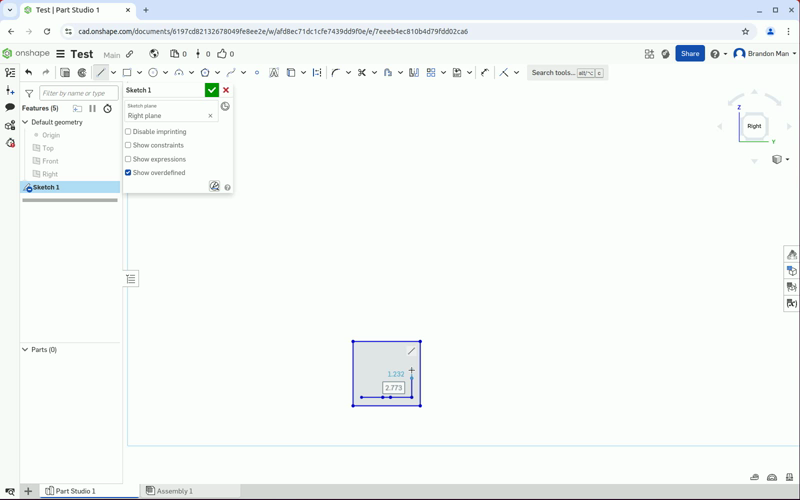
scroll(6)
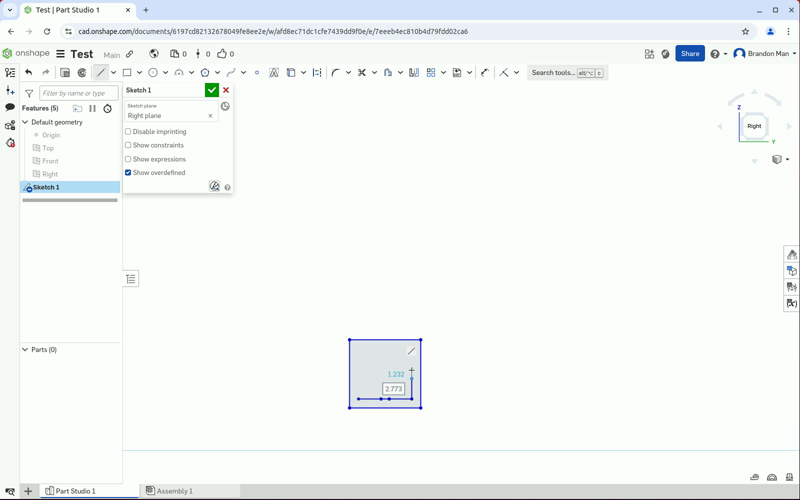
scroll(6)
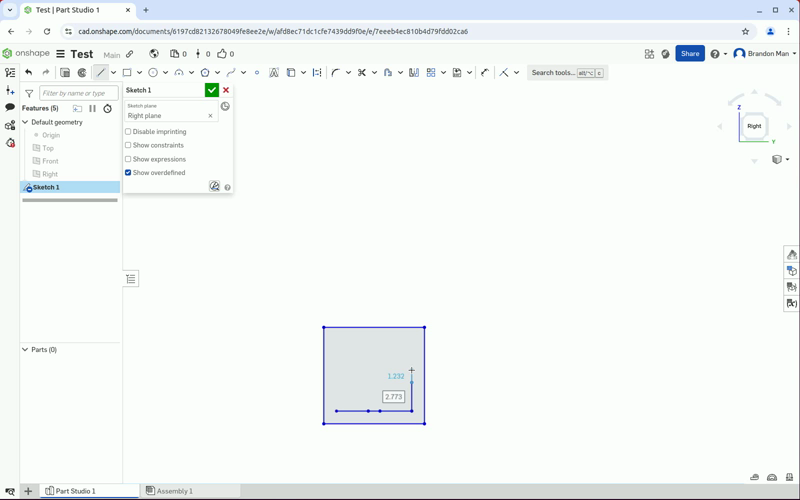
scroll(6)
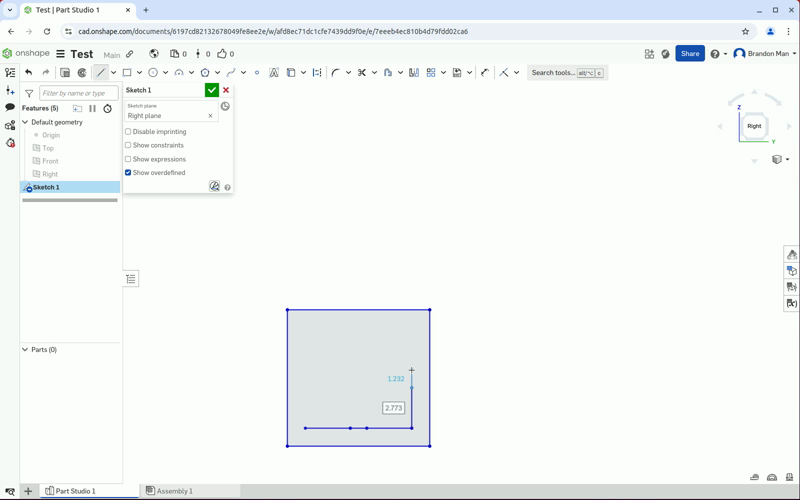
scroll(6)
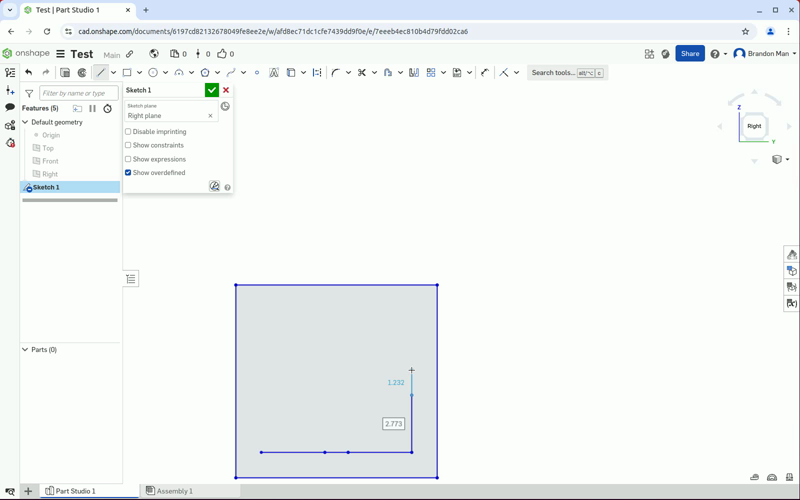
scroll(6)
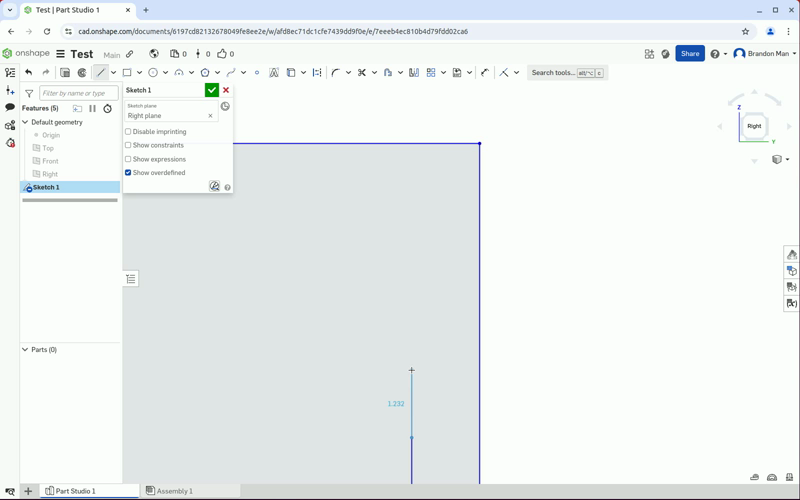
click(411, 369)
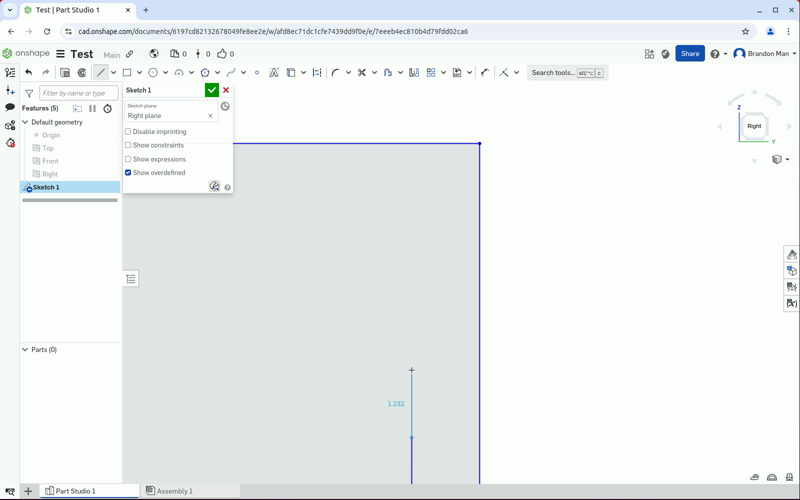
scroll(-6)
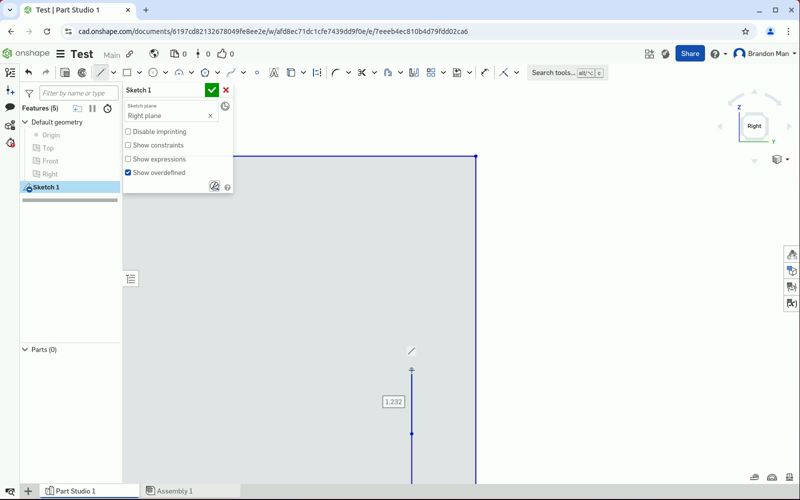
scroll(-6)
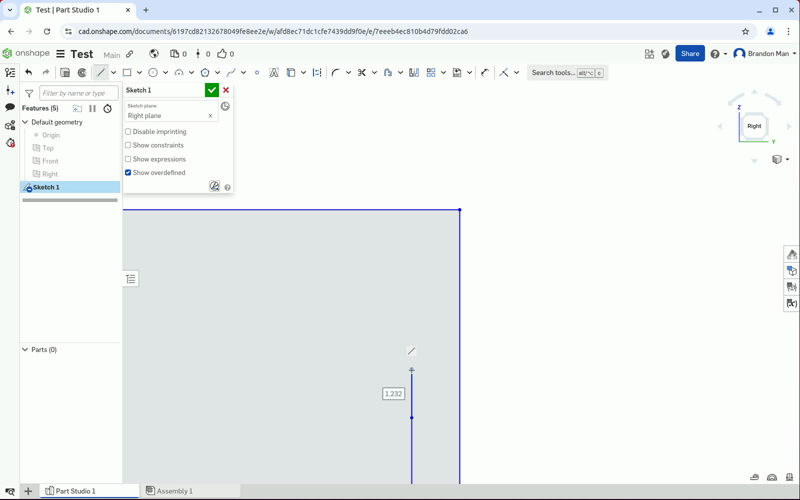
scroll(-6)
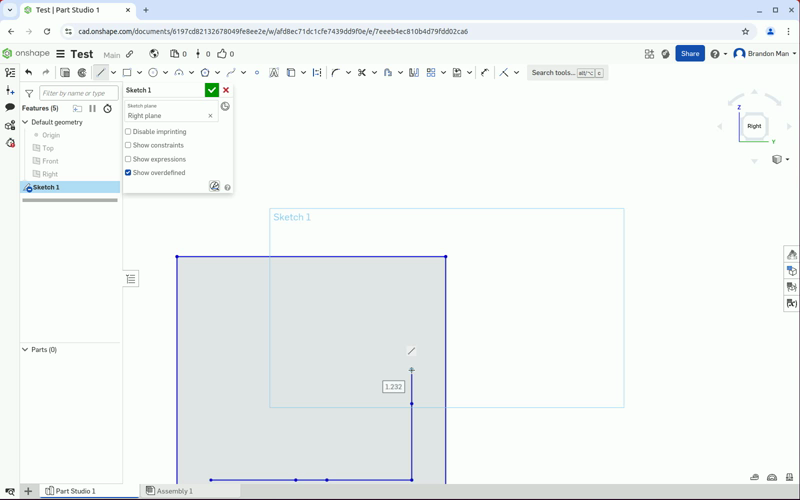
scroll(-6)
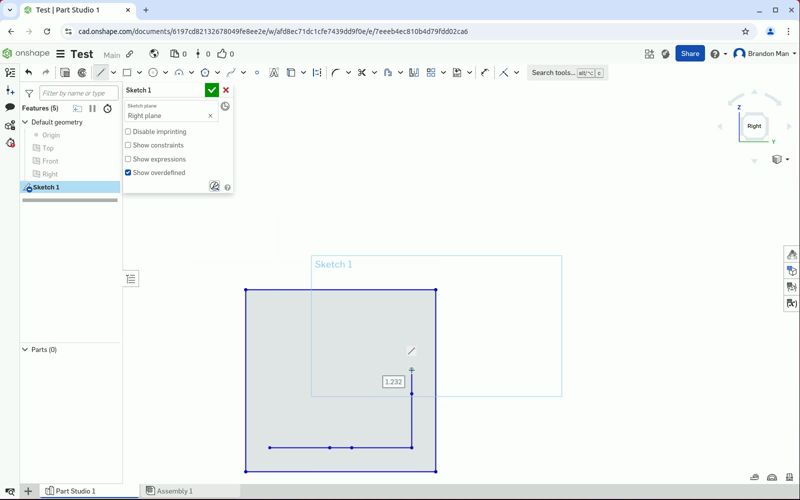
scroll(-6)
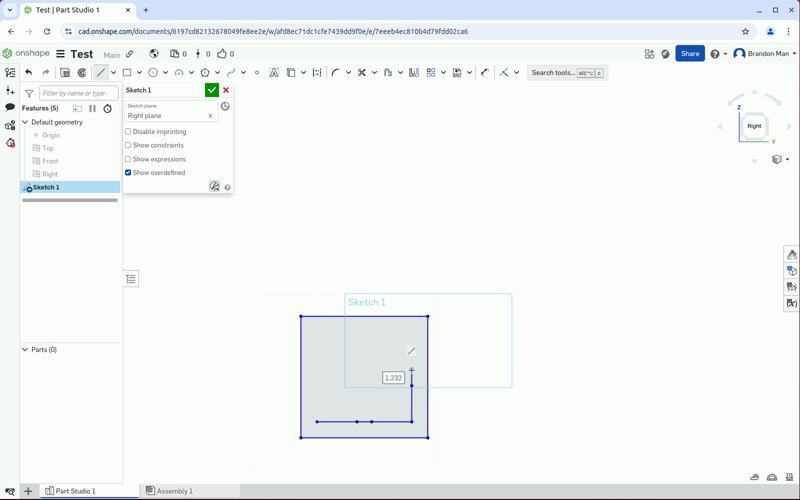
scroll(-6)
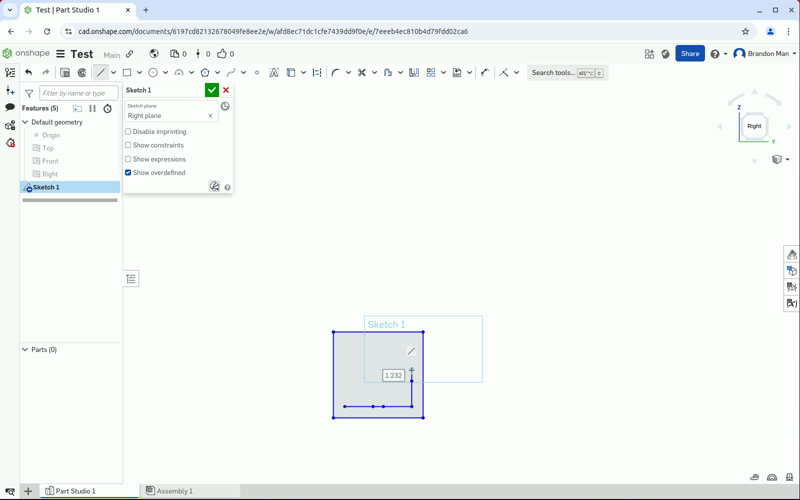
scroll(-6)
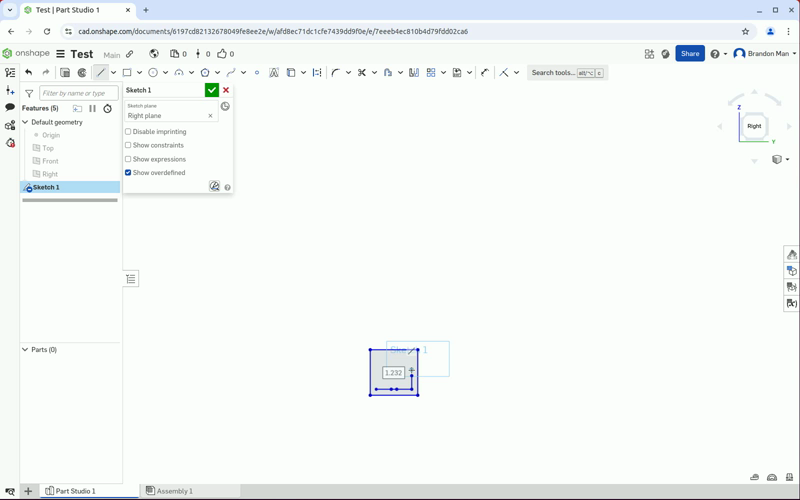
key_up(shift)
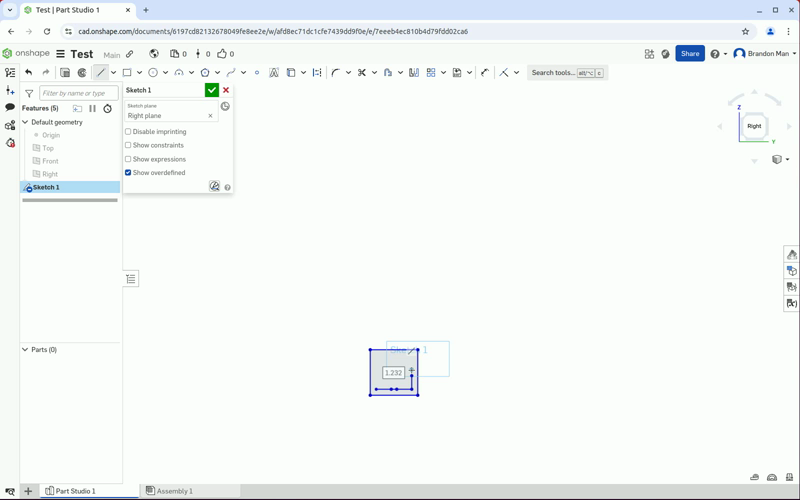
key_down(shift)
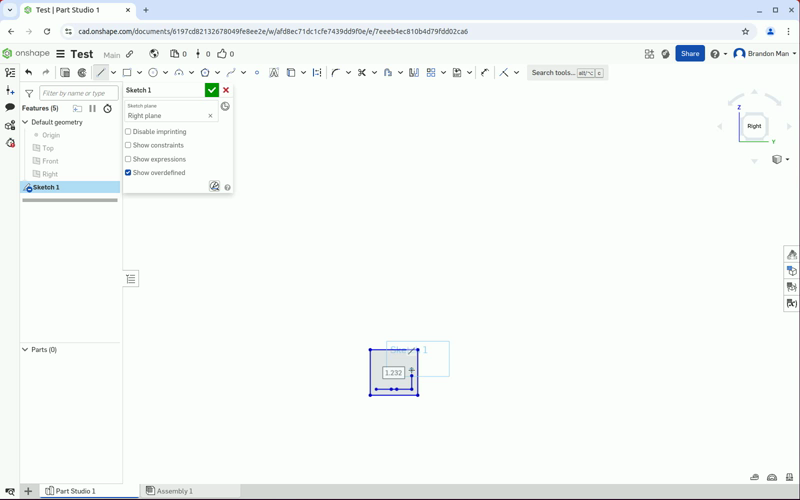
mouse_move(441, 369)
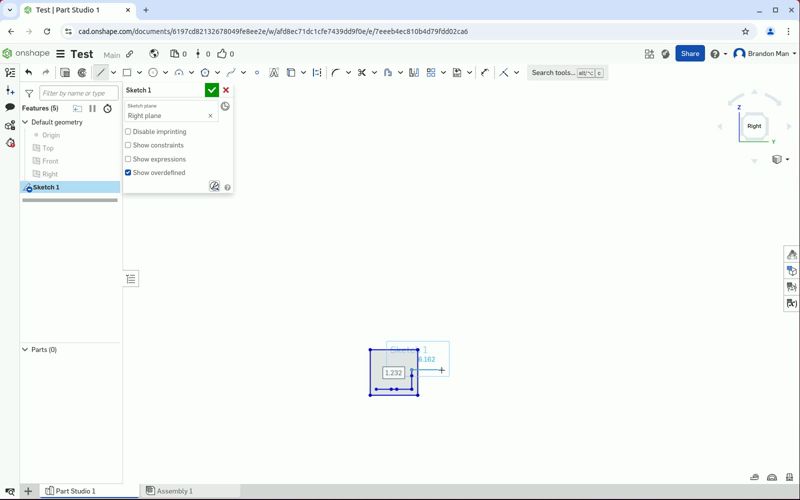
mouse_move(411, 355)
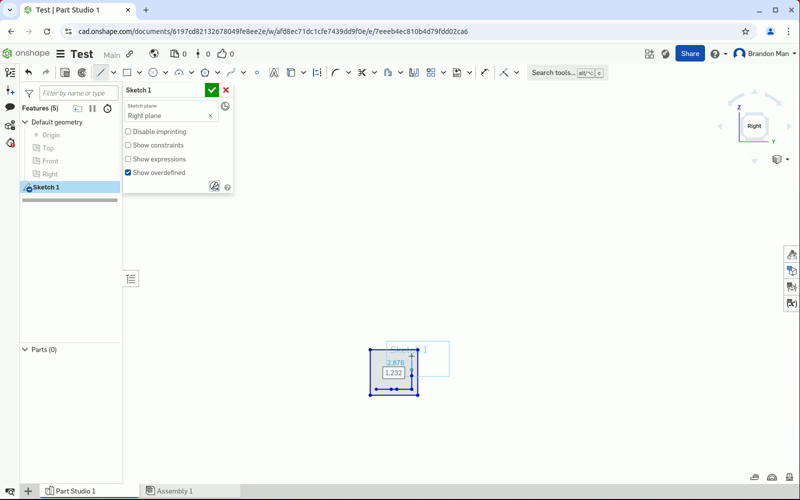
click(411, 355)
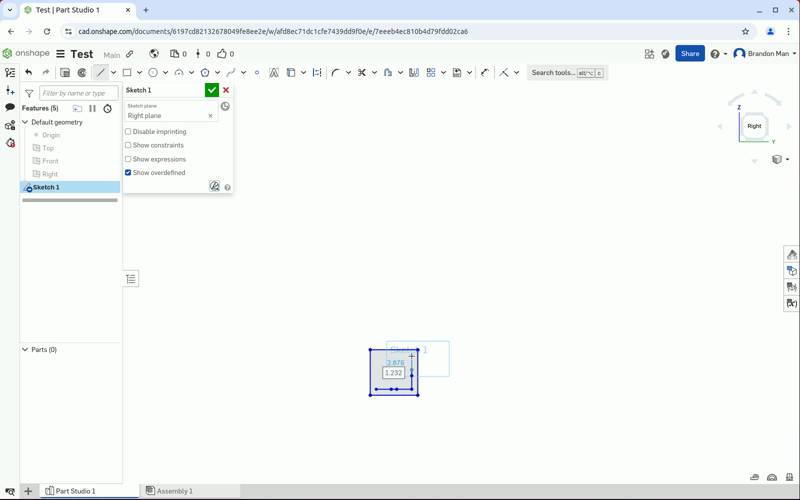
key_up(shift)
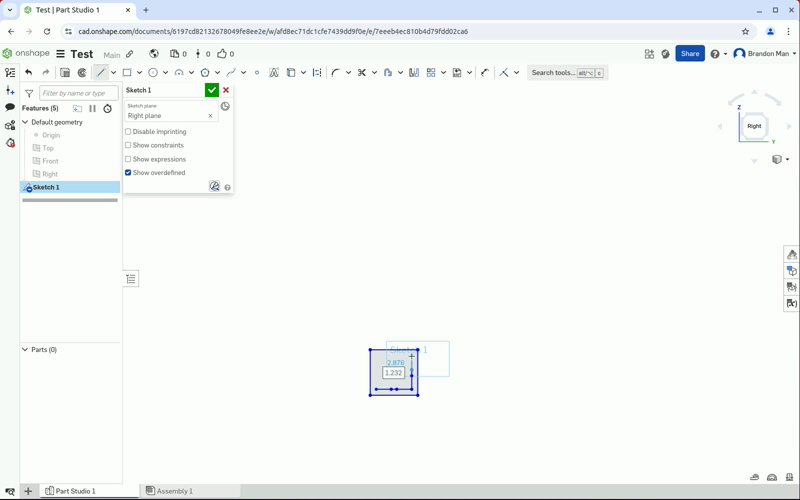
key_down(shift)
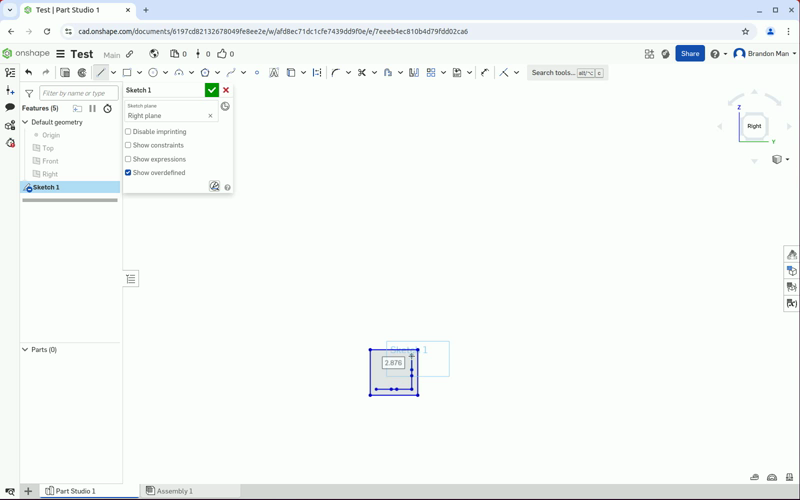
mouse_move(441, 355)
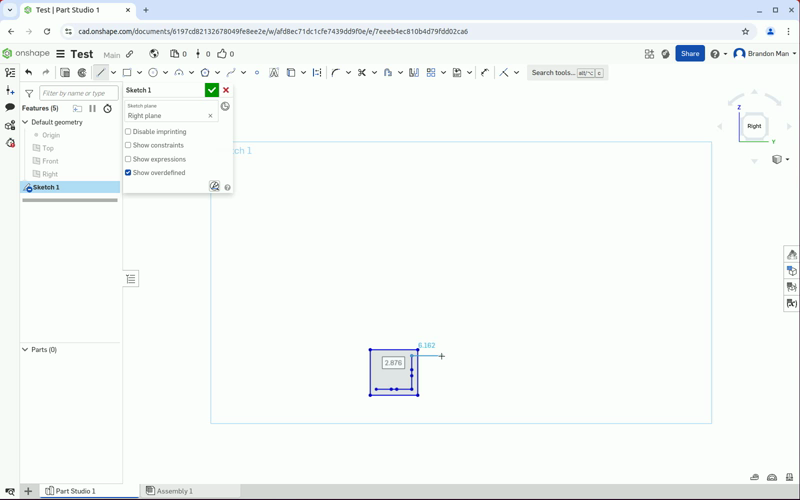
mouse_move(396, 355)
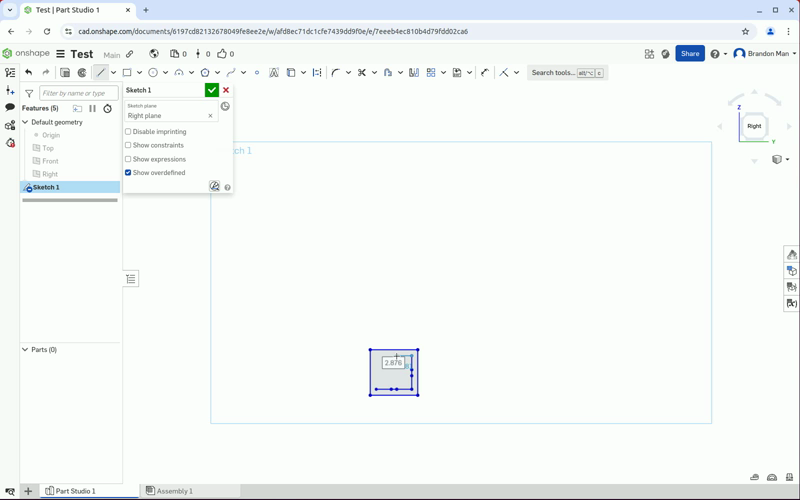
click(396, 355)
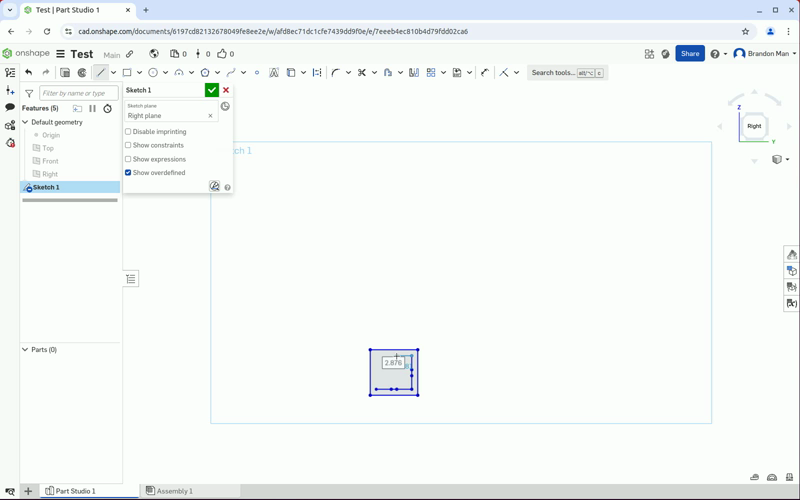
key_up(shift)
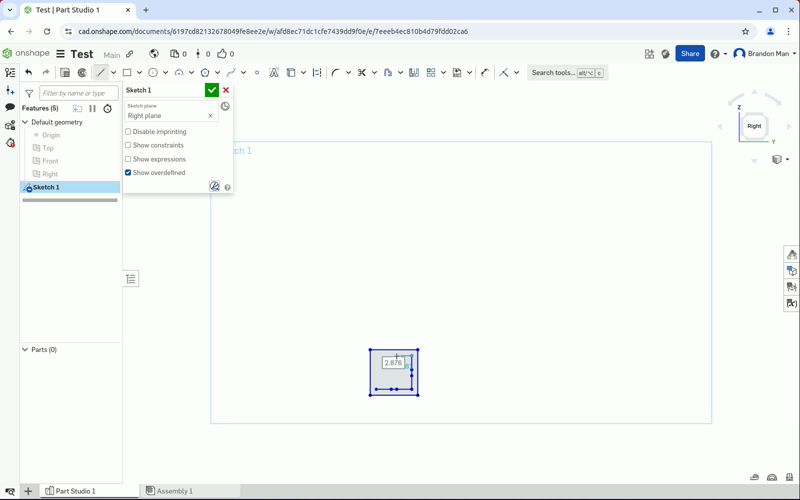
key_down(shift)
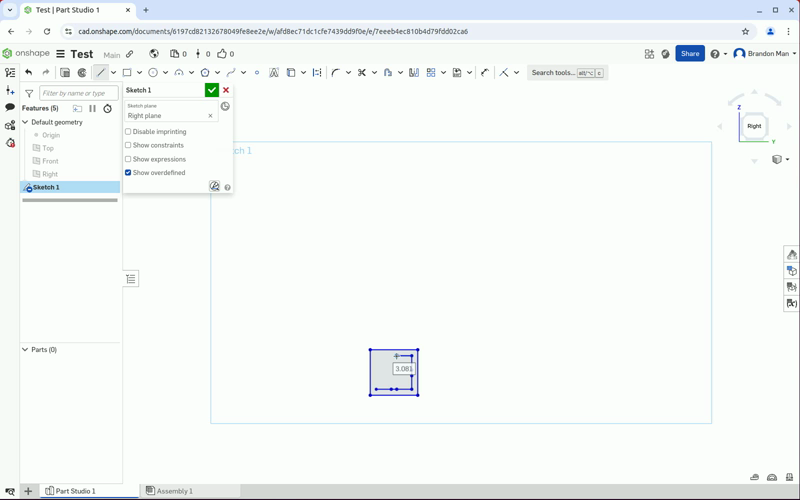
mouse_move(426, 355)
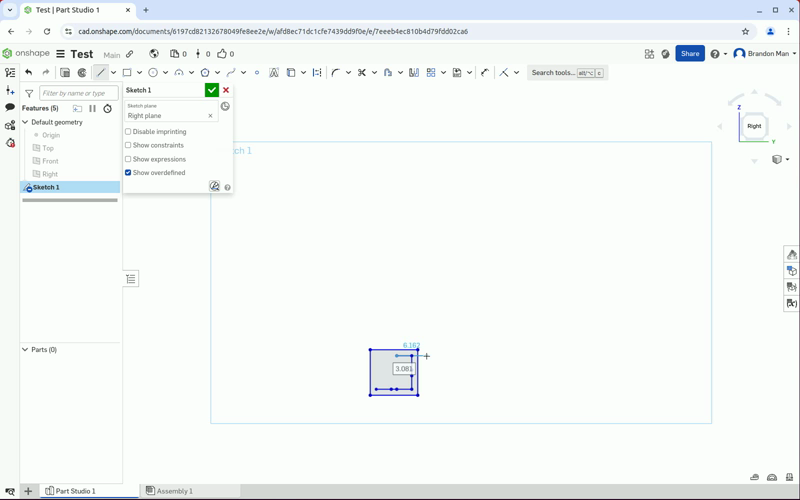
mouse_move(391, 355)
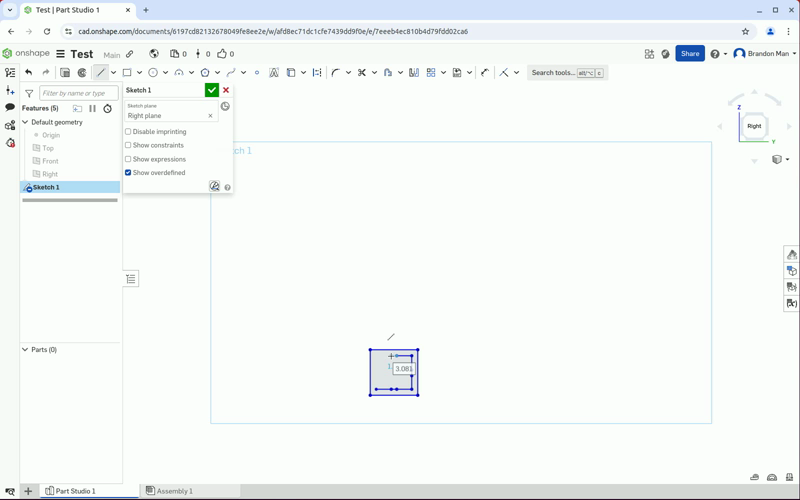
scroll(6)
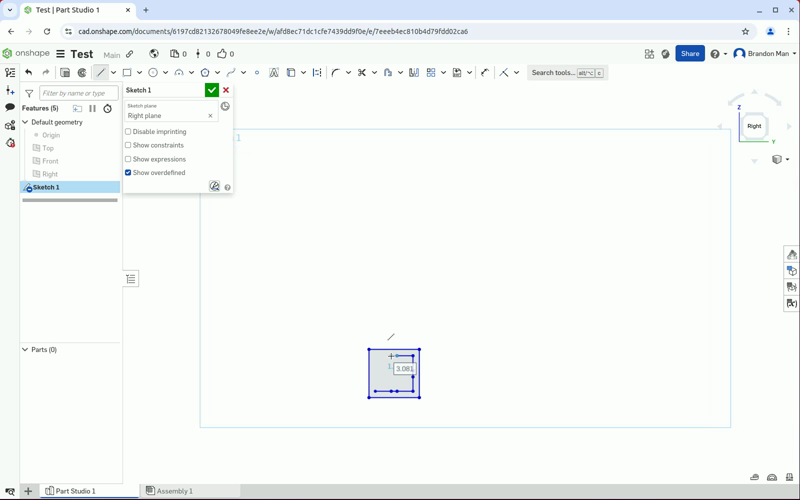
scroll(6)
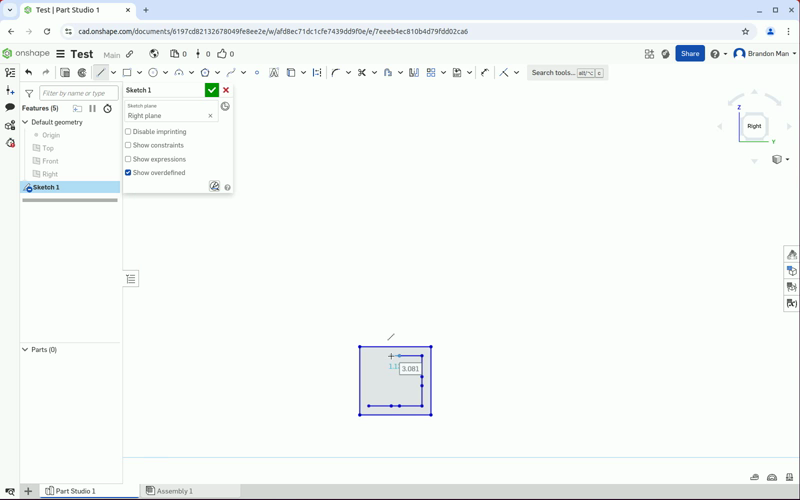
scroll(6)
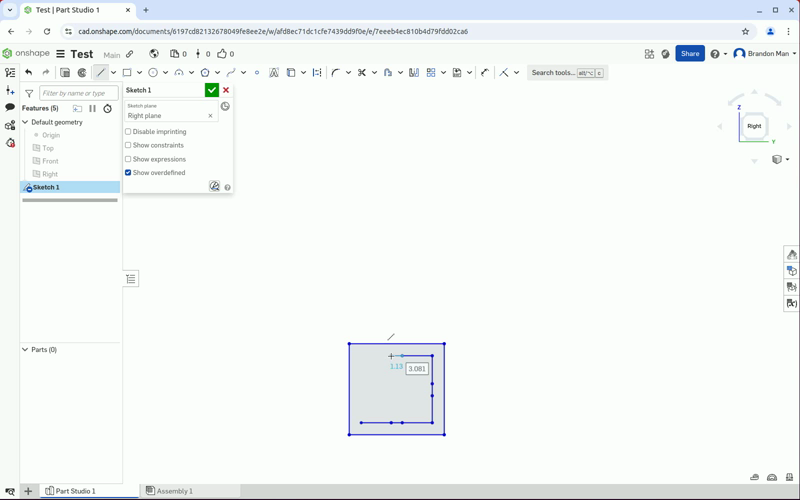
scroll(6)
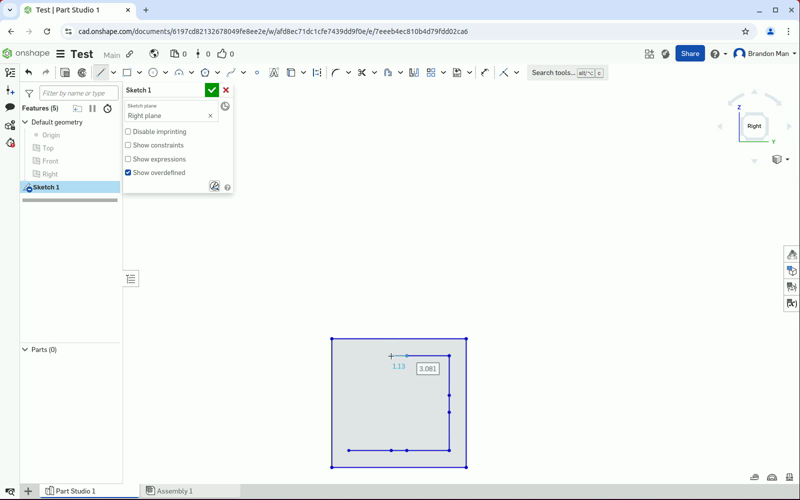
scroll(6)
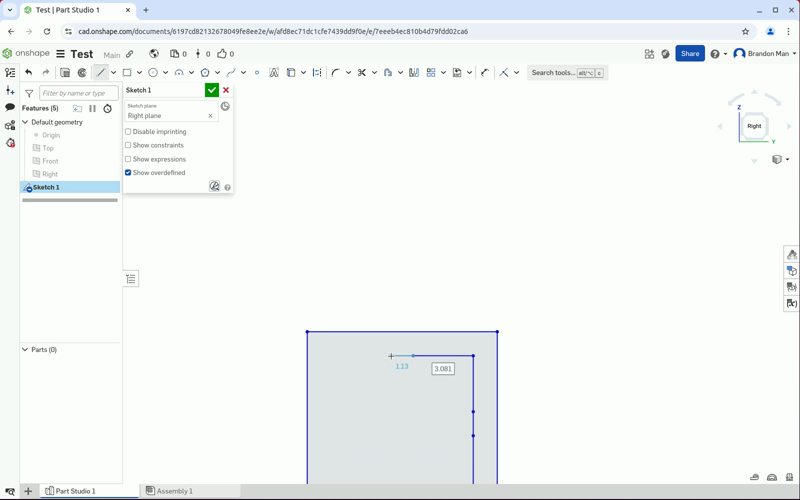
scroll(6)
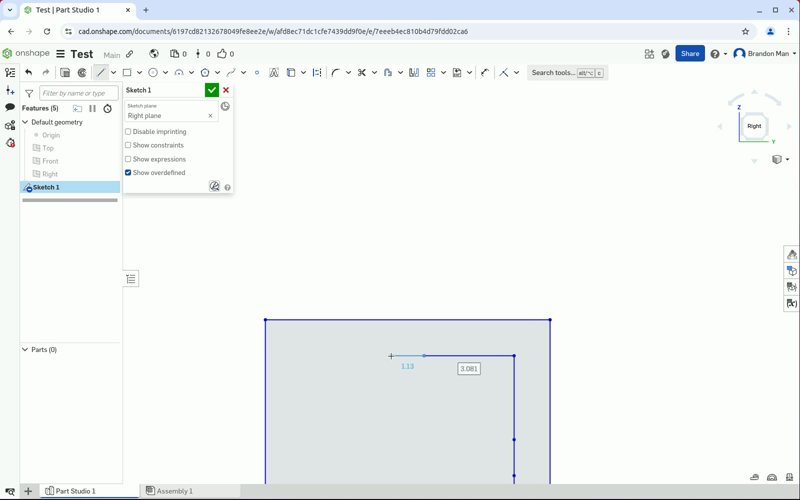
scroll(6)
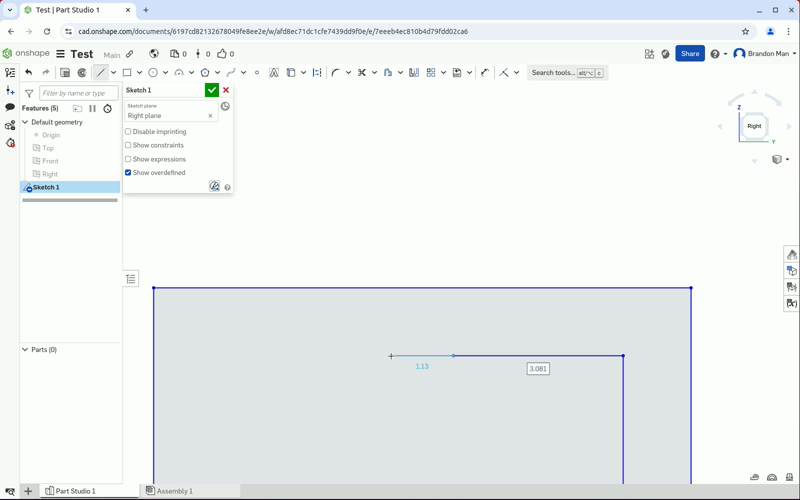
click(391, 355)
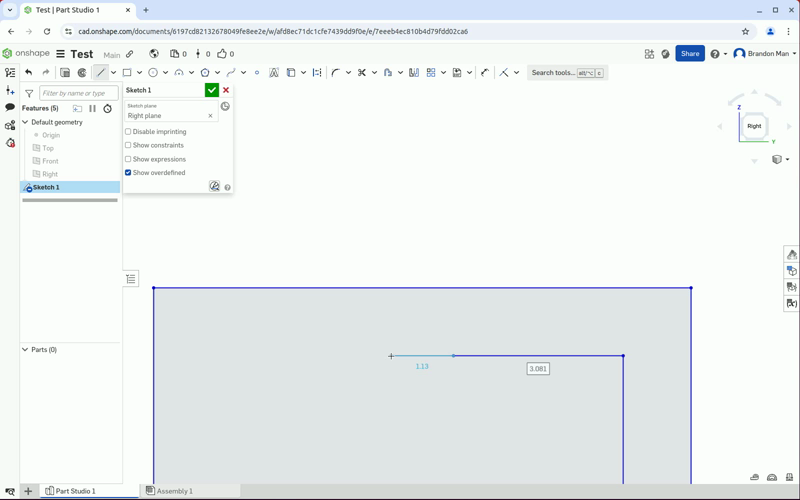
scroll(-6)
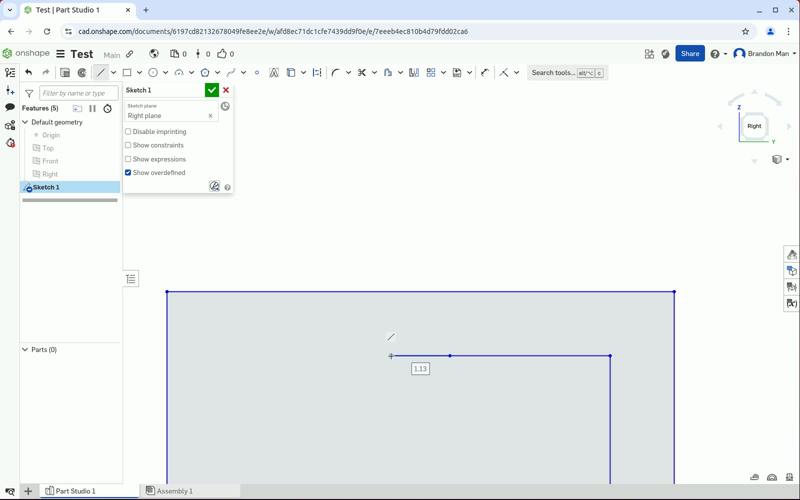
scroll(-6)
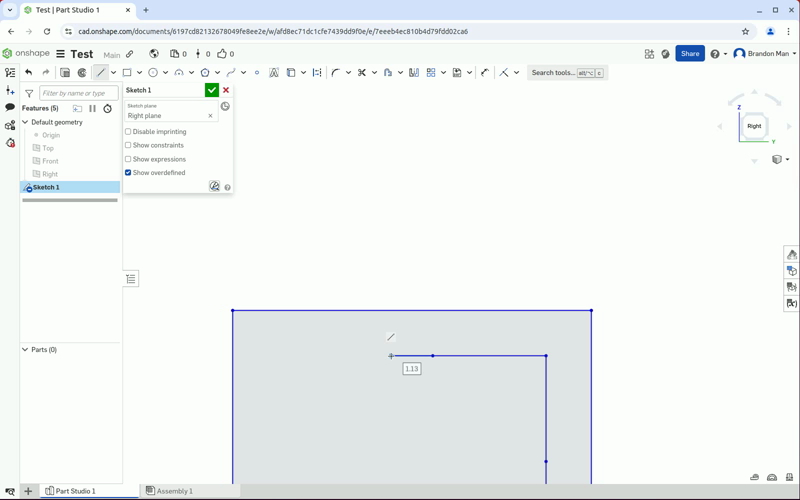
scroll(-6)
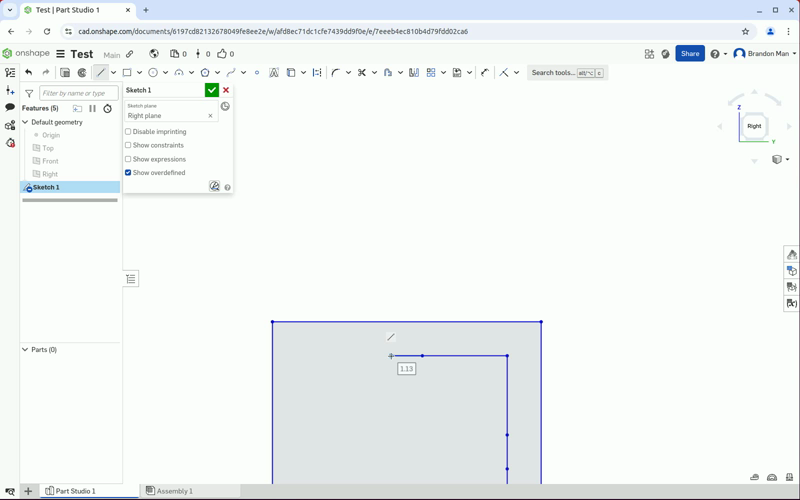
scroll(-6)
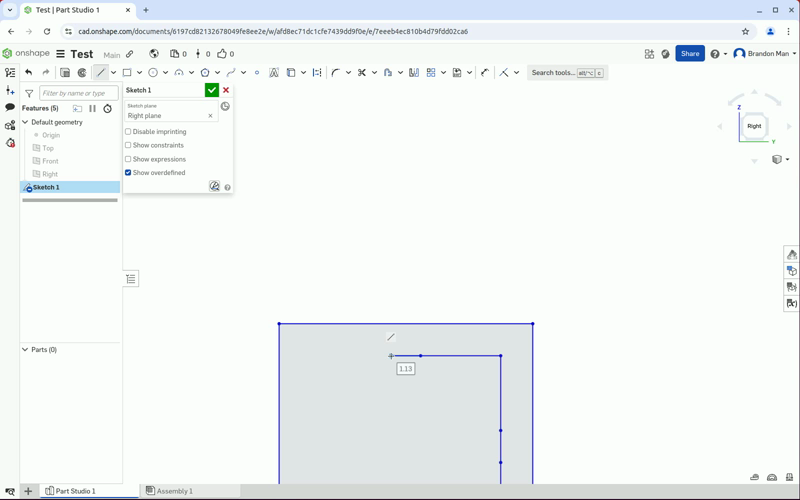
scroll(-6)
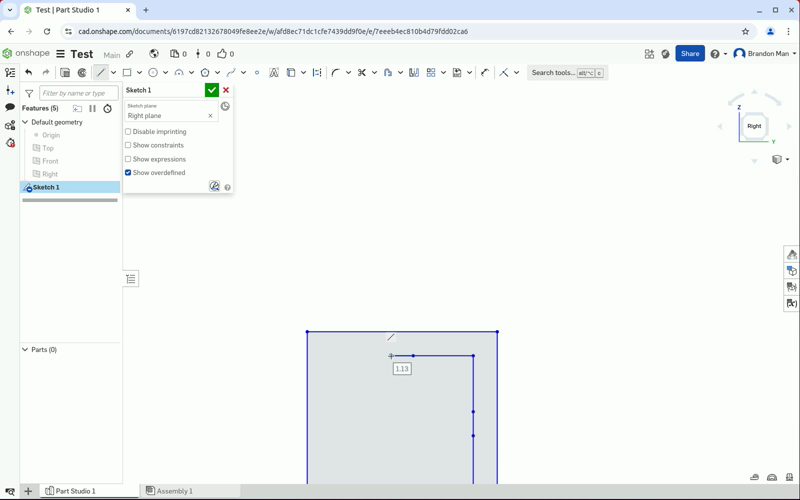
scroll(-6)
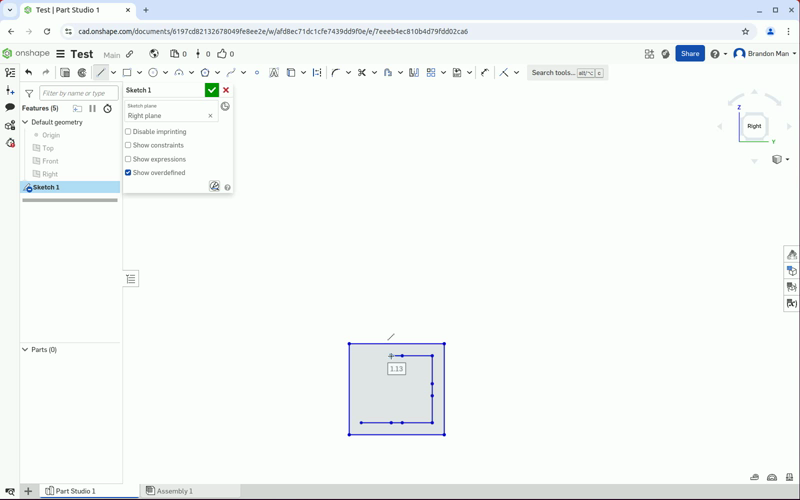
scroll(-6)
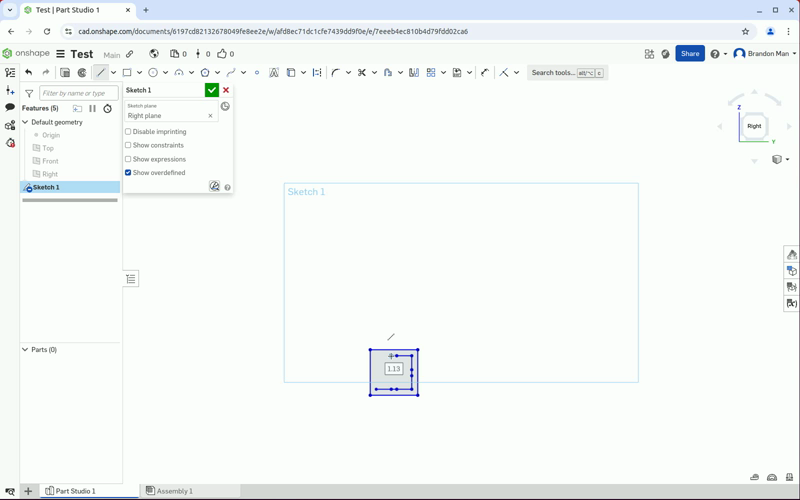
key_up(shift)
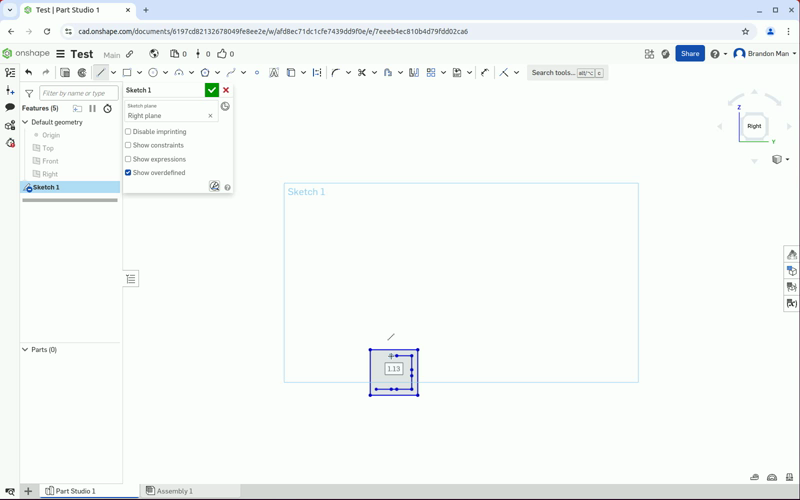
key_down(shift)
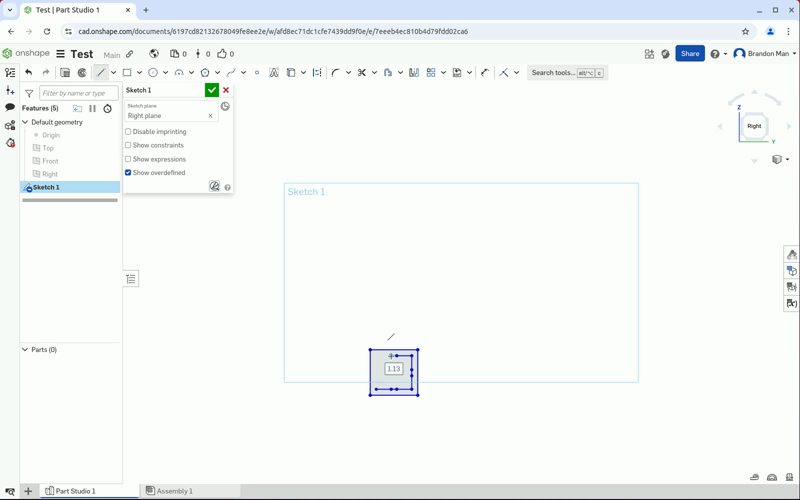
mouse_move(421, 355)
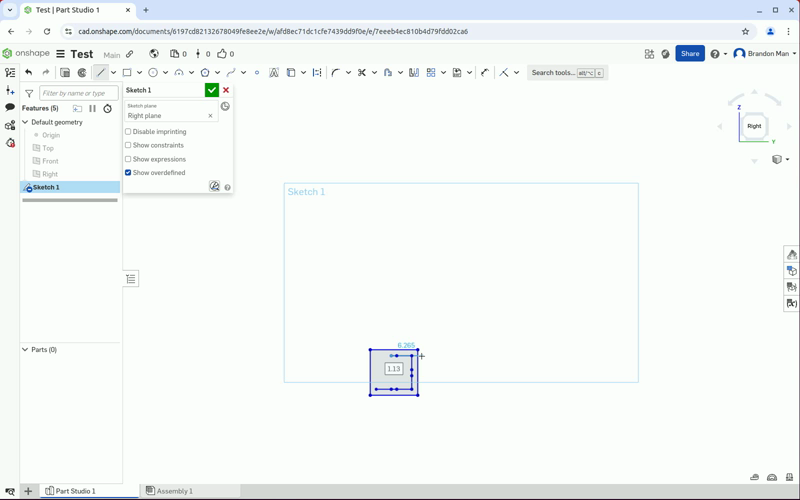
mouse_move(376, 355)
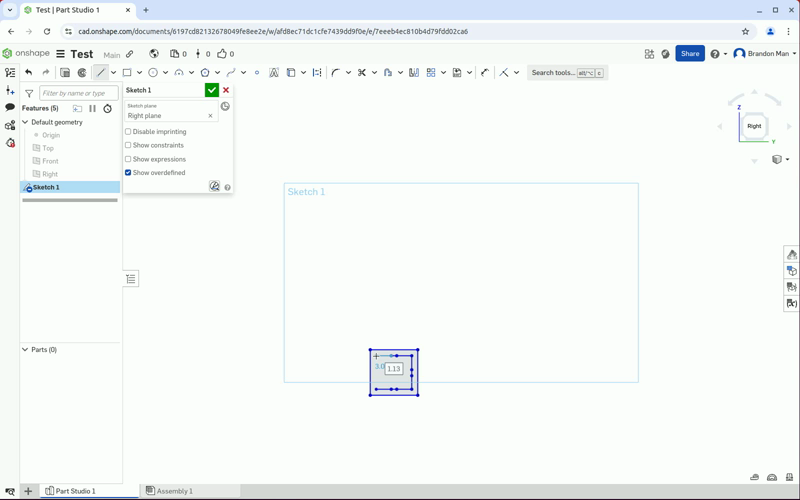
click(376, 355)
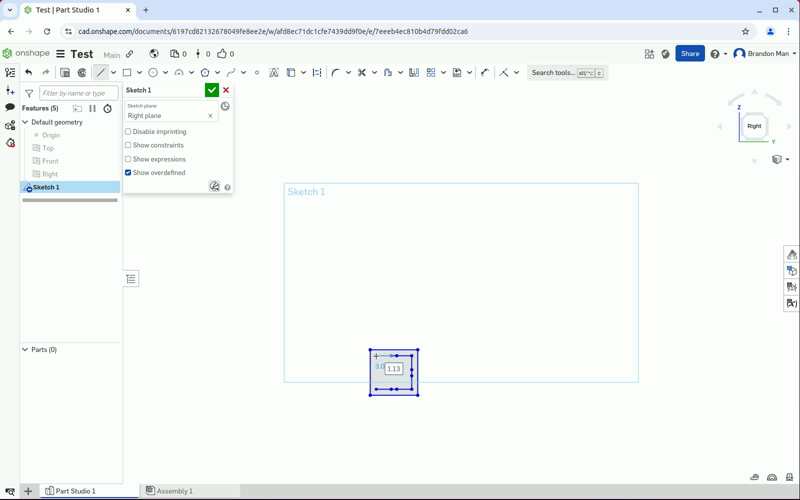
key_up(shift)
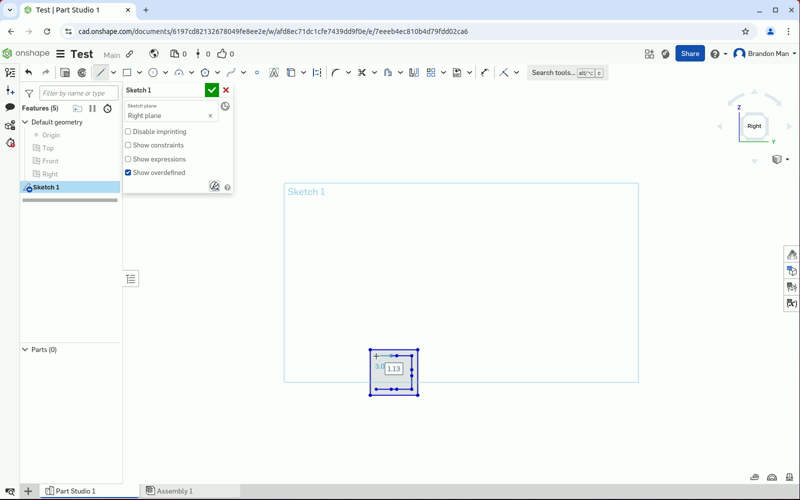
key_down(shift)
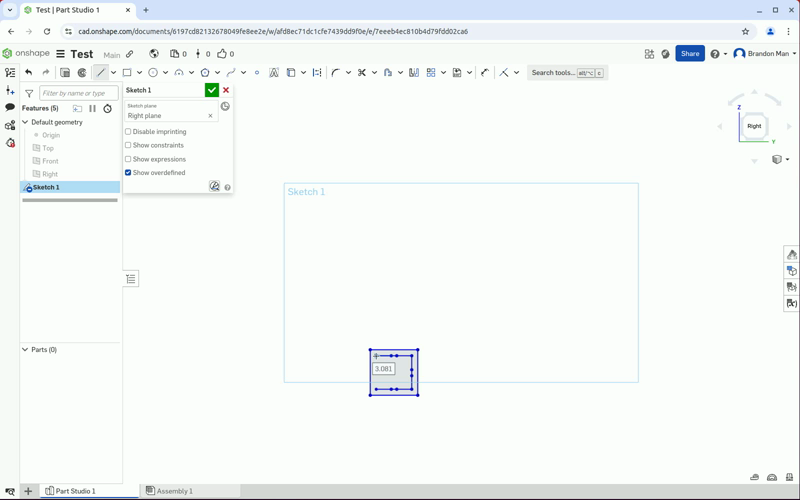
mouse_move(406, 355)
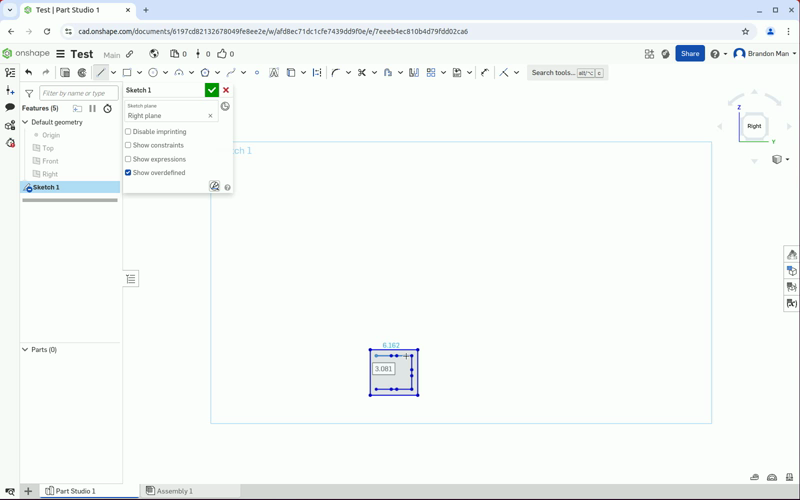
mouse_move(376, 369)
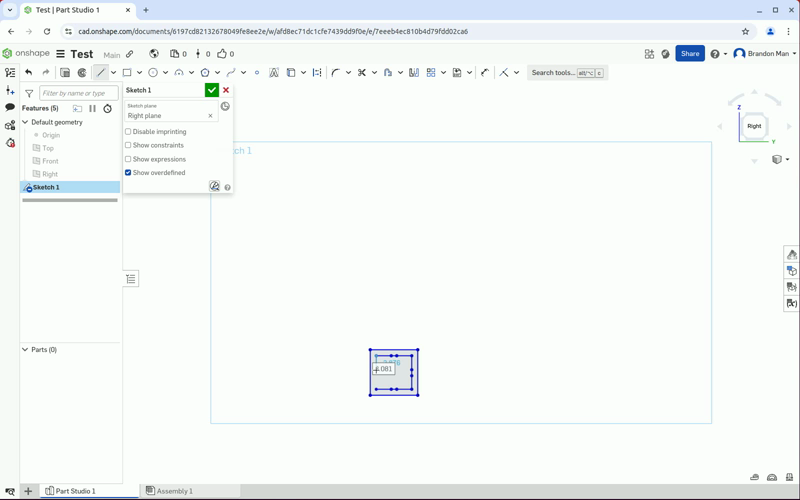
click(376, 369)
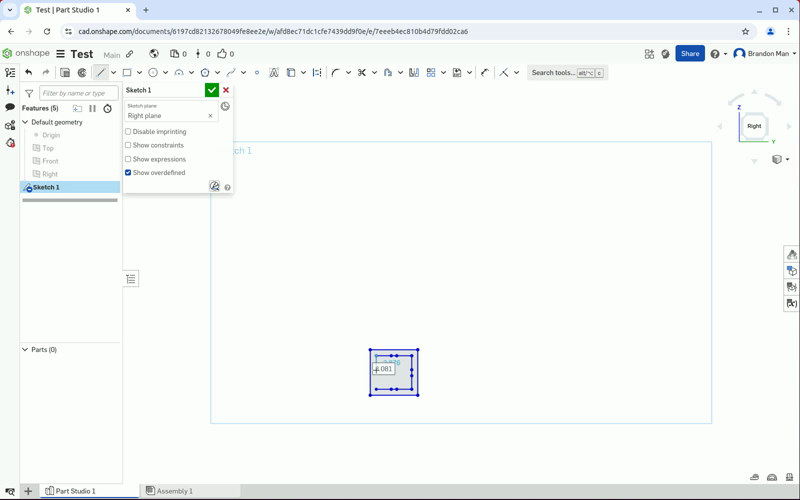
key_up(shift)
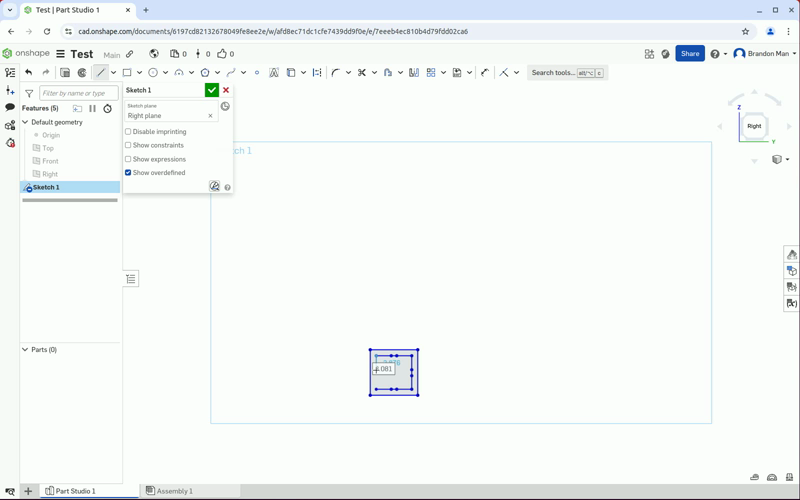
key_down(shift)
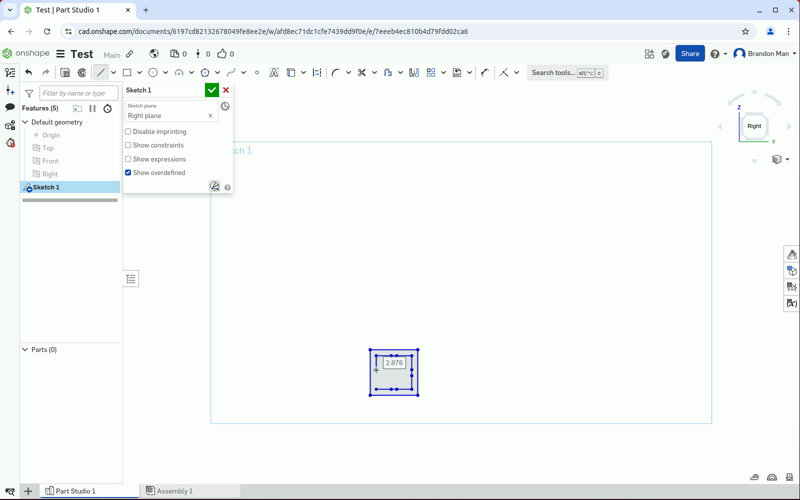
mouse_move(406, 369)
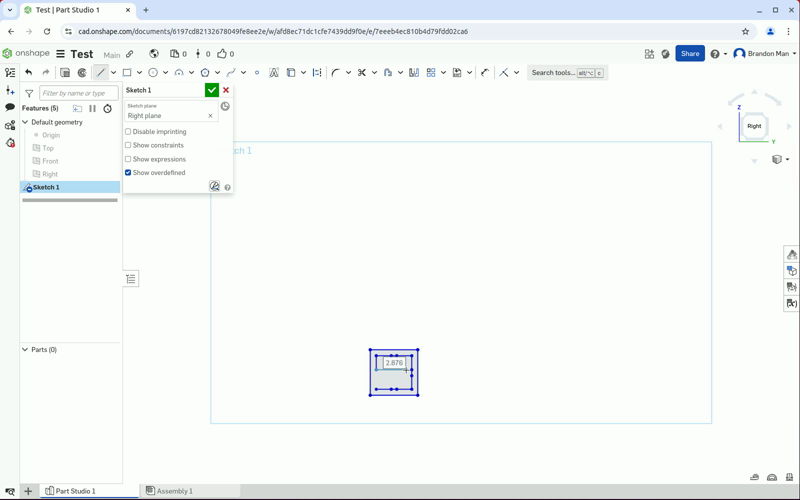
mouse_move(376, 375)
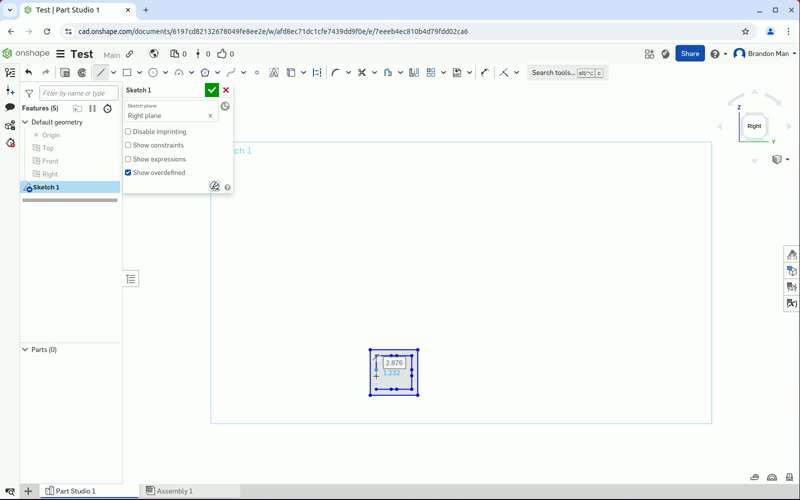
scroll(6)
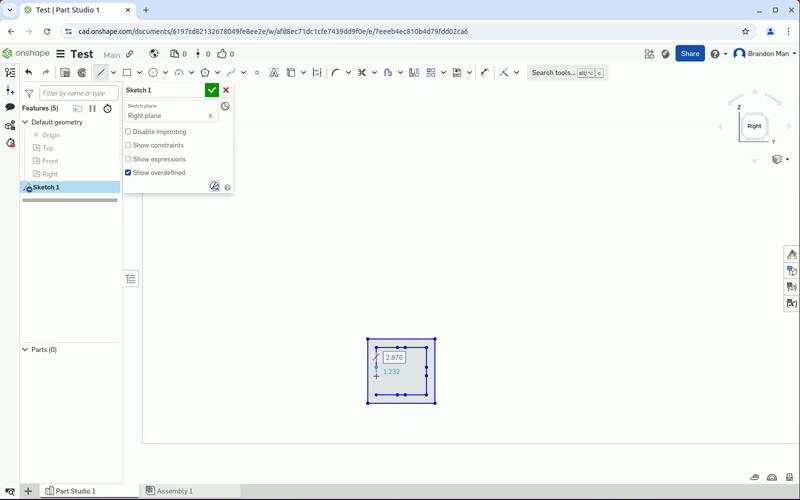
scroll(6)
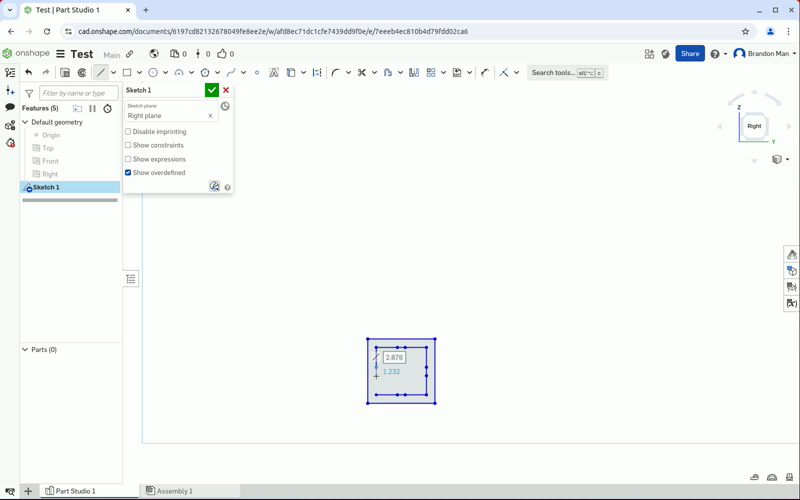
scroll(6)
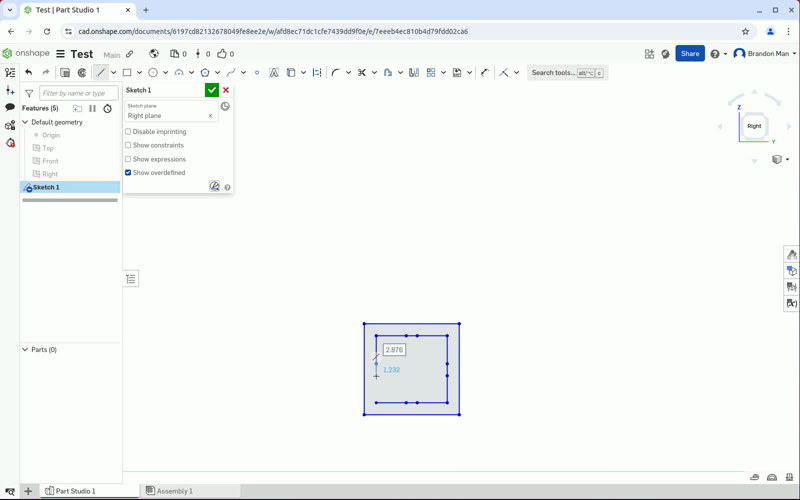
scroll(6)
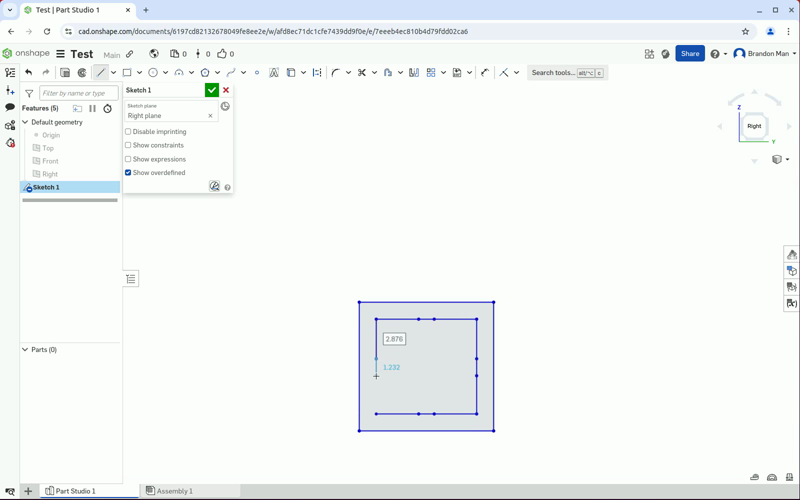
scroll(6)
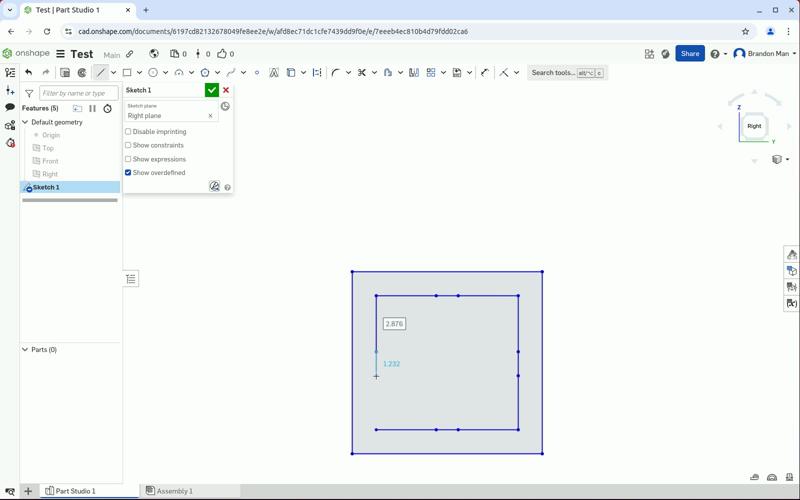
scroll(6)
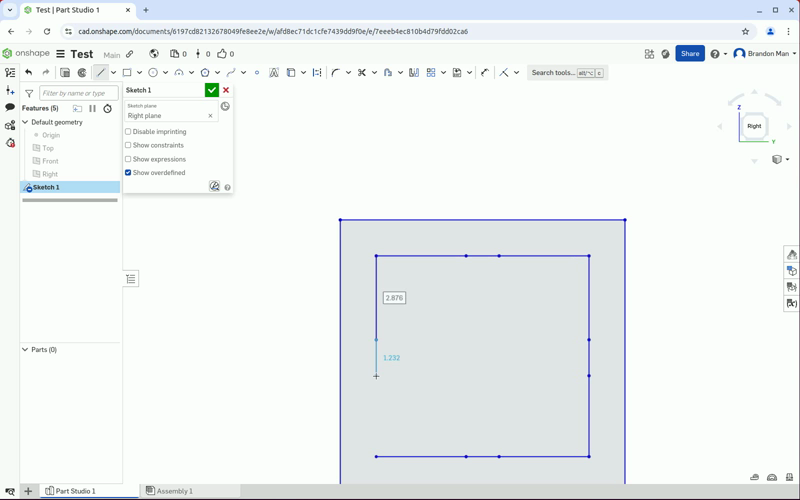
scroll(6)
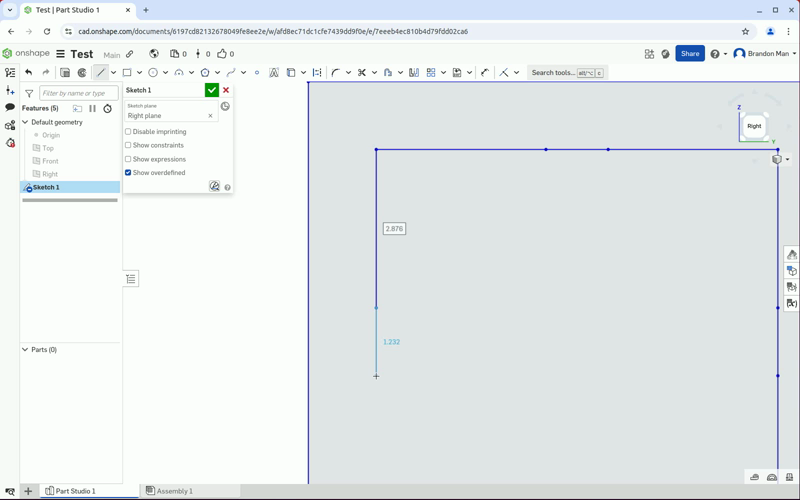
click(376, 375)
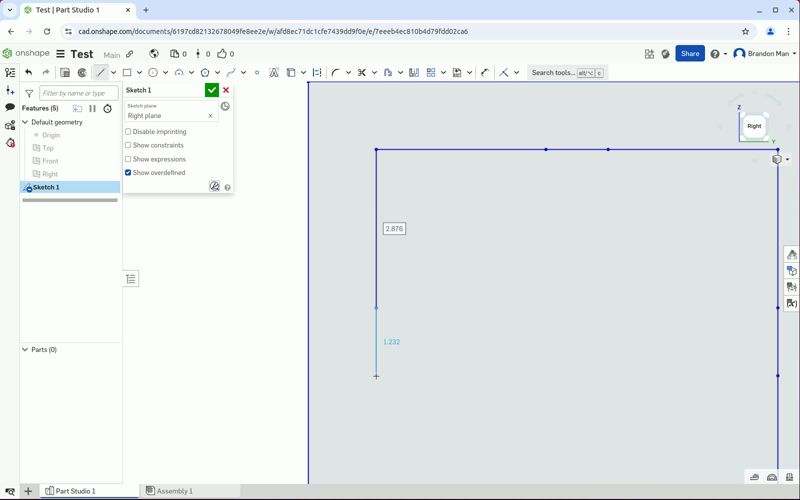
scroll(-6)
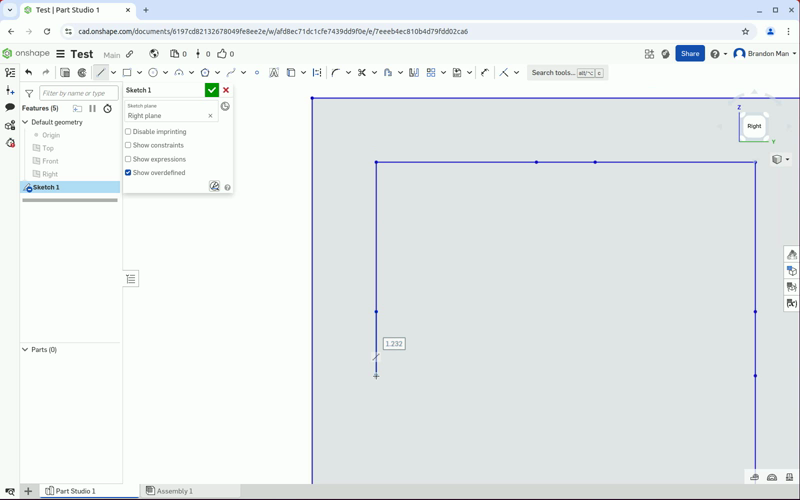
scroll(-6)
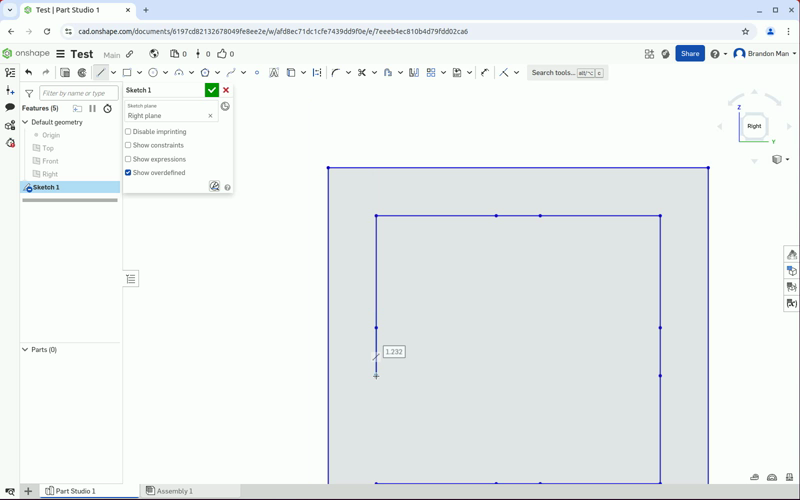
scroll(-6)
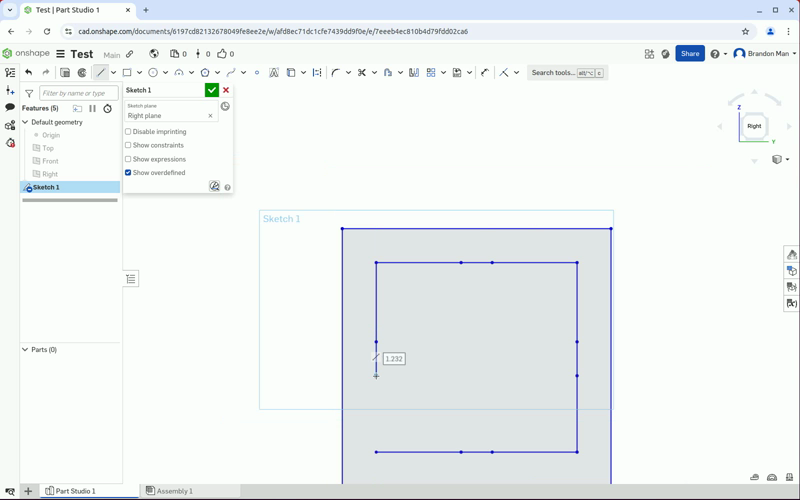
scroll(-6)
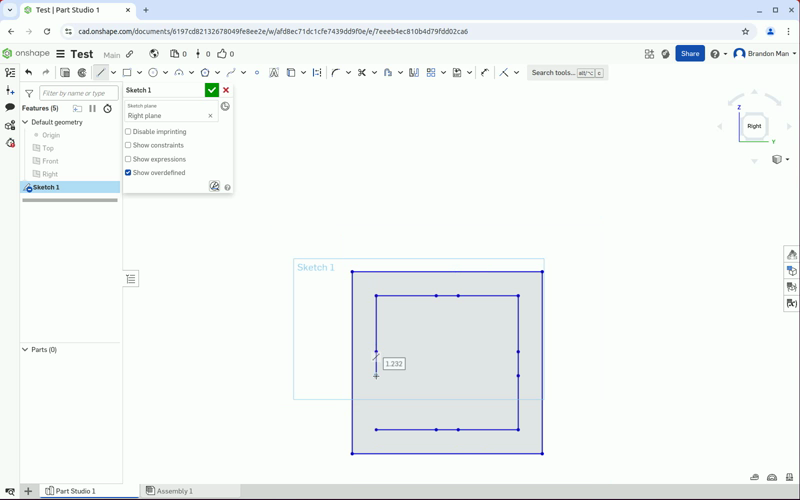
scroll(-6)
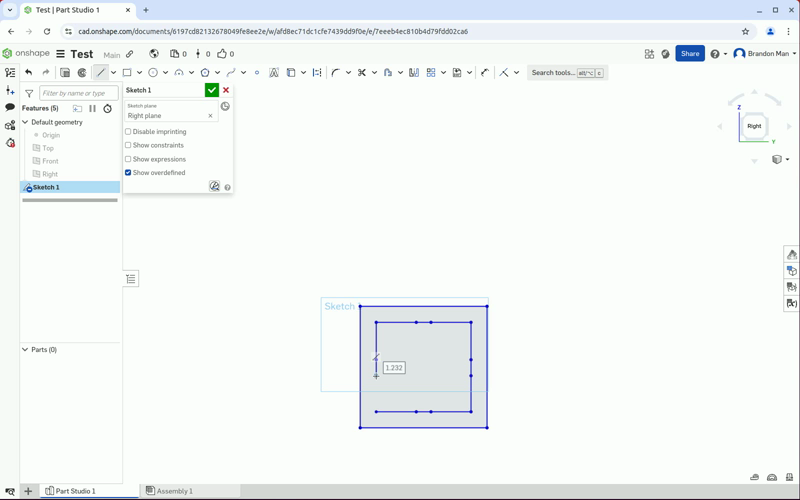
scroll(-6)
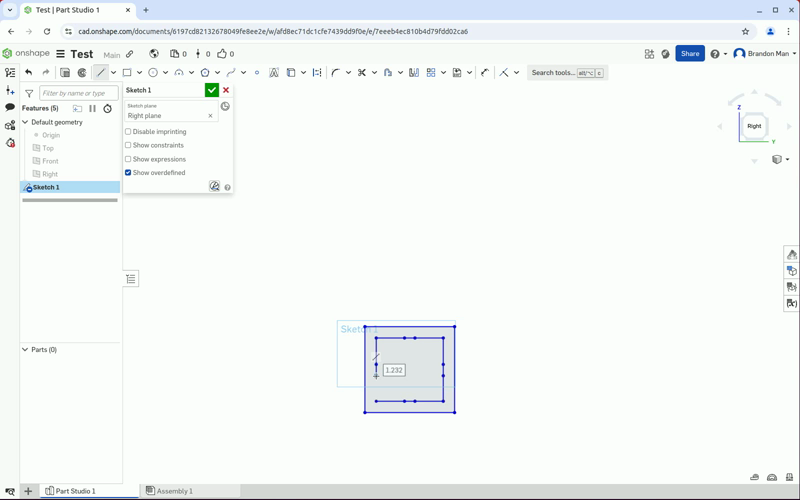
scroll(-6)
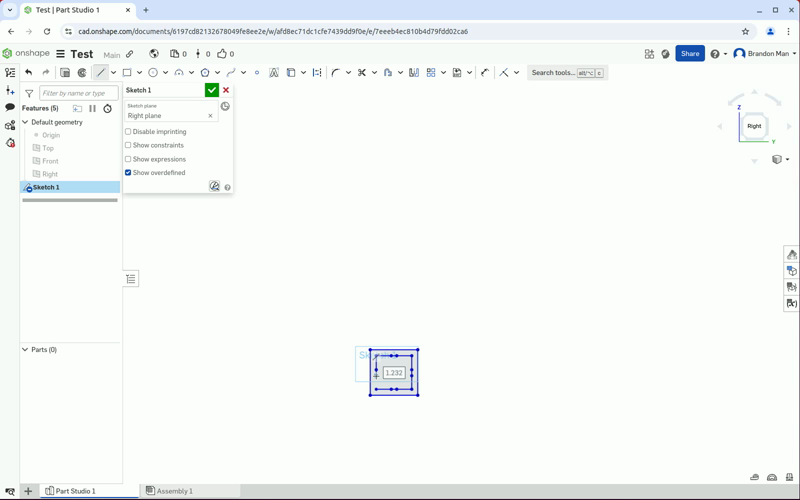
key_up(shift)
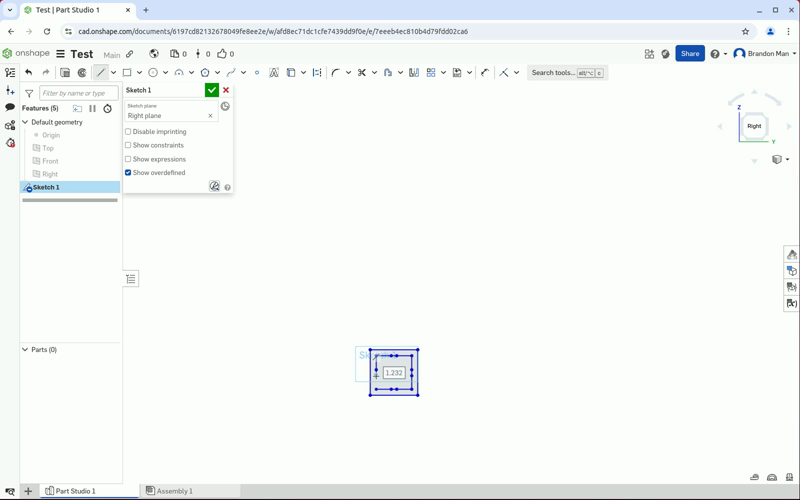
mouse_move(406, 375)
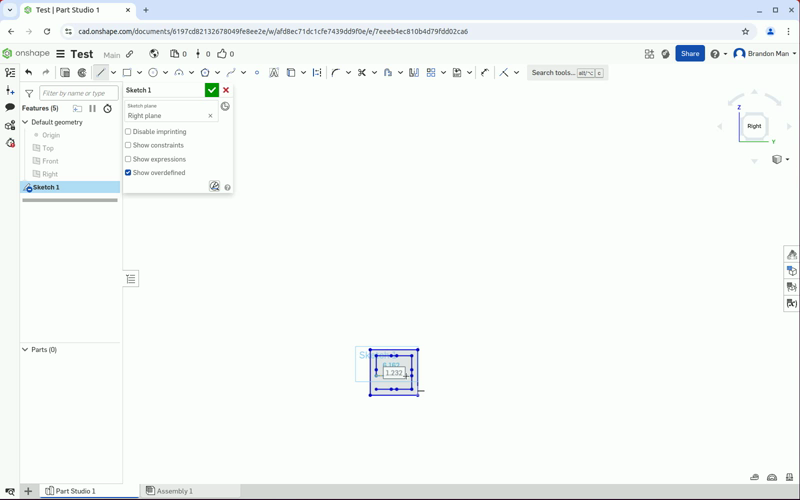
key_down(shift)
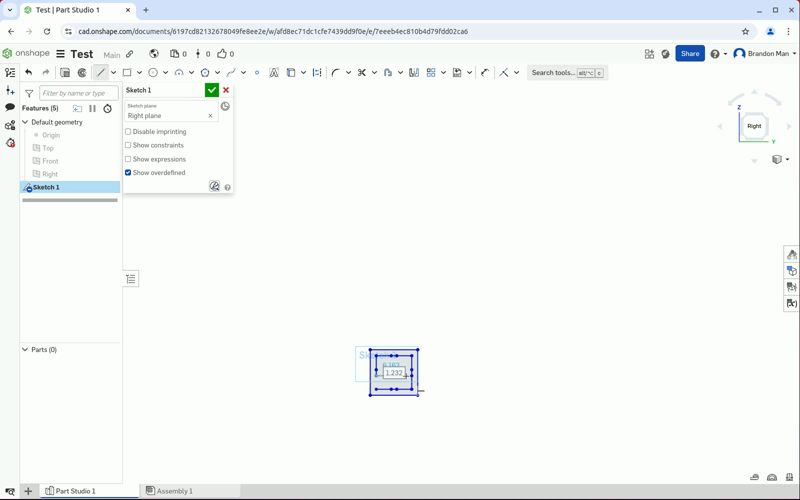
mouse_move(376, 389)
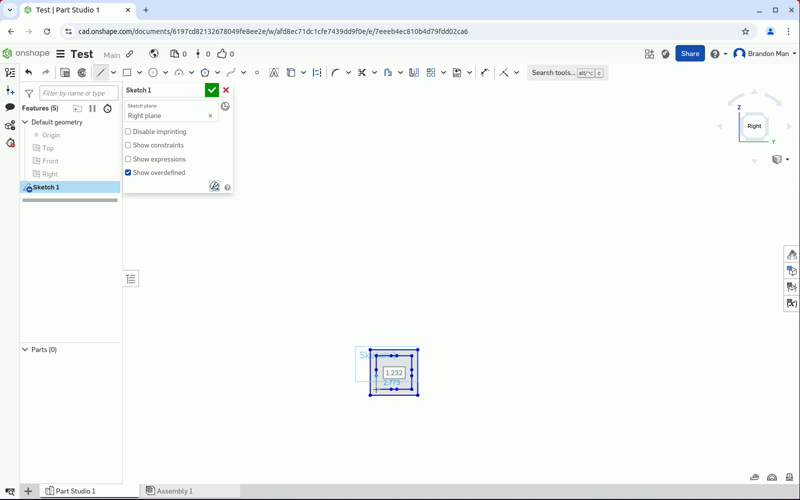
key_up(shift)
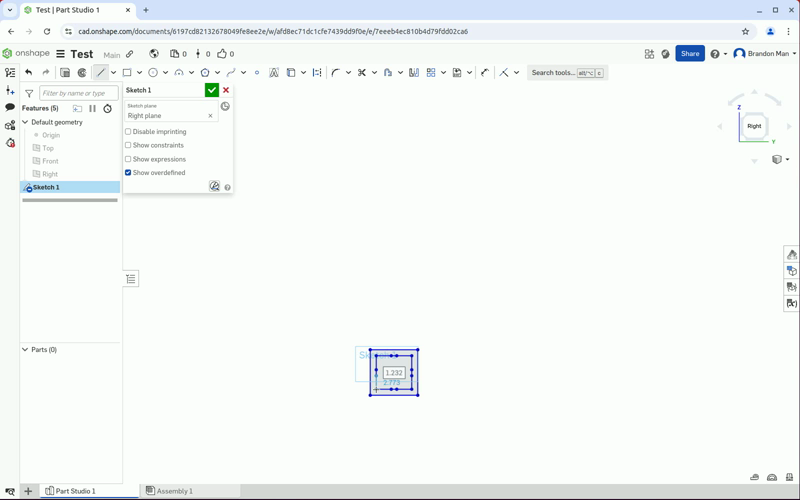
click(376, 389)
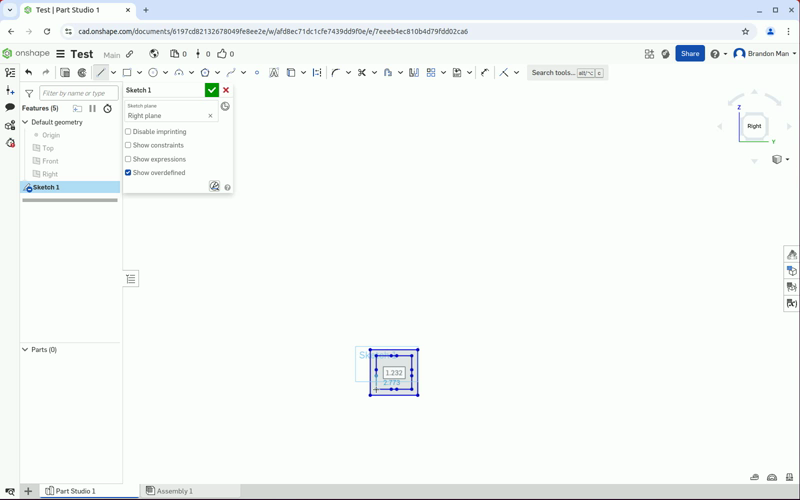
key(esc)
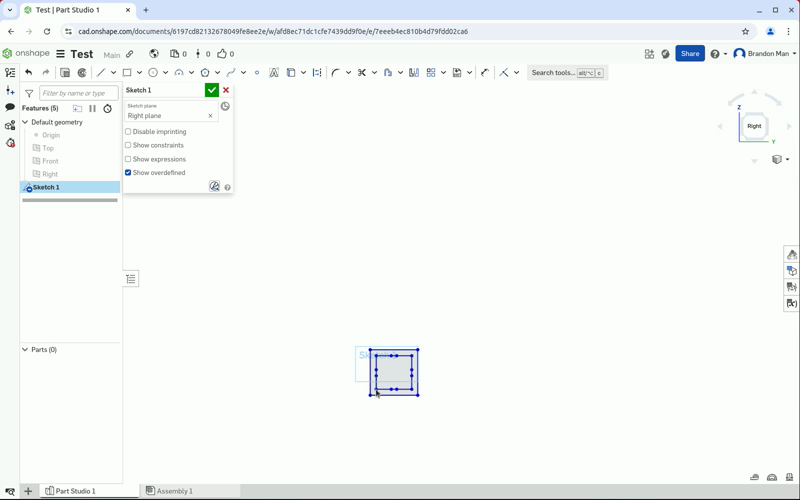
mouse_move(397, 352)
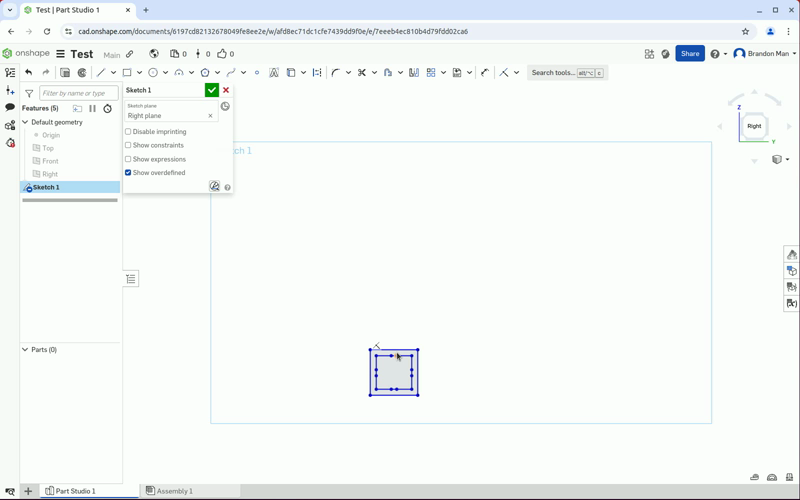
scroll(6)
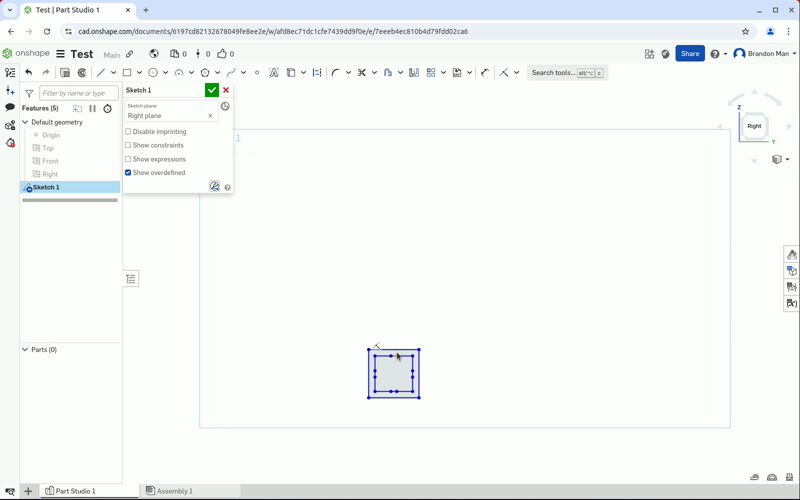
scroll(6)
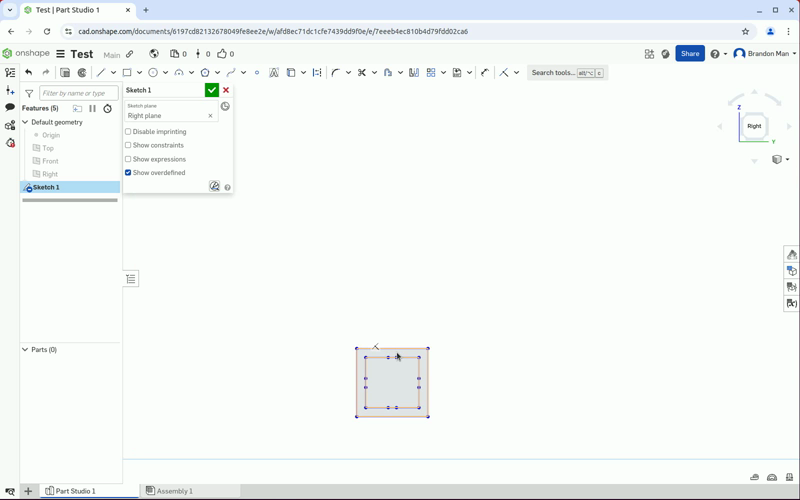
scroll(6)
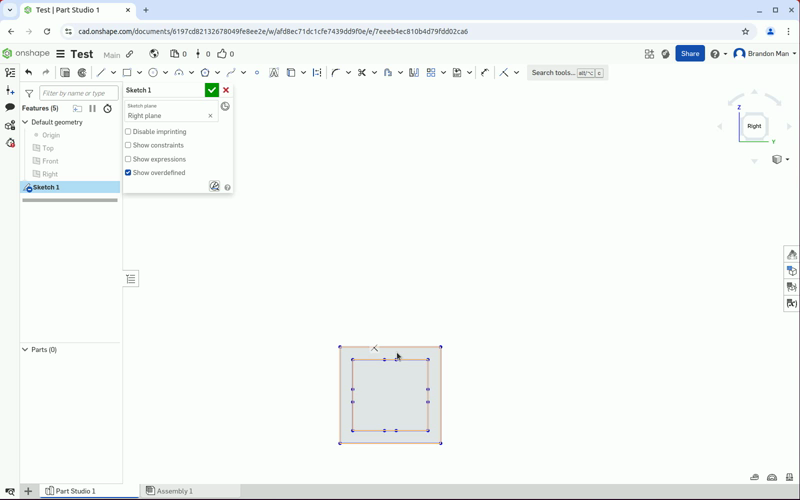
scroll(6)
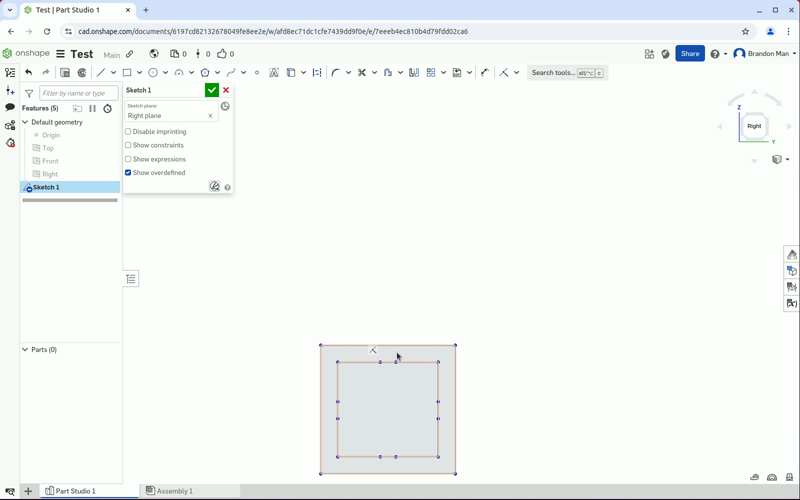
scroll(6)
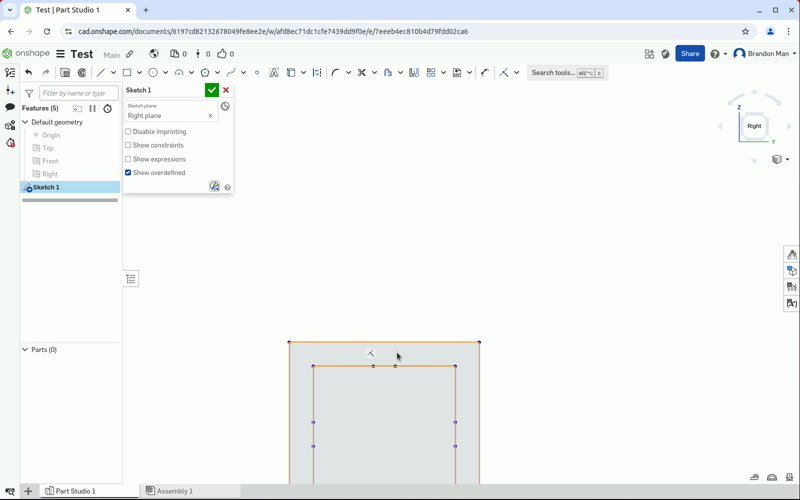
scroll(6)
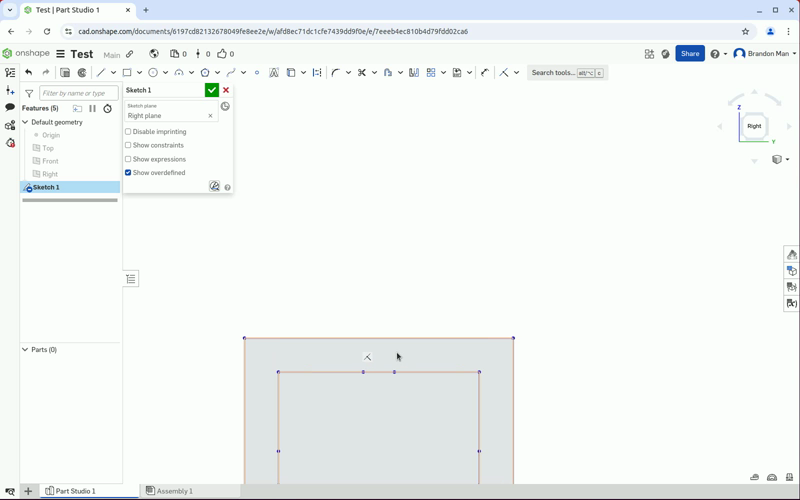
scroll(6)
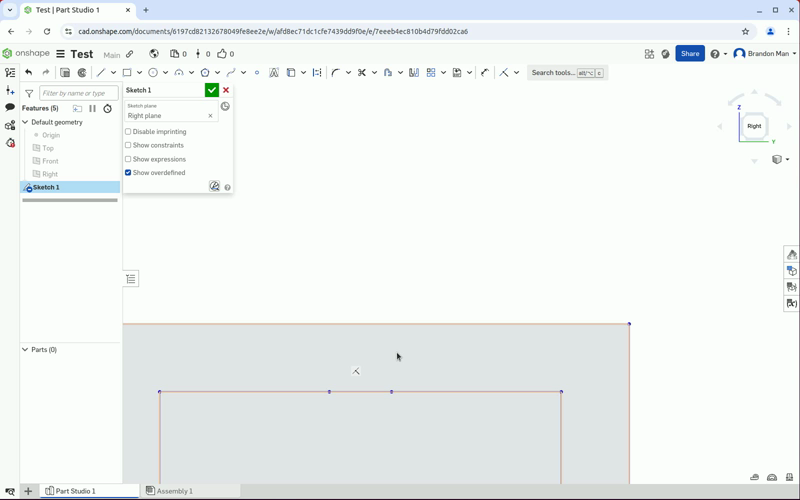
click(397, 352)
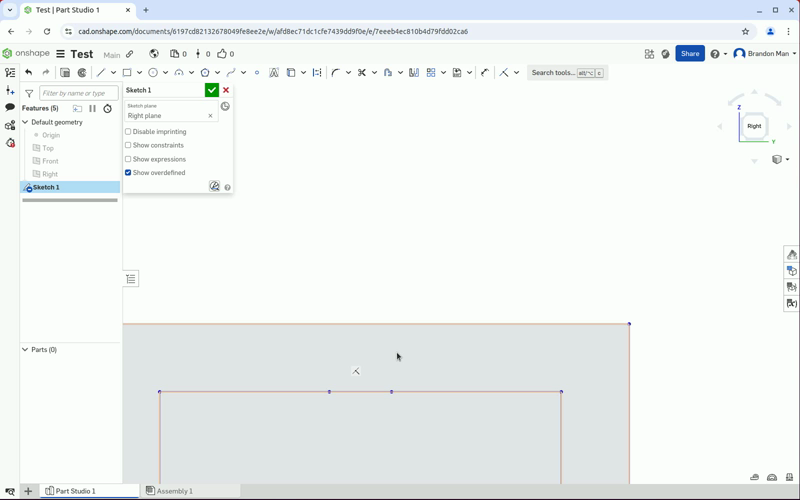
scroll(-6)
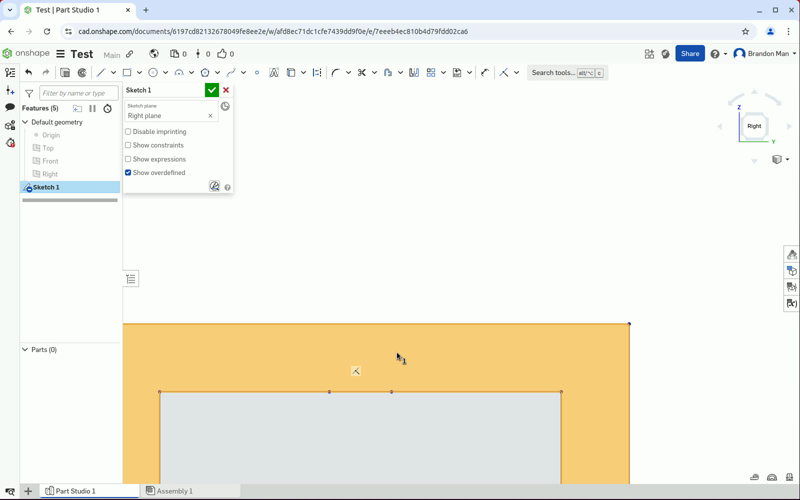
scroll(-6)
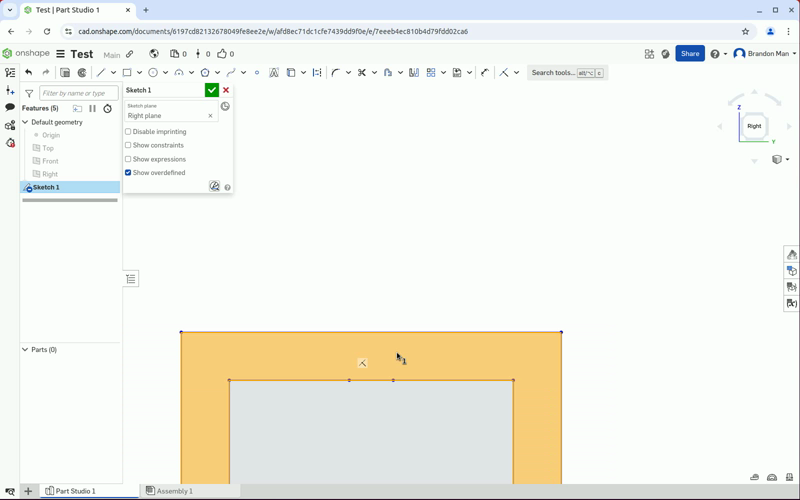
scroll(-6)
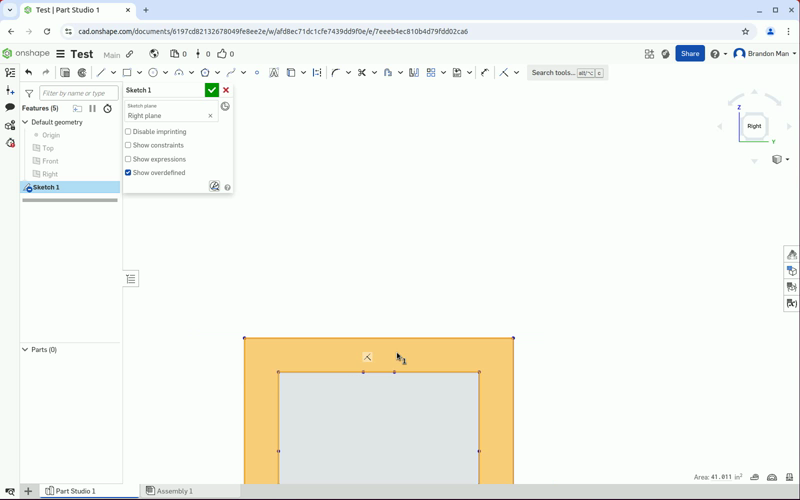
scroll(-6)
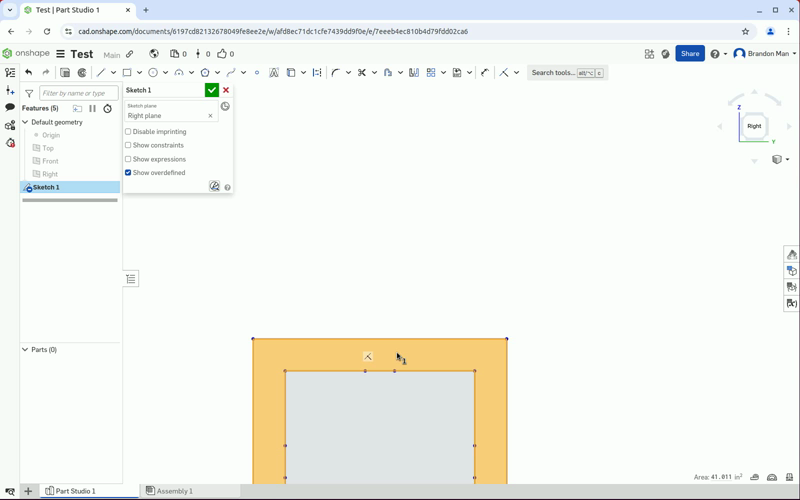
scroll(-6)
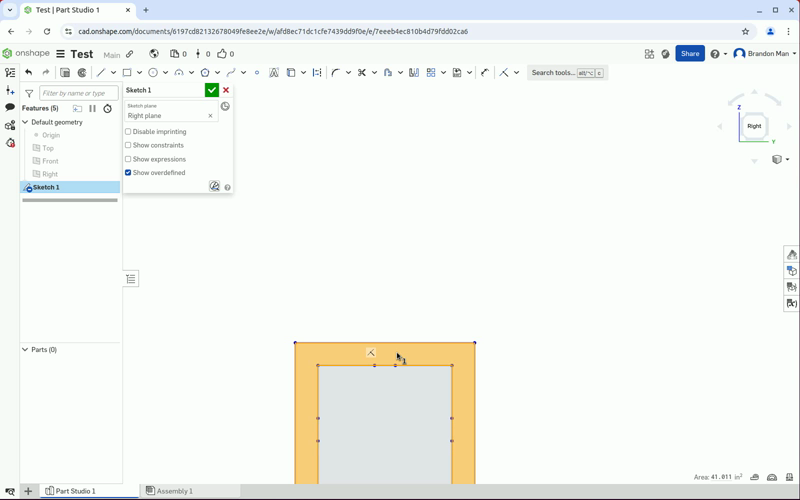
scroll(-6)
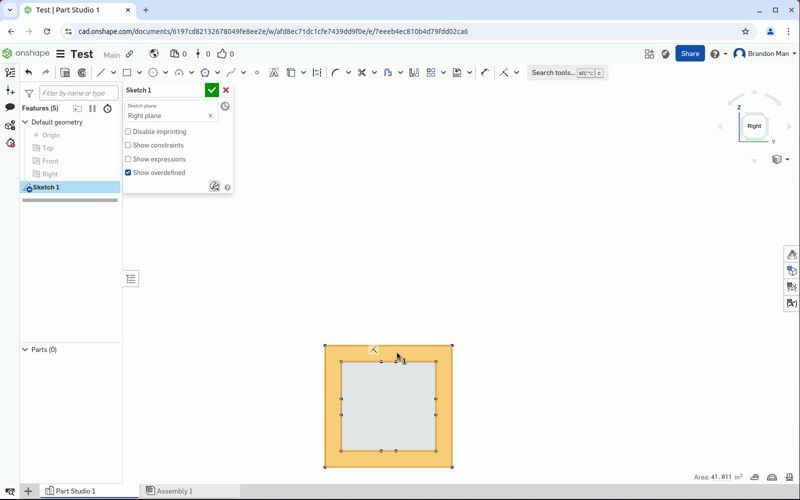
scroll(-6)
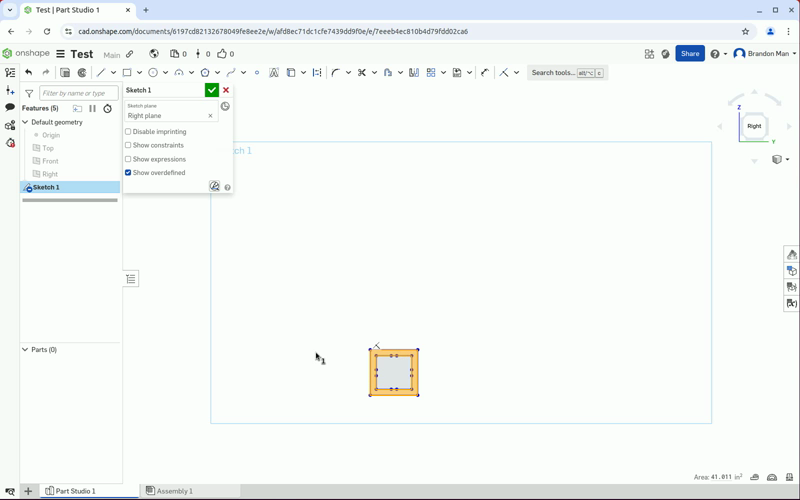
mouse_move(73, 352)
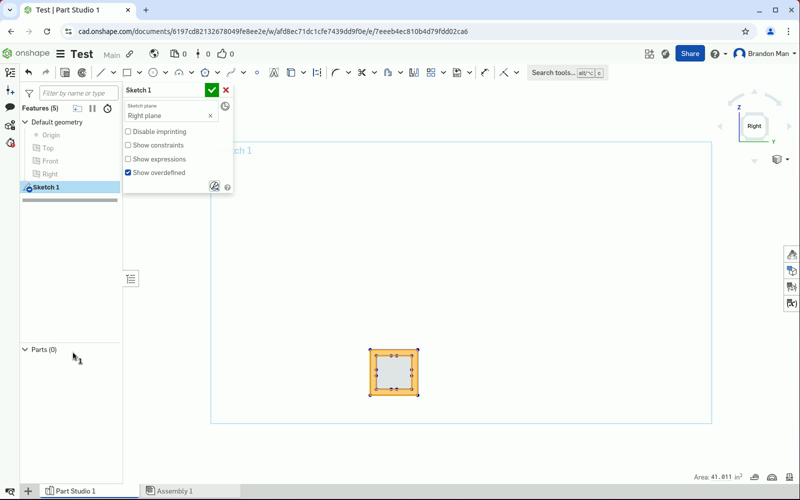
key(shift+y)
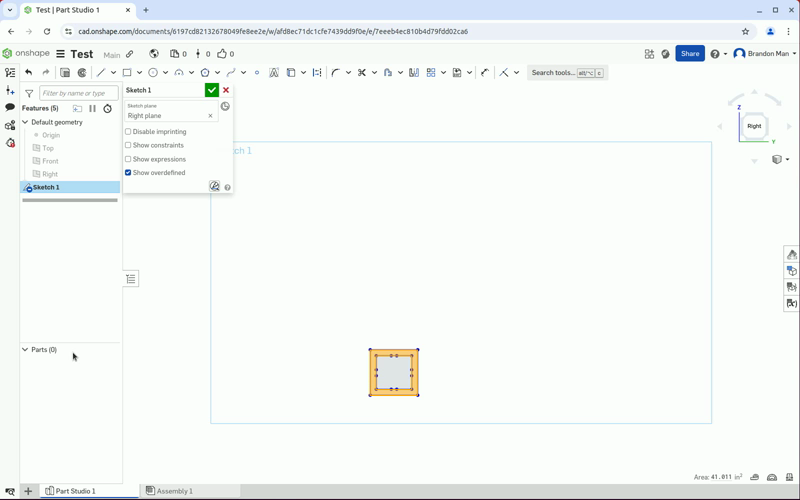
key(shift+e)
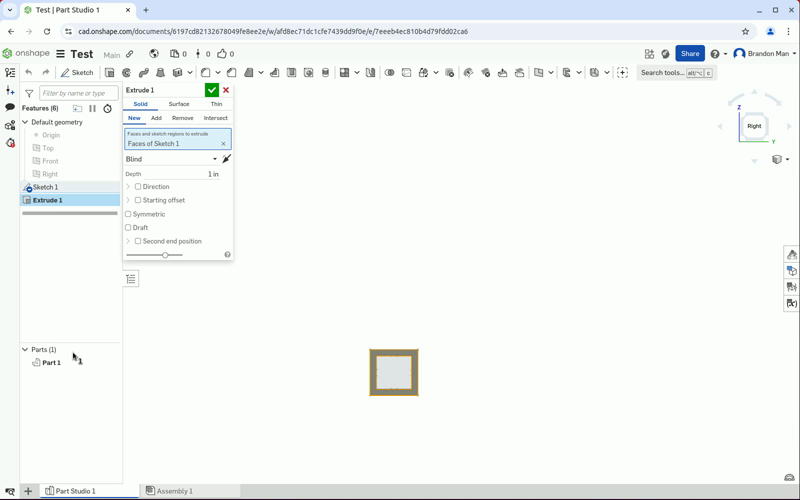
mouse_move(143, 106)
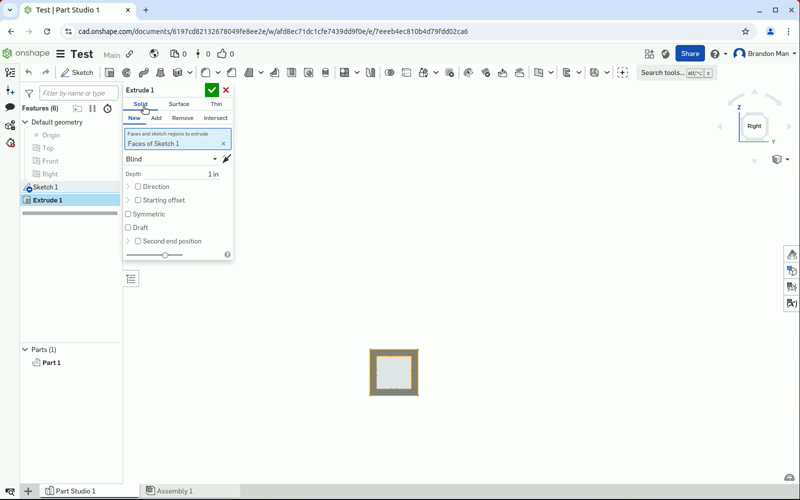
click(143, 106)
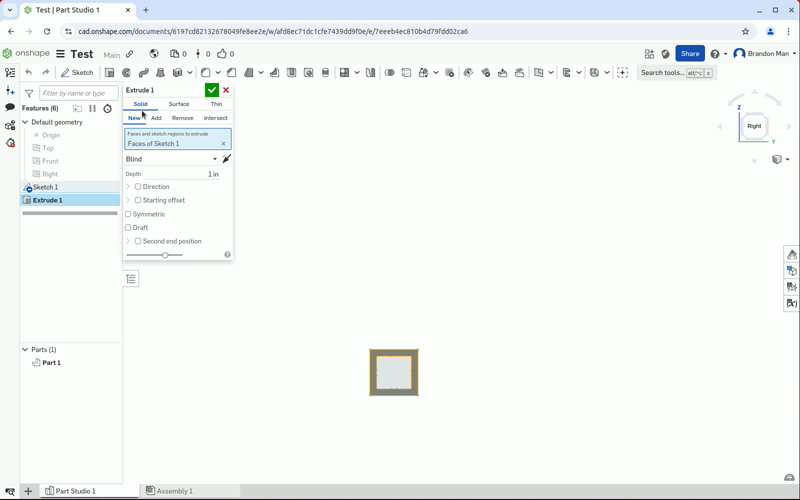
mouse_move(137, 120)
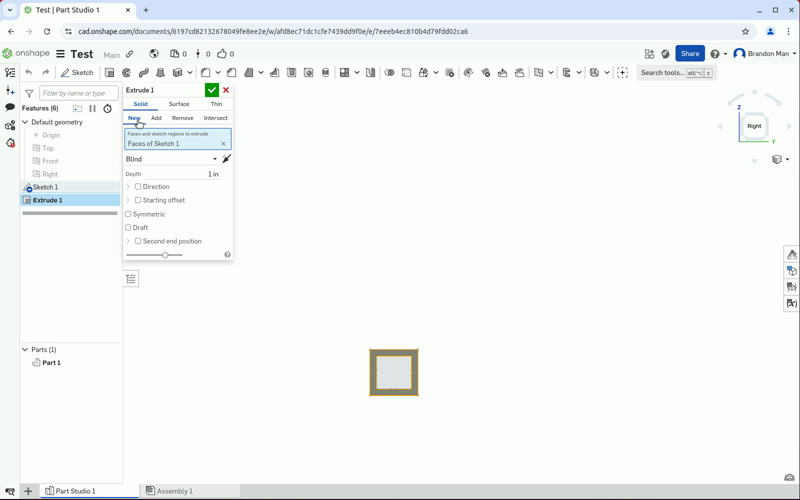
click(137, 120)
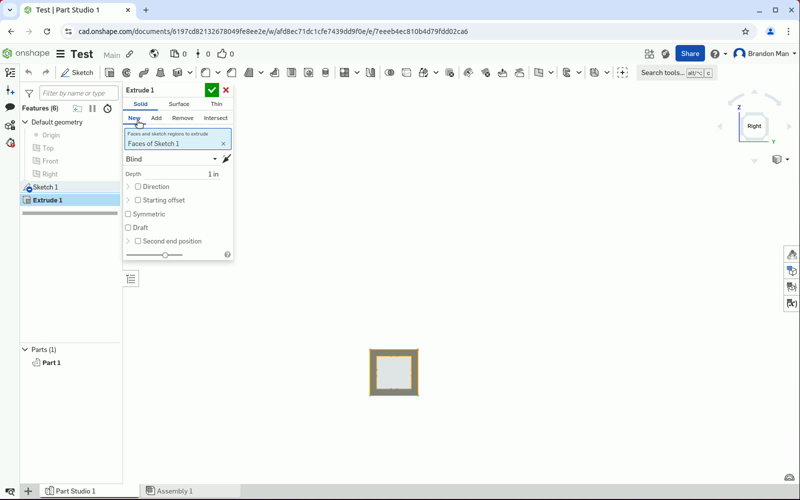
key(tab, 4)
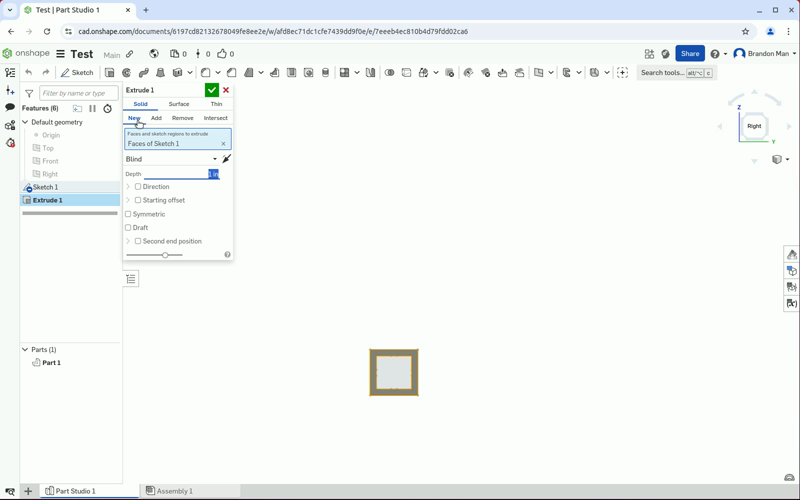
text(0.481)
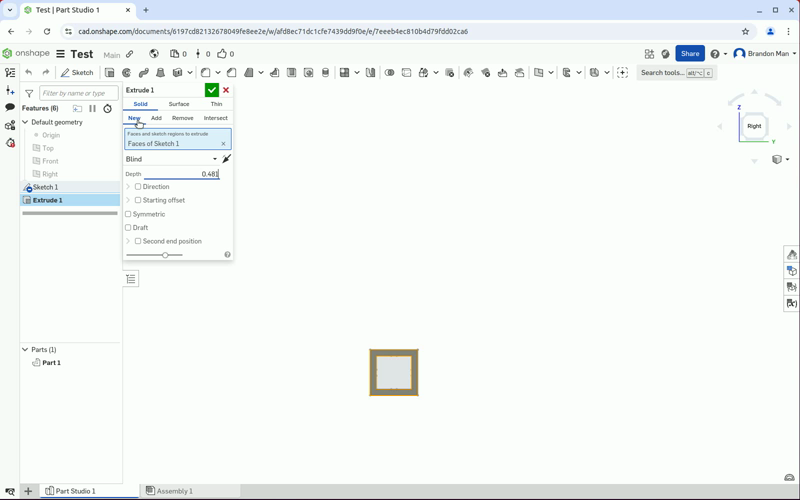
key(enter)
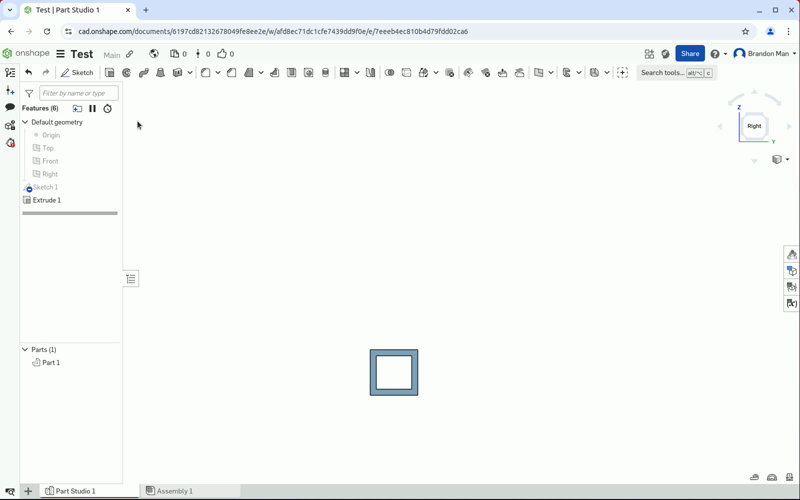
key(shift+h)
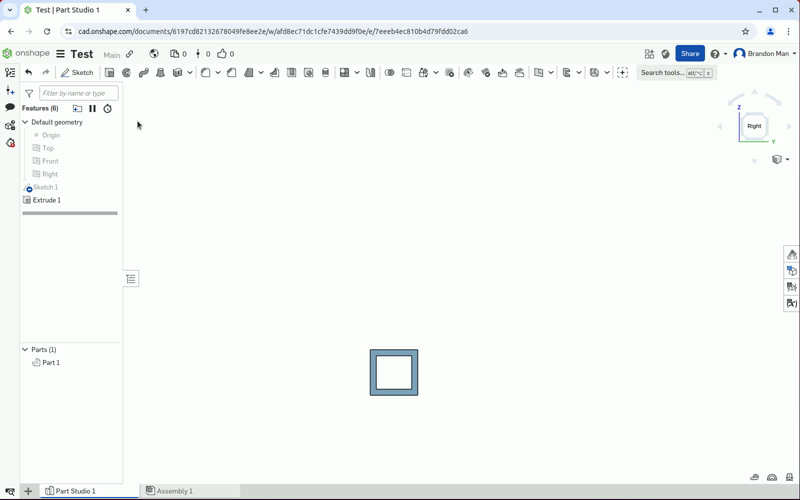
key(shift+h)
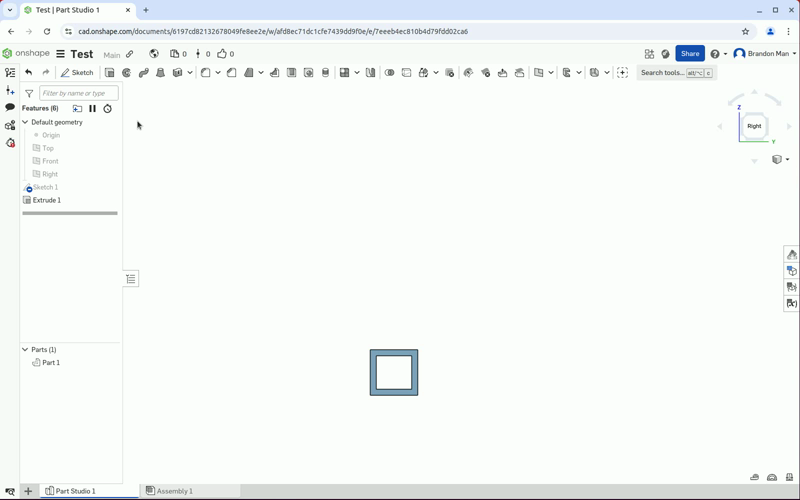
mouse_move(73, 189)
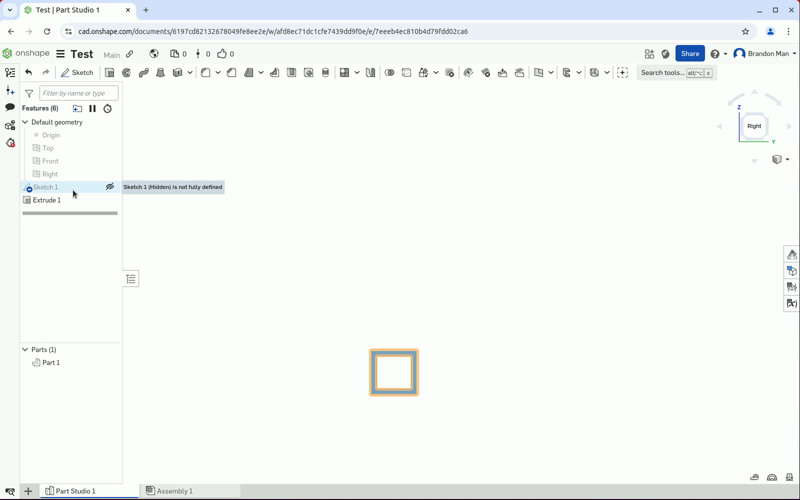
click(73, 189)
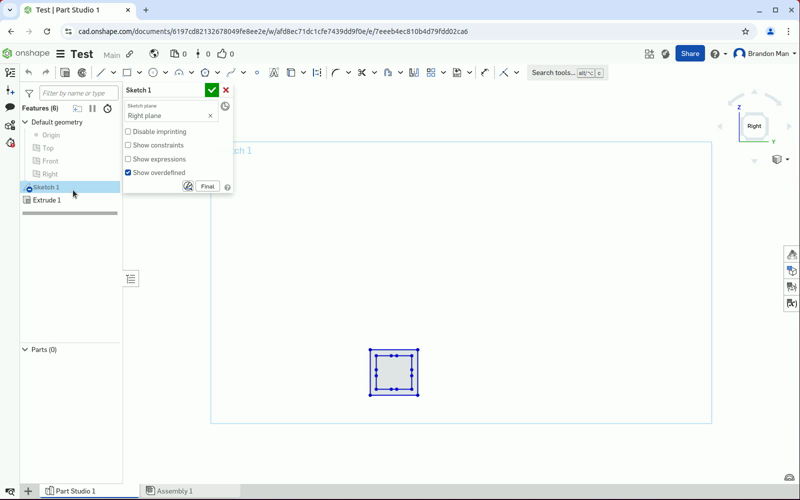
mouse_move(229, 92)
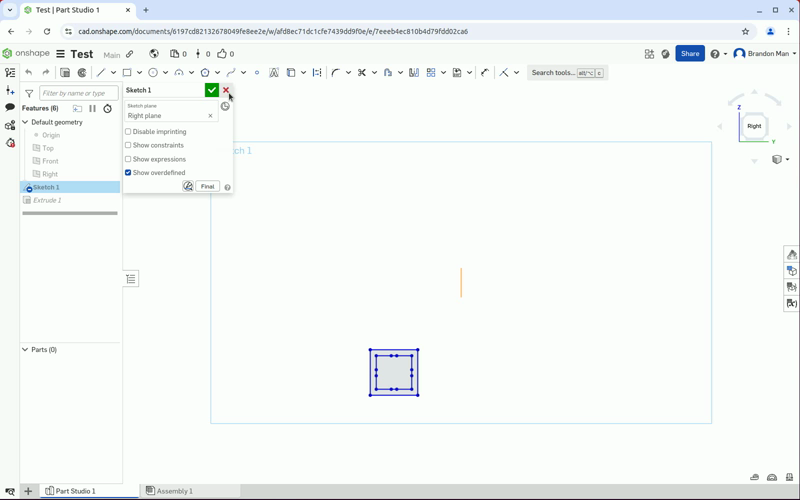
click(229, 92)
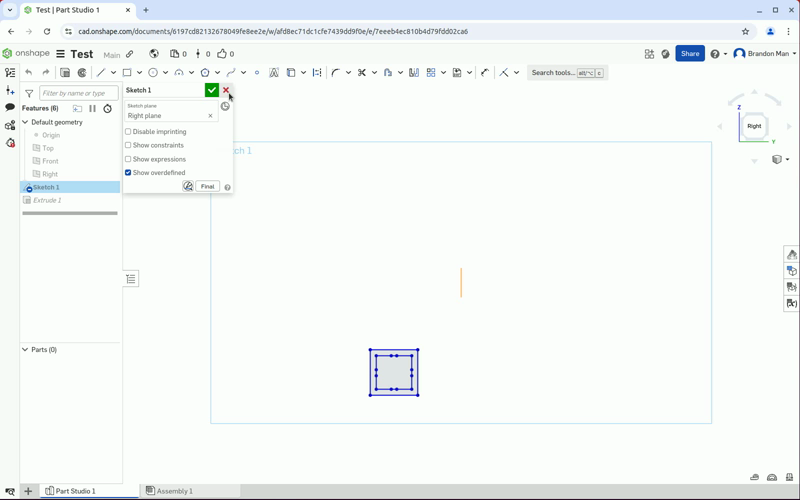
key(shift+s)
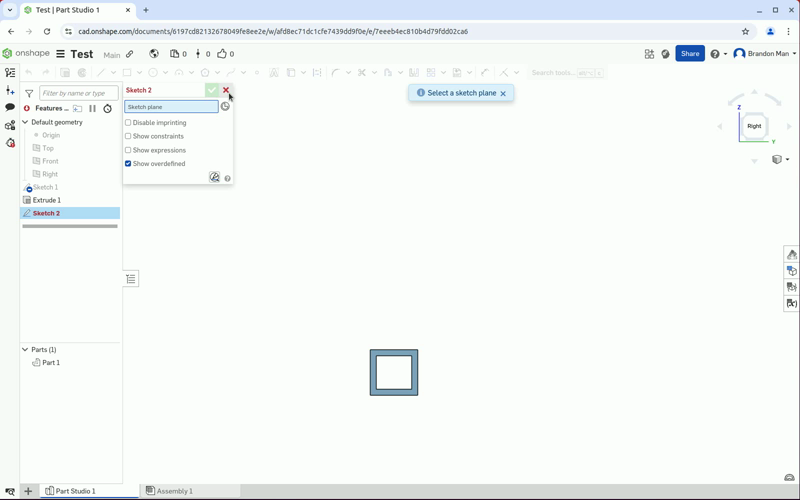
mouse_move(73, 176)
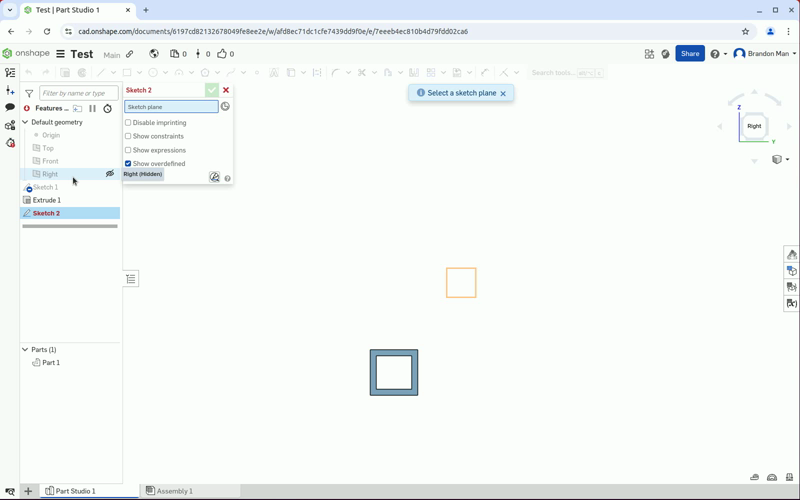
click(73, 176)
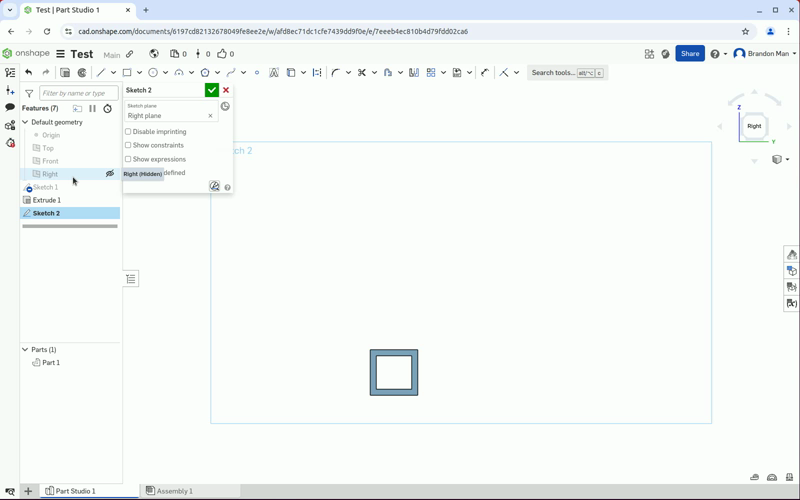
mouse_move(73, 352)
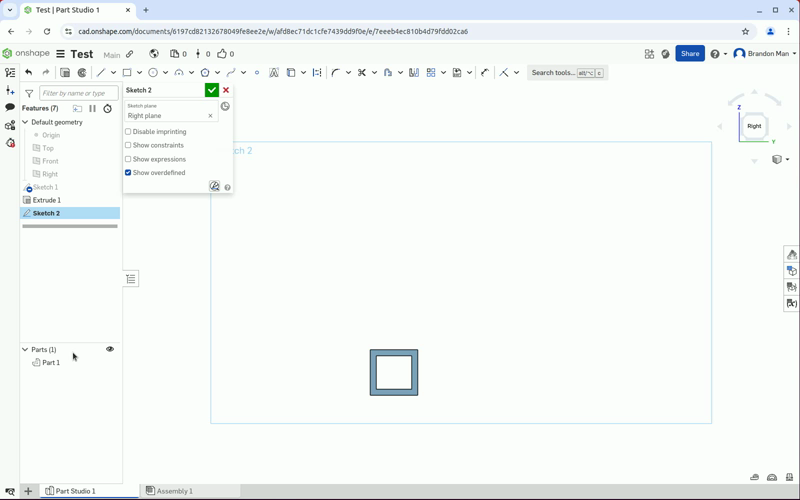
key(y)
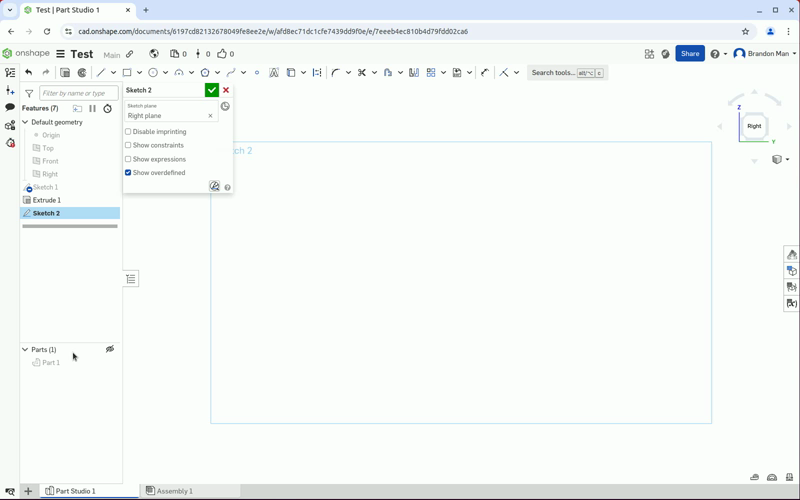
key(l)
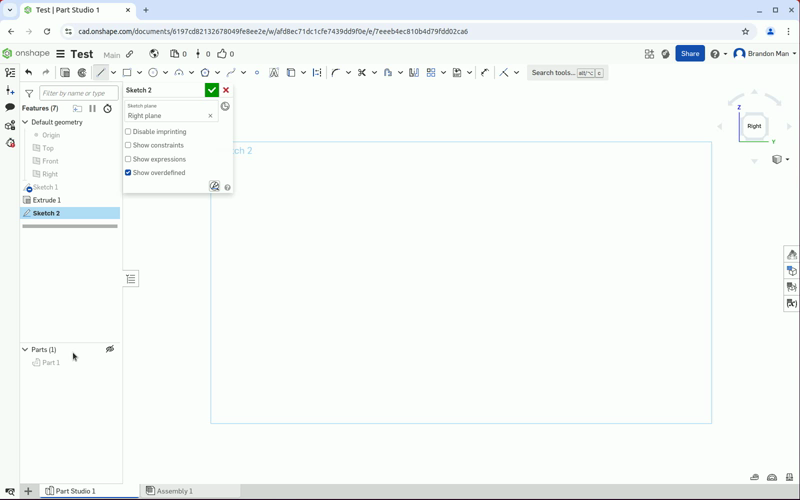
key_down(shift)
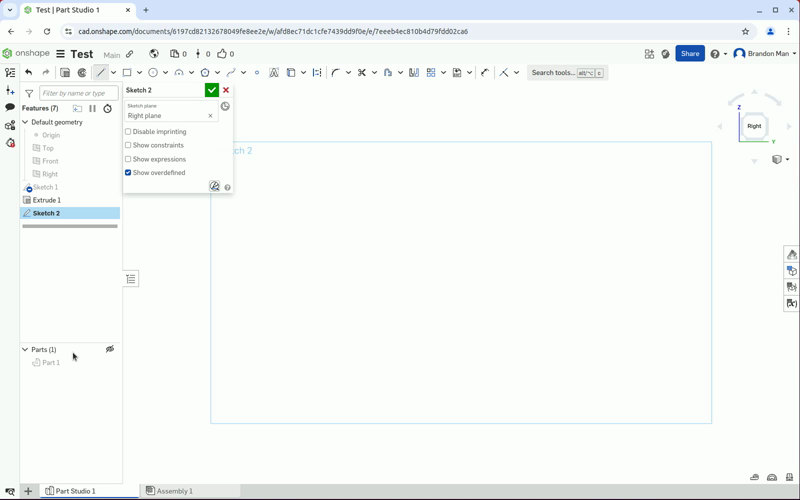
mouse_move(376, 375)
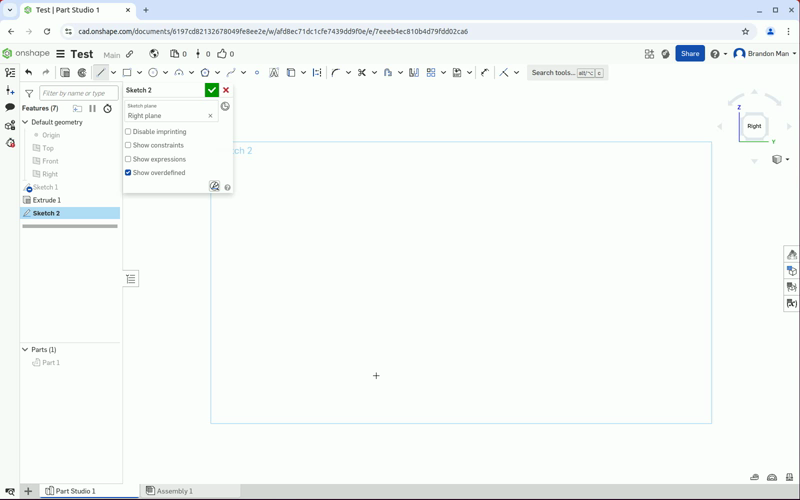
click(376, 375)
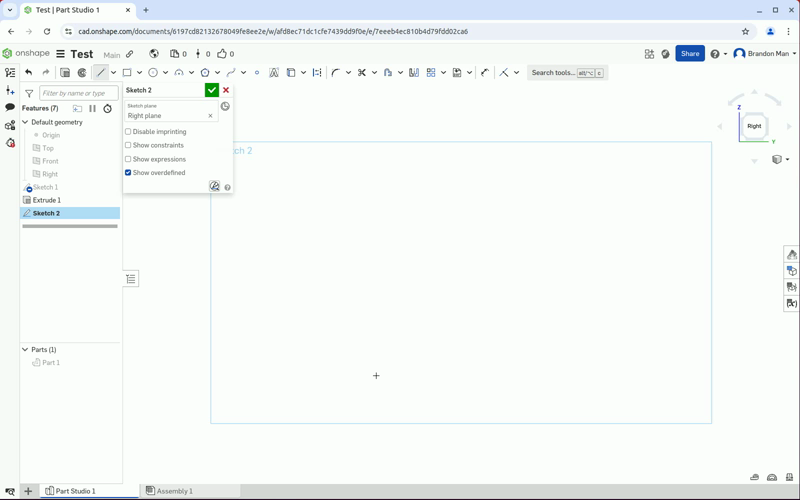
key_up(shift)
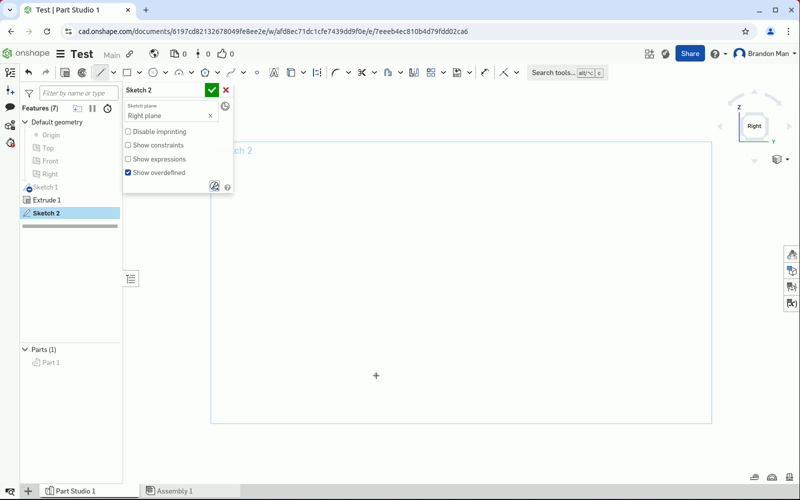
key_down(shift)
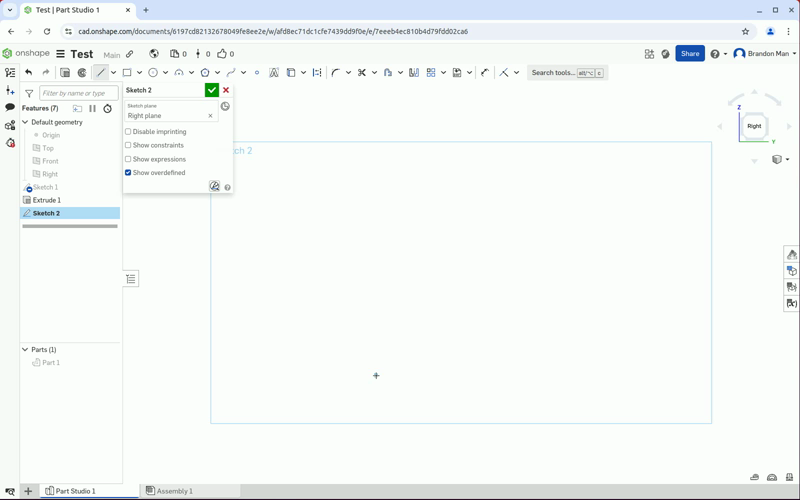
mouse_move(406, 375)
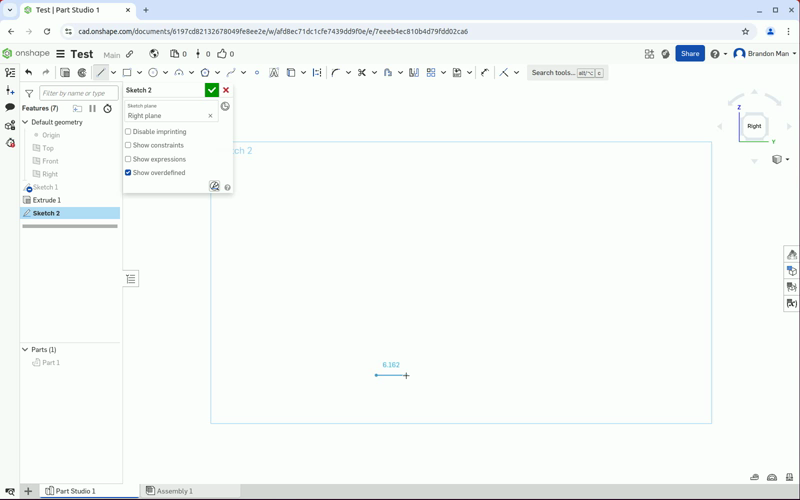
mouse_move(391, 375)
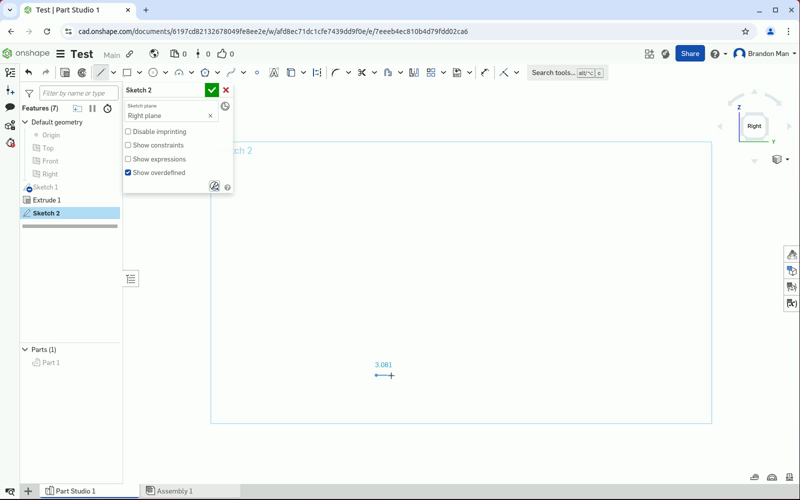
click(391, 375)
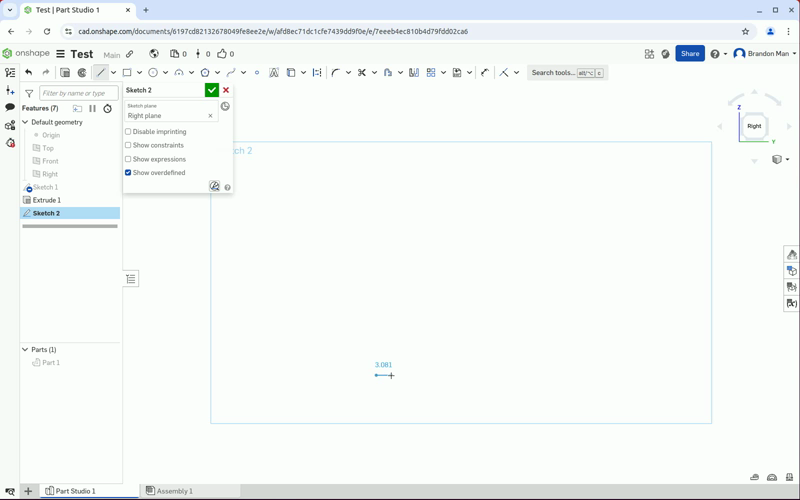
key_up(shift)
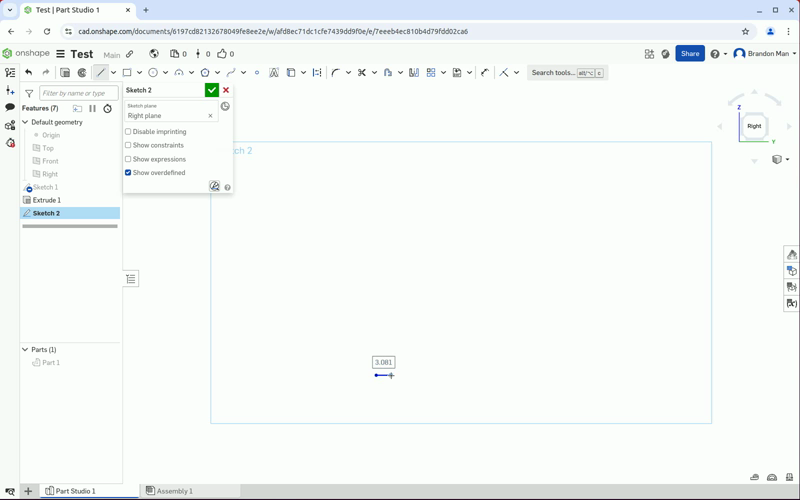
key_down(shift)
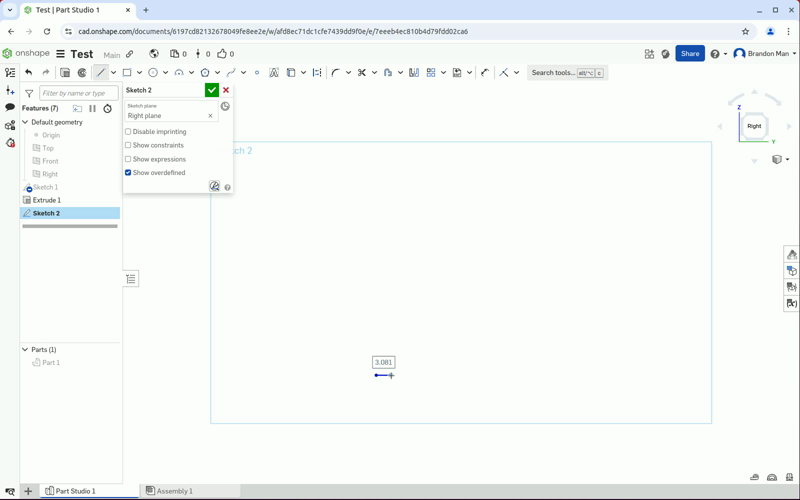
mouse_move(421, 375)
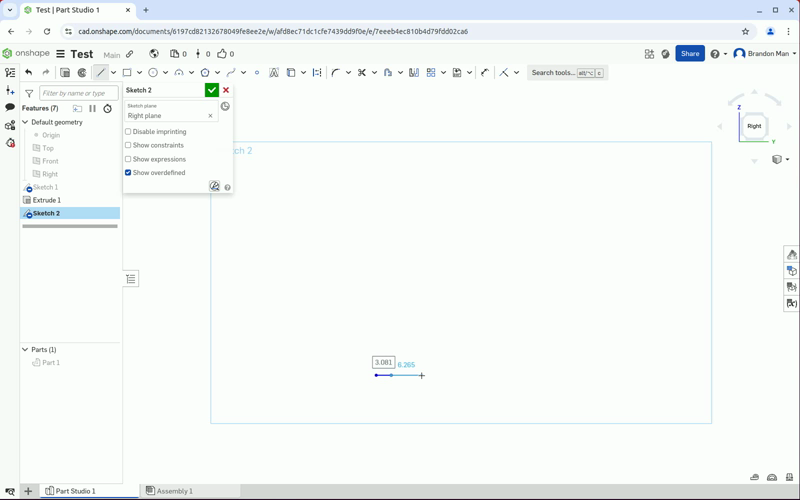
mouse_move(391, 389)
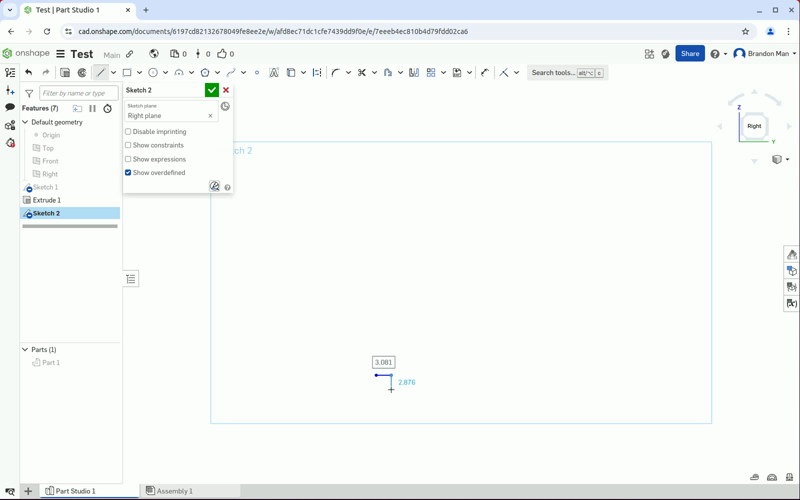
click(391, 389)
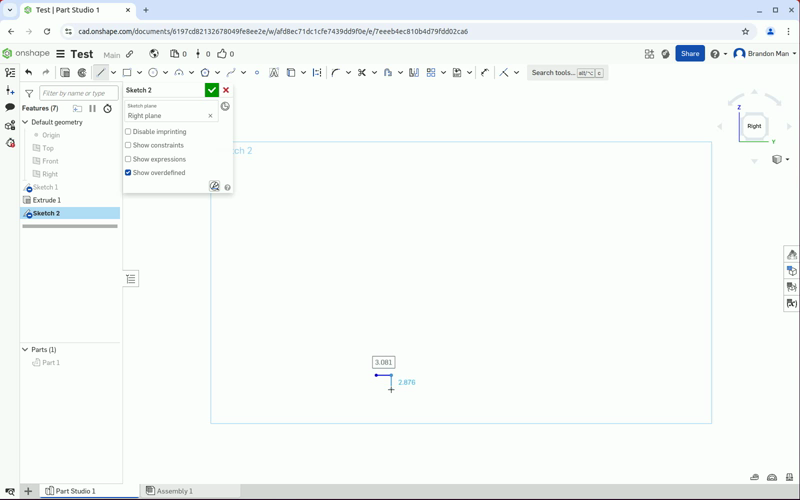
key_up(shift)
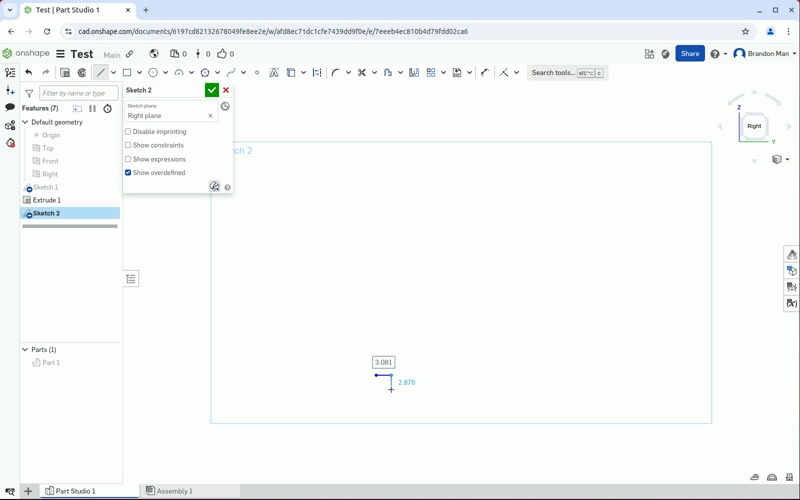
key_down(shift)
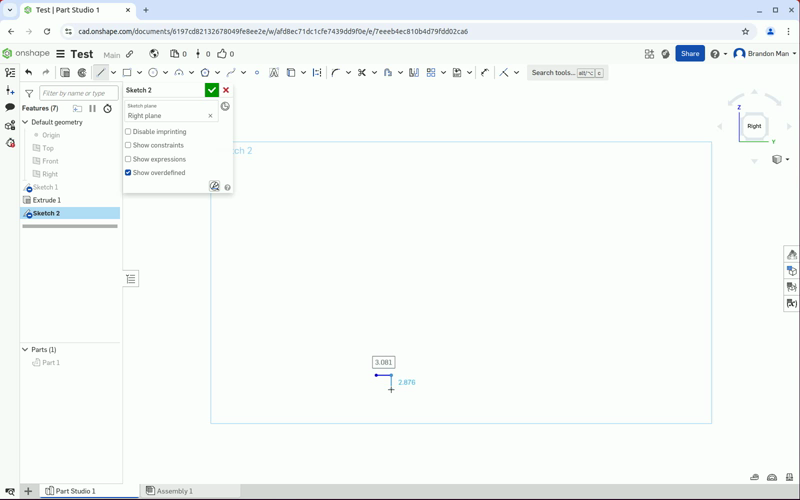
mouse_move(421, 389)
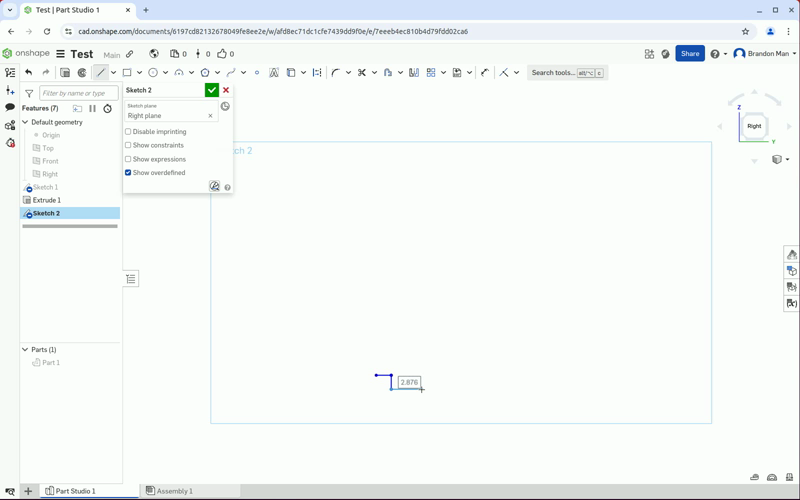
mouse_move(397, 389)
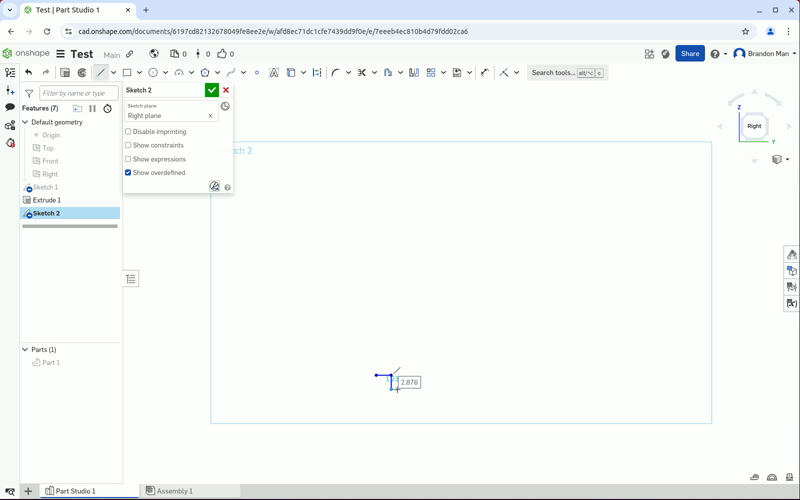
scroll(6)
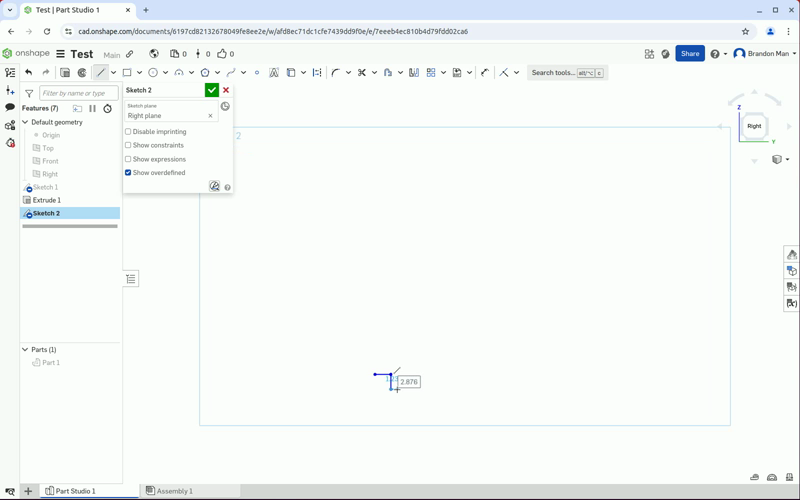
scroll(6)
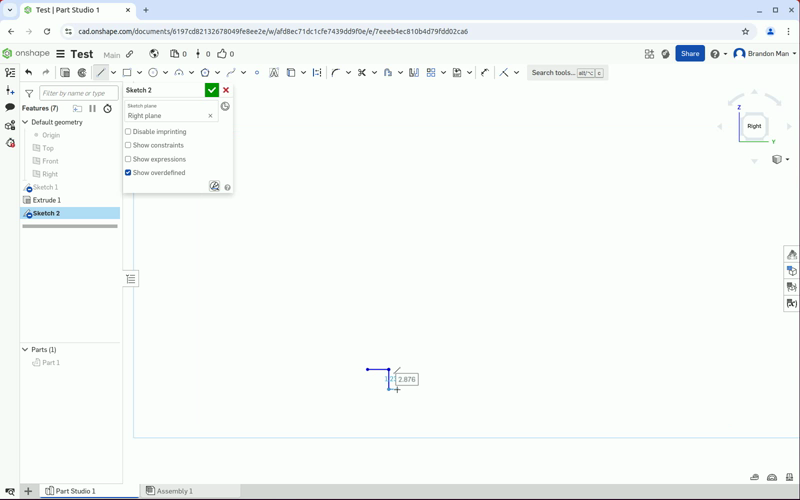
scroll(6)
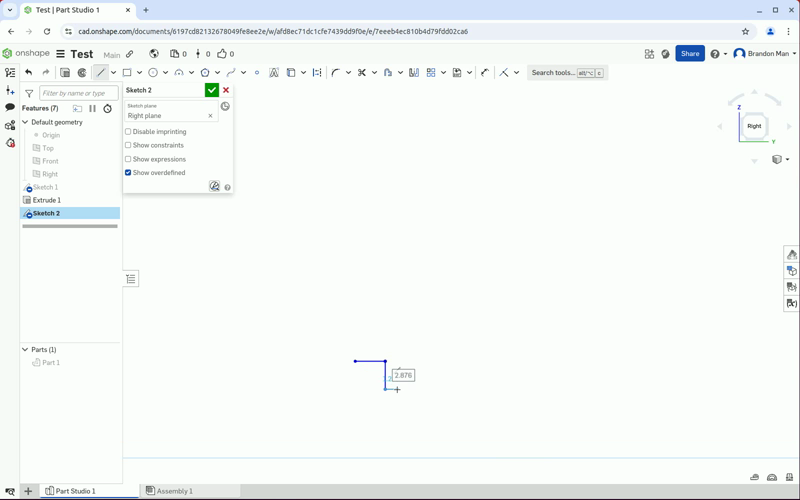
scroll(6)
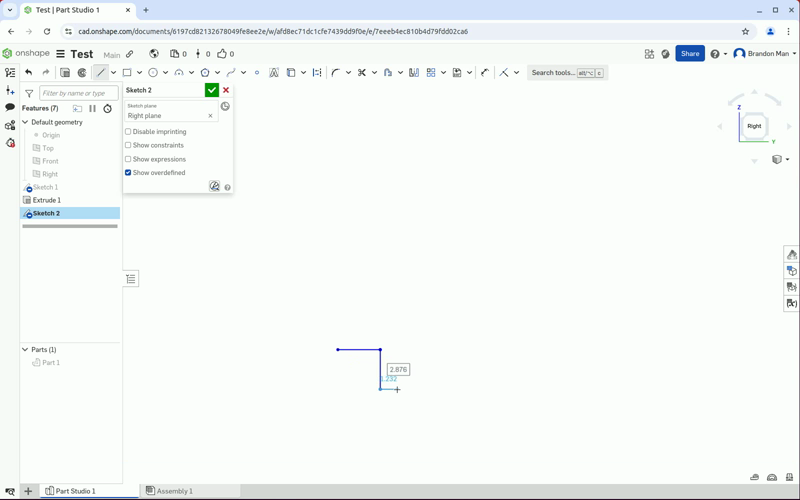
scroll(6)
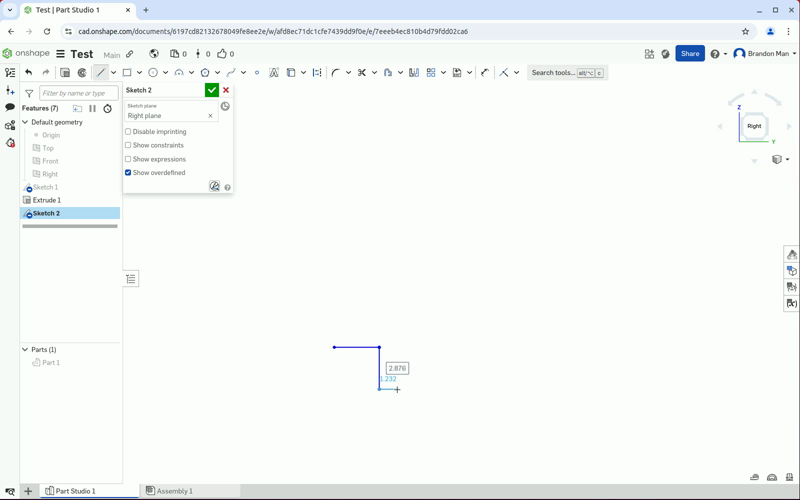
scroll(6)
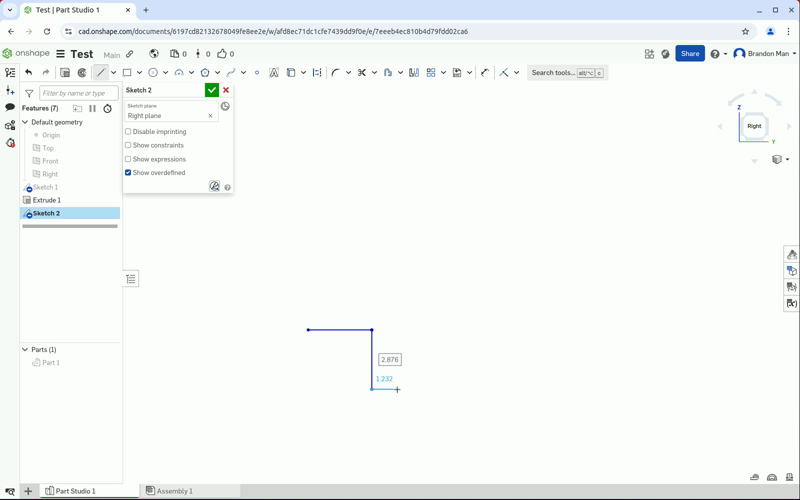
scroll(6)
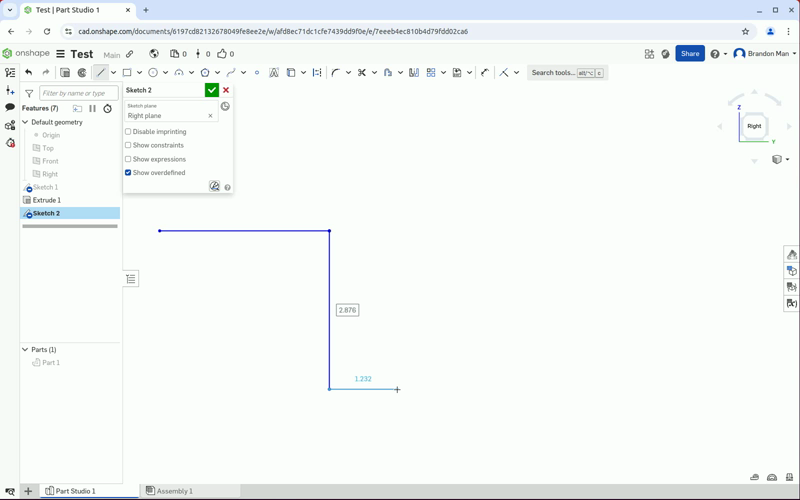
click(397, 389)
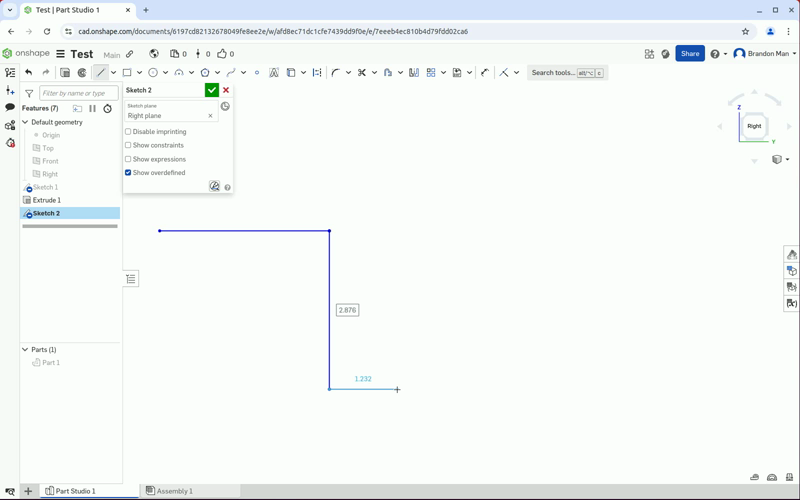
scroll(-6)
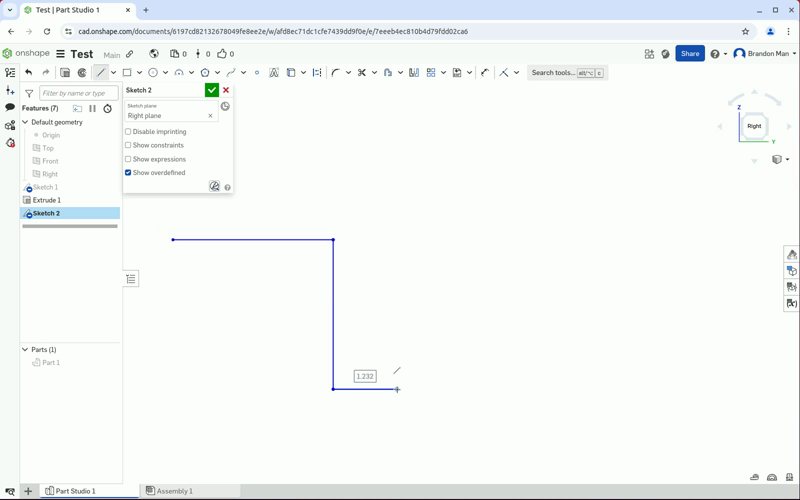
scroll(-6)
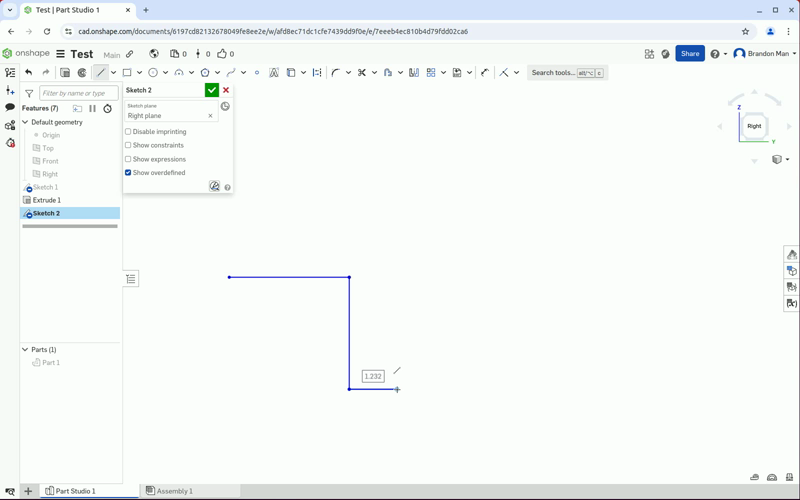
scroll(-6)
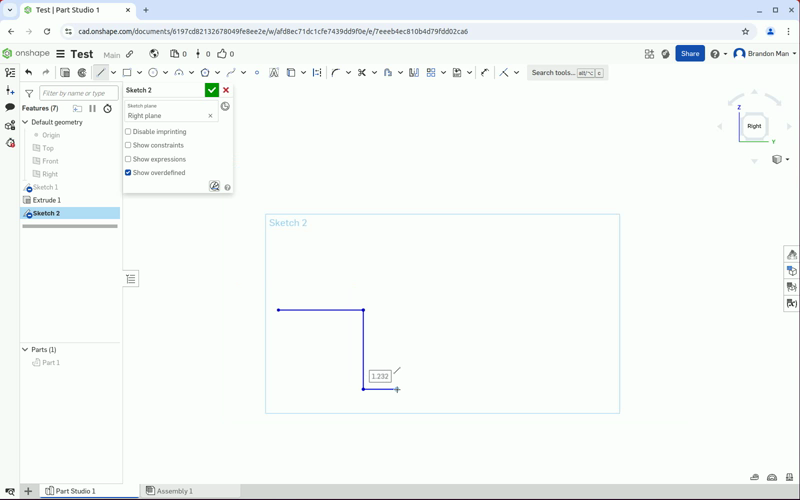
scroll(-6)
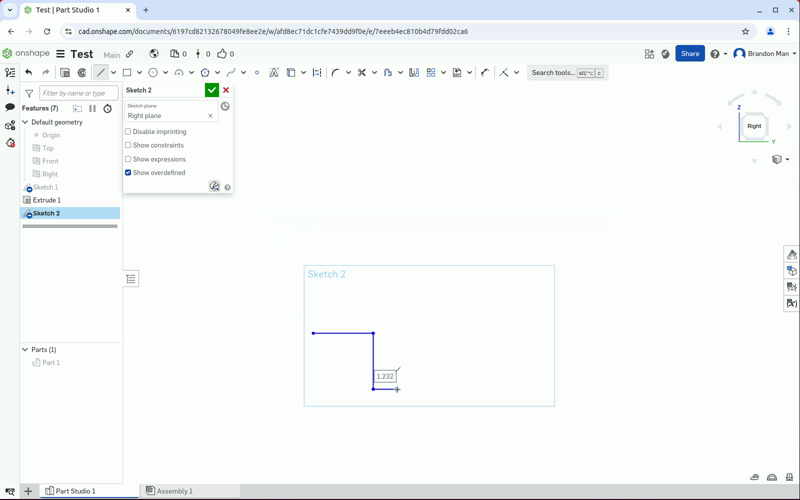
scroll(-6)
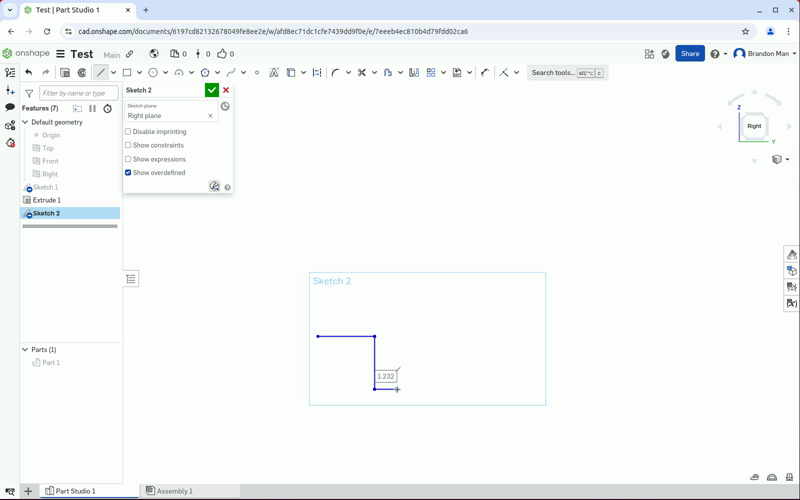
scroll(-6)
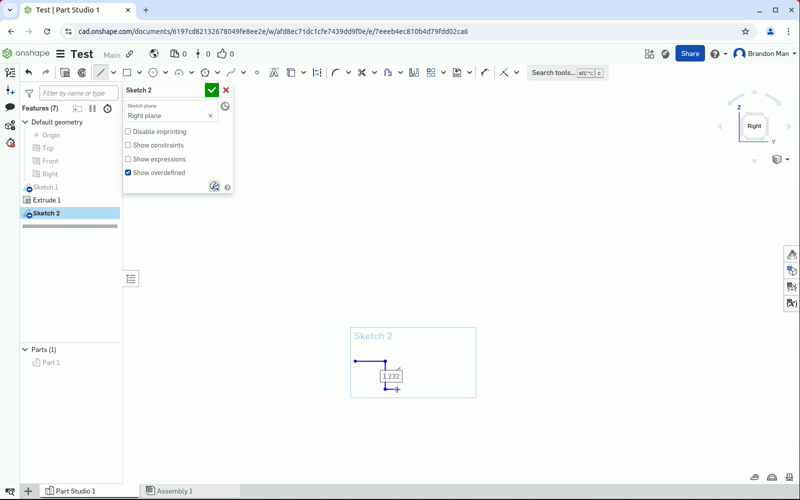
scroll(-6)
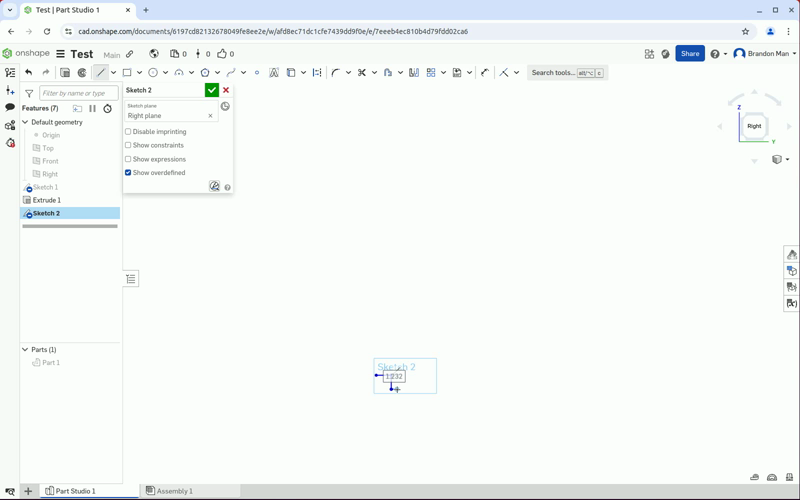
key_up(shift)
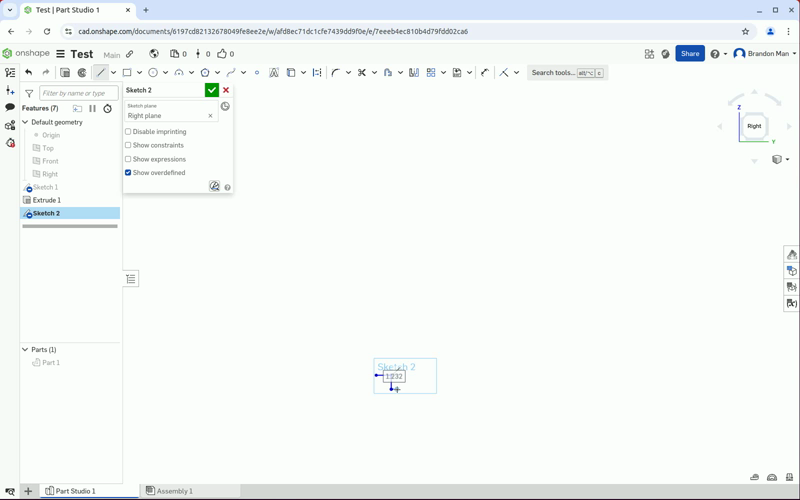
key_down(shift)
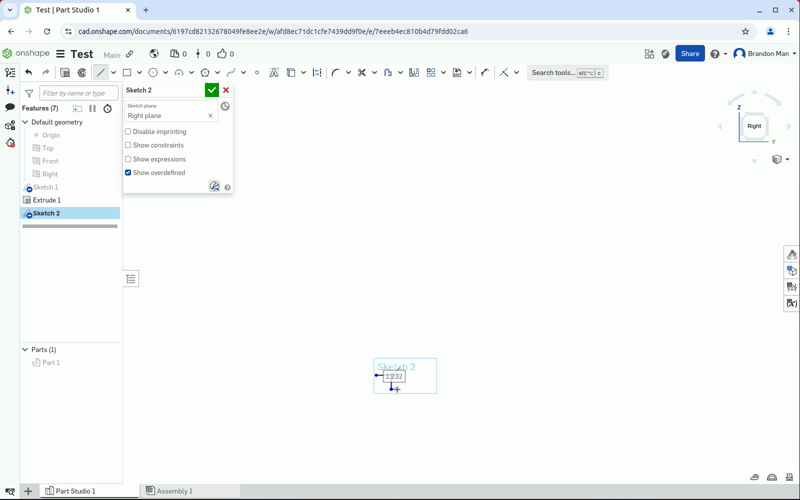
mouse_move(427, 389)
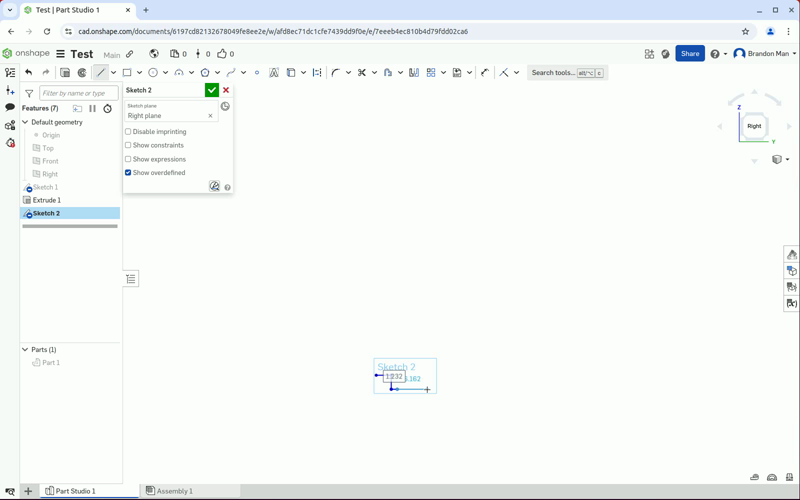
mouse_move(397, 375)
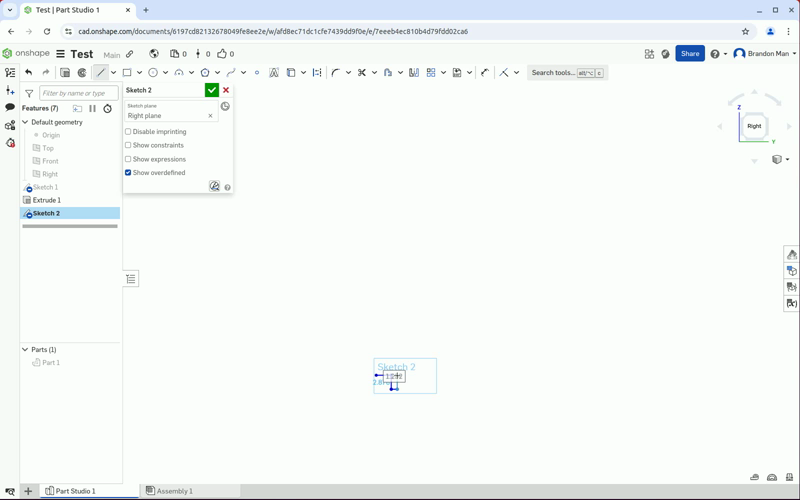
click(397, 375)
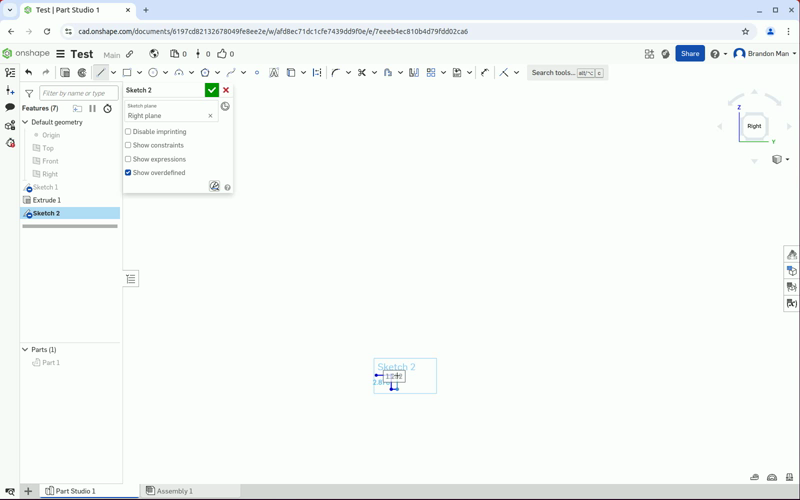
key_up(shift)
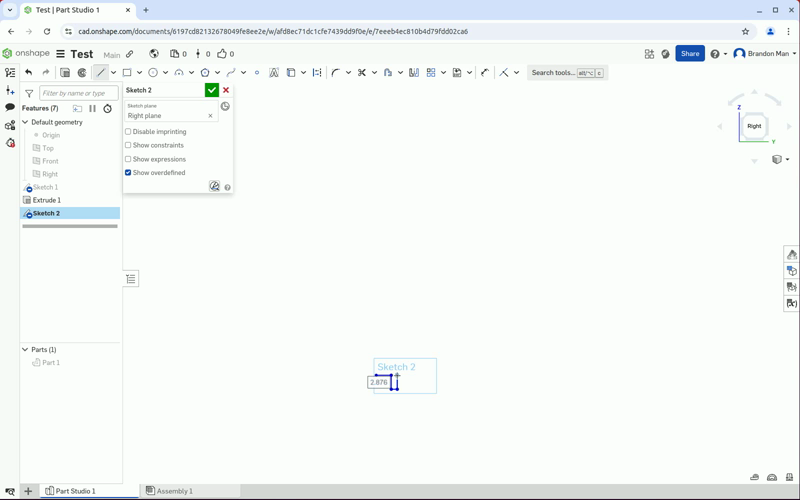
key_down(shift)
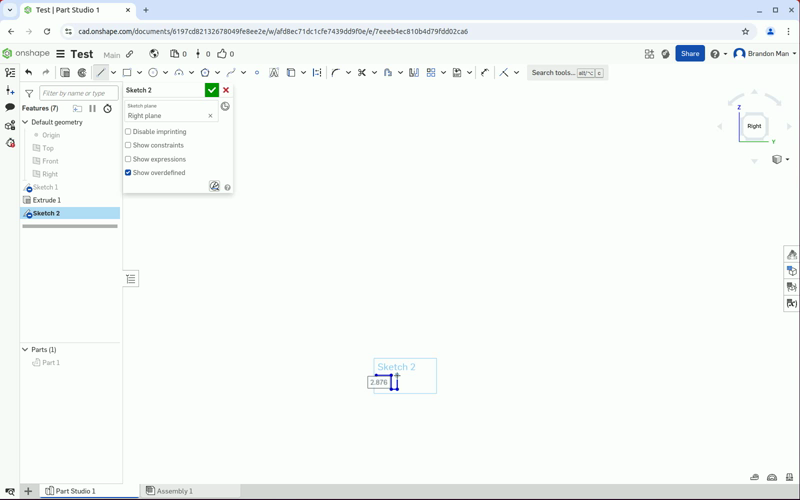
mouse_move(427, 375)
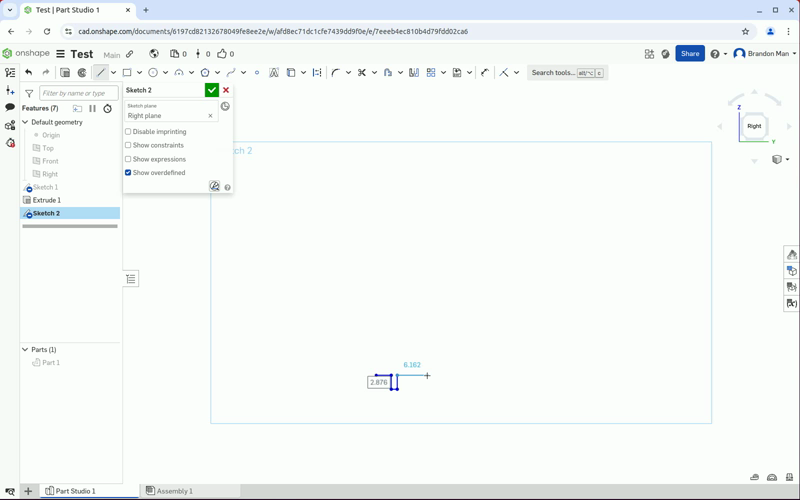
mouse_move(412, 375)
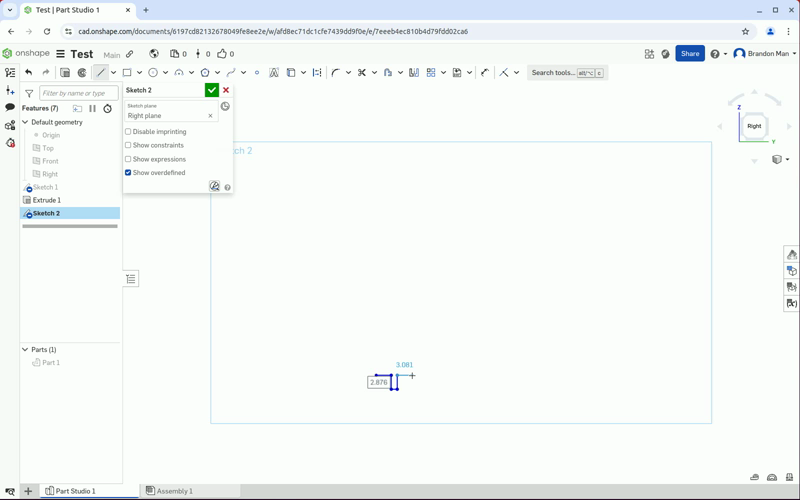
click(412, 375)
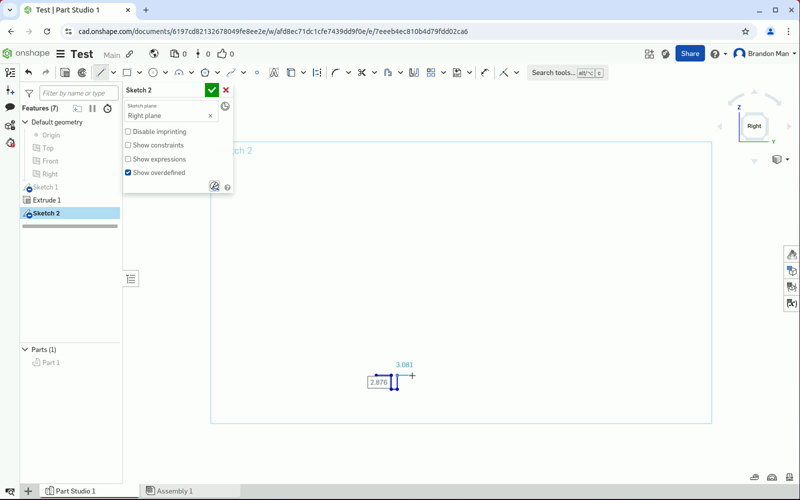
key_up(shift)
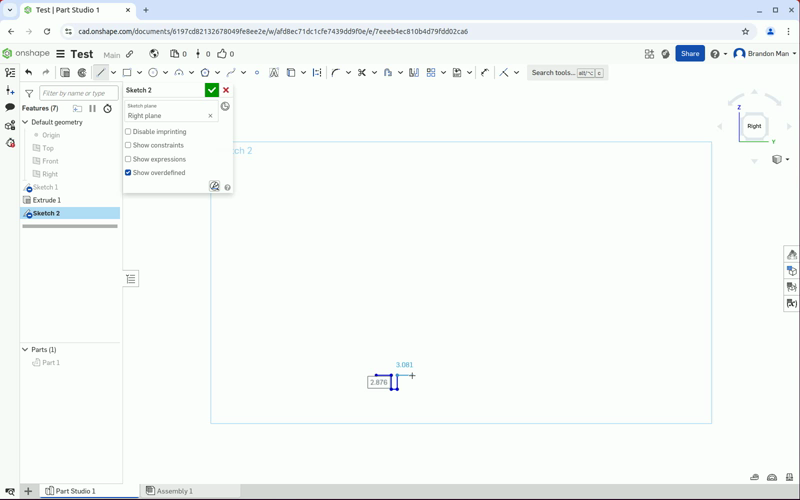
key_down(shift)
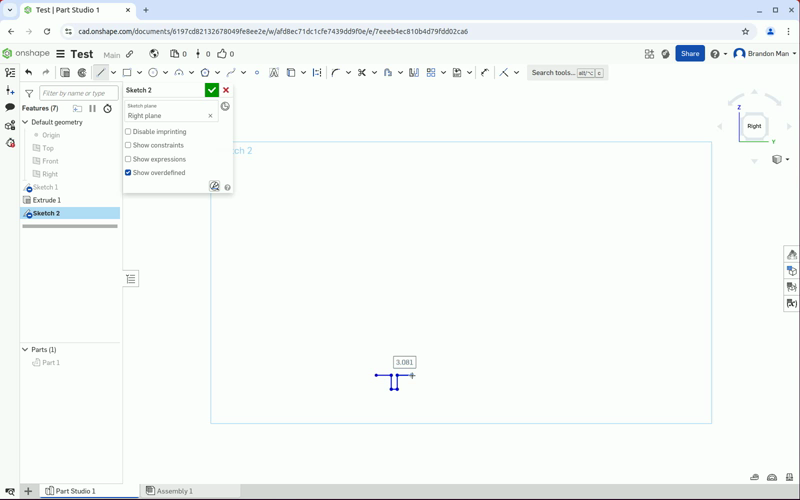
mouse_move(442, 375)
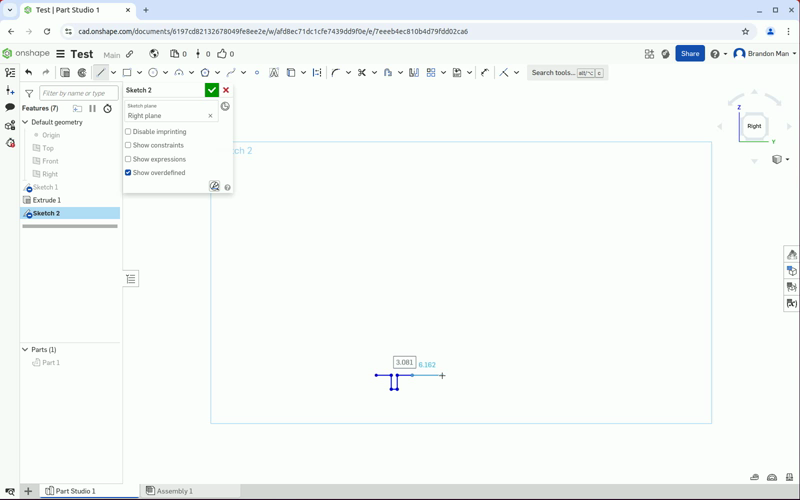
mouse_move(412, 369)
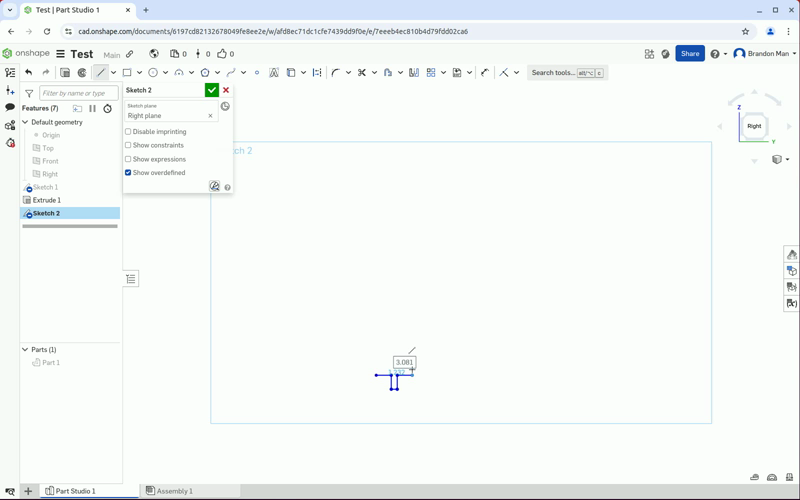
scroll(6)
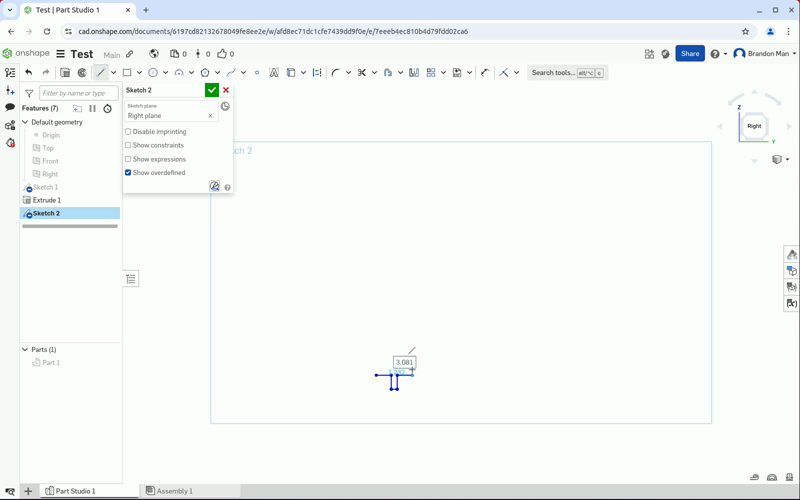
scroll(6)
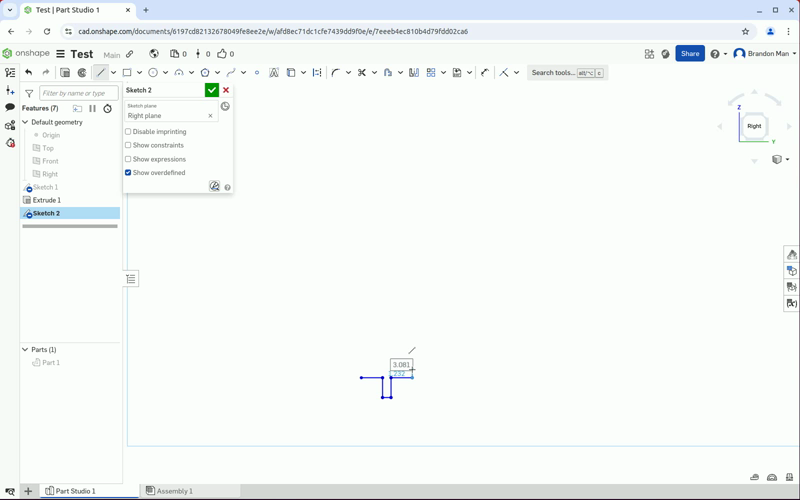
scroll(6)
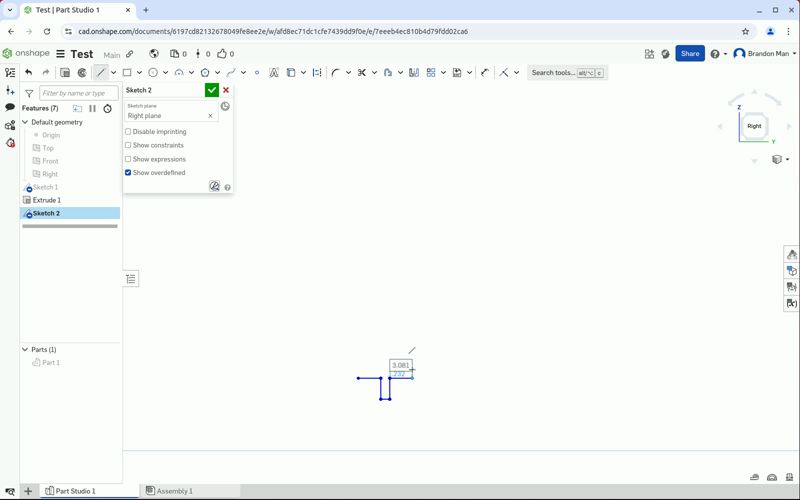
scroll(6)
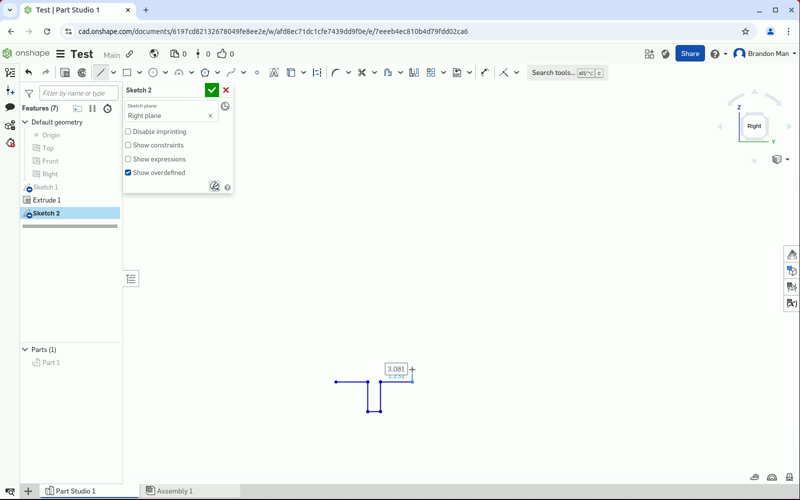
scroll(6)
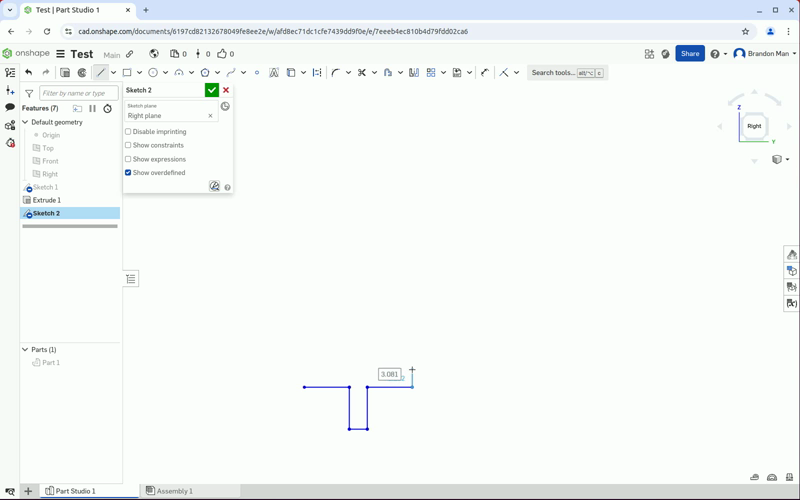
scroll(6)
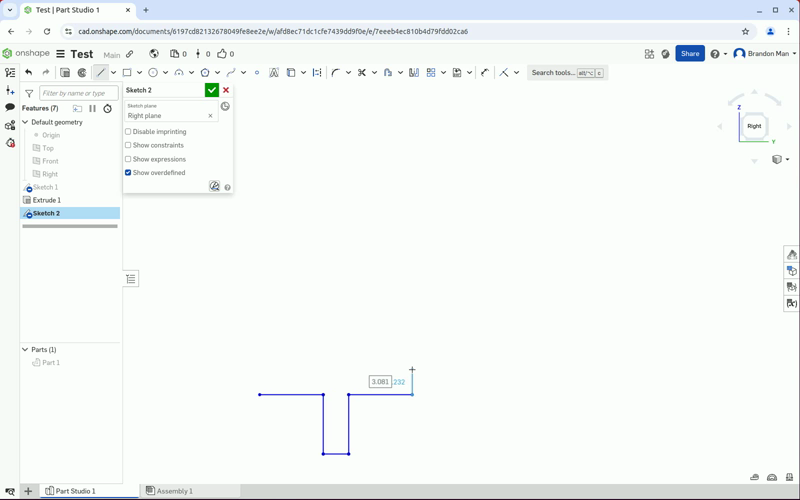
scroll(6)
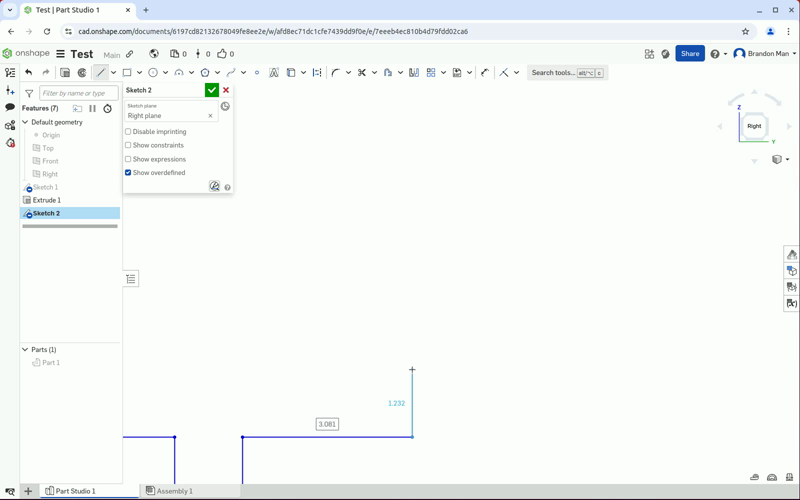
click(412, 369)
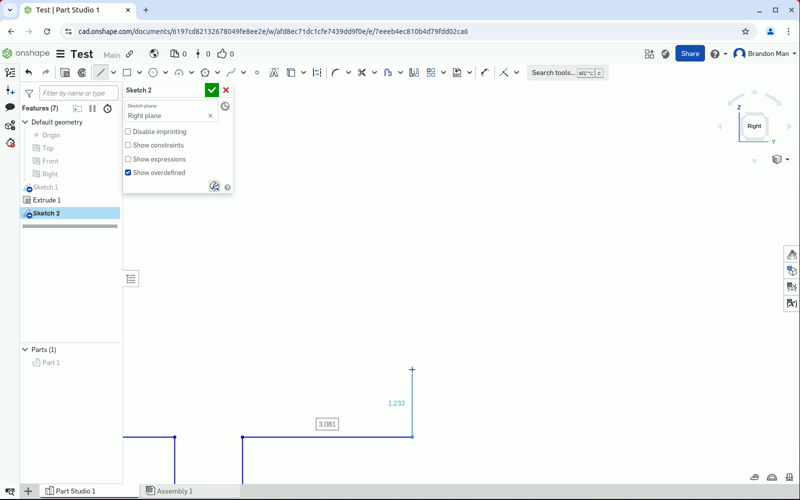
scroll(-6)
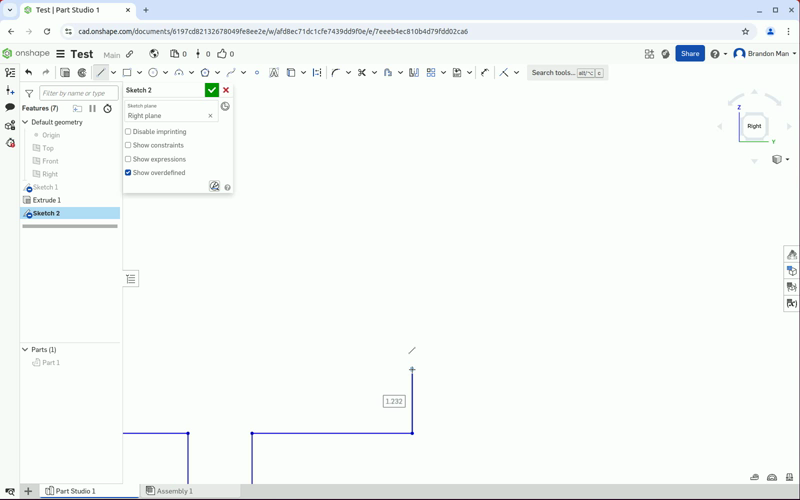
scroll(-6)
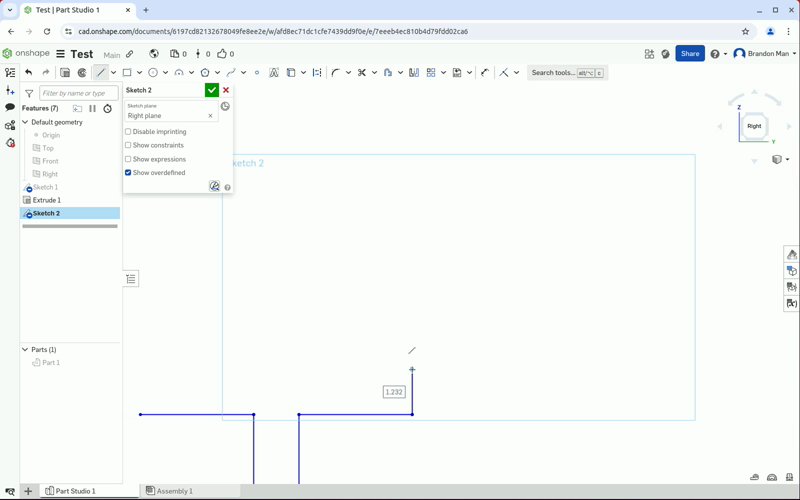
scroll(-6)
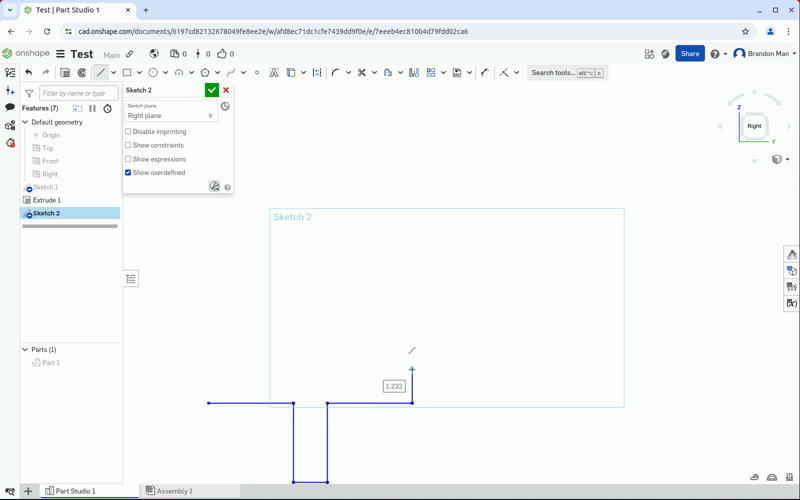
scroll(-6)
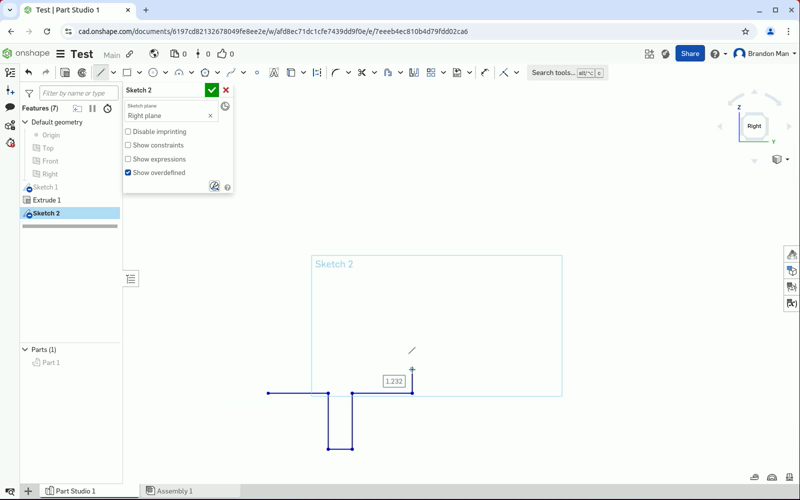
scroll(-6)
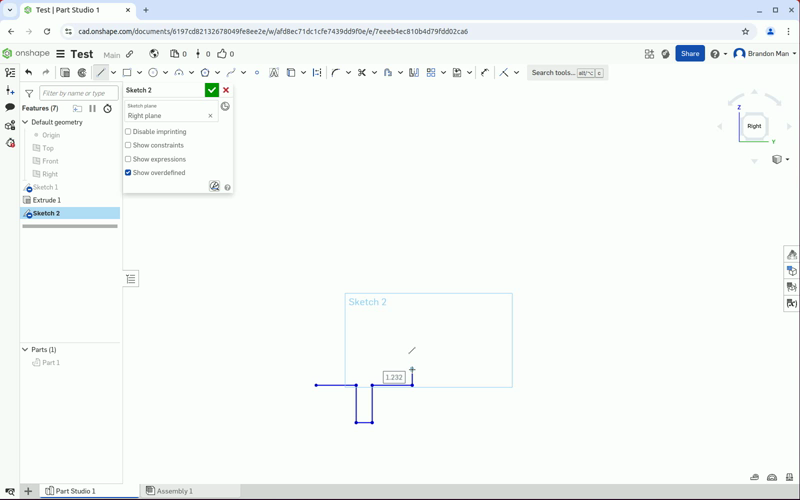
scroll(-6)
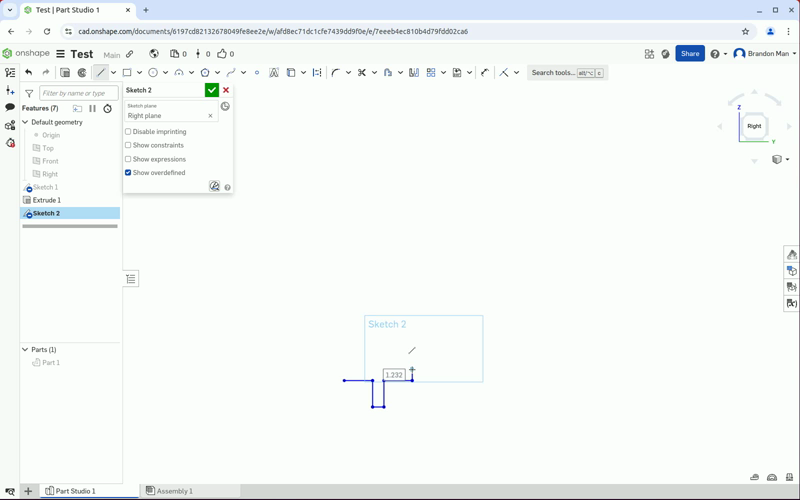
scroll(-6)
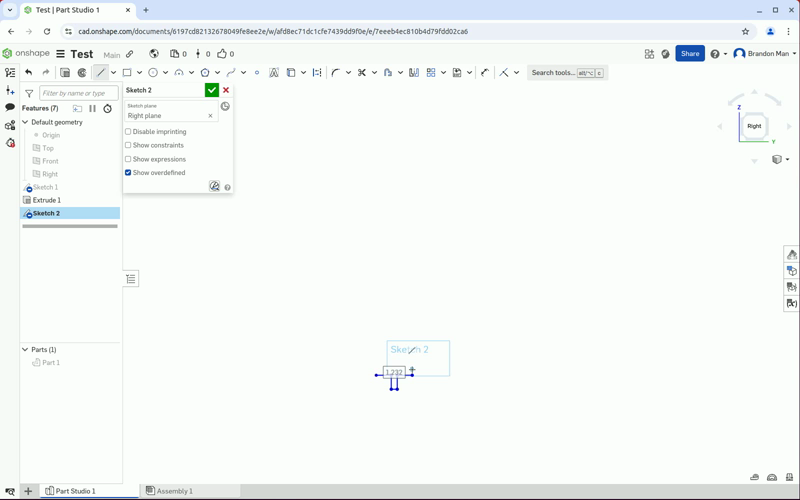
key_up(shift)
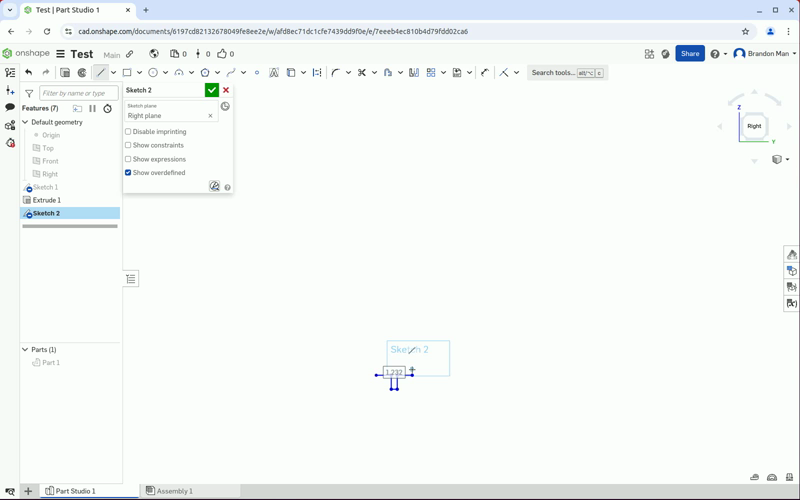
key_down(shift)
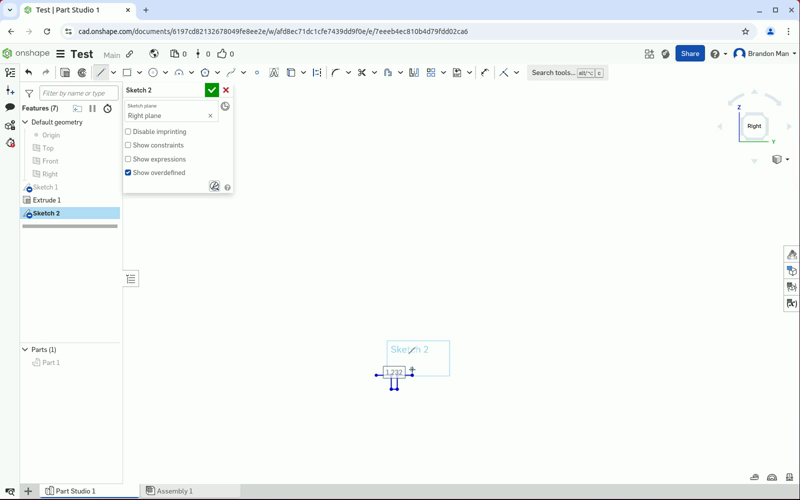
mouse_move(442, 369)
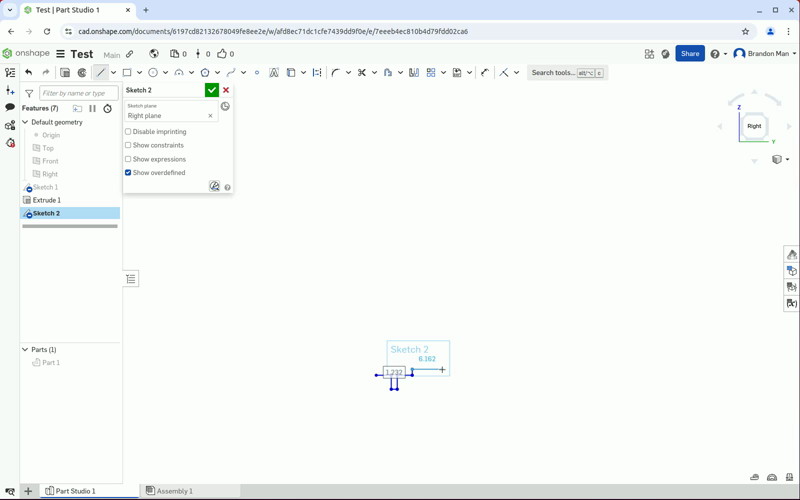
mouse_move(397, 369)
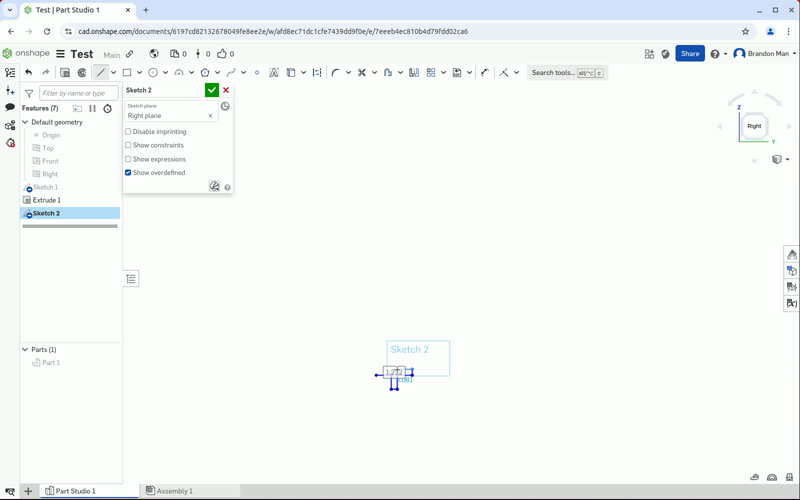
click(397, 369)
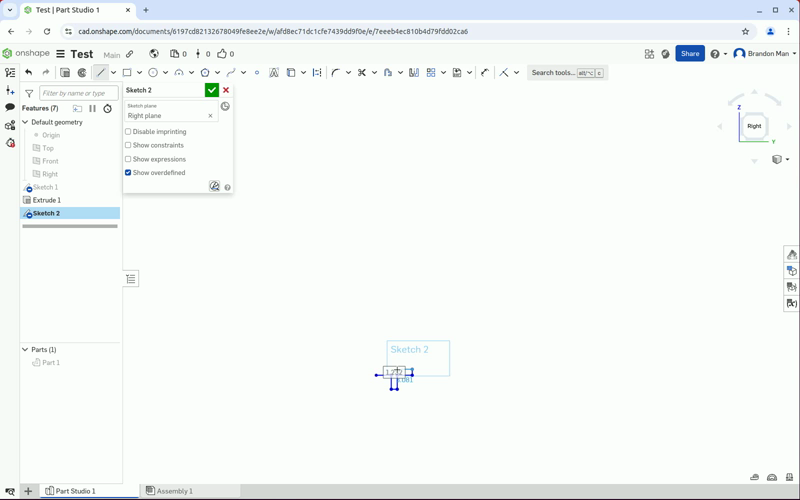
key_up(shift)
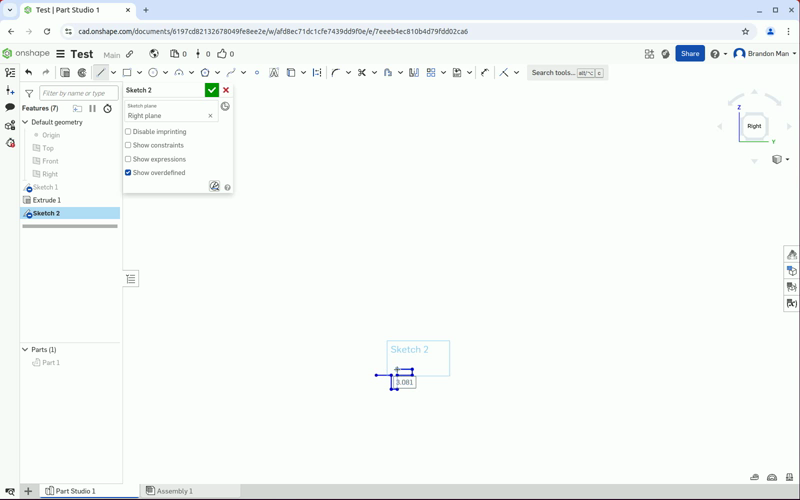
key_down(shift)
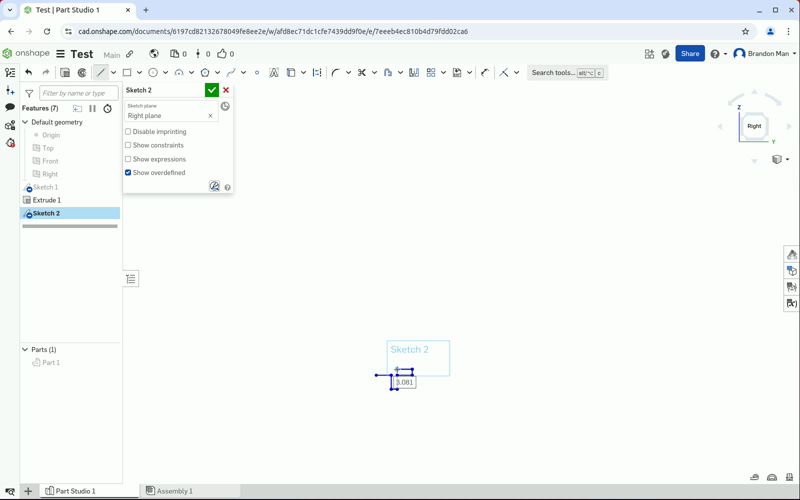
mouse_move(427, 369)
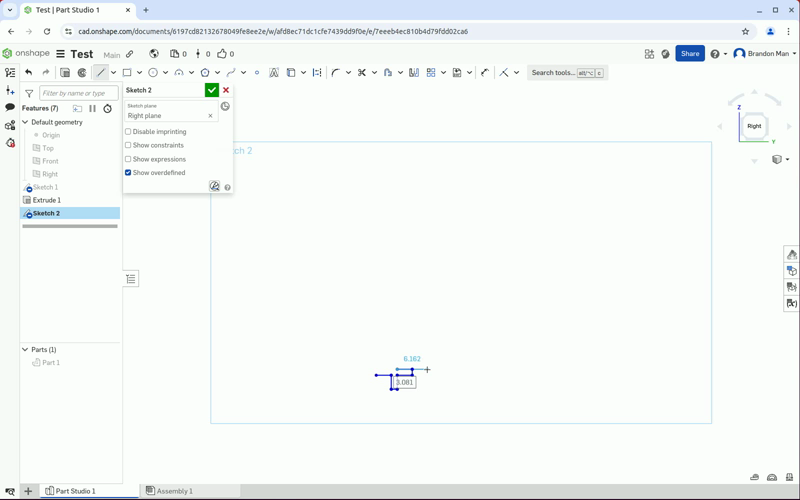
mouse_move(397, 355)
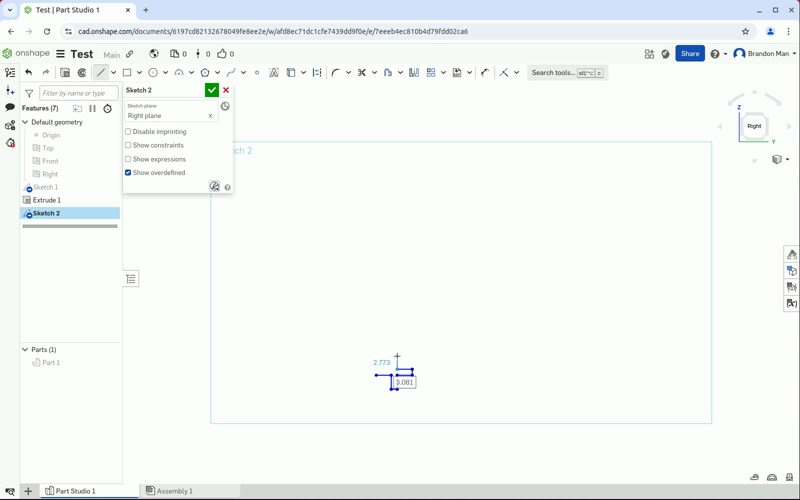
click(397, 355)
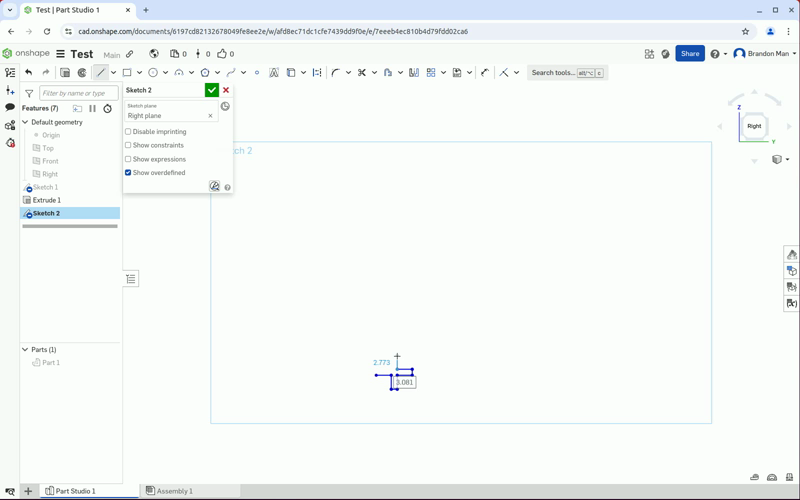
key_up(shift)
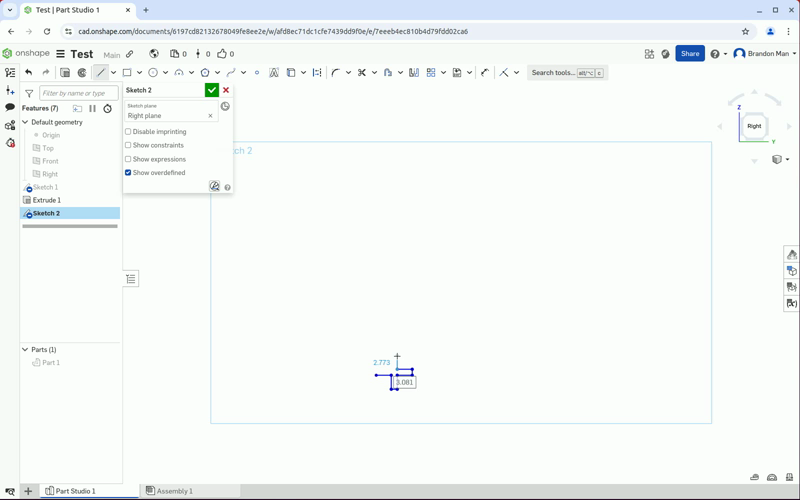
key_down(shift)
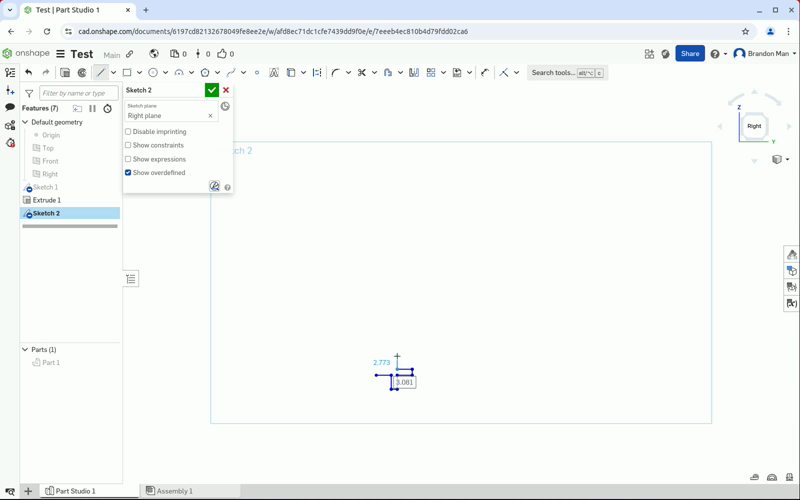
mouse_move(427, 355)
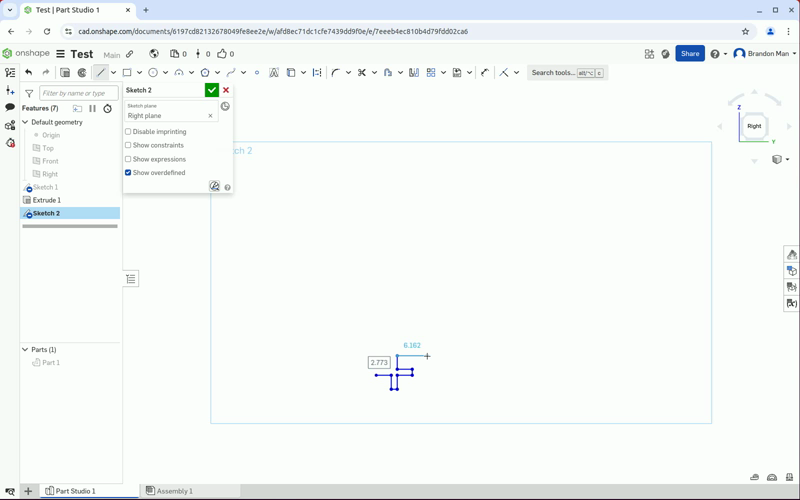
mouse_move(391, 355)
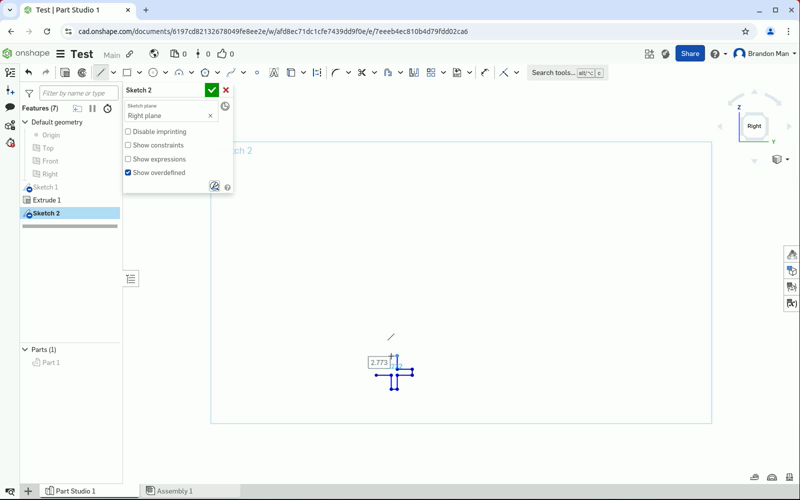
scroll(6)
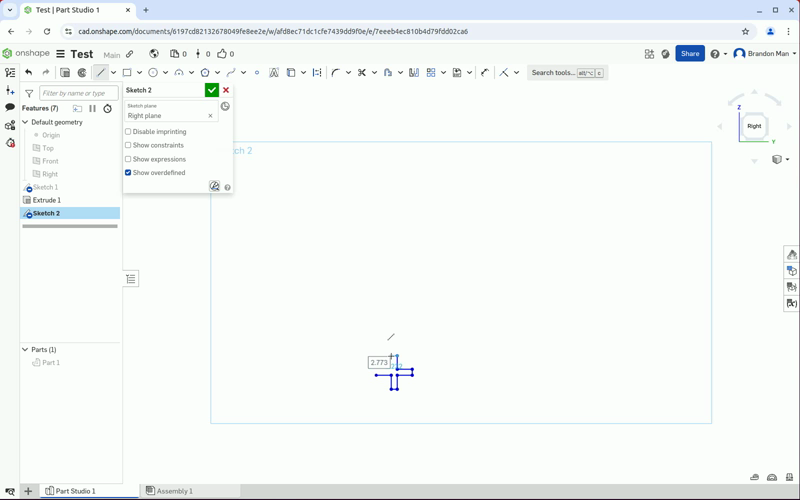
scroll(6)
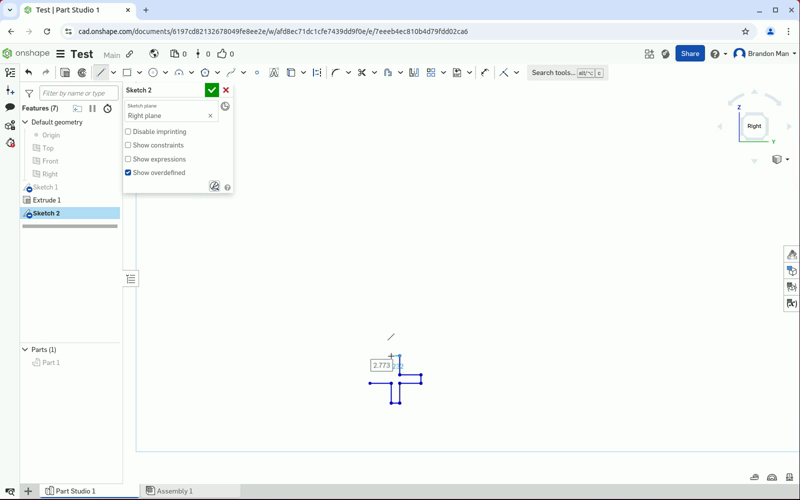
scroll(6)
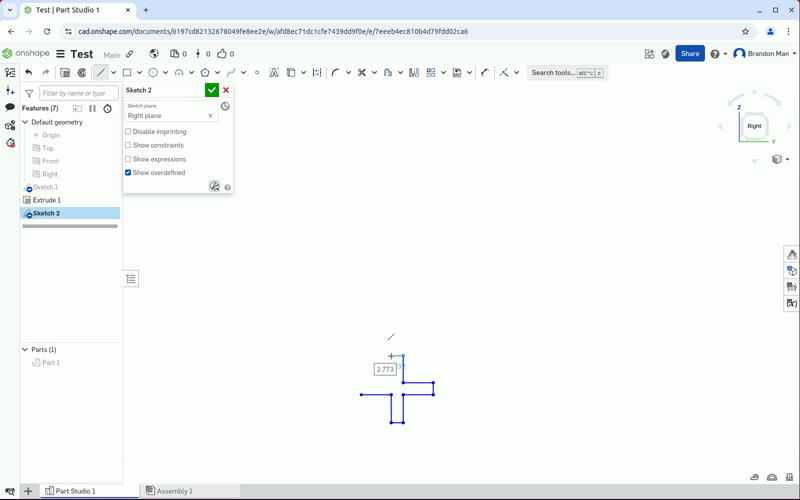
scroll(6)
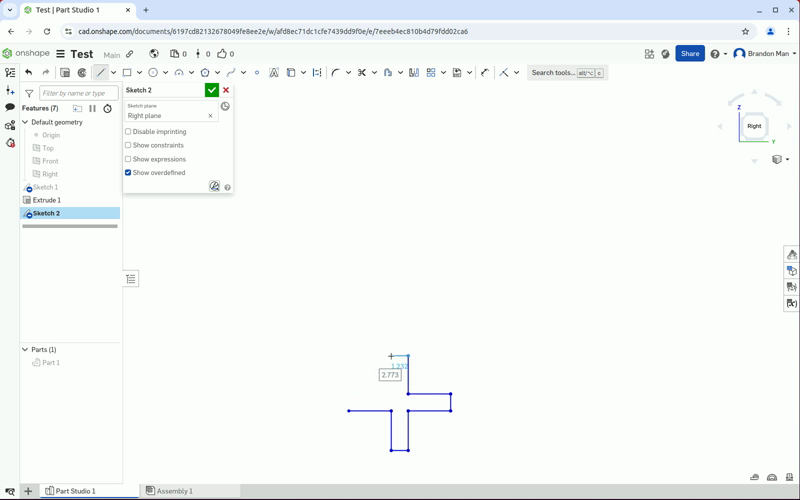
scroll(6)
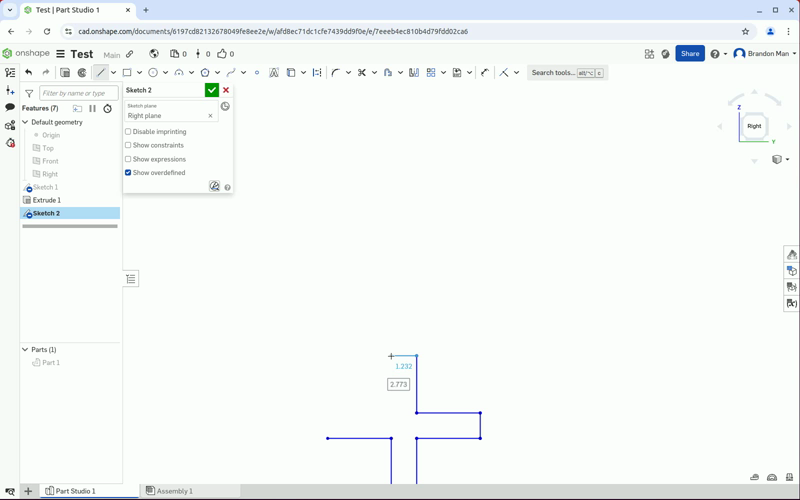
scroll(6)
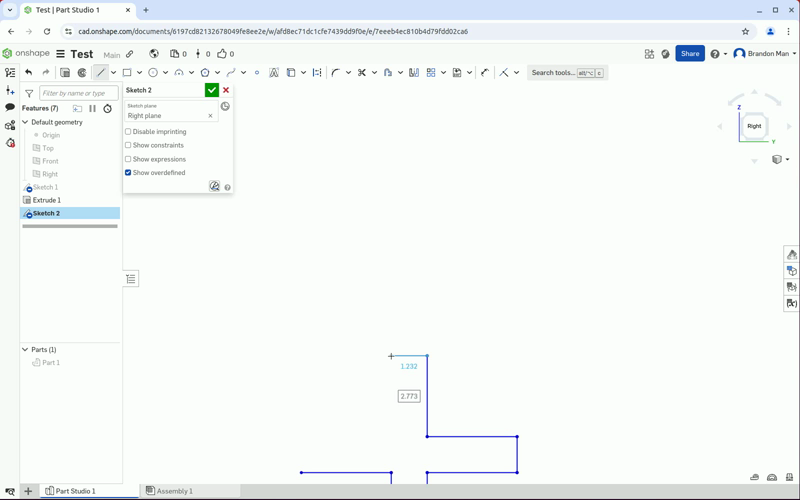
scroll(6)
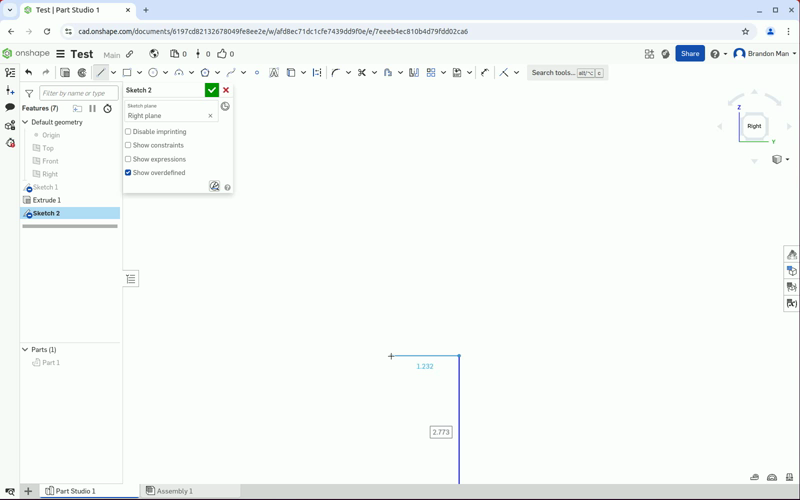
click(391, 355)
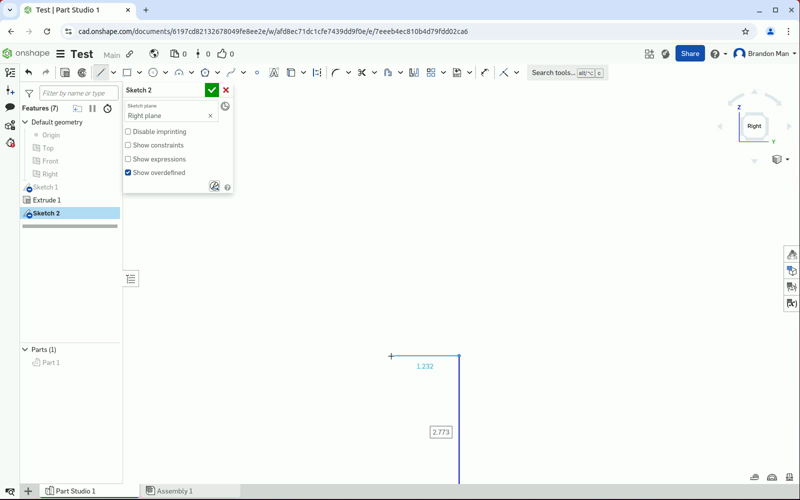
scroll(-6)
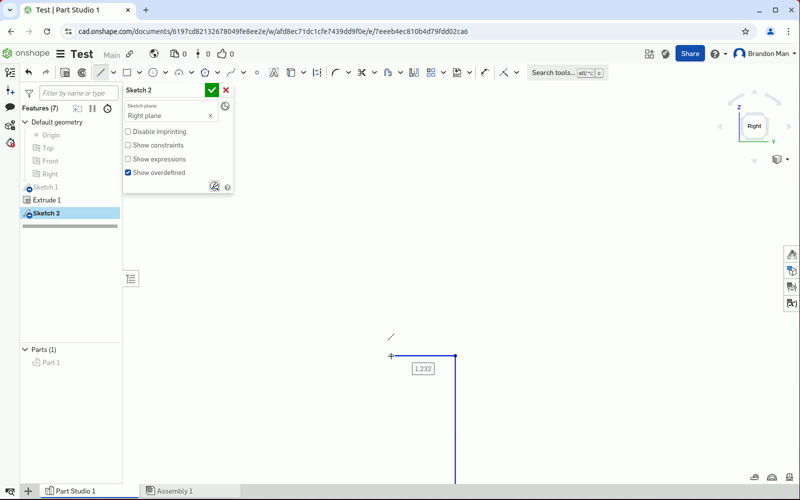
scroll(-6)
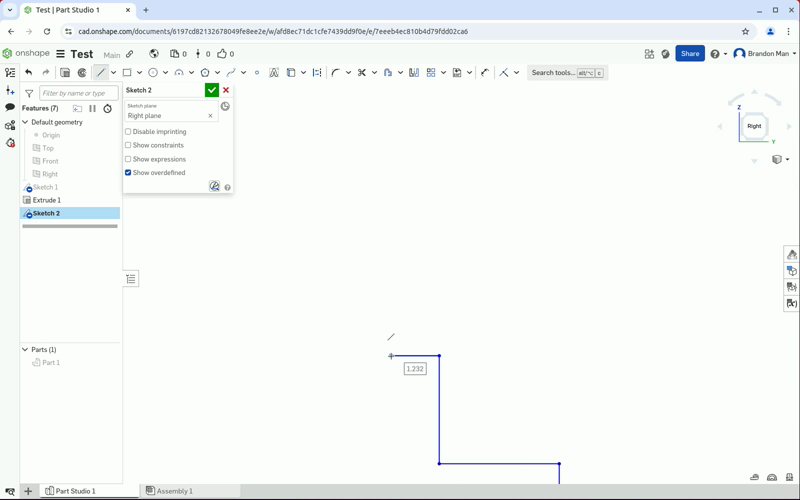
scroll(-6)
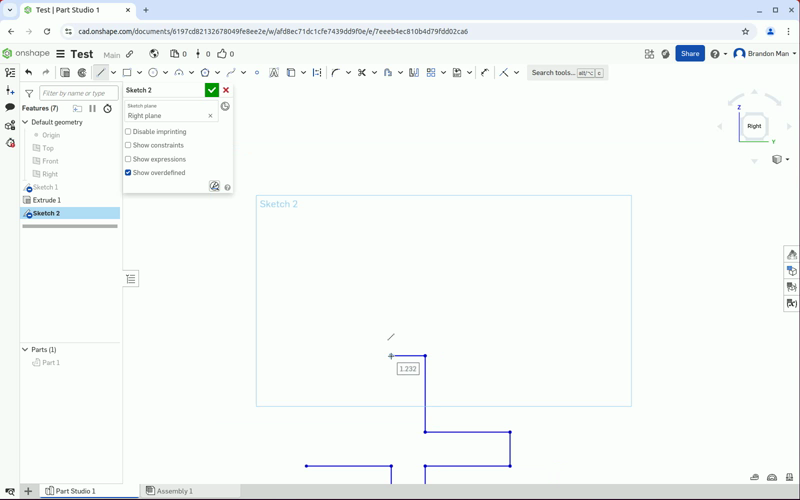
scroll(-6)
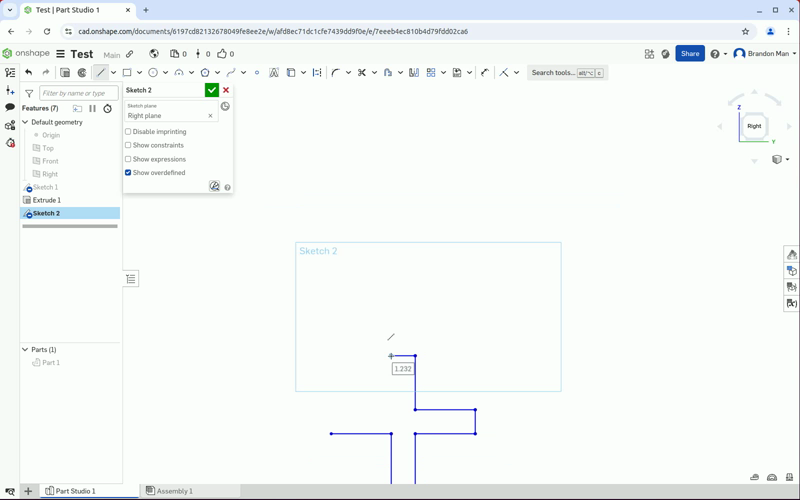
scroll(-6)
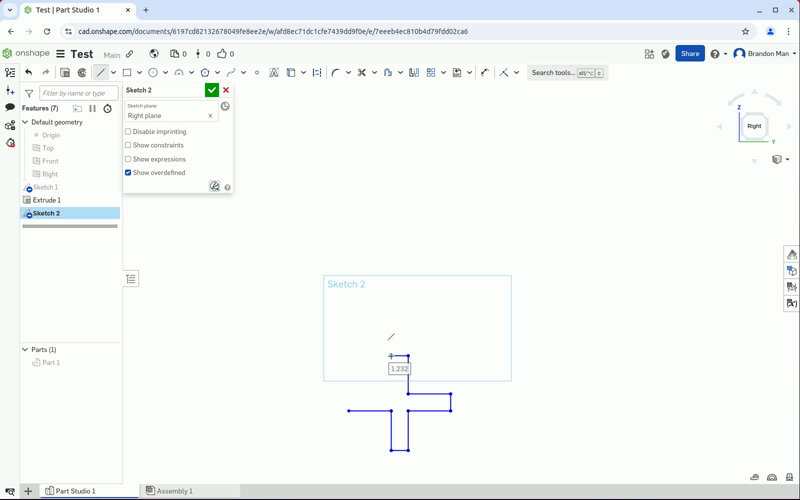
scroll(-6)
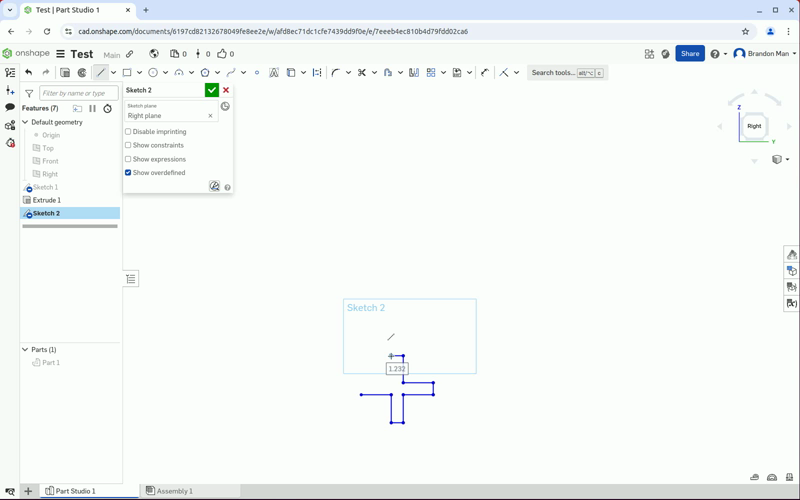
scroll(-6)
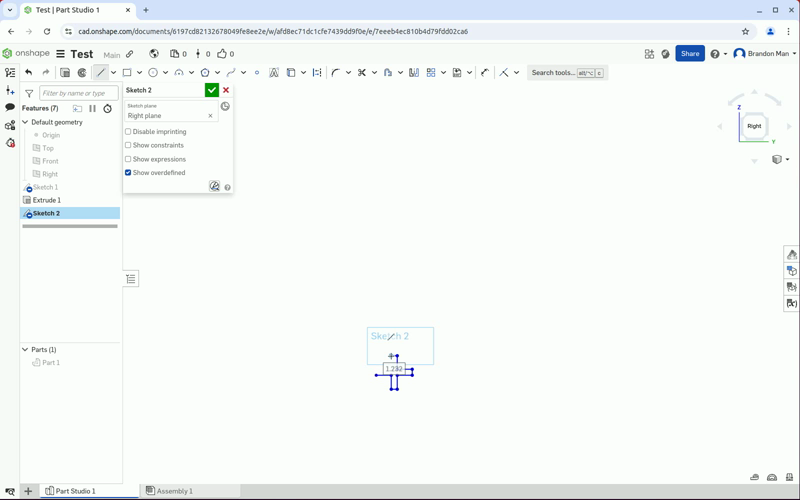
key_up(shift)
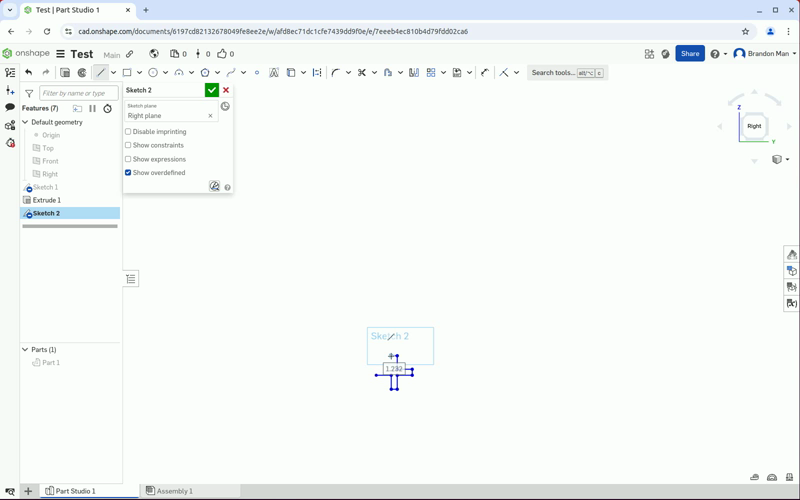
key_down(shift)
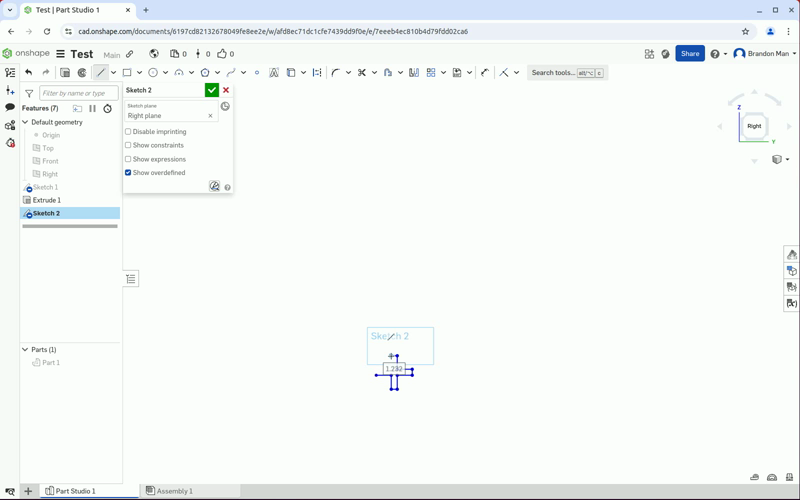
mouse_move(421, 355)
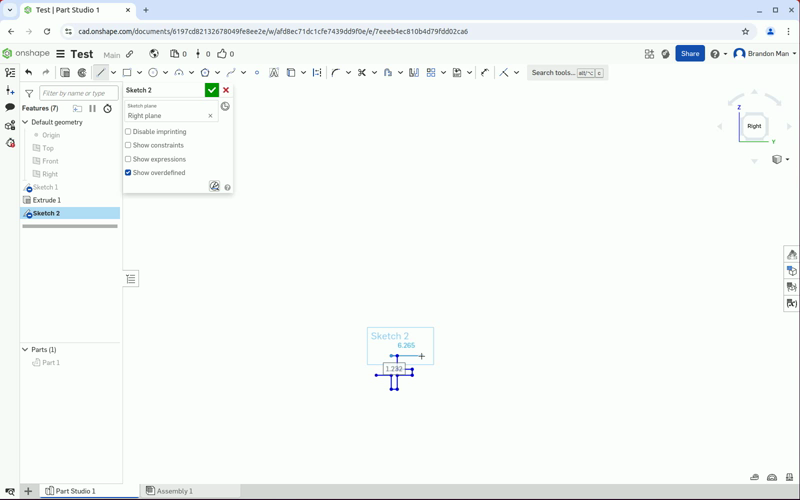
mouse_move(391, 369)
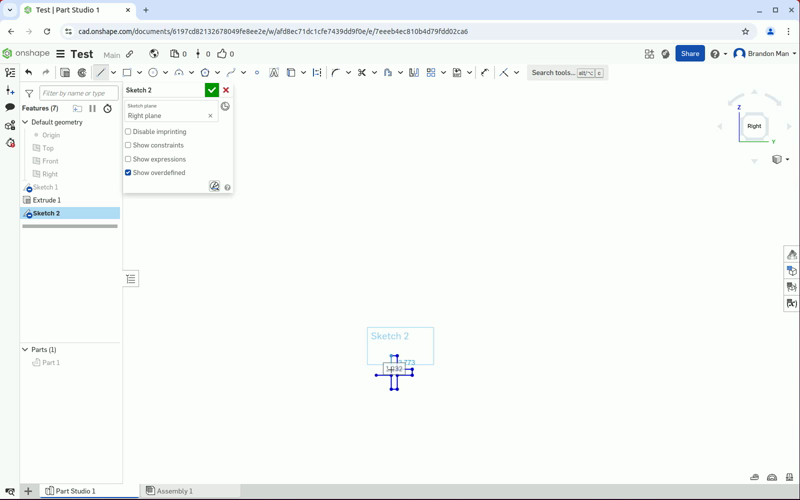
click(391, 369)
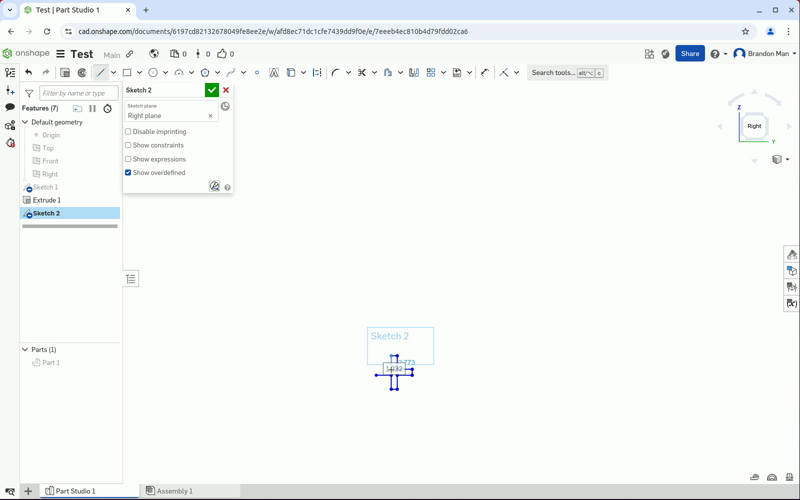
key_up(shift)
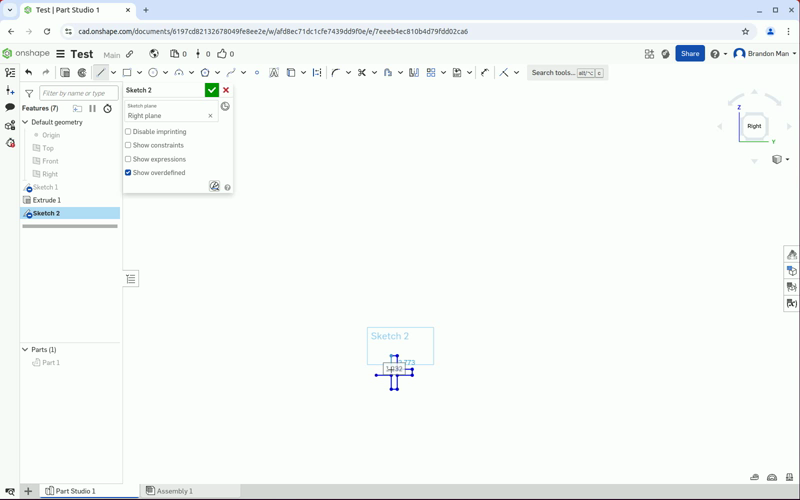
key_down(shift)
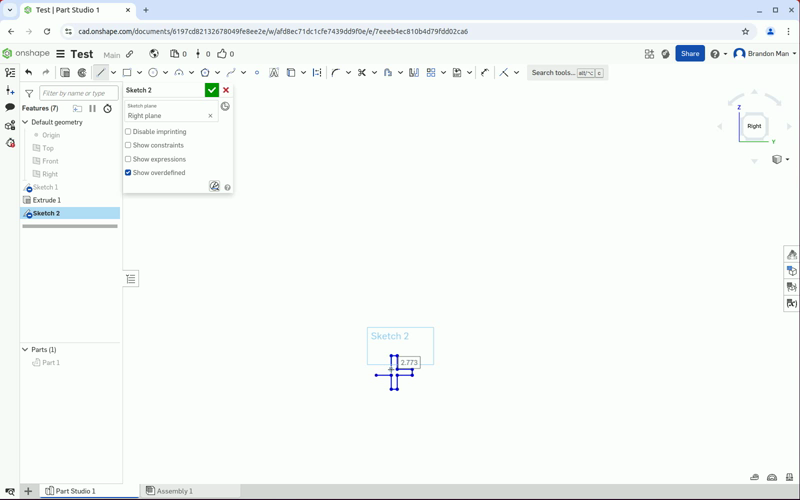
mouse_move(421, 369)
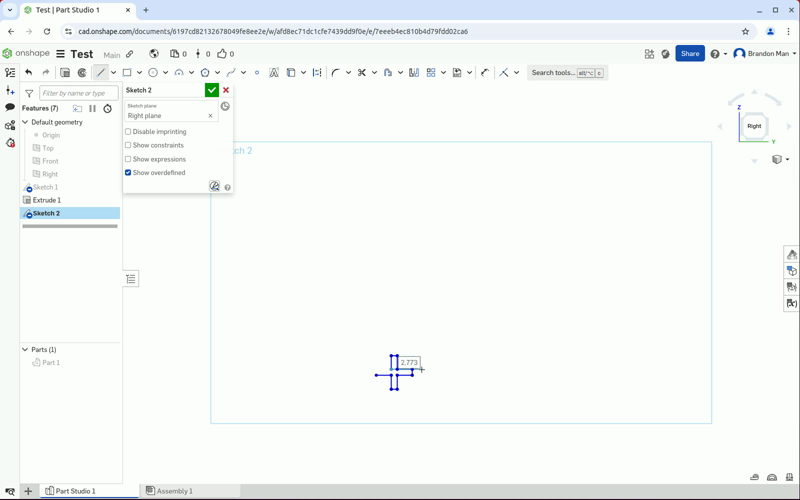
mouse_move(376, 369)
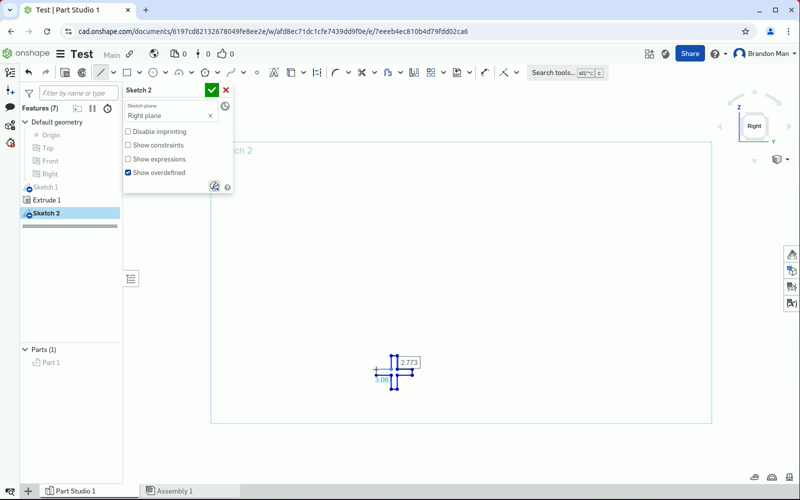
click(376, 369)
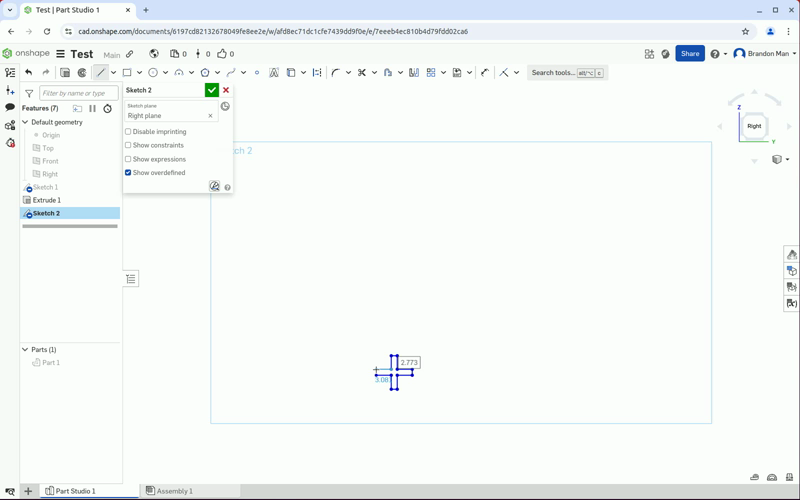
key_up(shift)
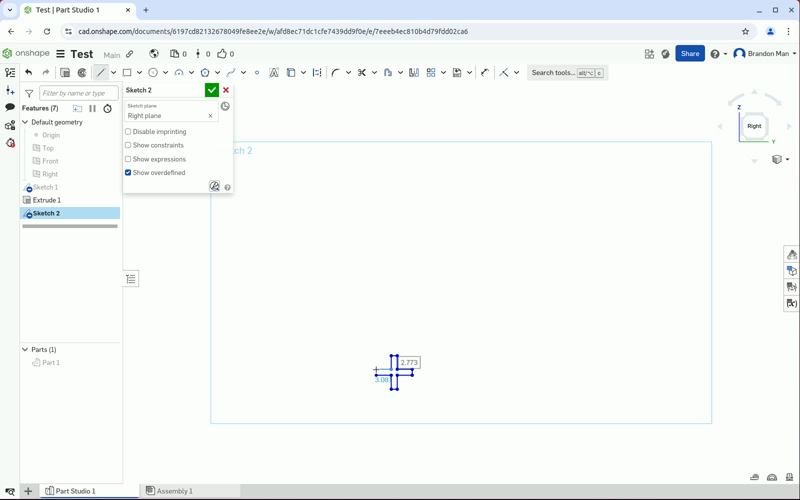
mouse_move(406, 369)
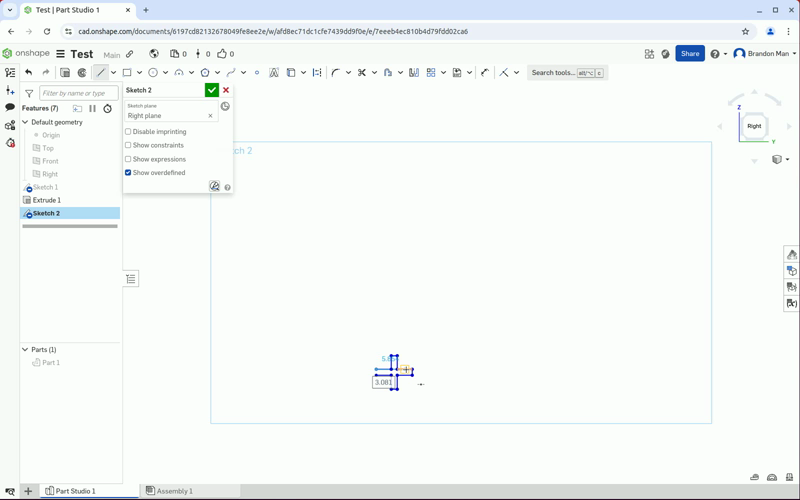
key_down(shift)
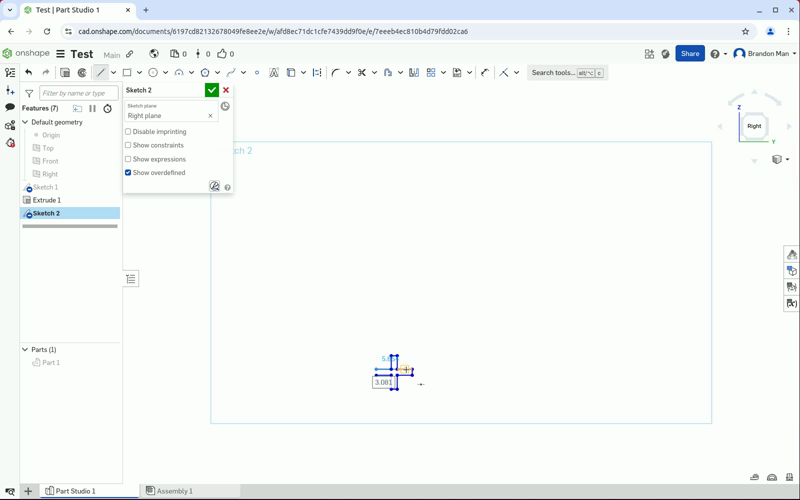
mouse_move(376, 375)
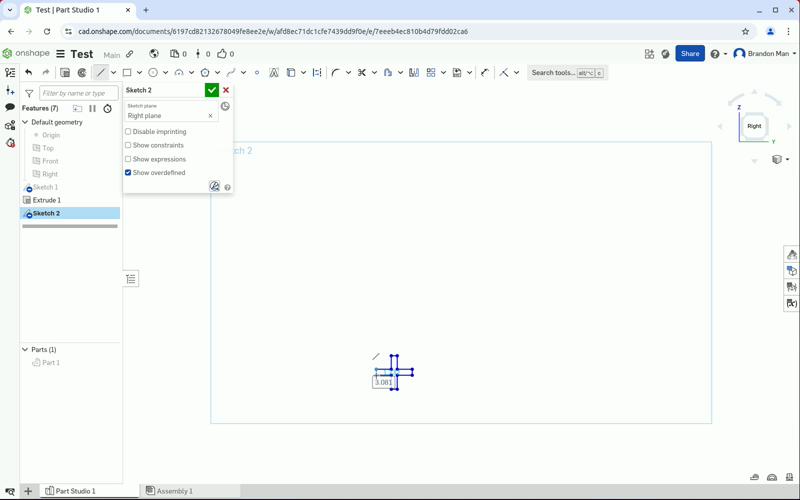
scroll(6)
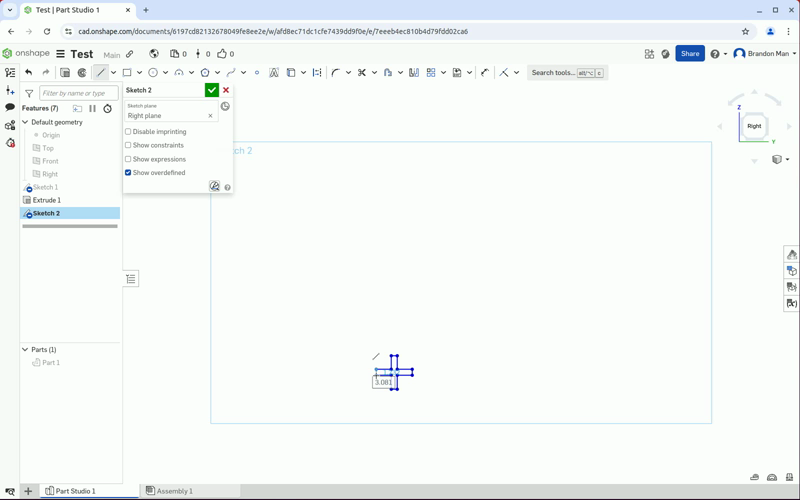
scroll(6)
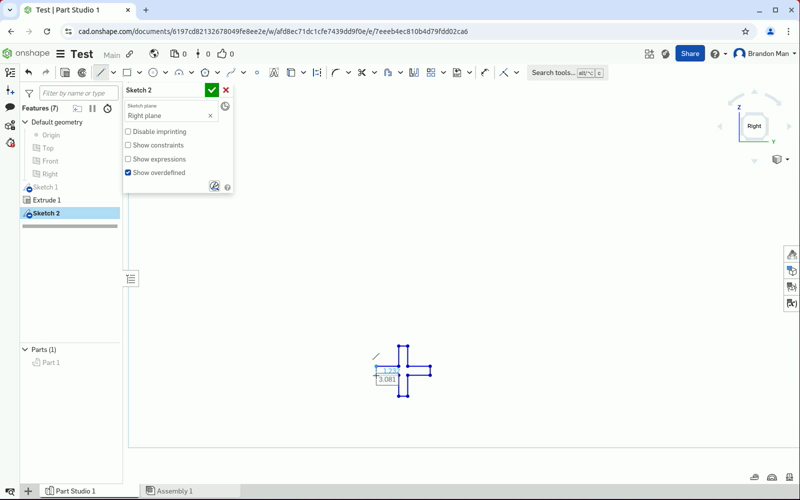
scroll(6)
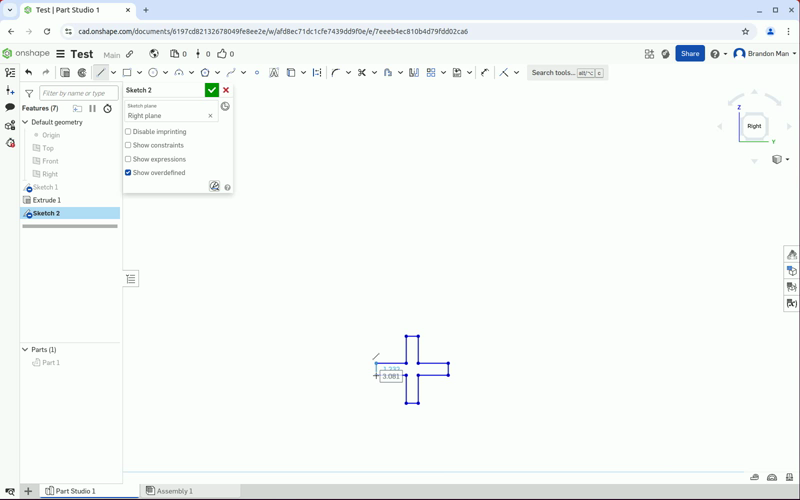
scroll(6)
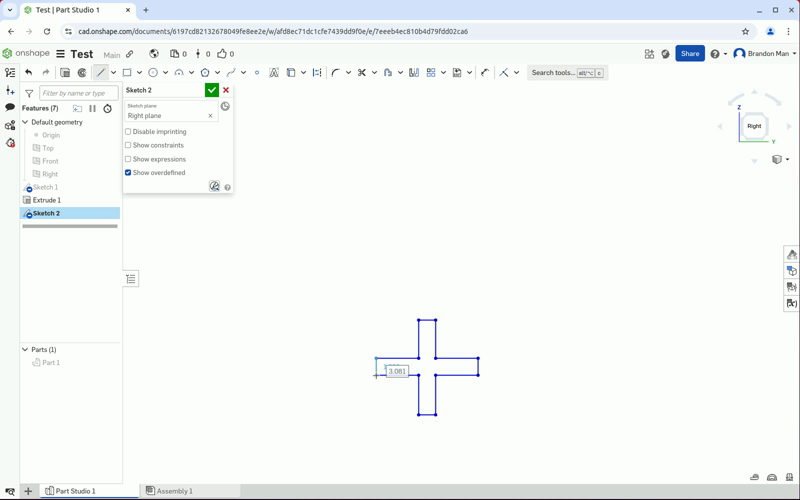
scroll(6)
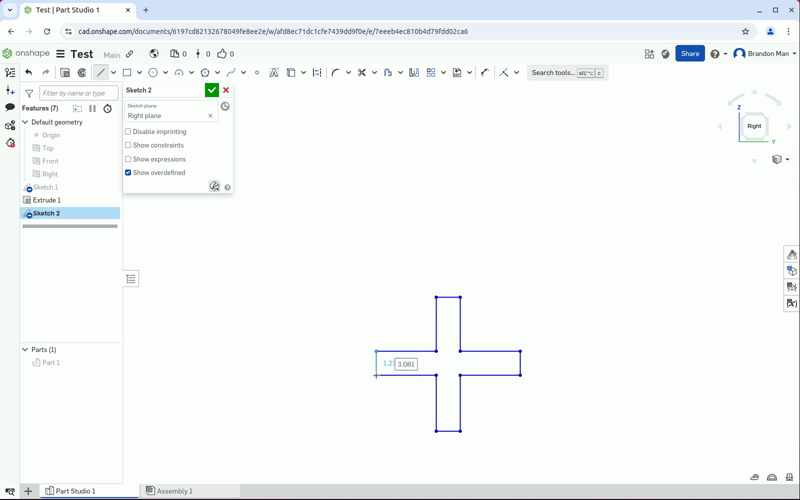
scroll(6)
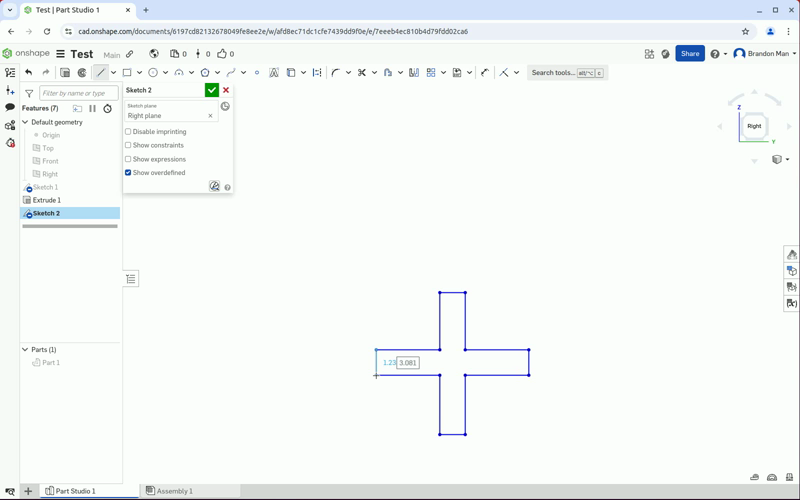
scroll(6)
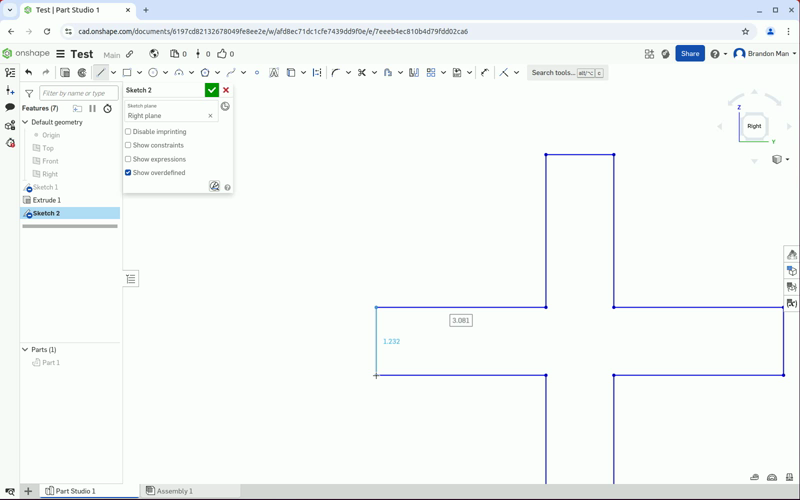
key_up(shift)
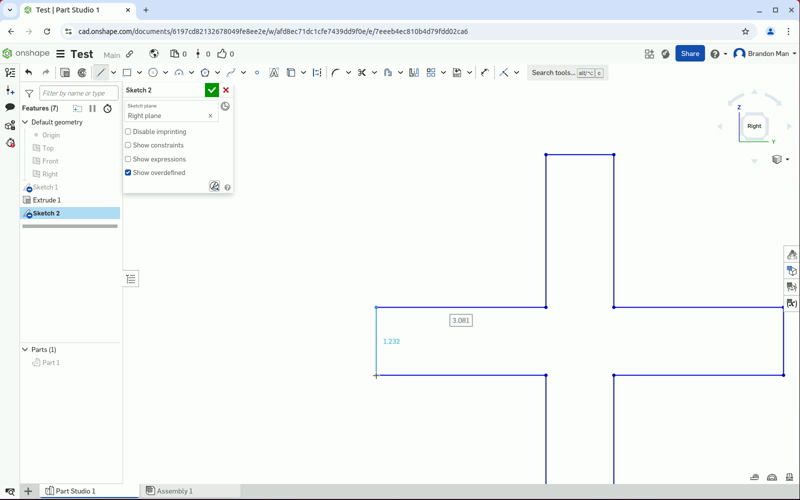
click(376, 375)
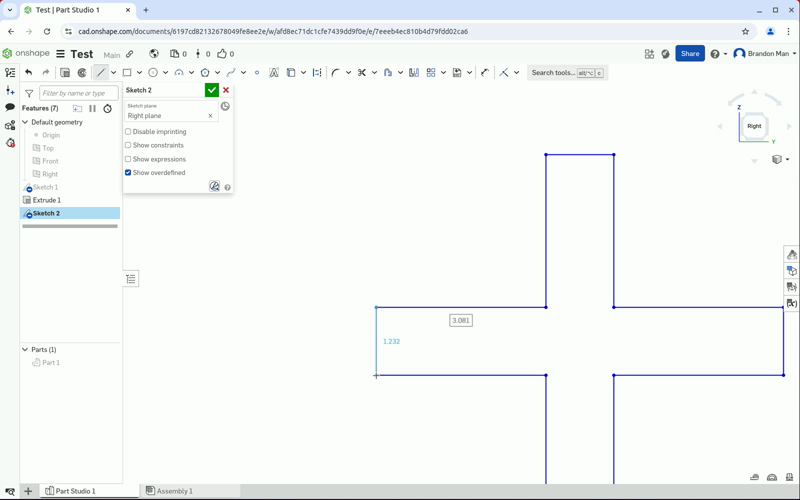
scroll(-6)
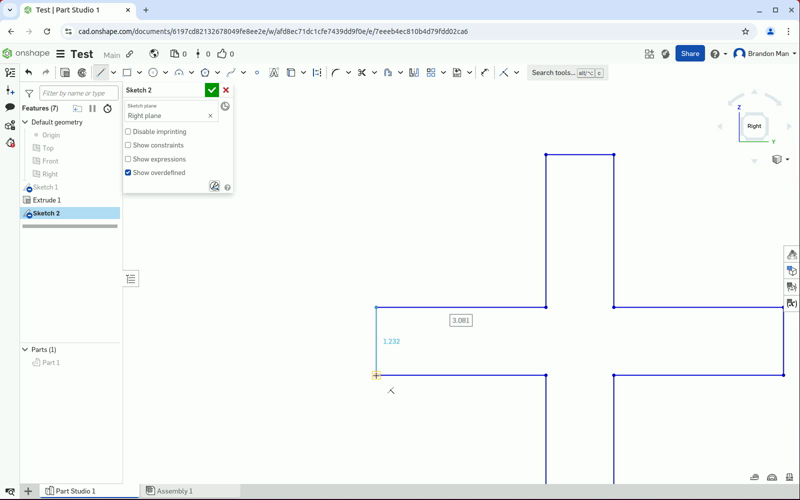
scroll(-6)
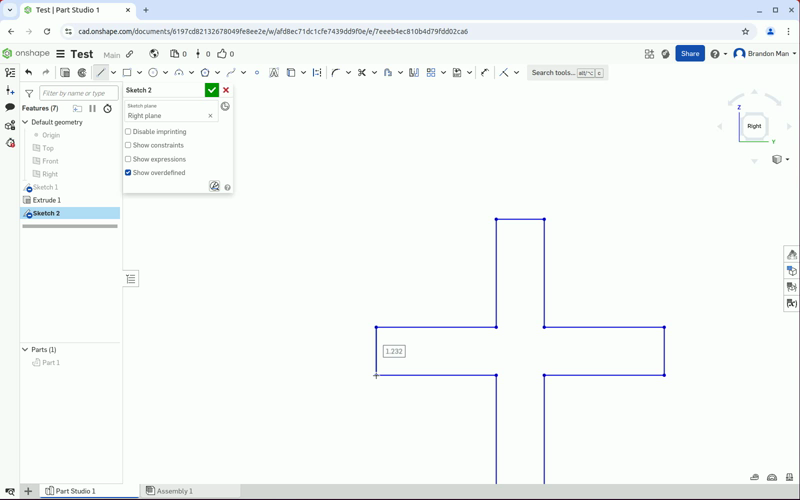
scroll(-6)
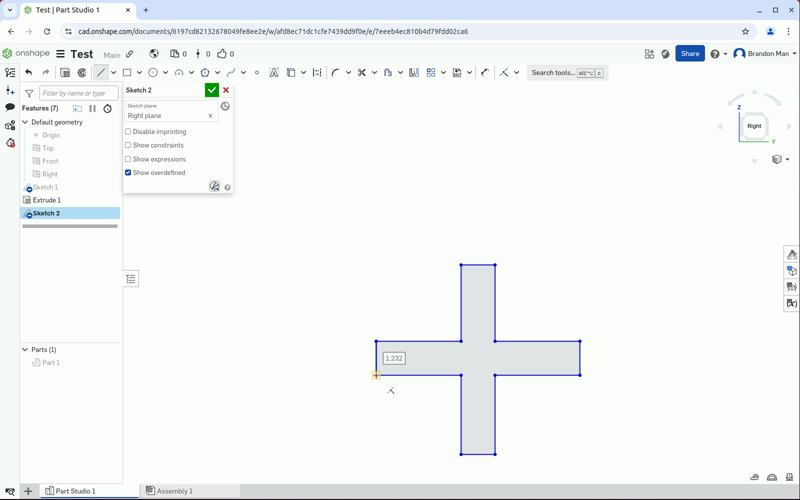
scroll(-6)
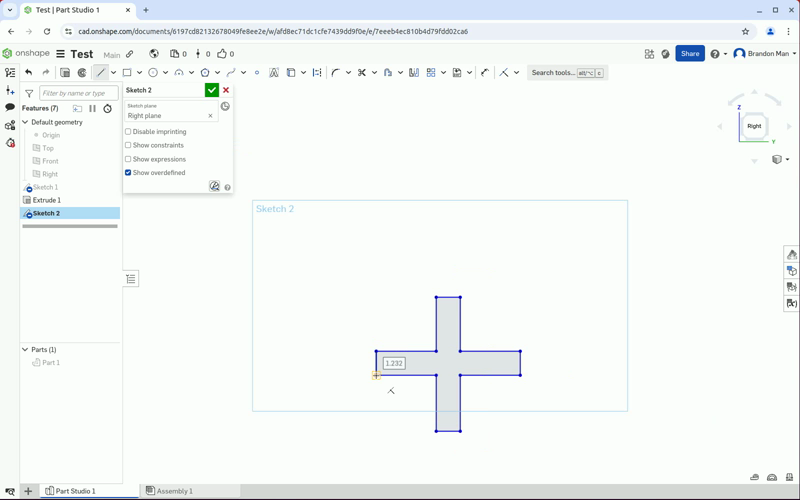
scroll(-6)
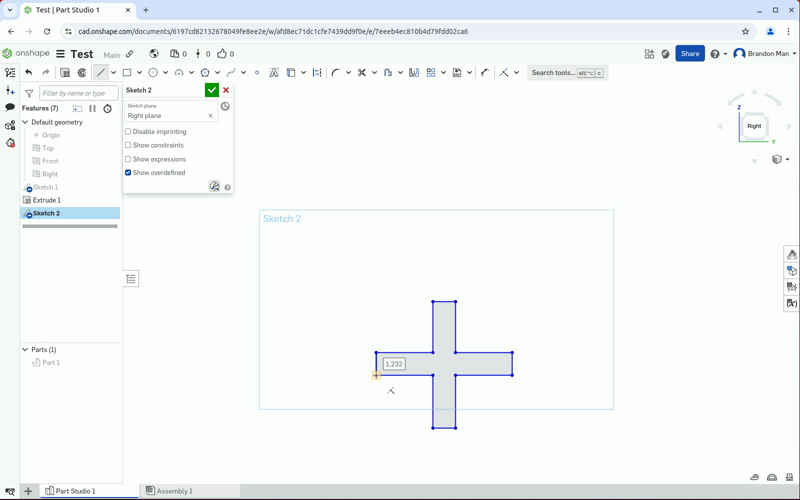
scroll(-6)
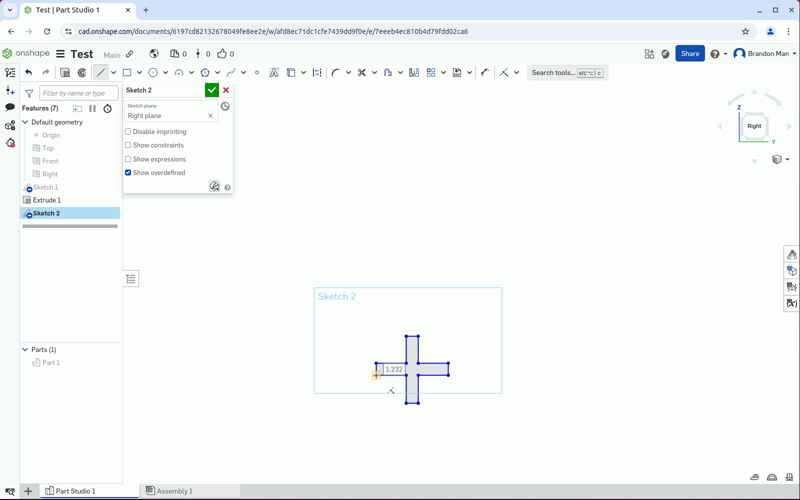
scroll(-6)
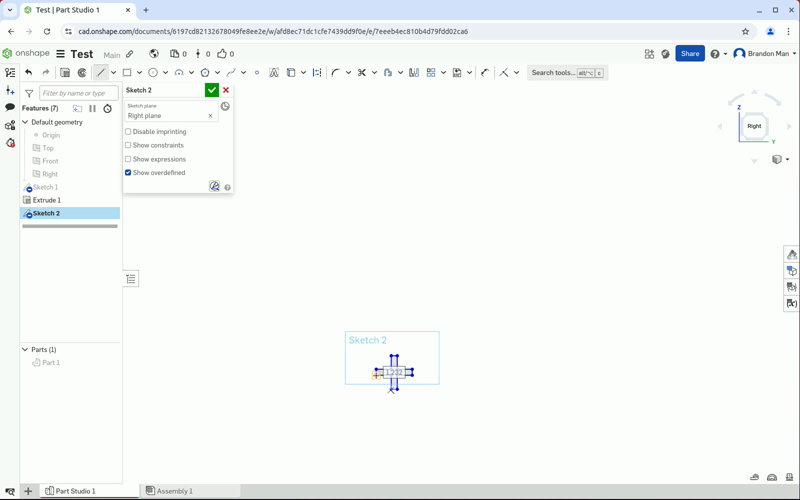
key(esc)
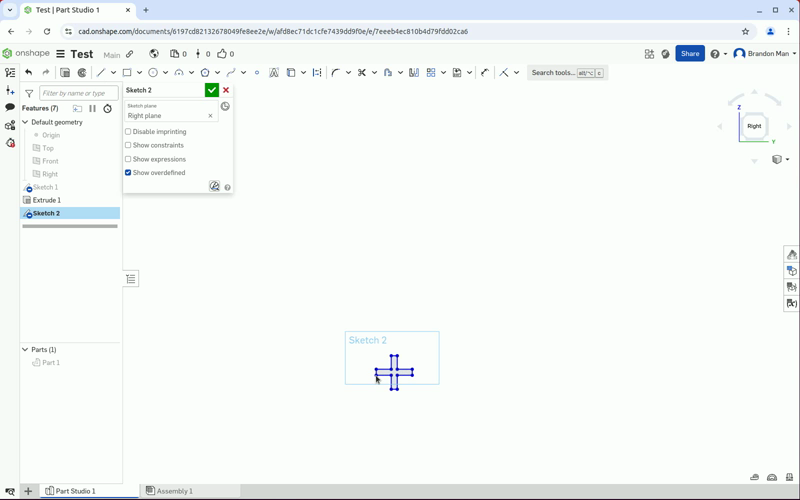
mouse_move(400, 373)
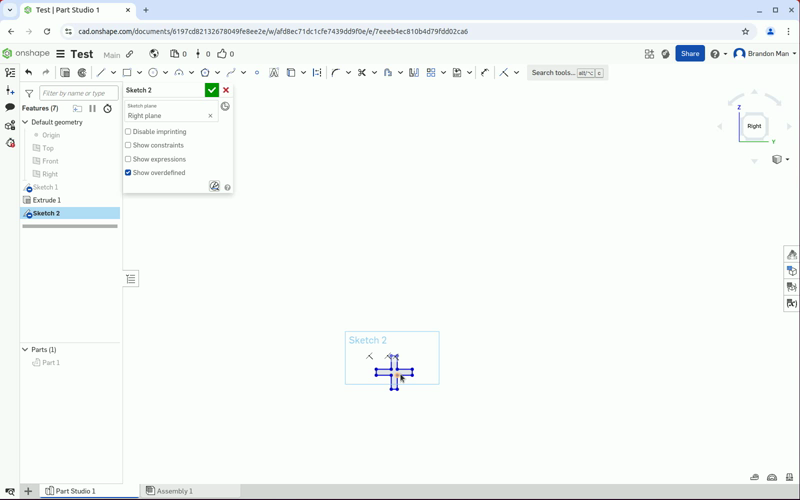
scroll(6)
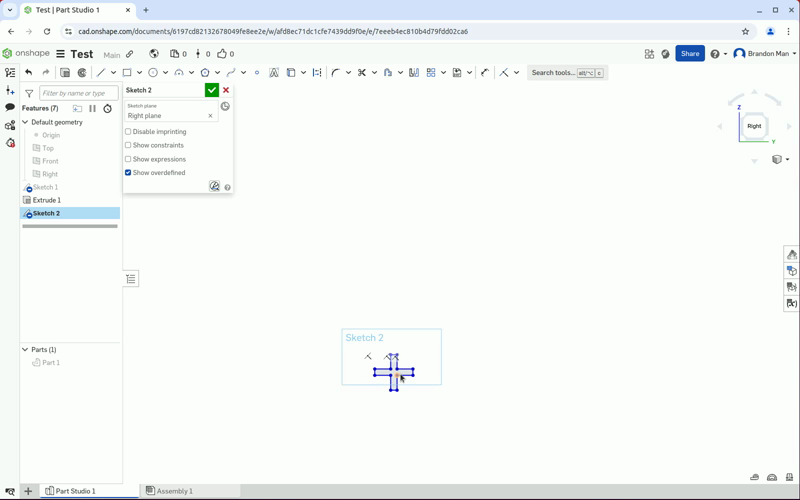
scroll(6)
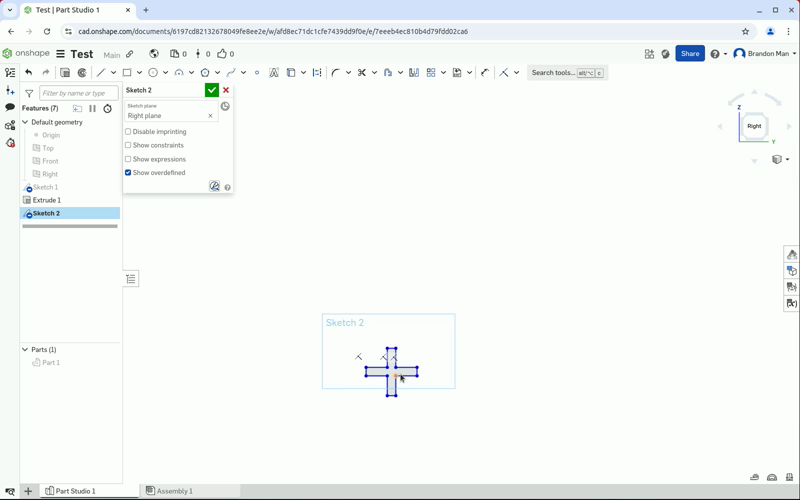
scroll(6)
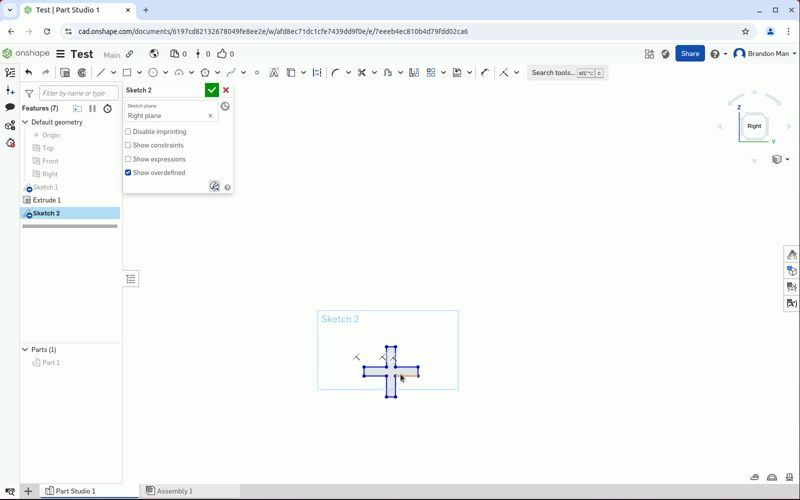
scroll(6)
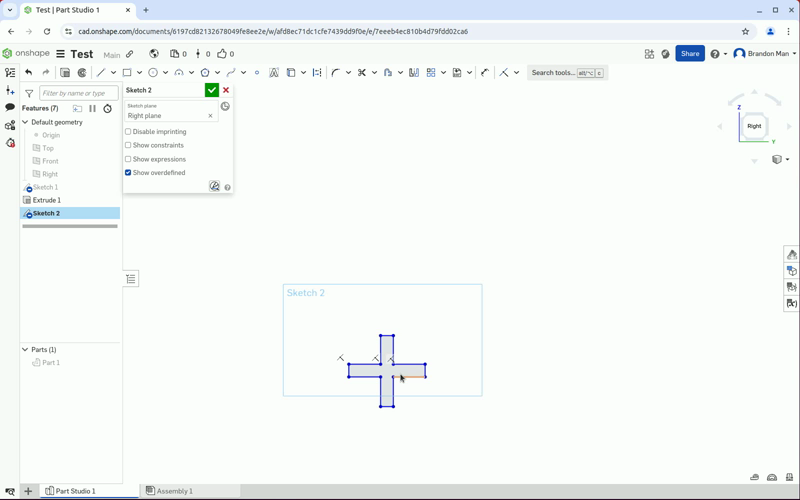
scroll(6)
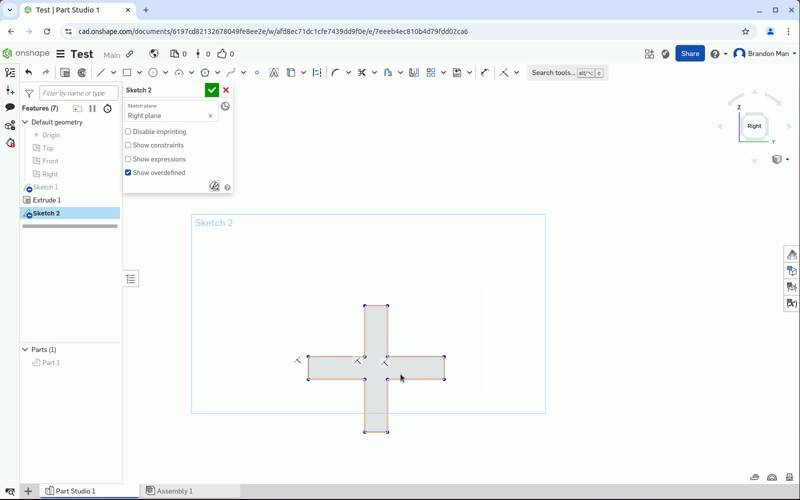
scroll(6)
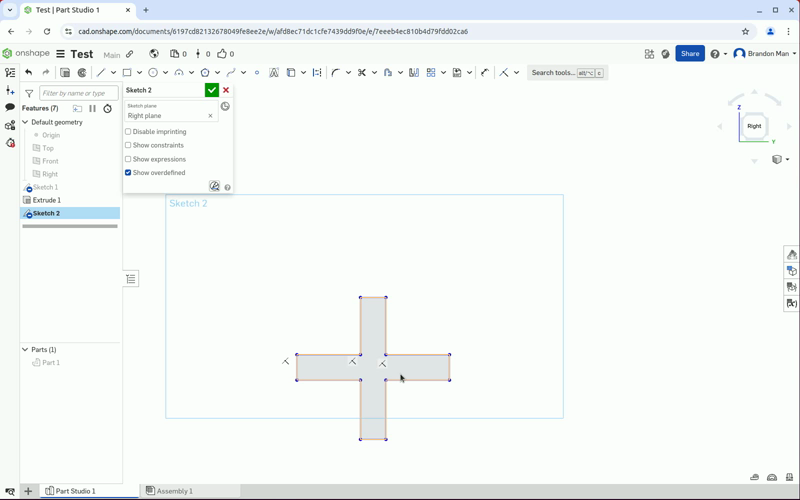
scroll(6)
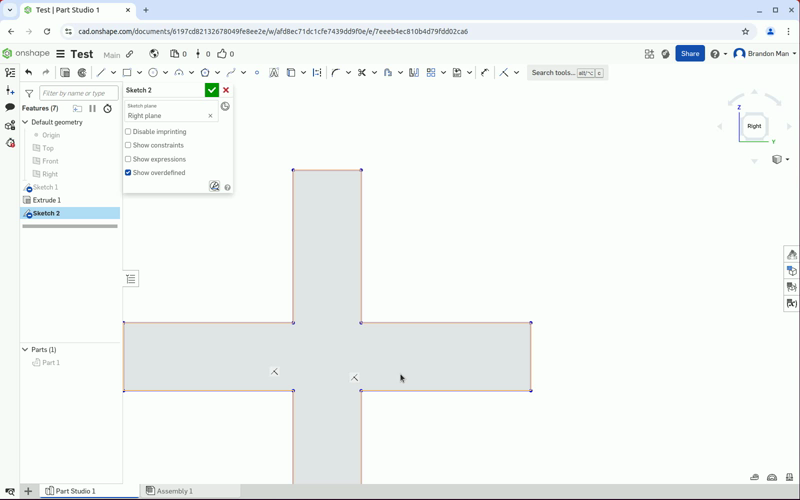
click(400, 373)
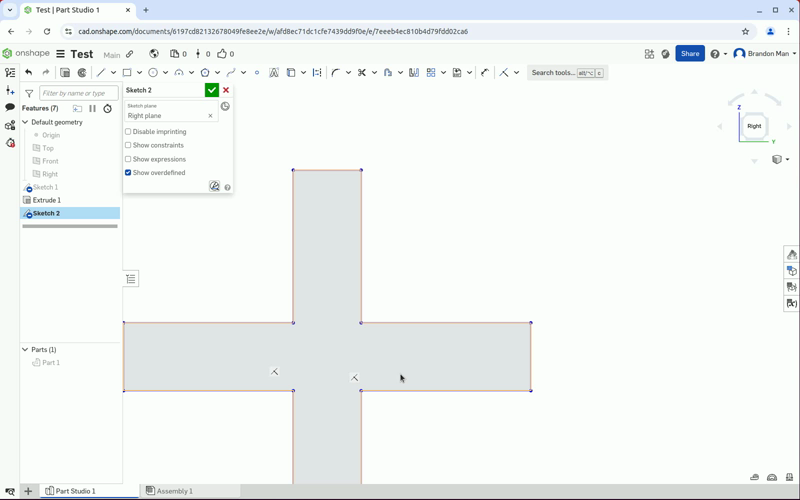
scroll(-6)
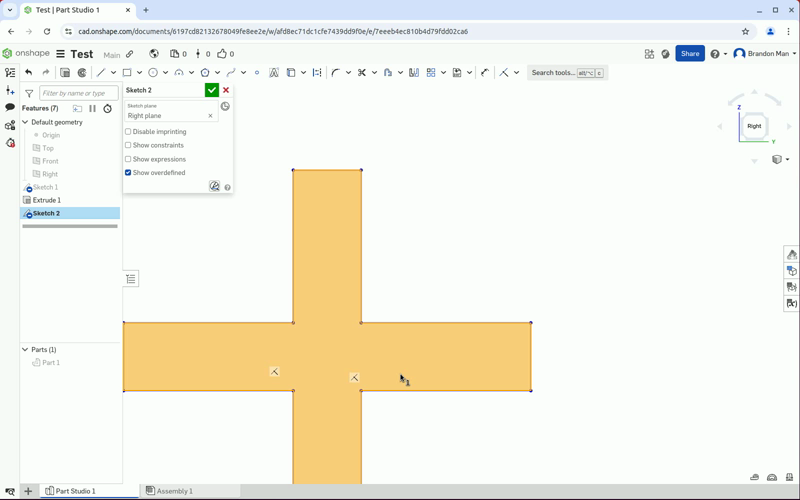
scroll(-6)
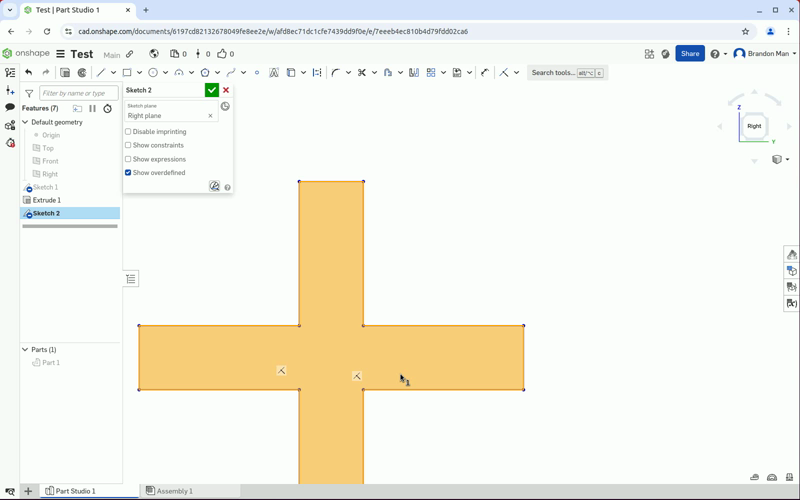
scroll(-6)
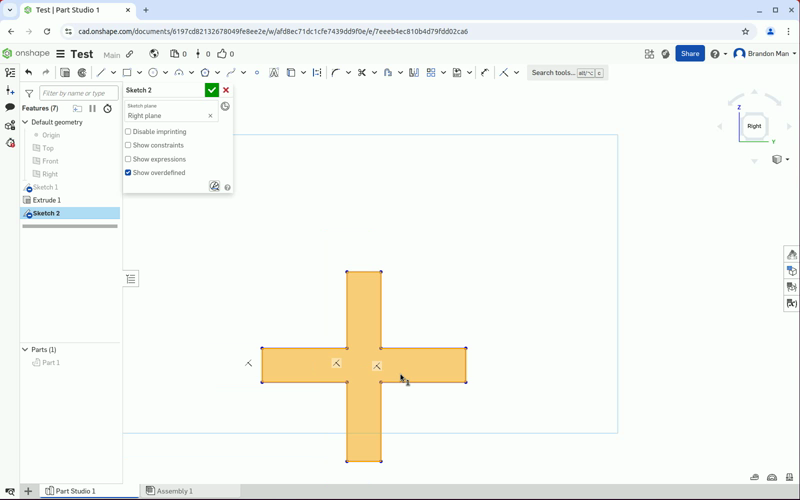
scroll(-6)
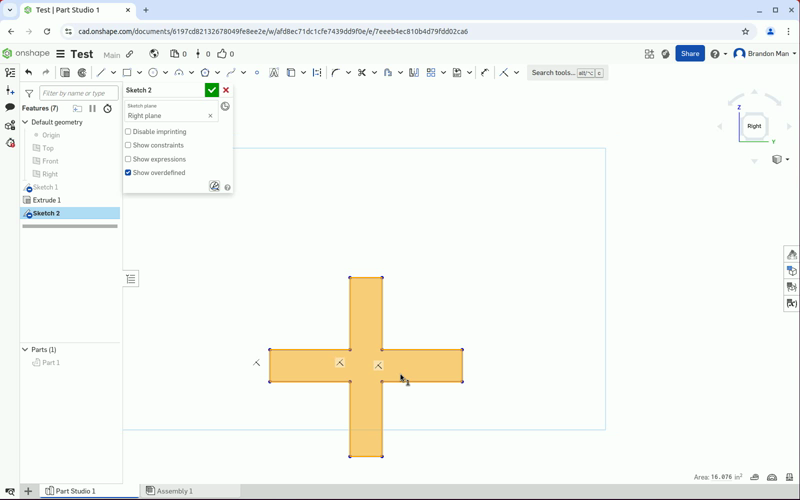
scroll(-6)
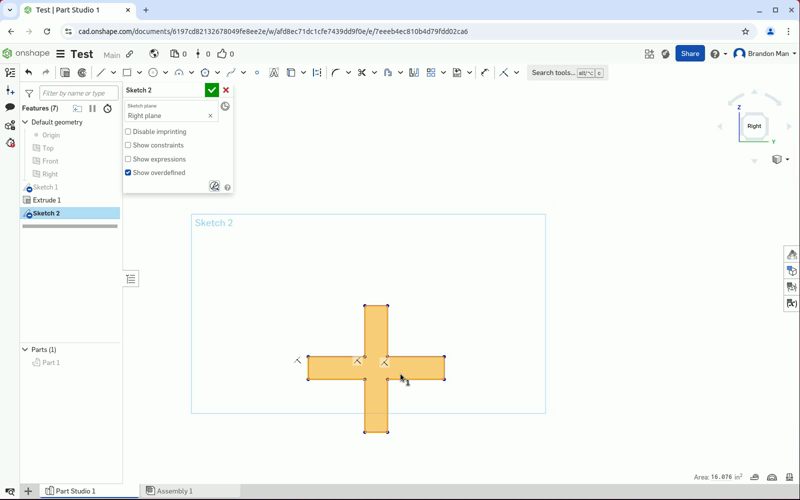
scroll(-6)
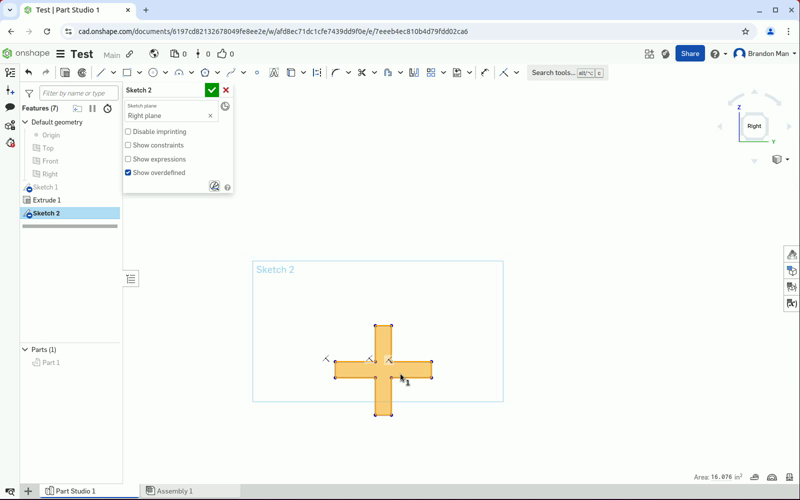
scroll(-6)
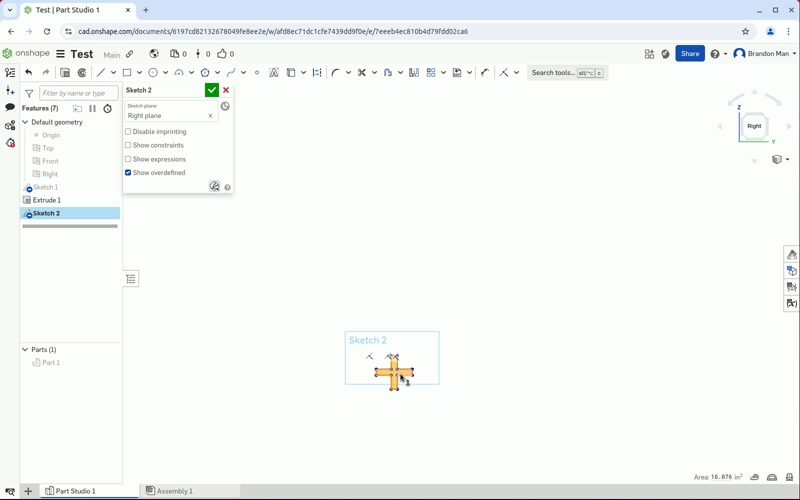
mouse_move(73, 352)
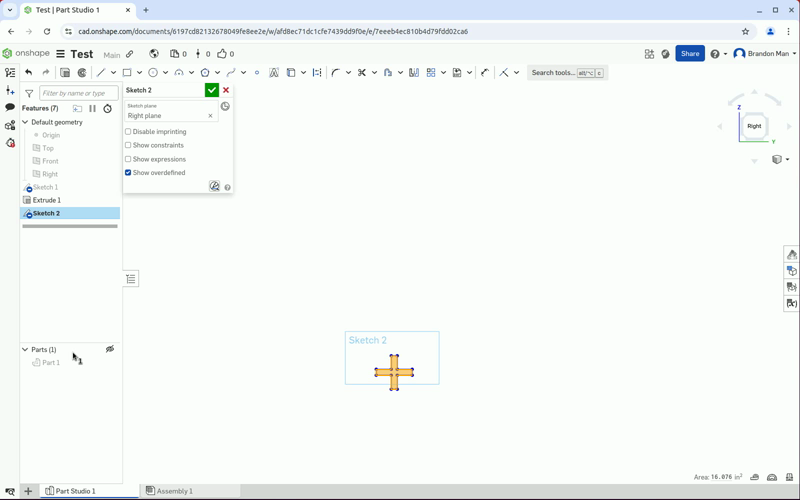
key(shift+y)
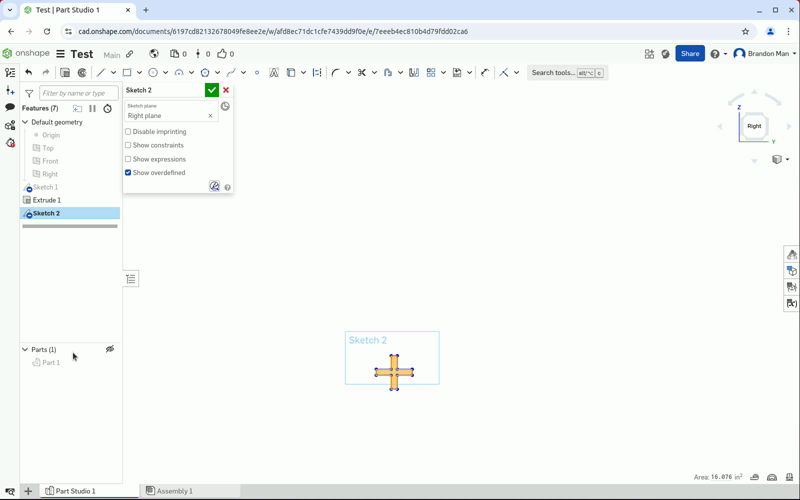
key(shift+e)
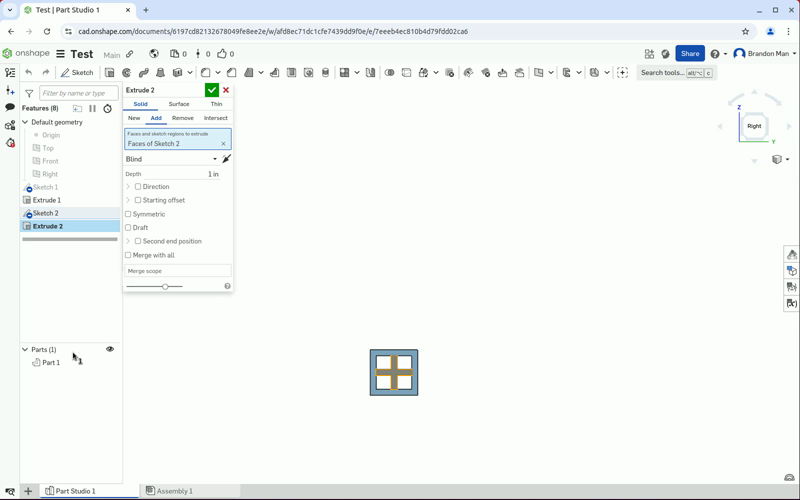
mouse_move(143, 106)
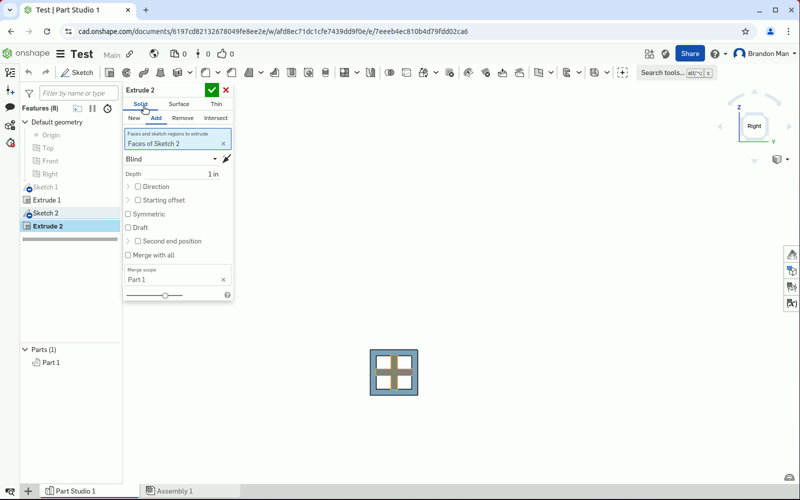
click(143, 106)
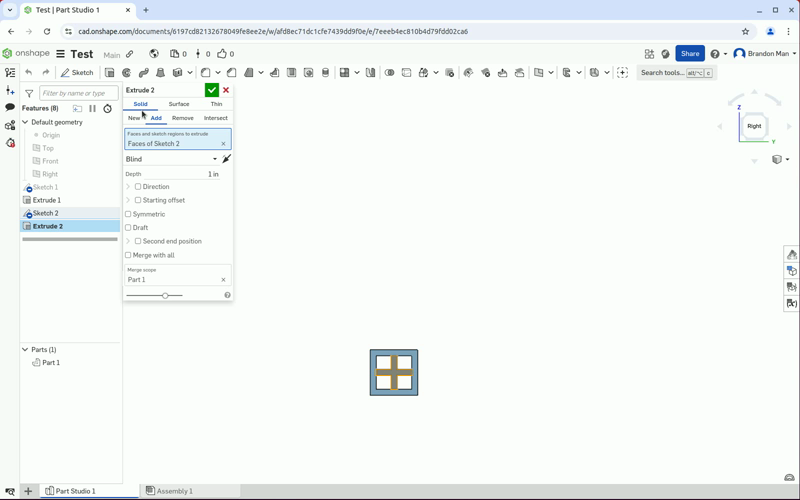
mouse_move(137, 120)
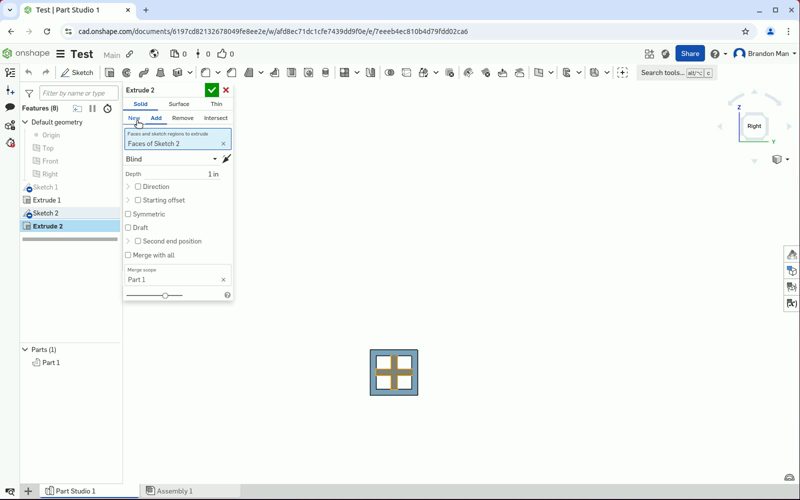
click(137, 120)
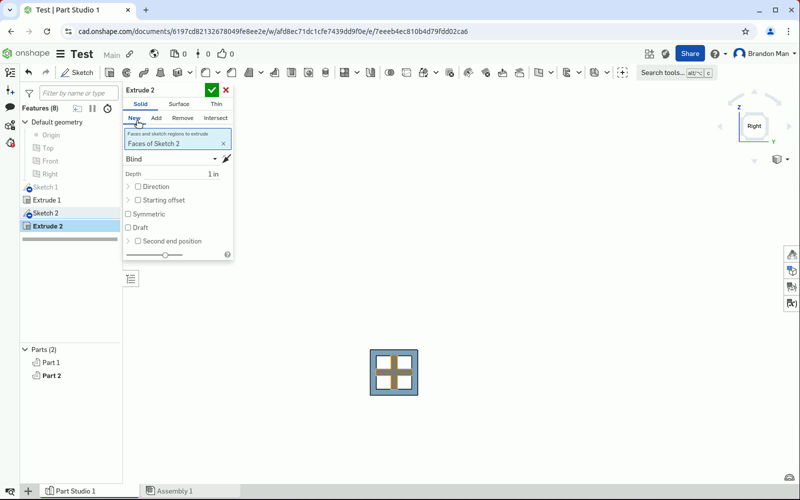
key(tab, 4)
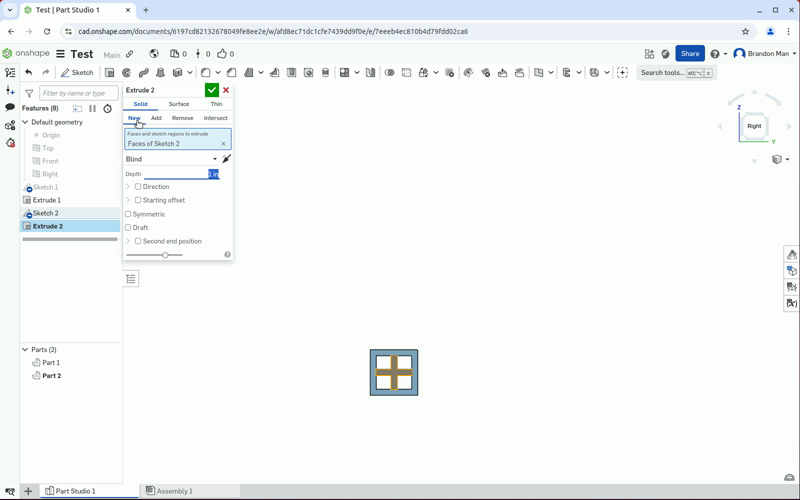
text(0.481)
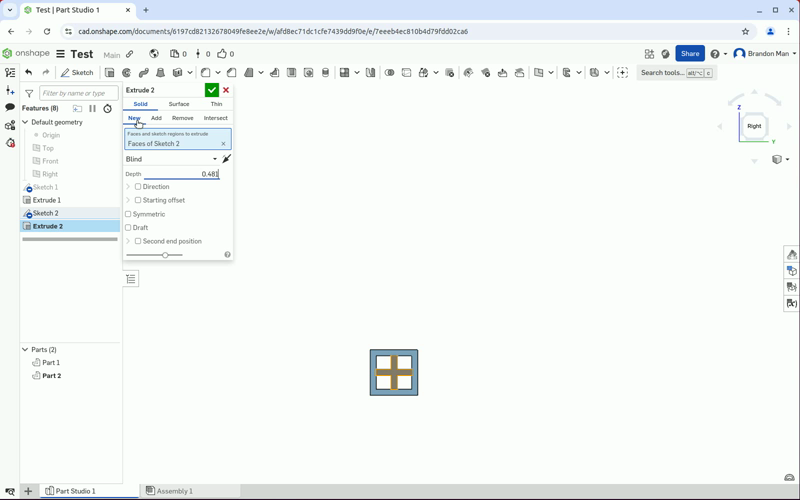
key(enter)
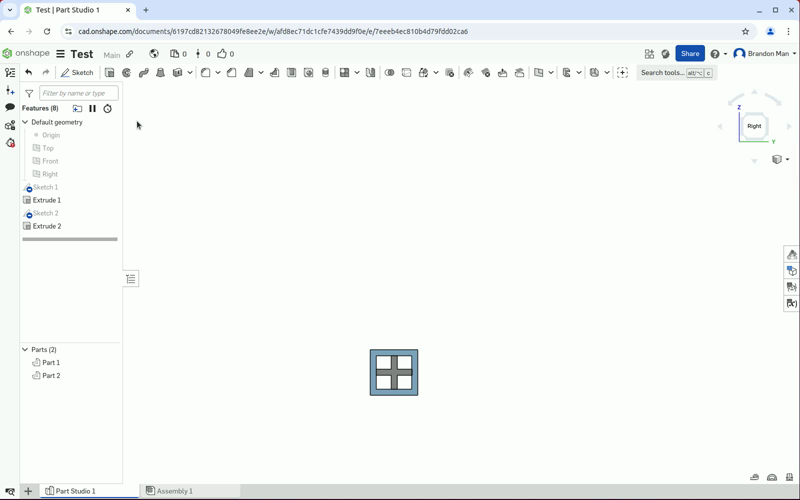
key(shift+h)
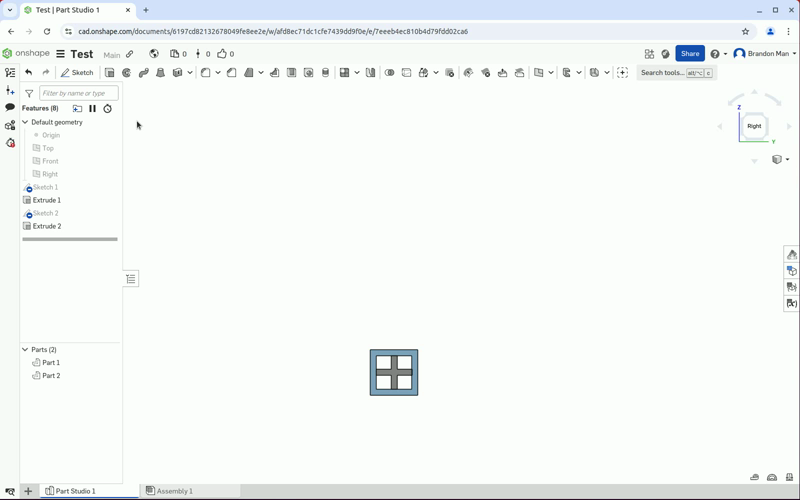
key(shift+h)
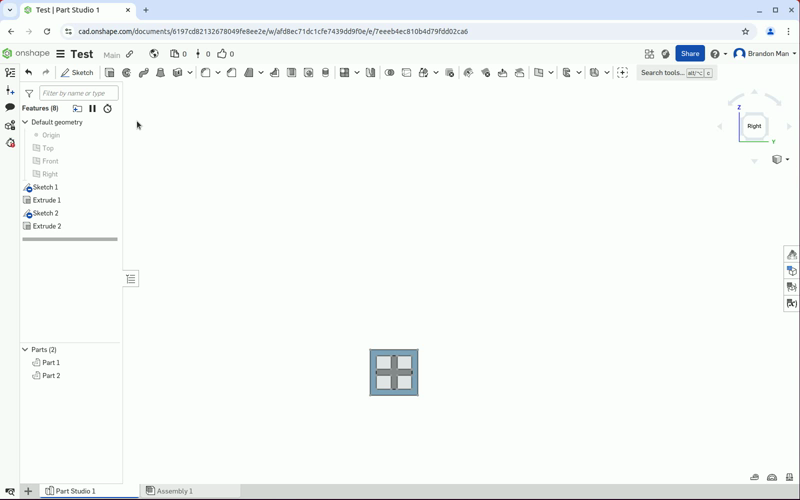
key(shift+7)
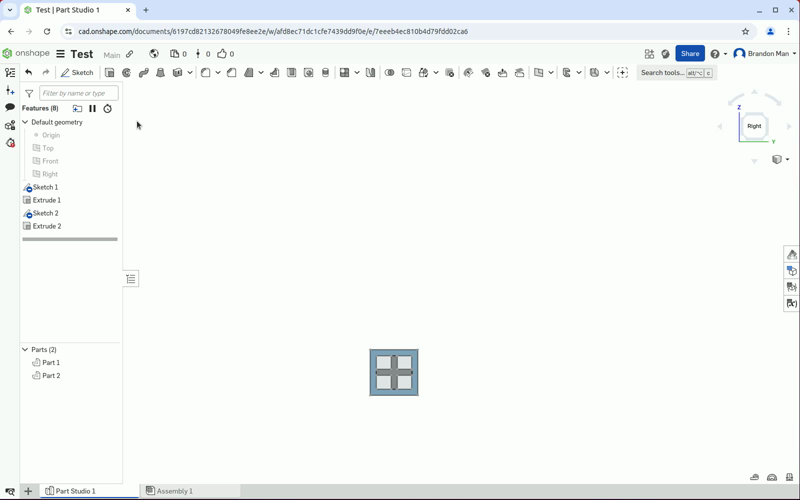
key(right, 2)
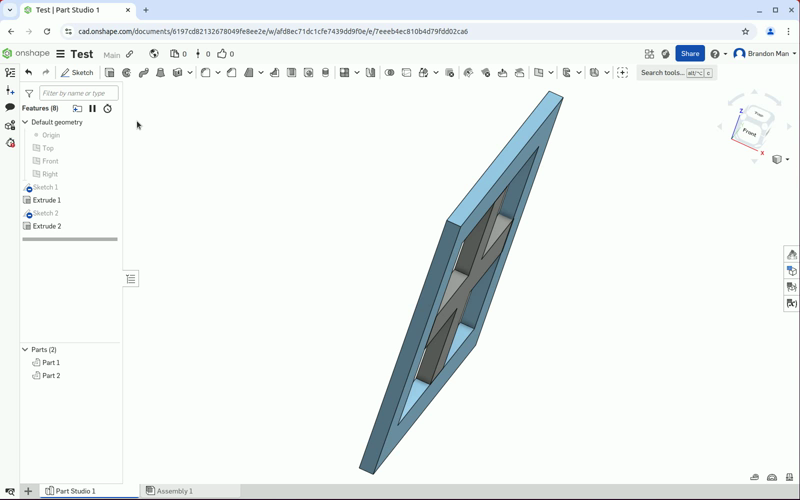
key(down, 2)
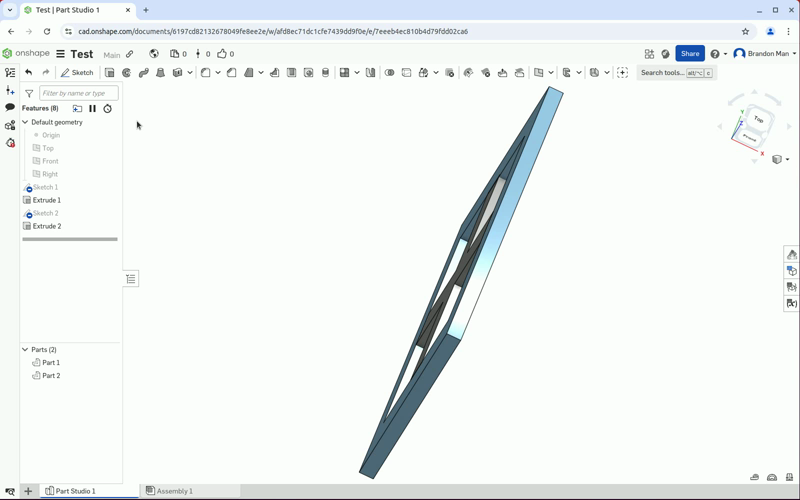
key(up, 2)
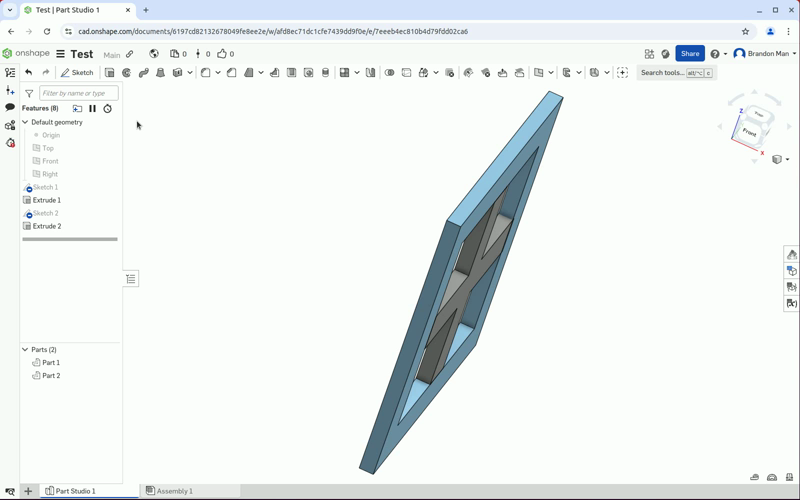
key(left, 2)
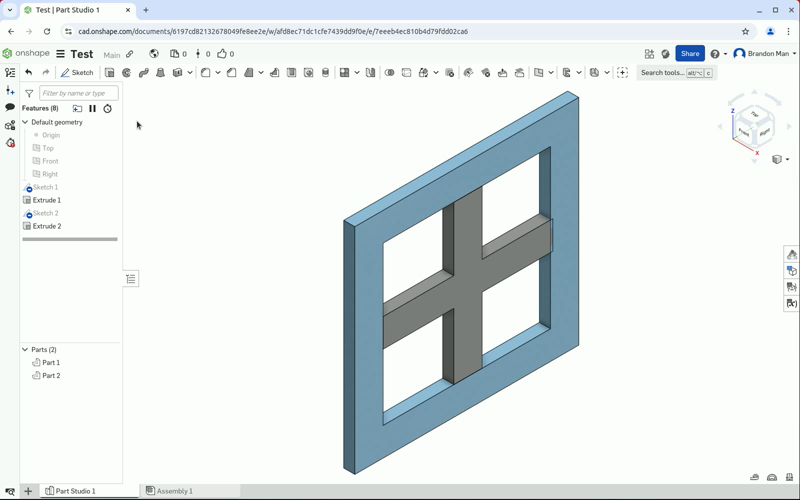
mouse_move(73, 189)
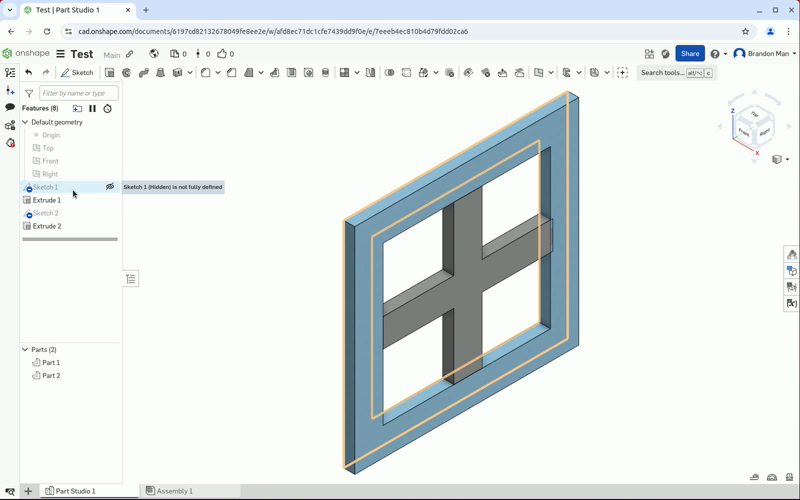
click(73, 189)